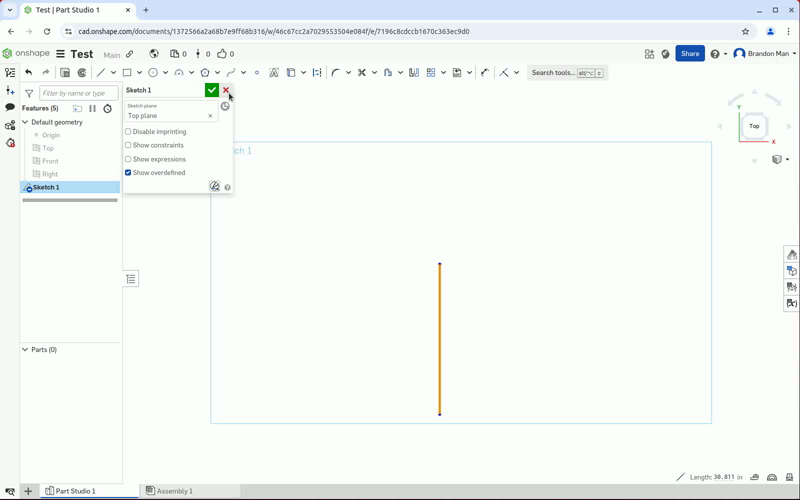
key(shift+h)
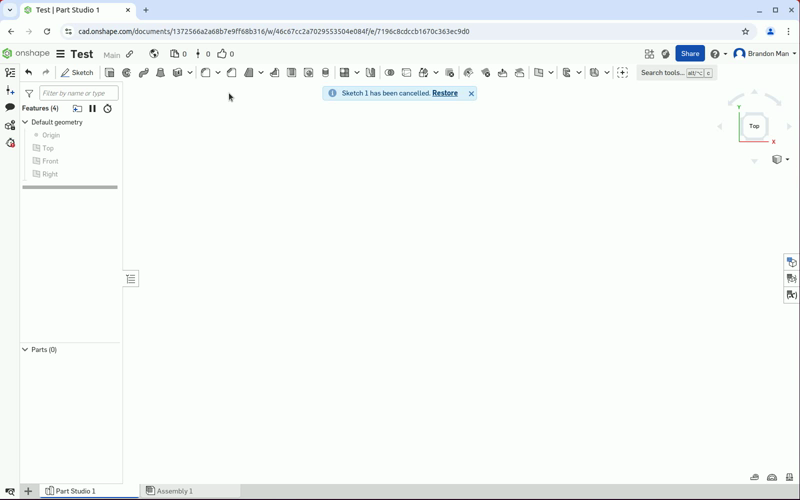
mouse_move(73, 352)
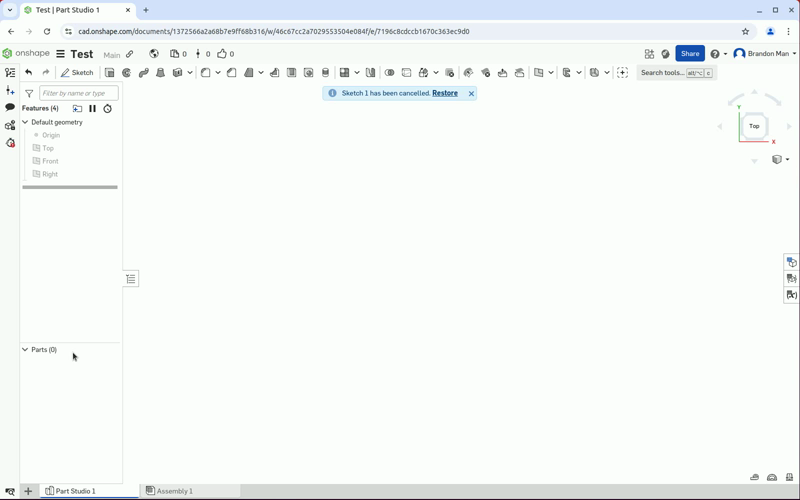
key(y)
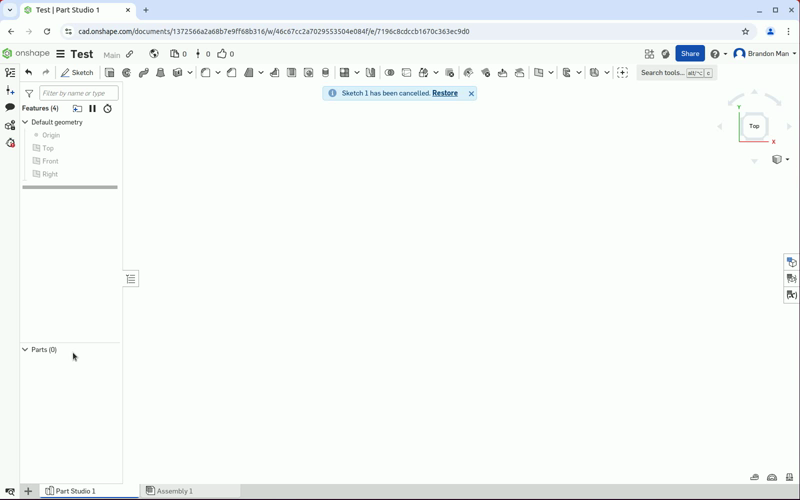
key(shift+p)
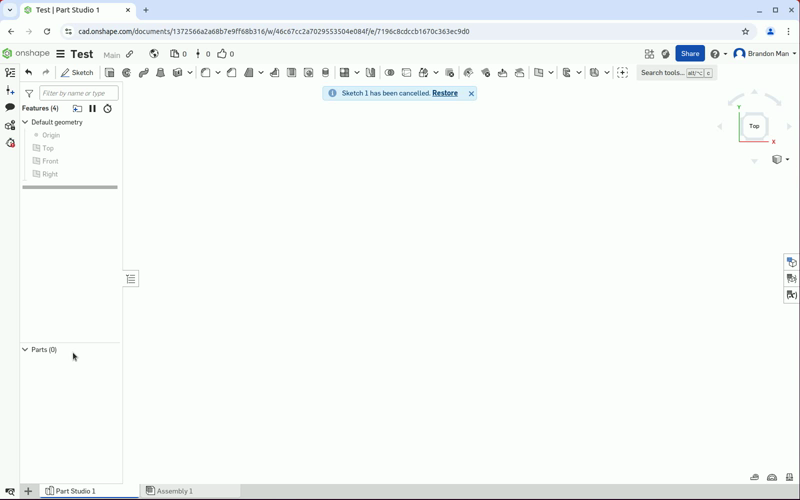
key(space)
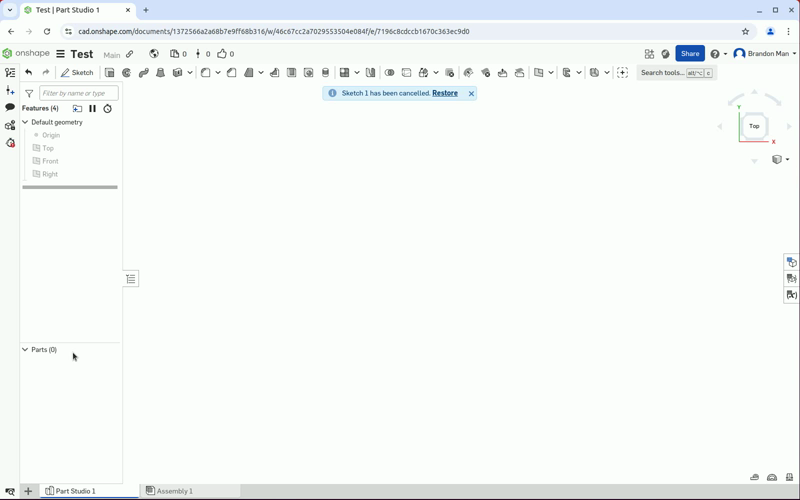
key_down(shift)
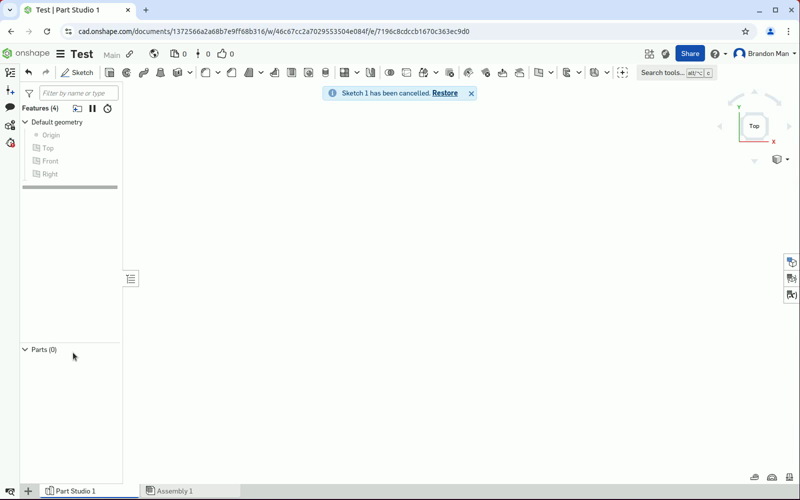
key(up)
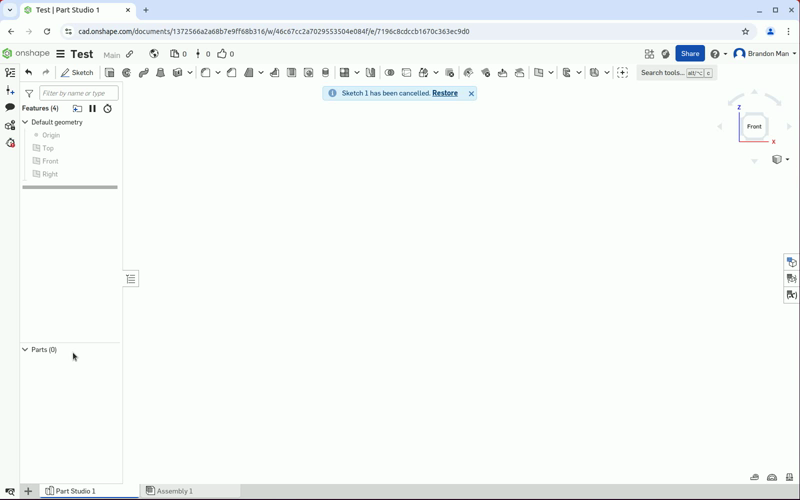
key_up(shift)
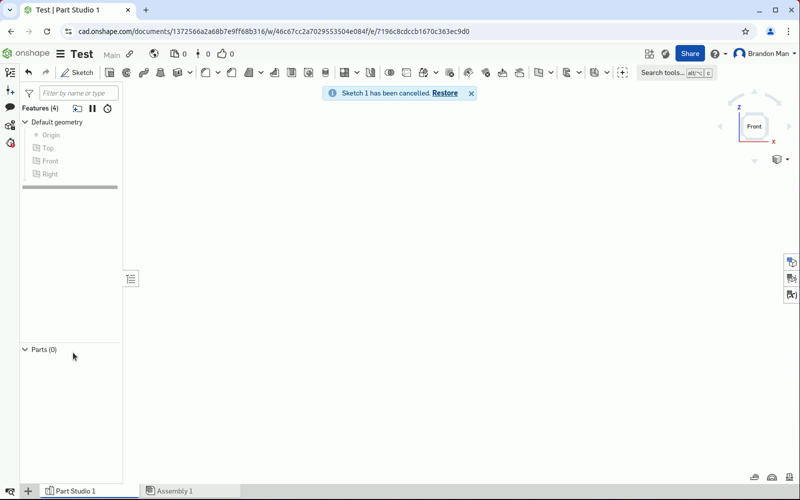
mouse_move(73, 352)
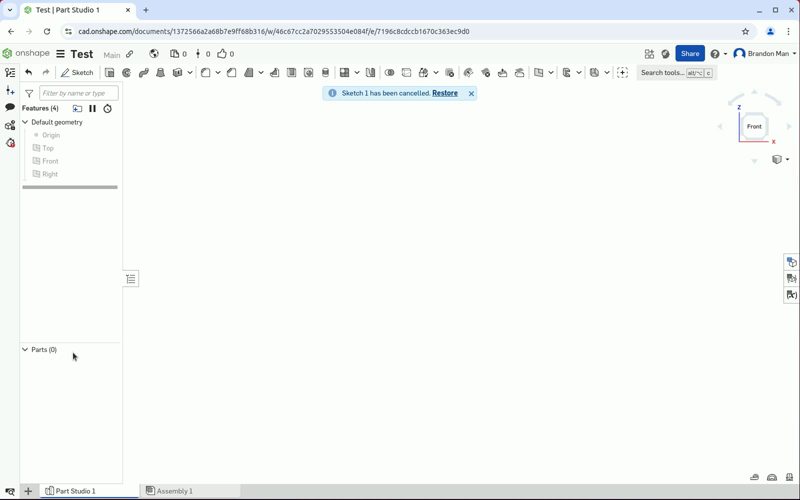
key(shift+y)
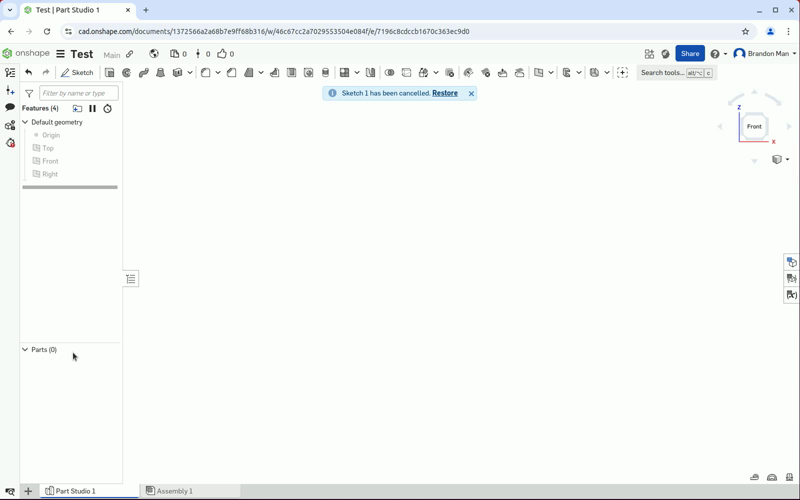
key(shift+s)
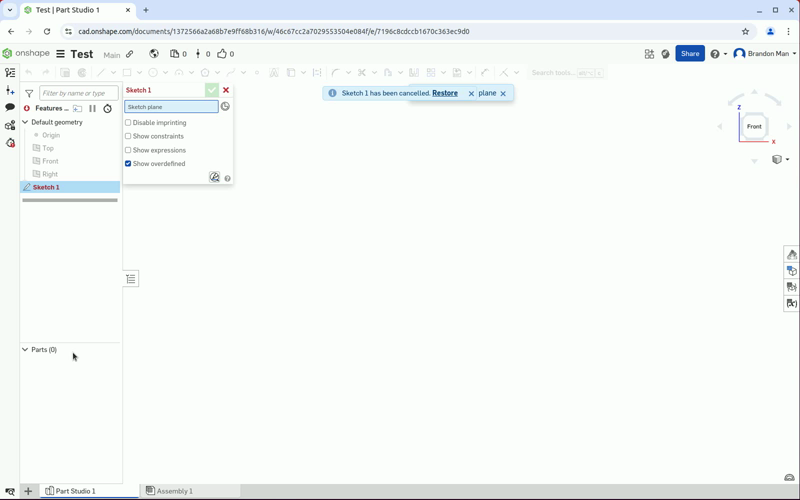
mouse_move(73, 163)
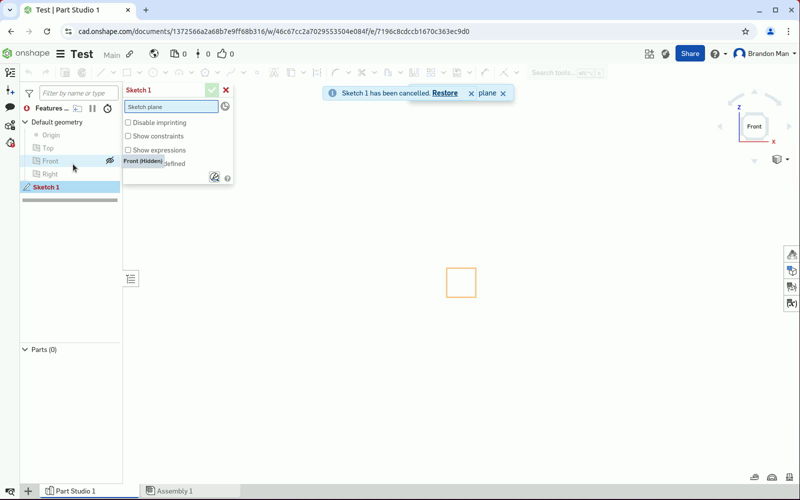
click(73, 163)
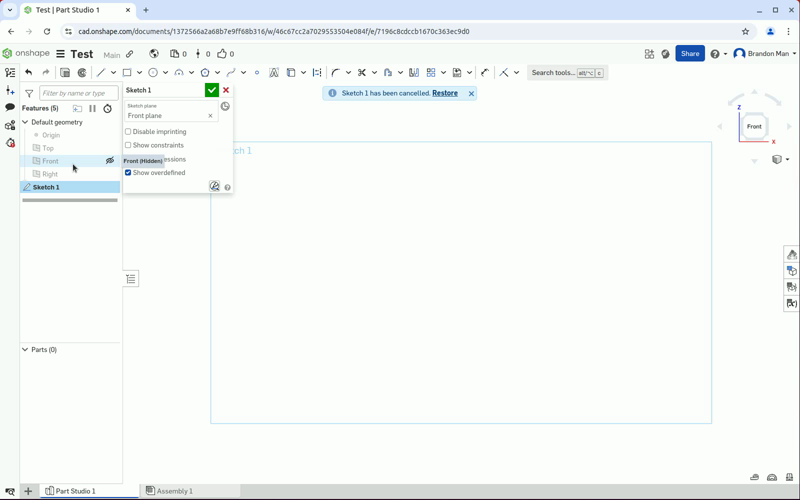
mouse_move(73, 352)
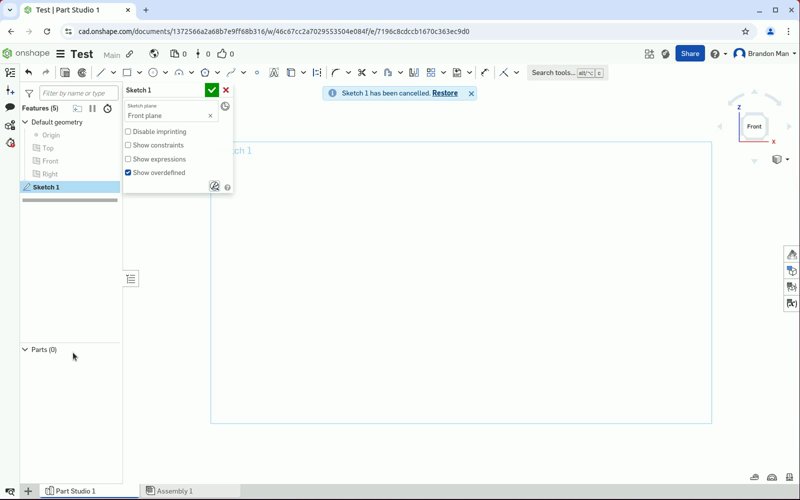
key(y)
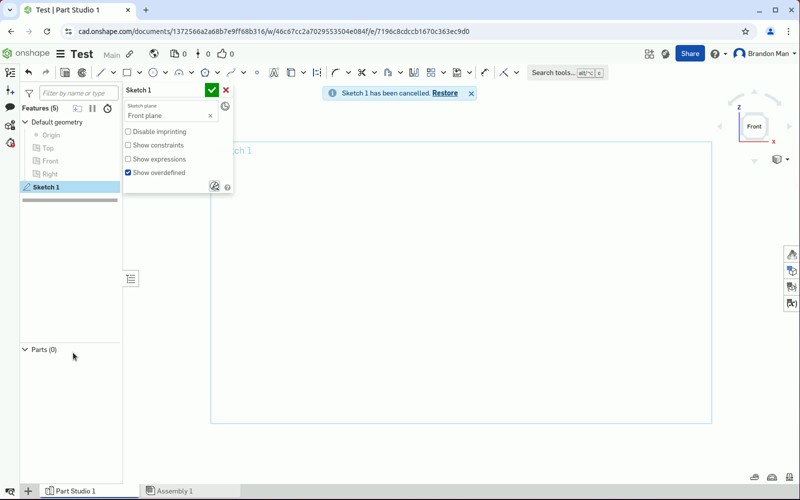
key(l)
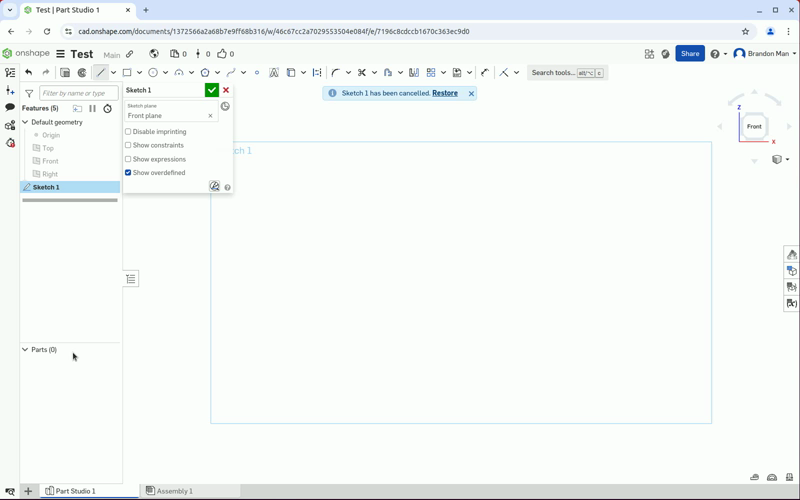
key_down(shift)
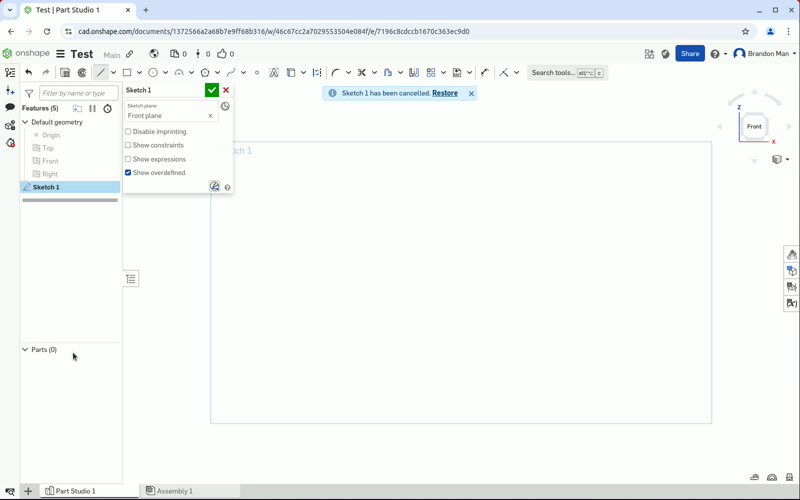
mouse_move(427, 355)
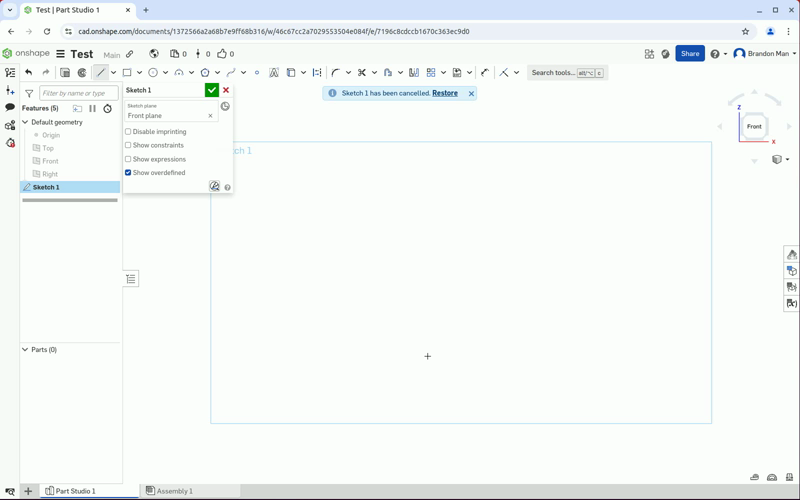
click(427, 355)
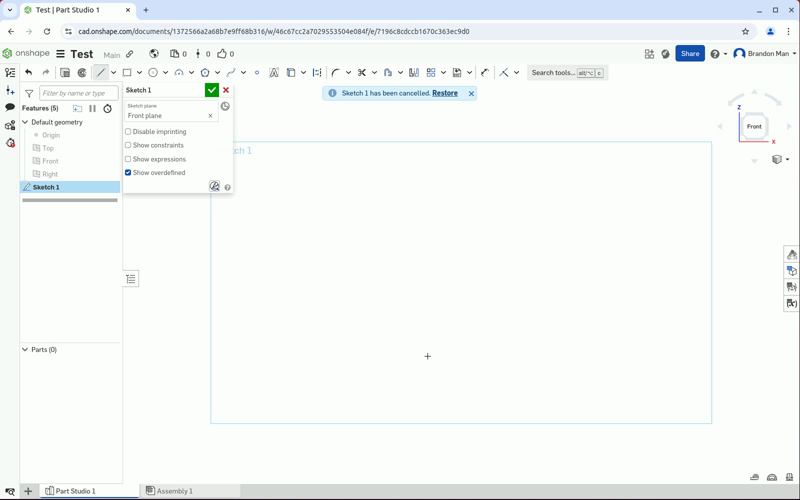
key_up(shift)
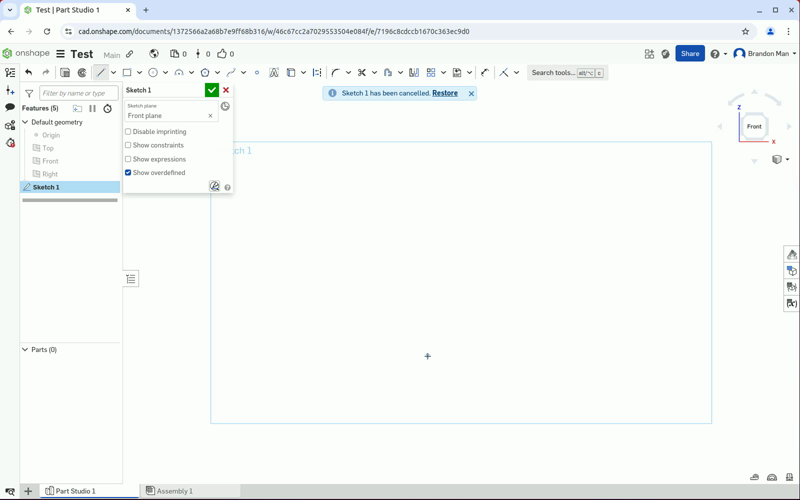
key_down(shift)
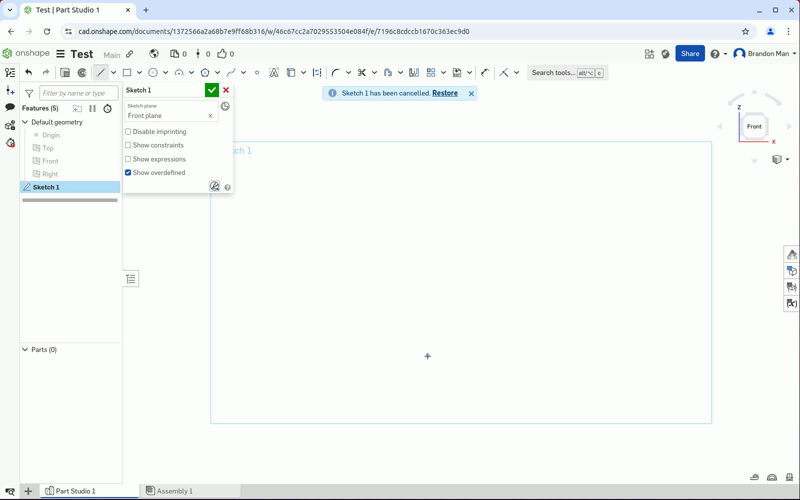
mouse_move(457, 355)
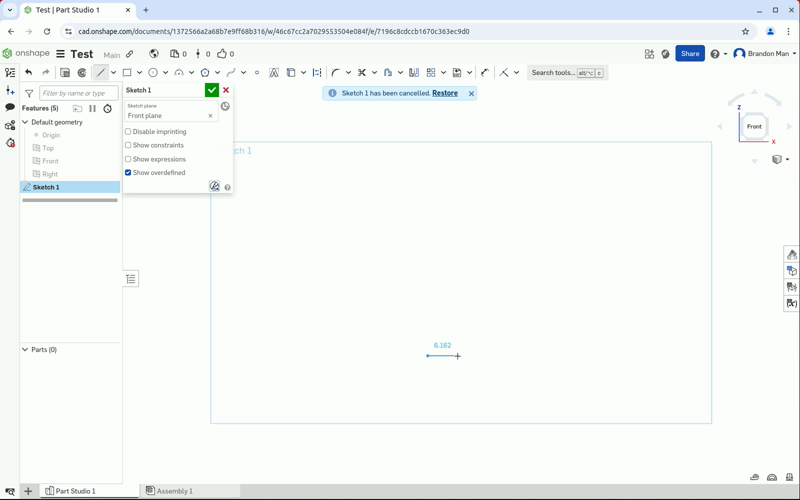
mouse_move(444, 355)
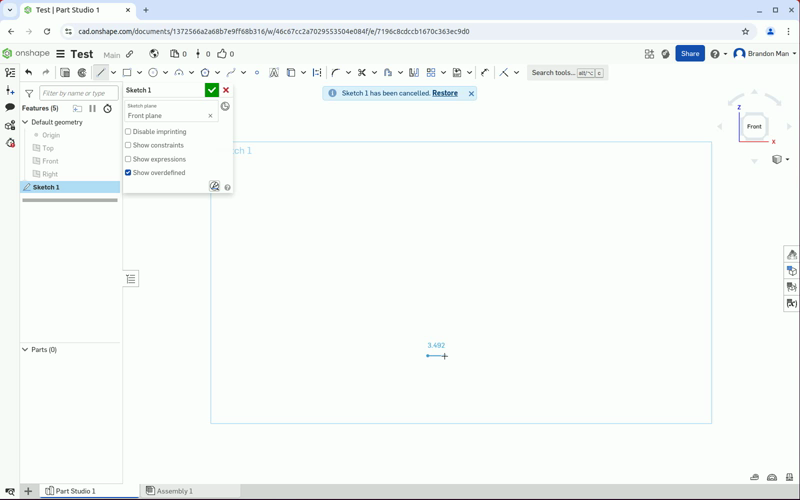
click(444, 355)
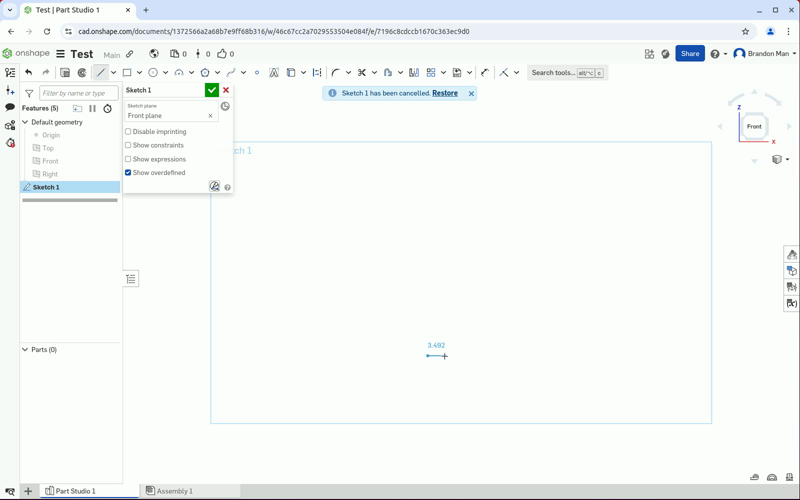
key_up(shift)
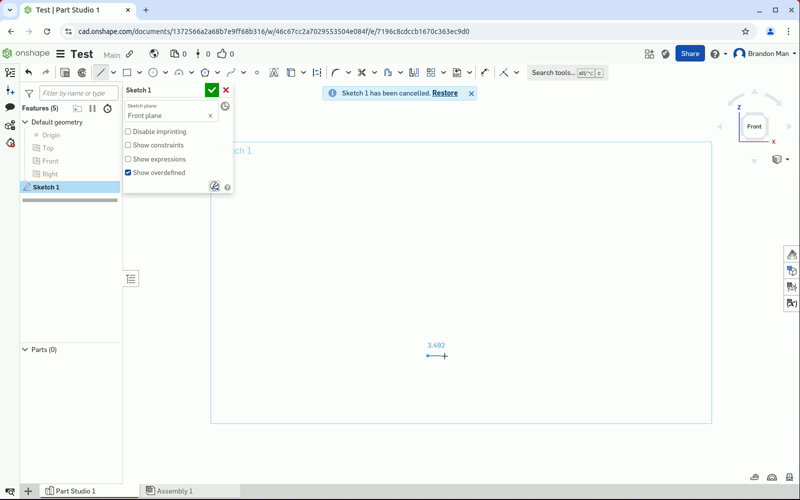
key_down(shift)
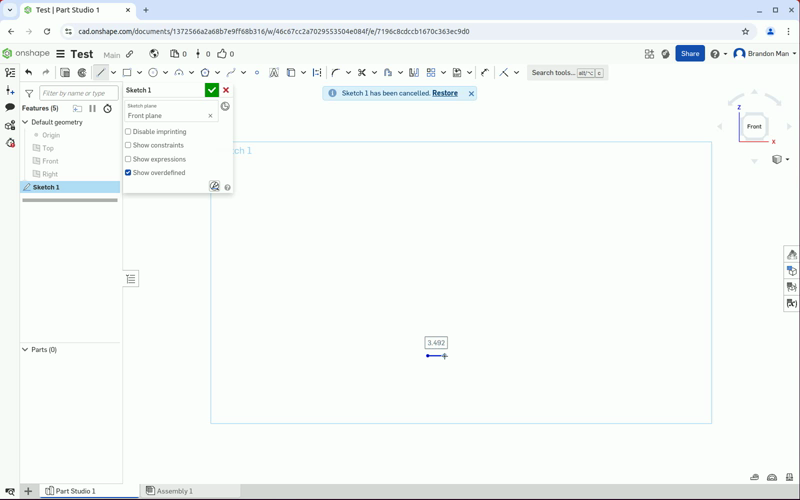
mouse_move(474, 355)
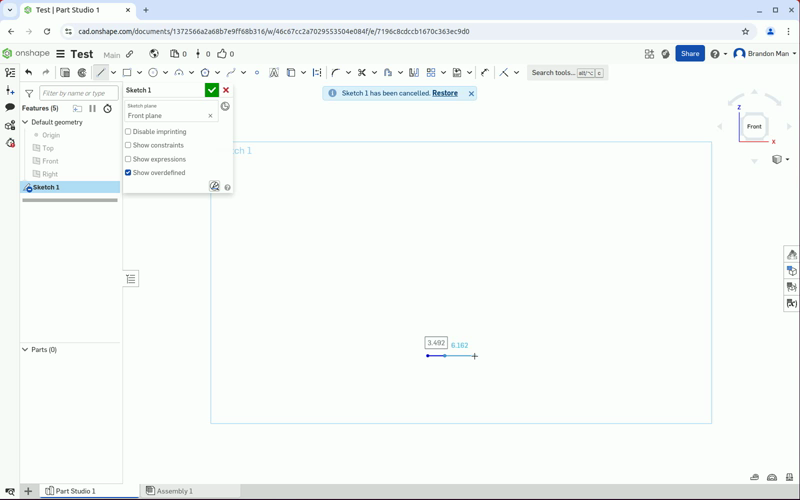
mouse_move(444, 349)
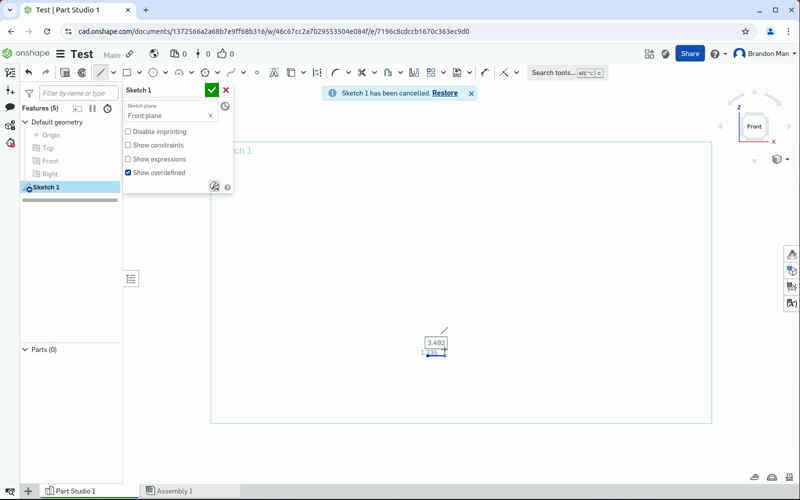
scroll(6)
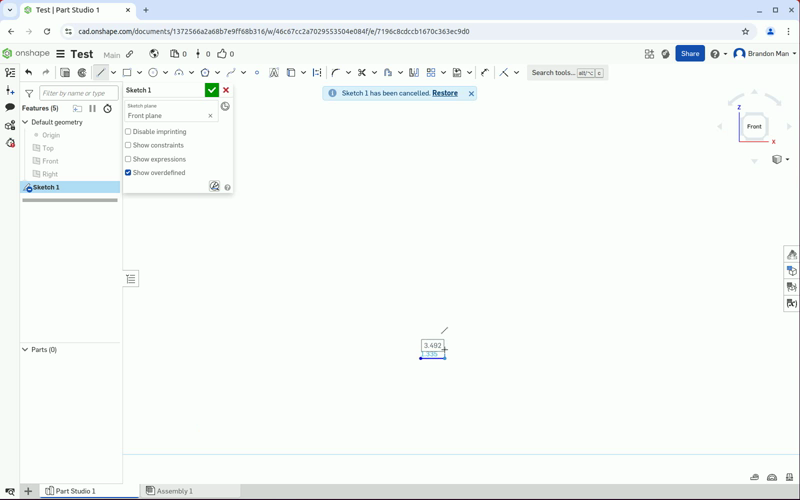
scroll(6)
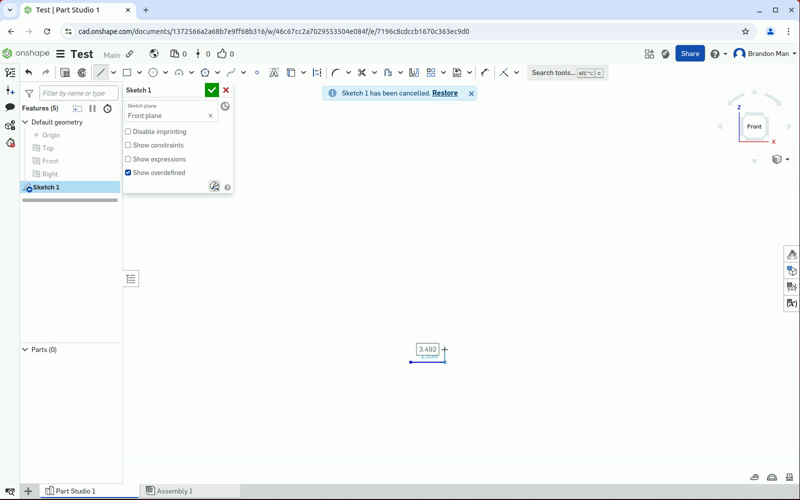
scroll(6)
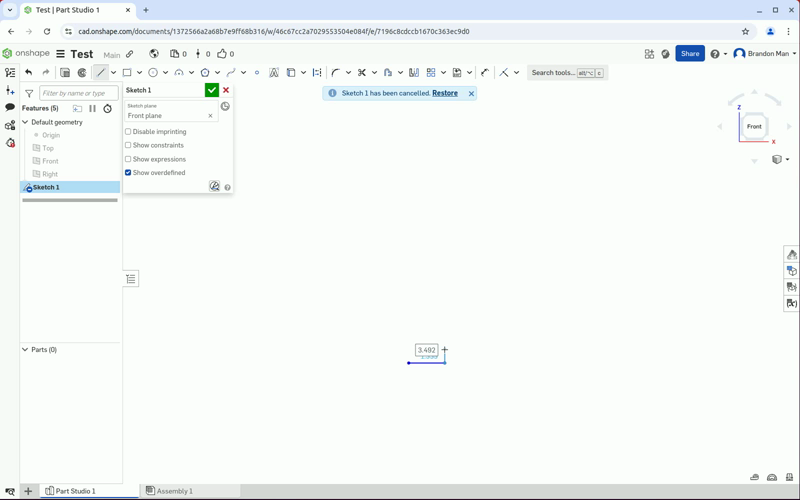
scroll(6)
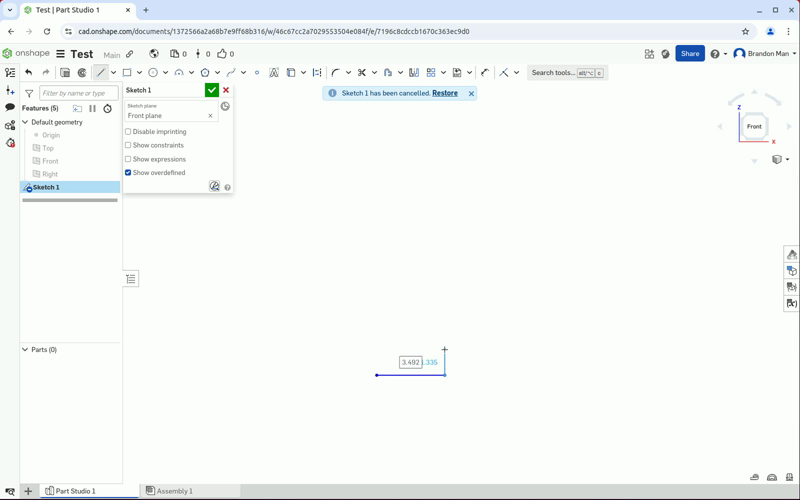
scroll(6)
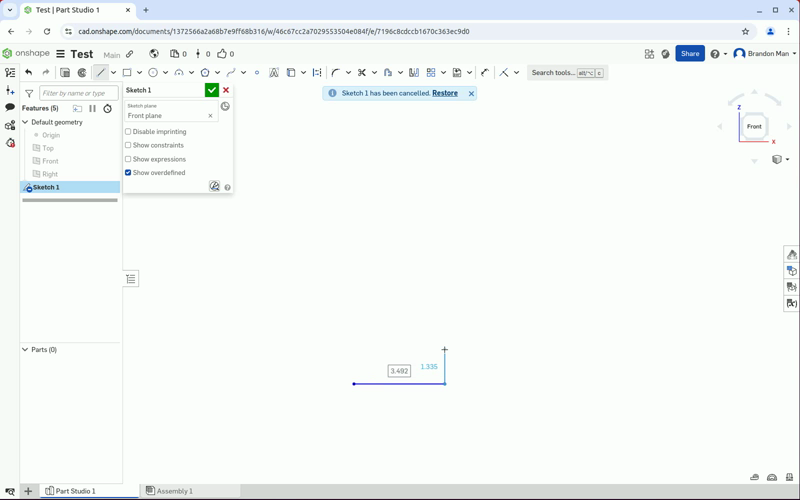
scroll(6)
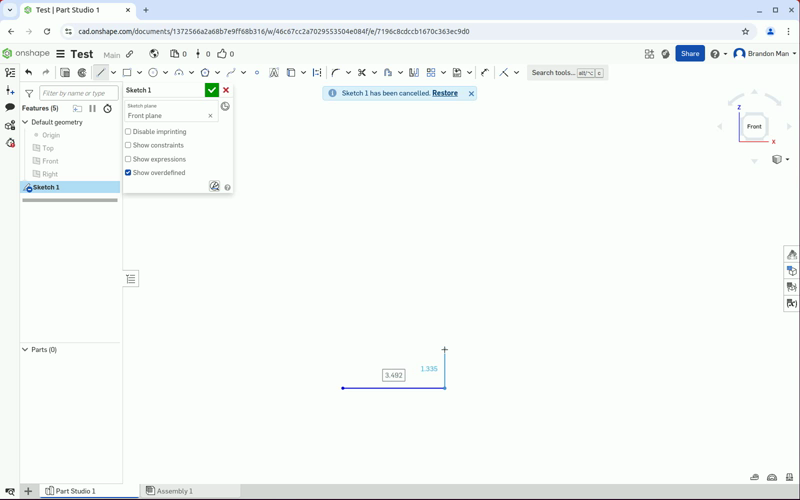
scroll(6)
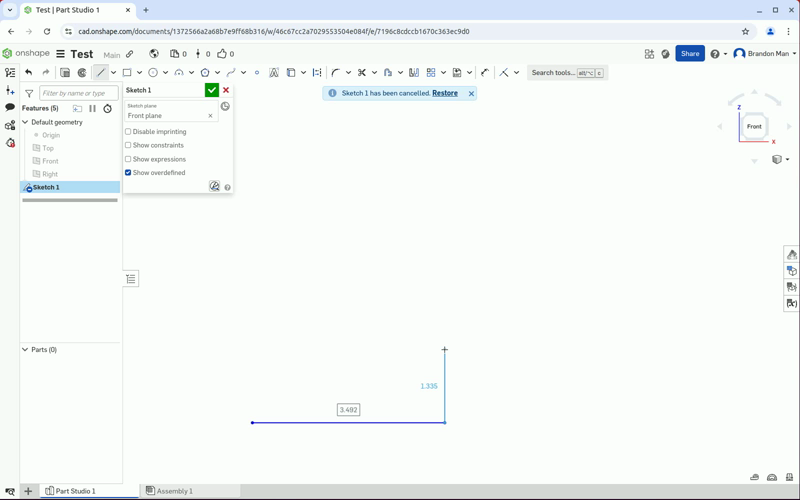
click(444, 349)
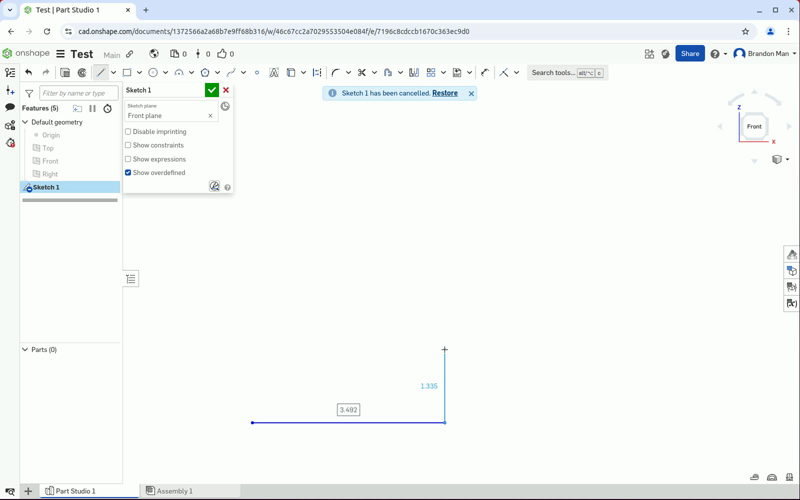
scroll(-6)
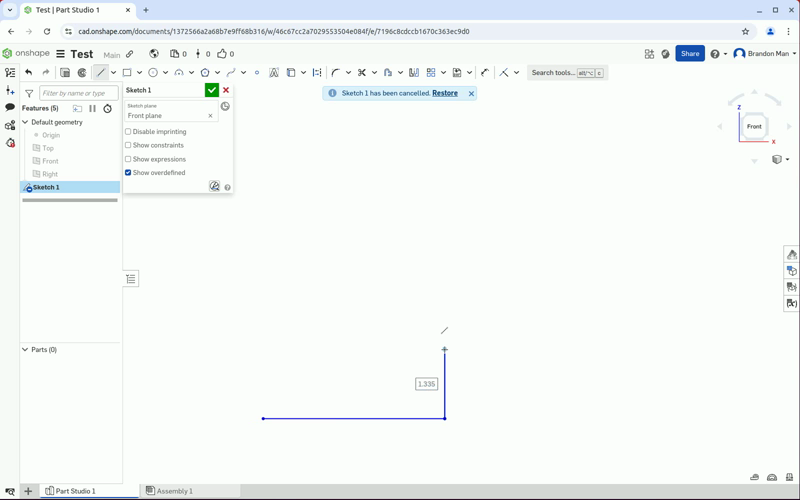
scroll(-6)
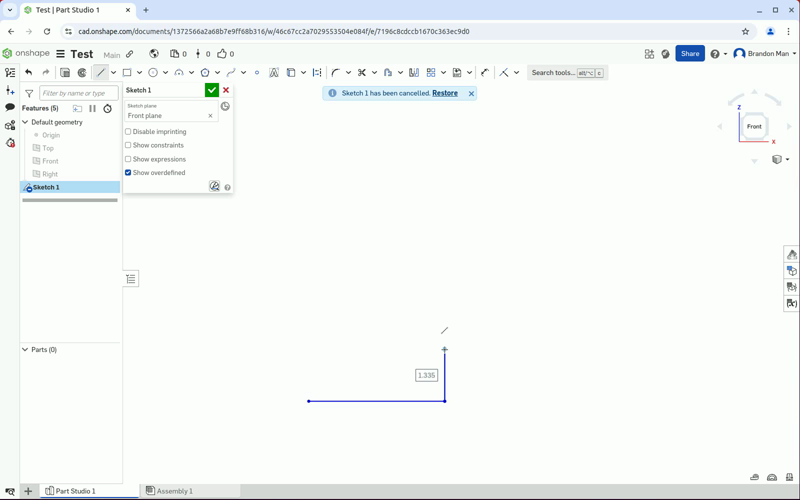
scroll(-6)
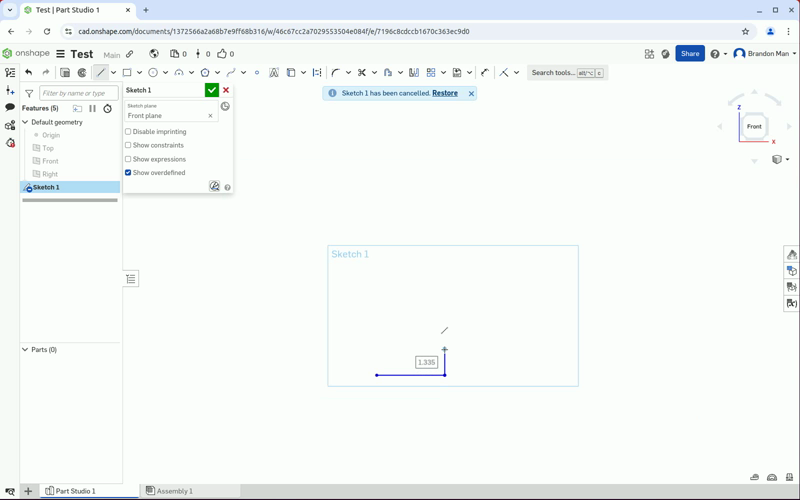
scroll(-6)
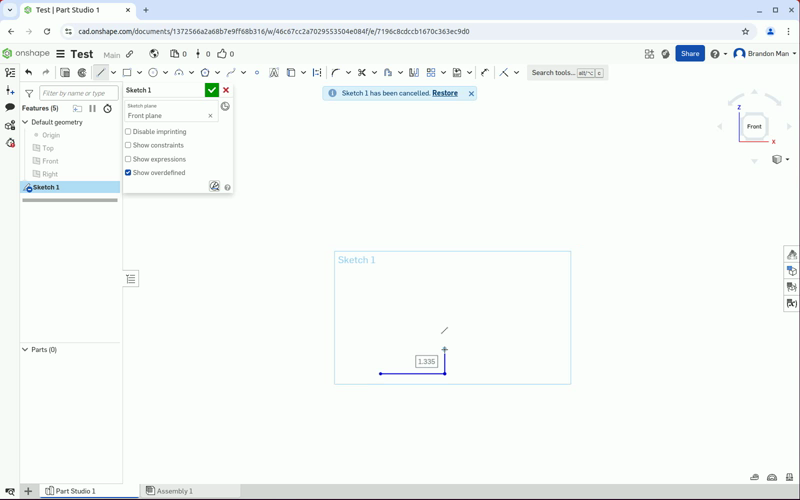
scroll(-6)
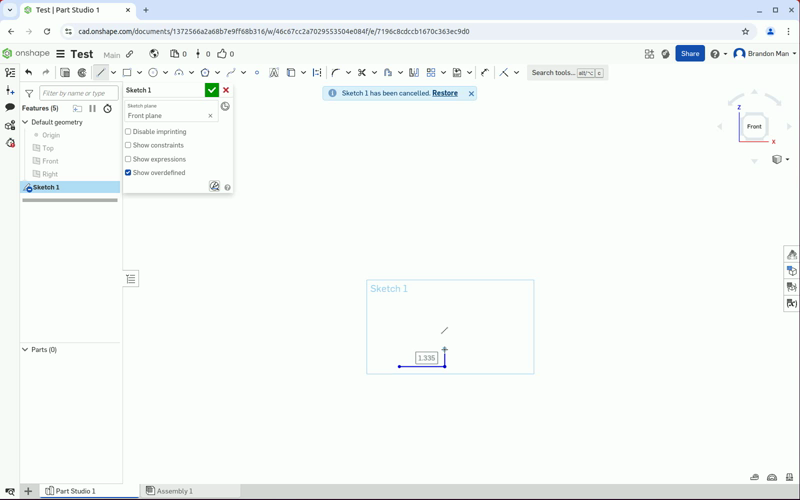
scroll(-6)
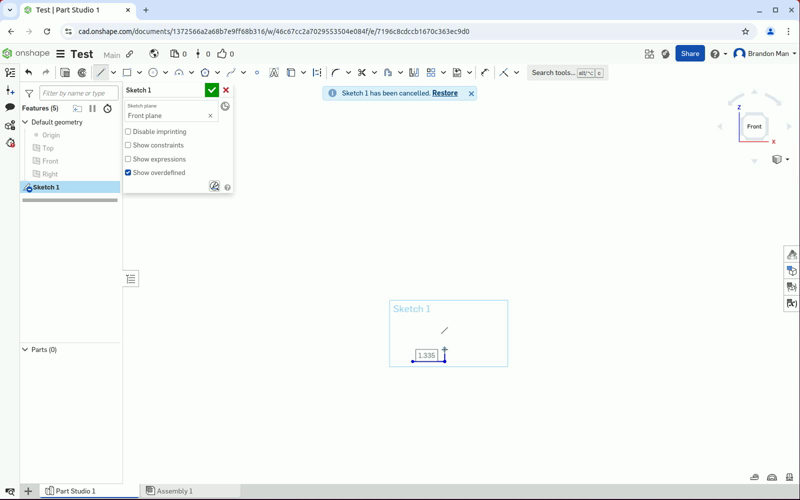
scroll(-6)
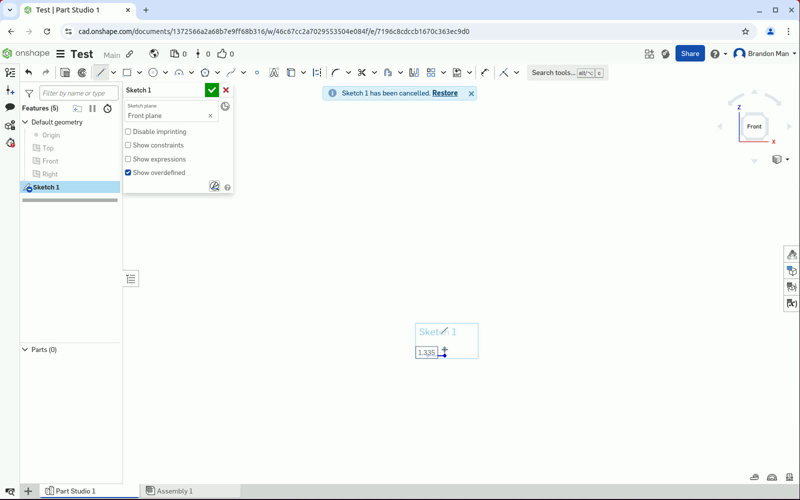
key_up(shift)
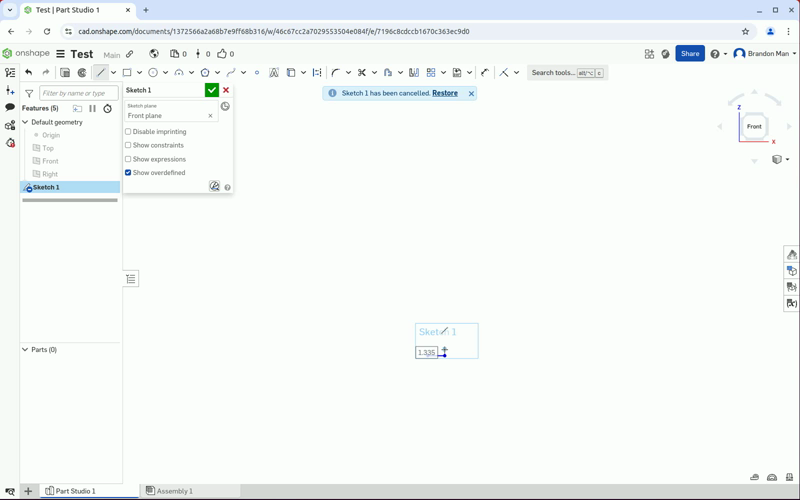
key_down(shift)
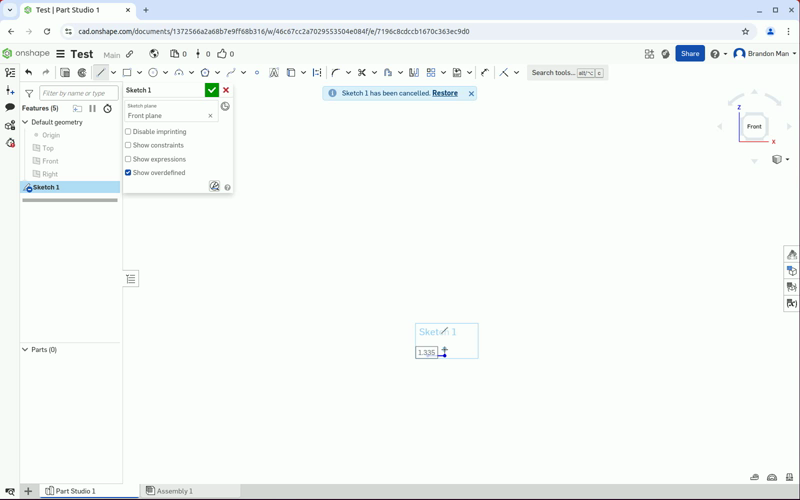
mouse_move(474, 349)
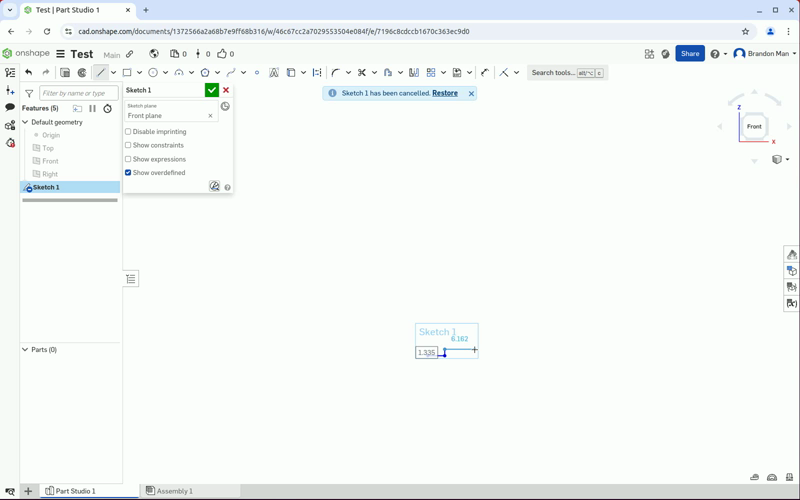
mouse_move(477, 349)
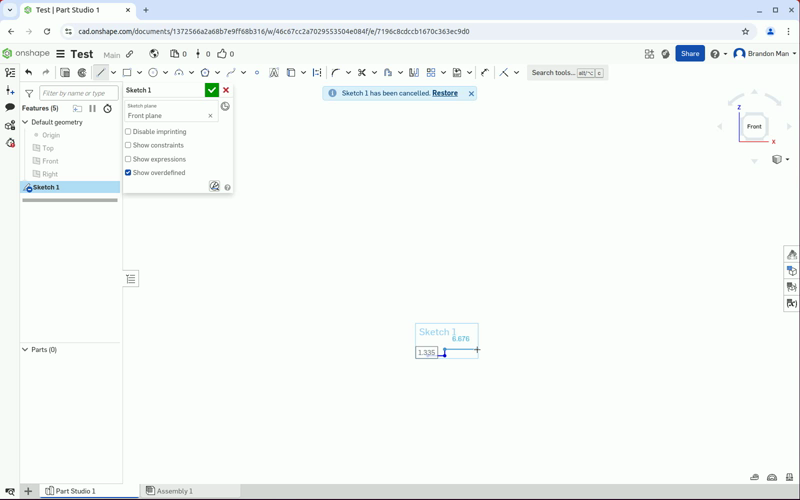
click(477, 349)
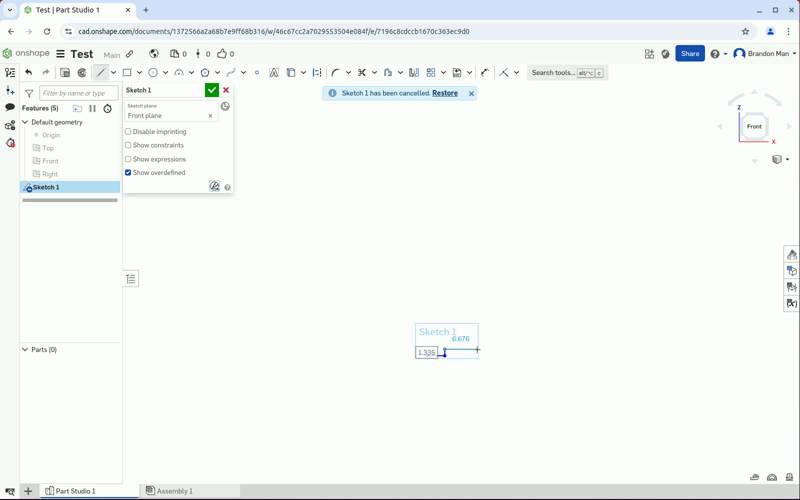
key_up(shift)
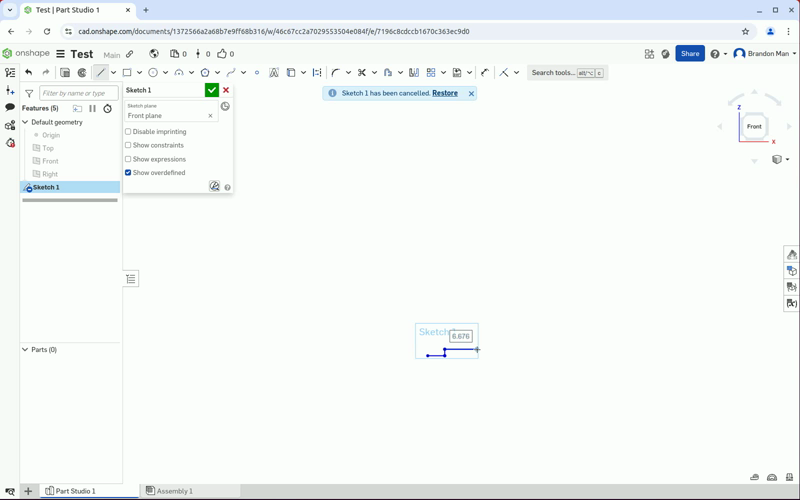
key_down(shift)
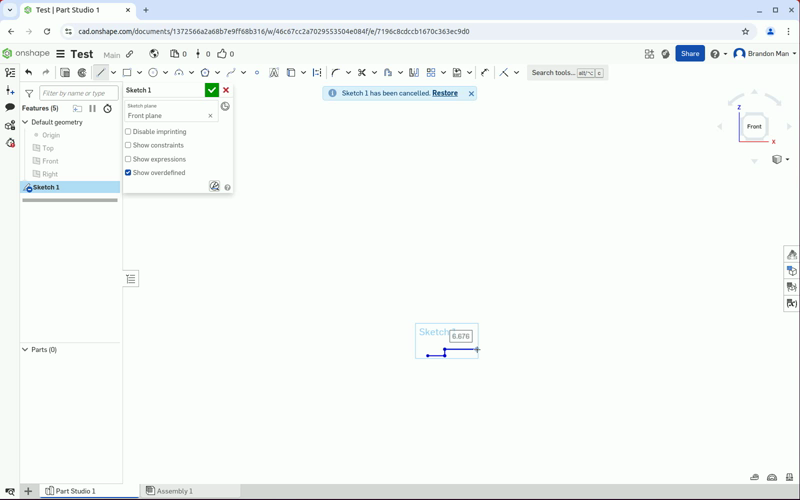
mouse_move(507, 349)
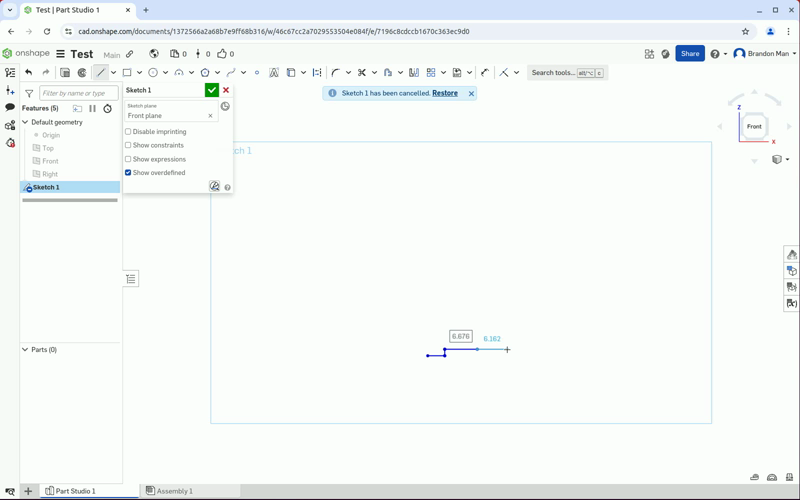
mouse_move(477, 355)
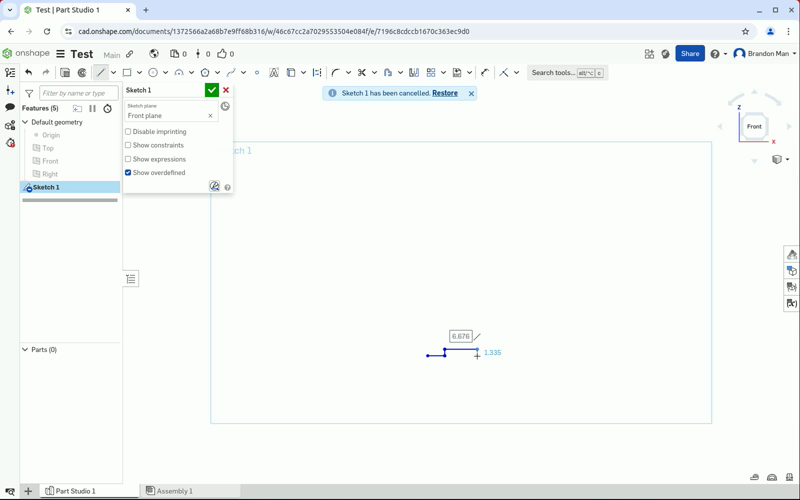
scroll(6)
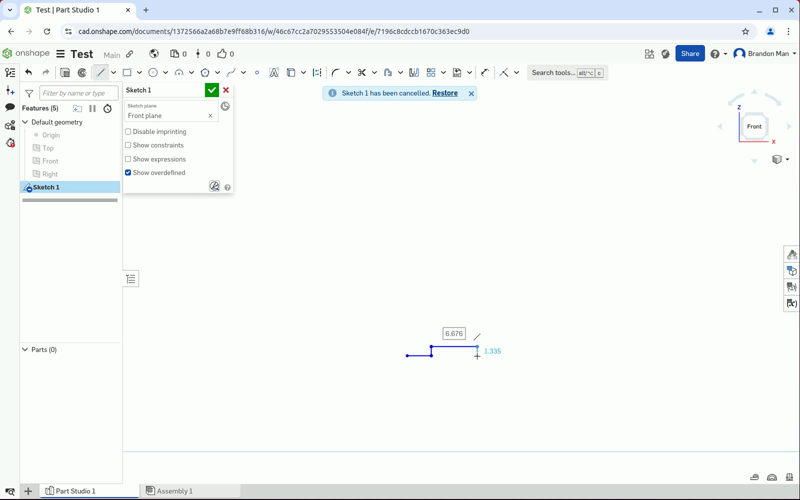
scroll(6)
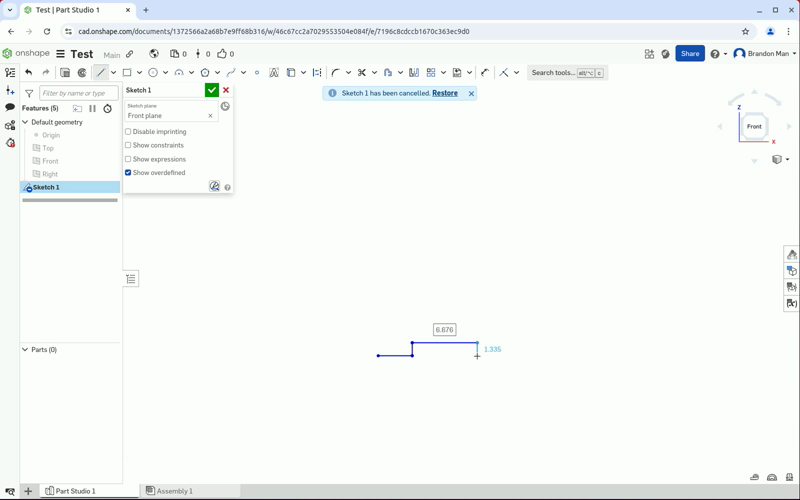
scroll(6)
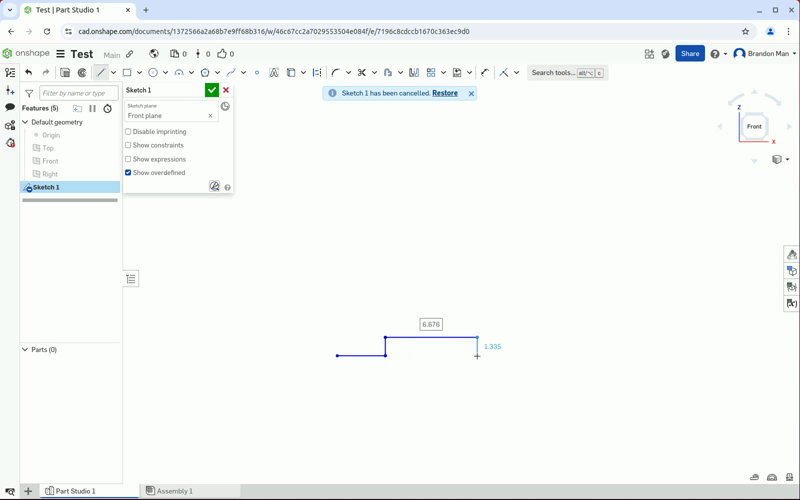
scroll(6)
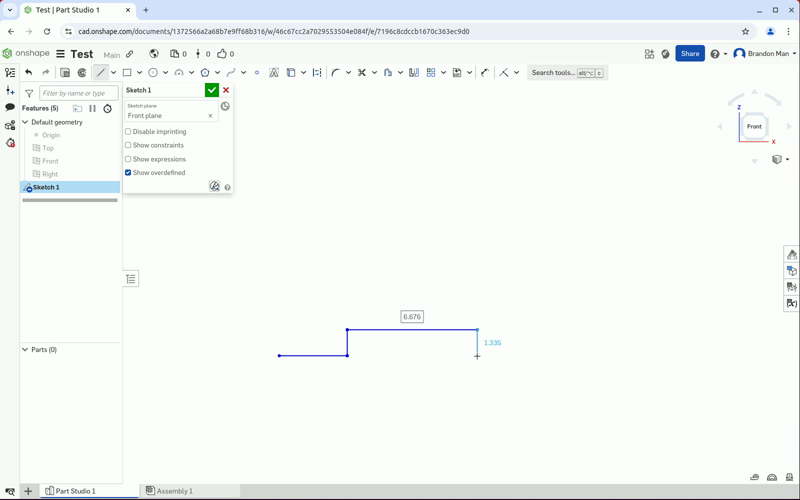
scroll(6)
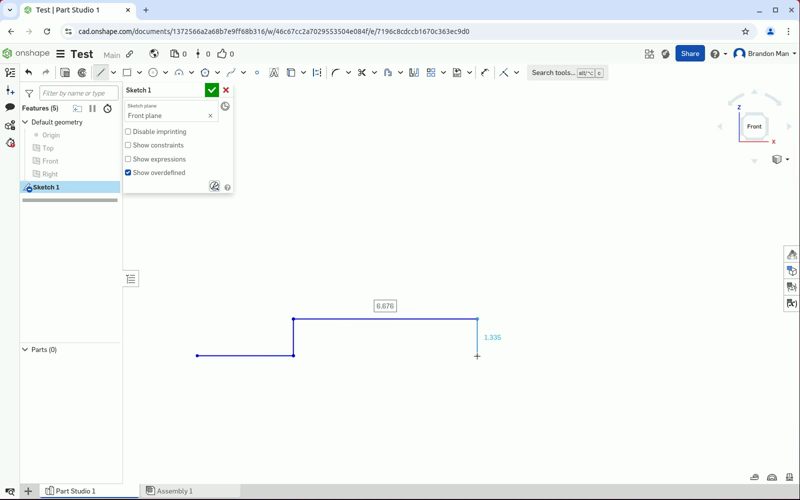
scroll(6)
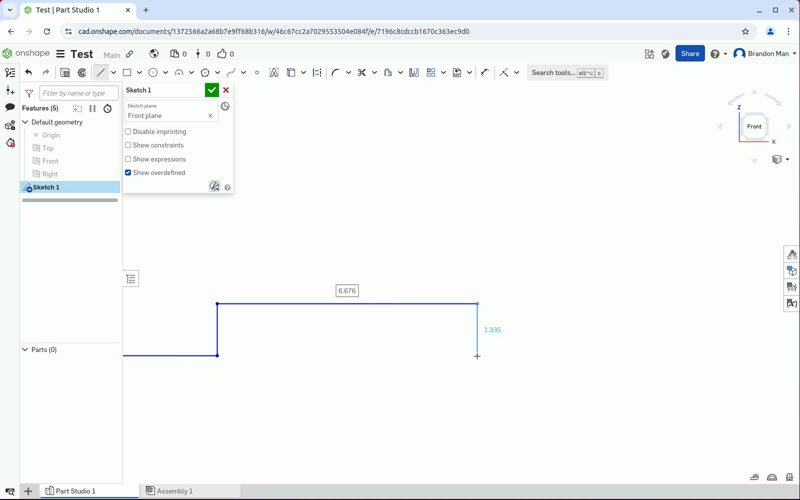
scroll(6)
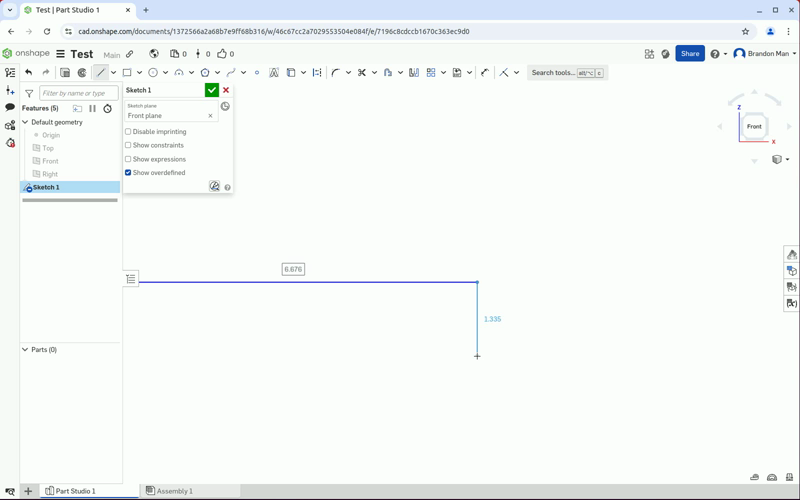
click(477, 355)
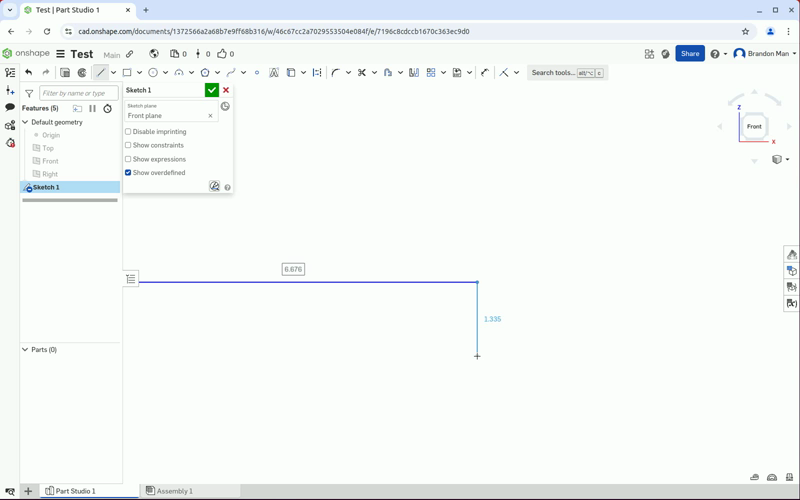
scroll(-6)
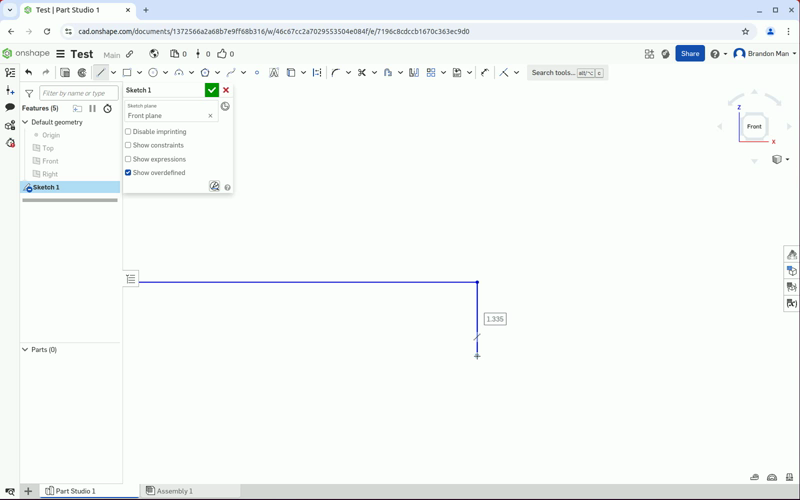
scroll(-6)
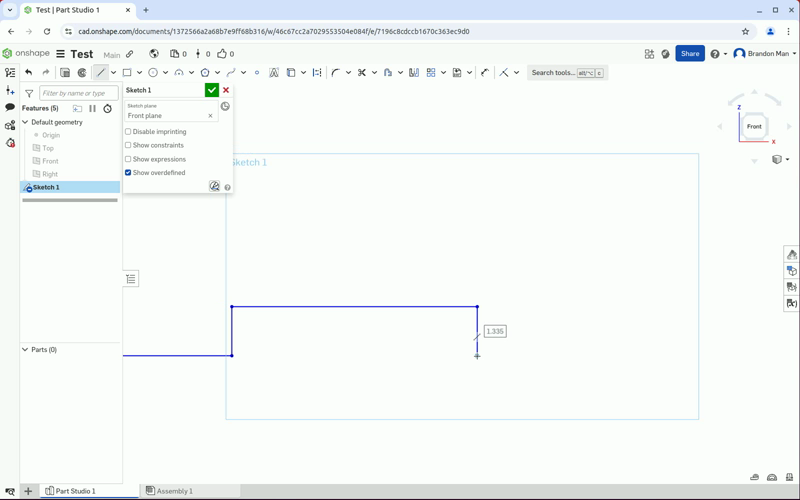
scroll(-6)
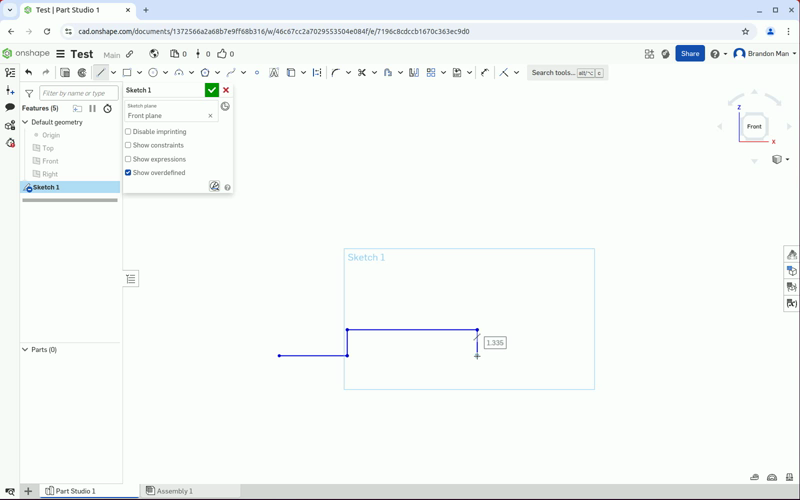
scroll(-6)
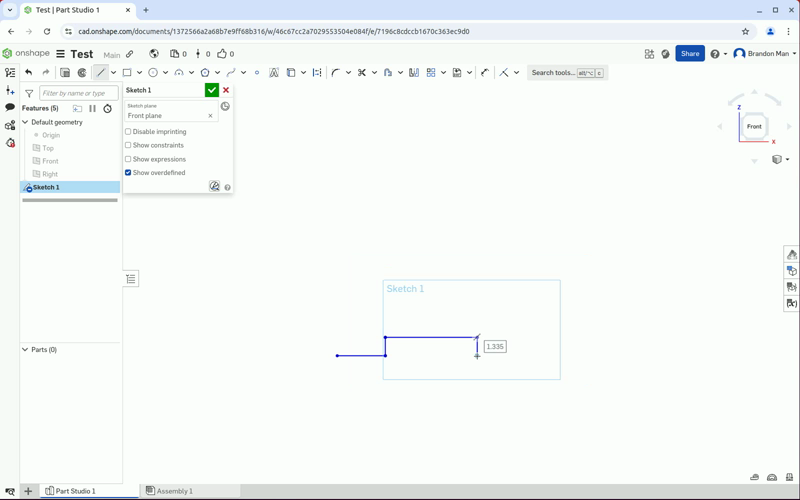
scroll(-6)
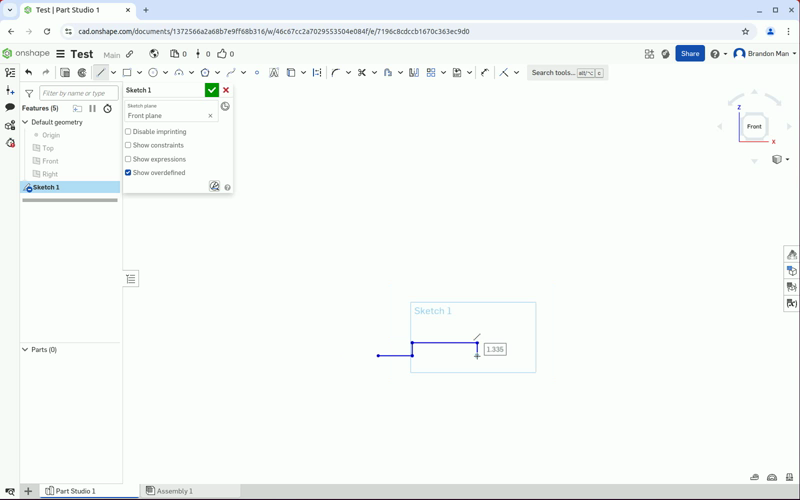
scroll(-6)
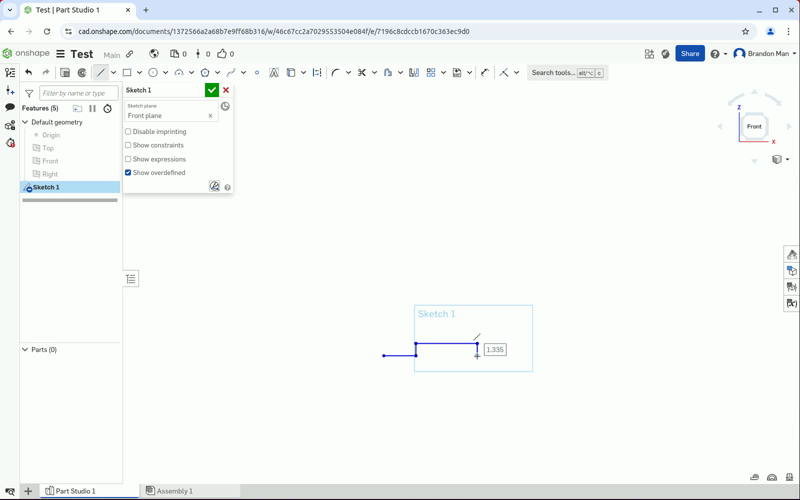
scroll(-6)
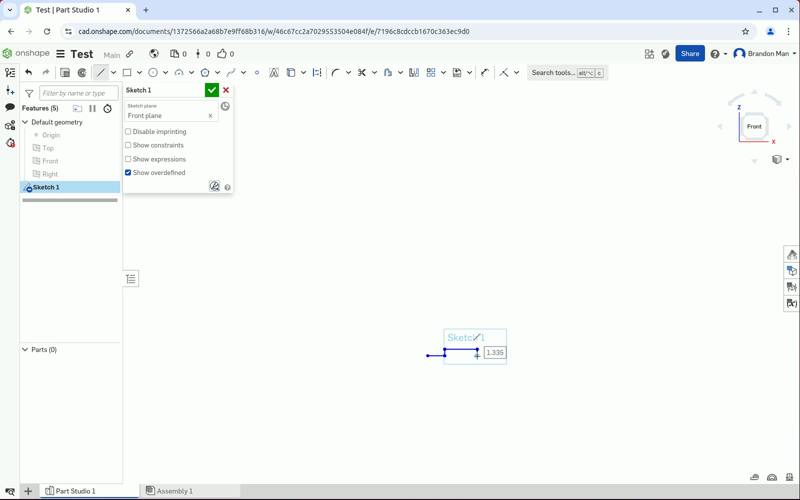
key_up(shift)
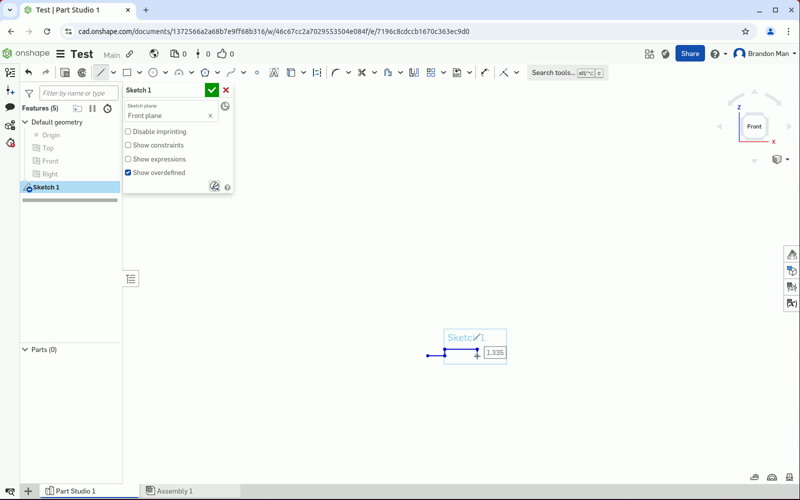
key_down(shift)
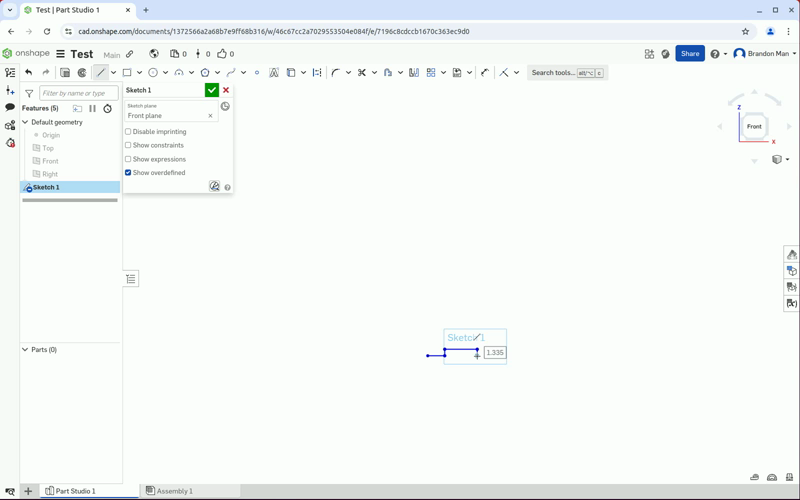
mouse_move(507, 355)
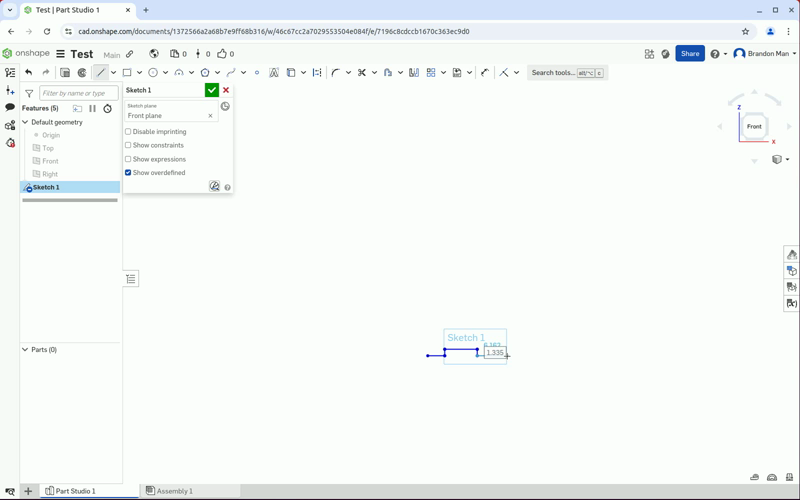
mouse_move(494, 355)
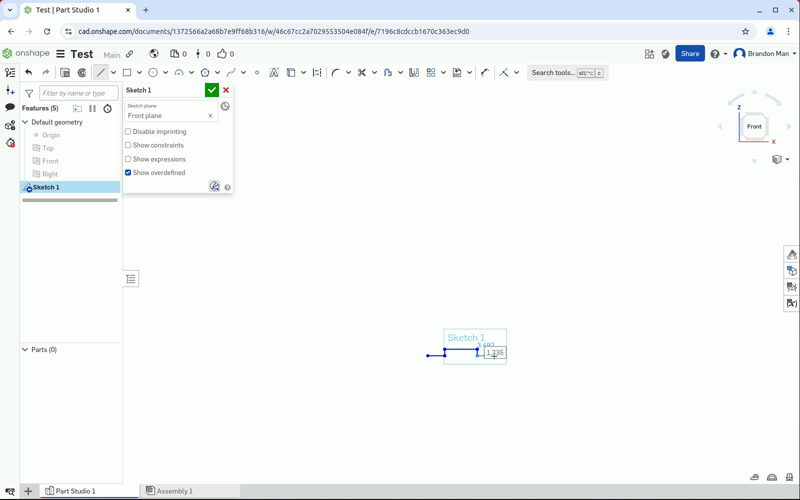
click(494, 355)
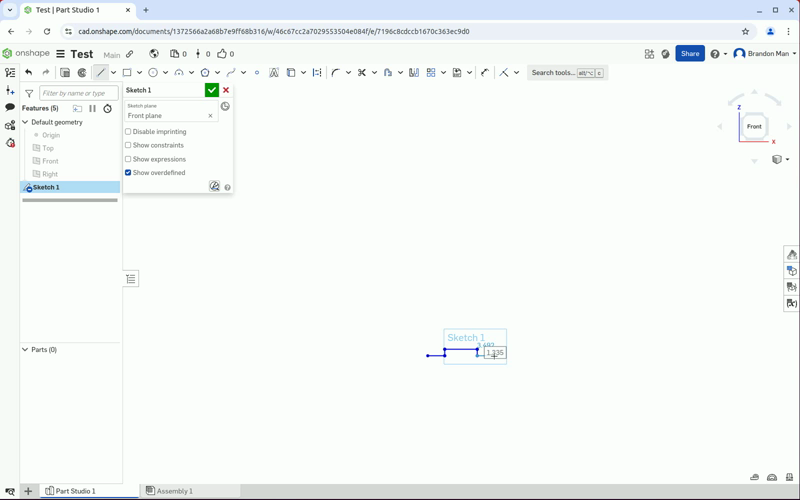
key_up(shift)
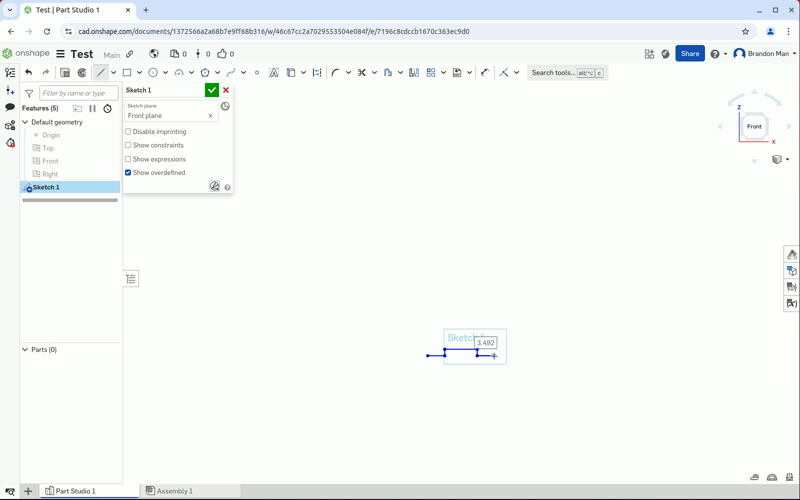
key_down(shift)
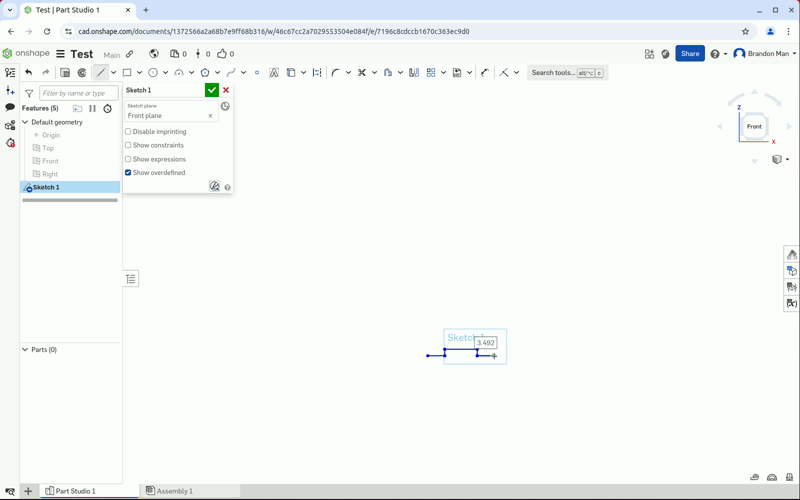
mouse_move(494, 243)
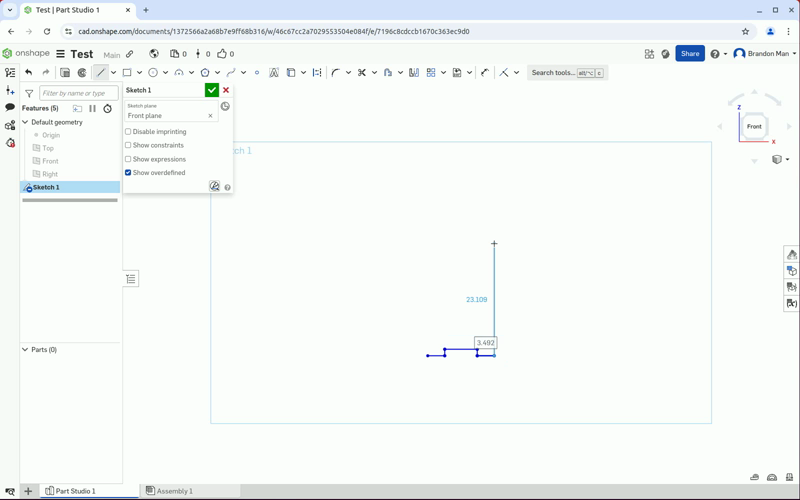
click(494, 243)
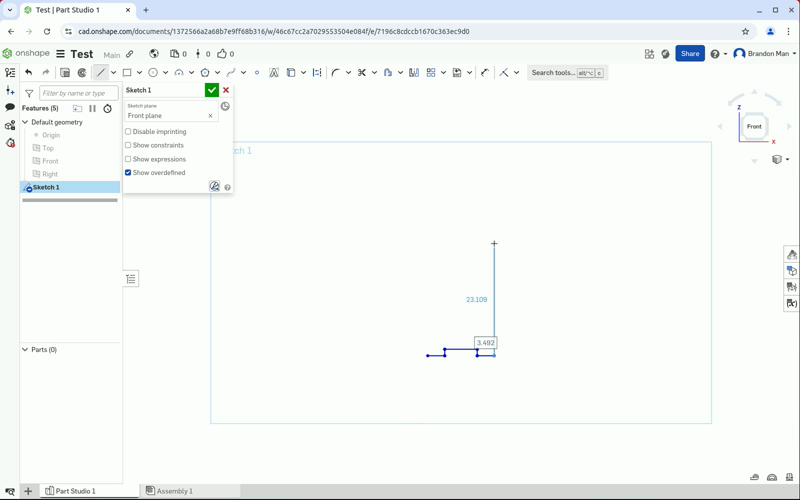
key_up(shift)
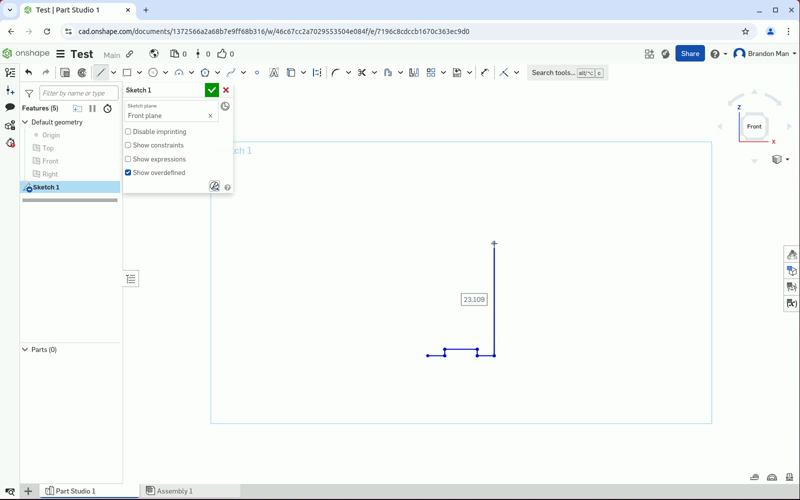
key(esc)
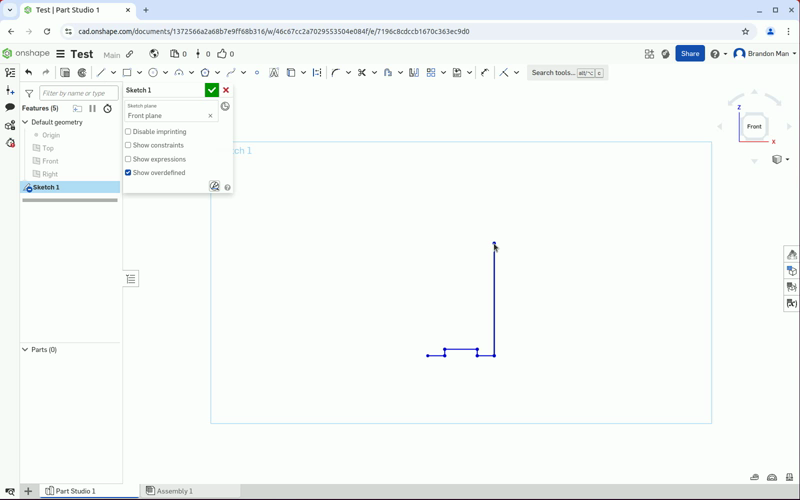
key(a)
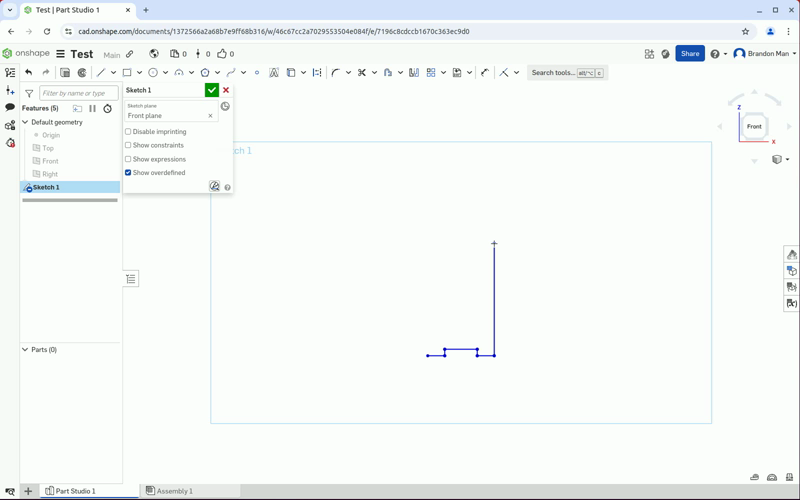
mouse_move(494, 243)
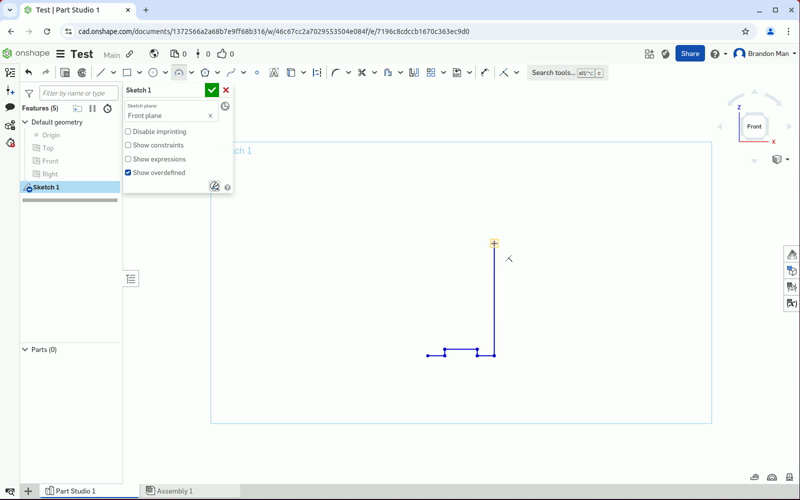
click(494, 243)
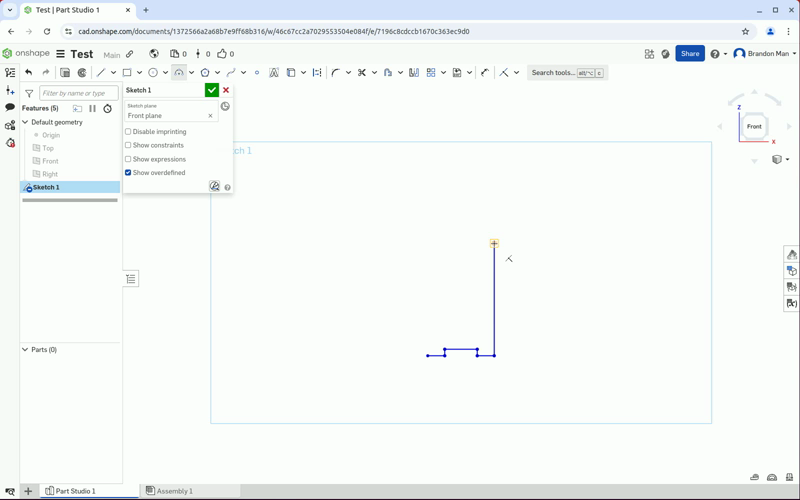
key_down(shift)
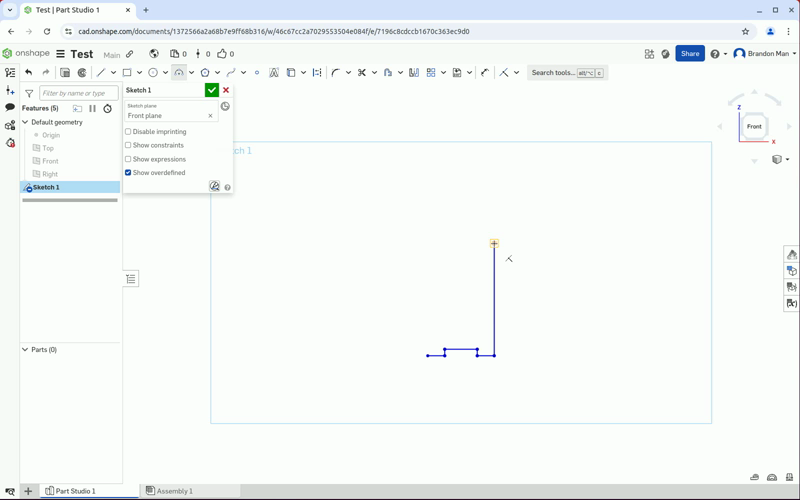
mouse_move(474, 209)
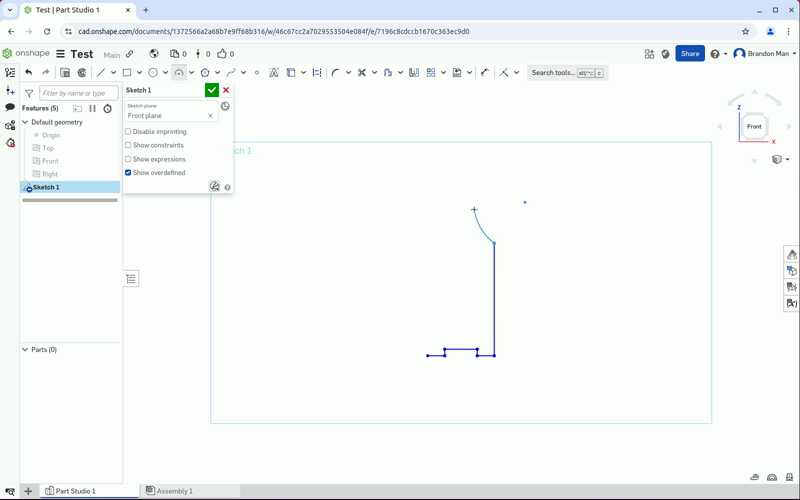
click(474, 209)
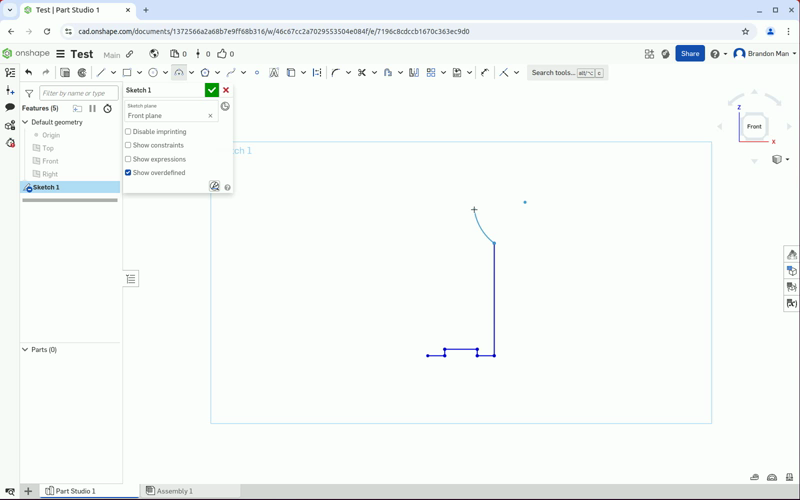
mouse_move(479, 228)
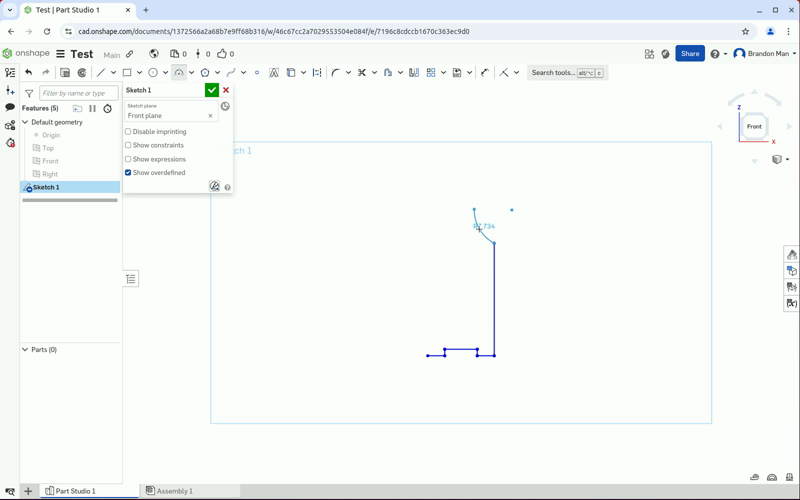
click(479, 228)
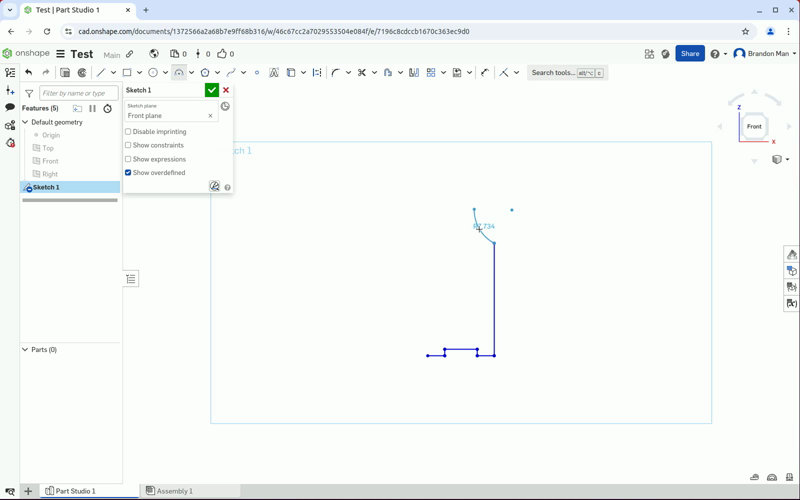
key_up(shift)
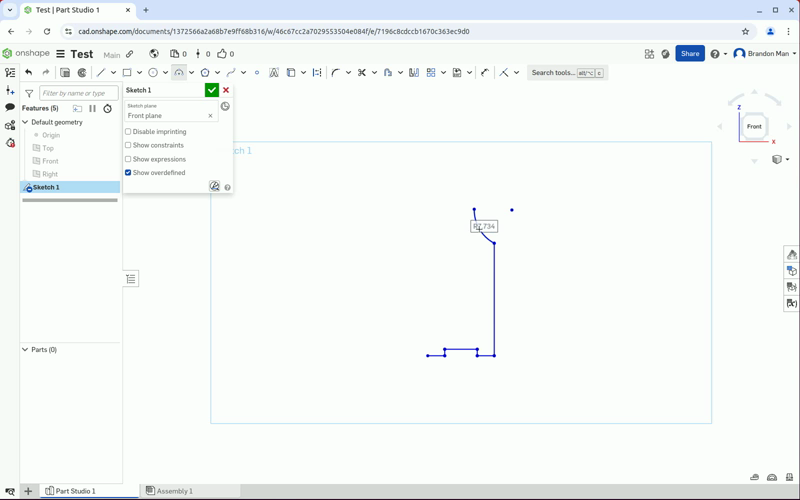
key(esc)
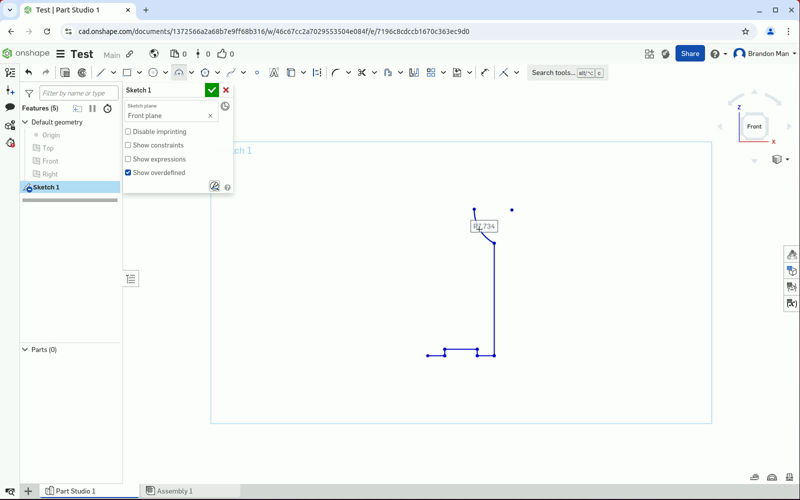
key(l)
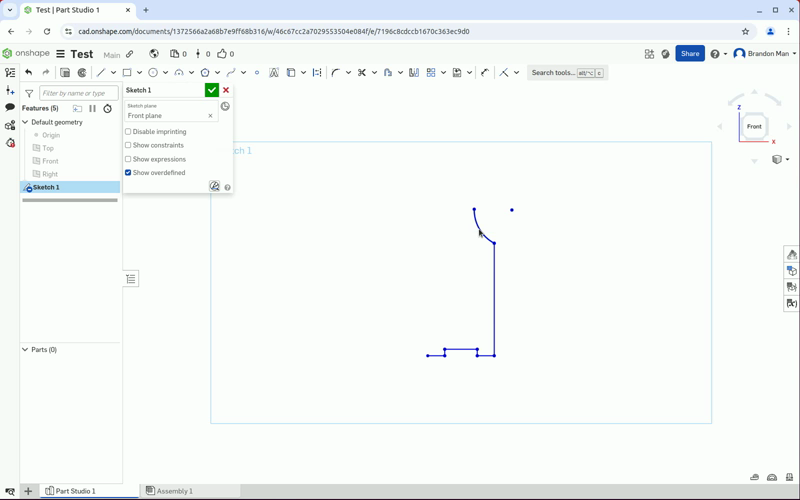
mouse_move(474, 209)
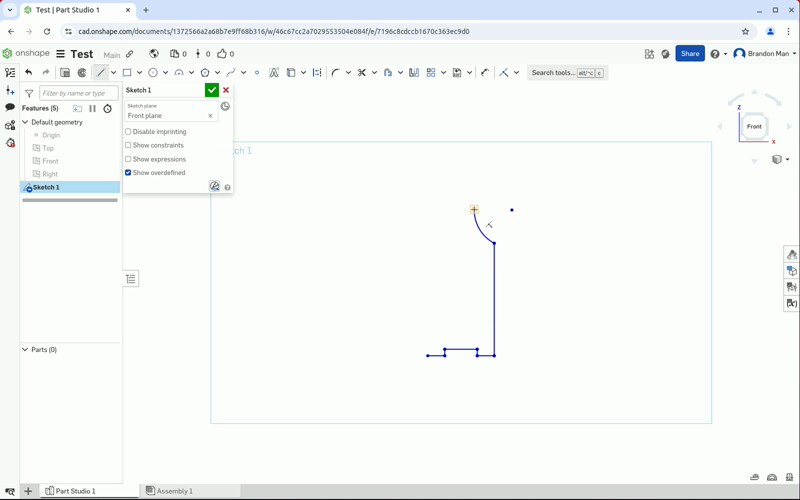
click(474, 209)
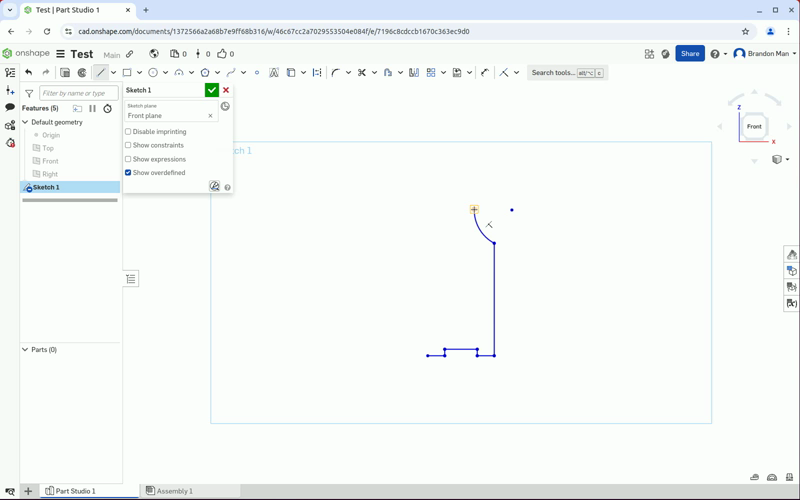
key_down(shift)
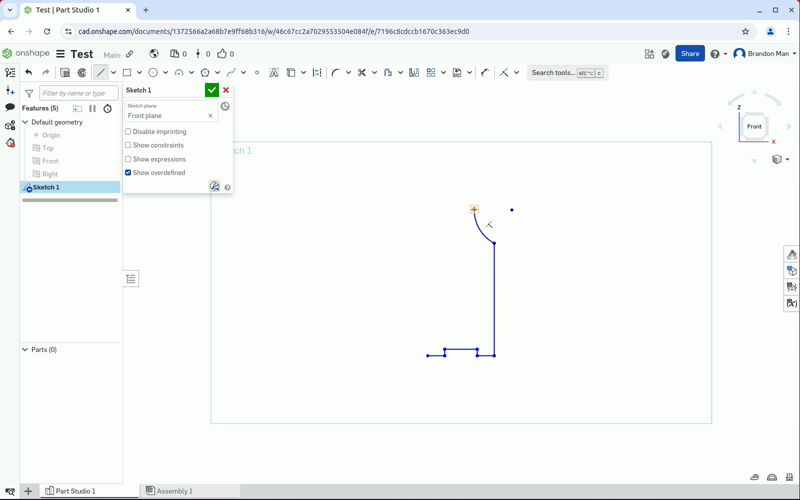
mouse_move(504, 209)
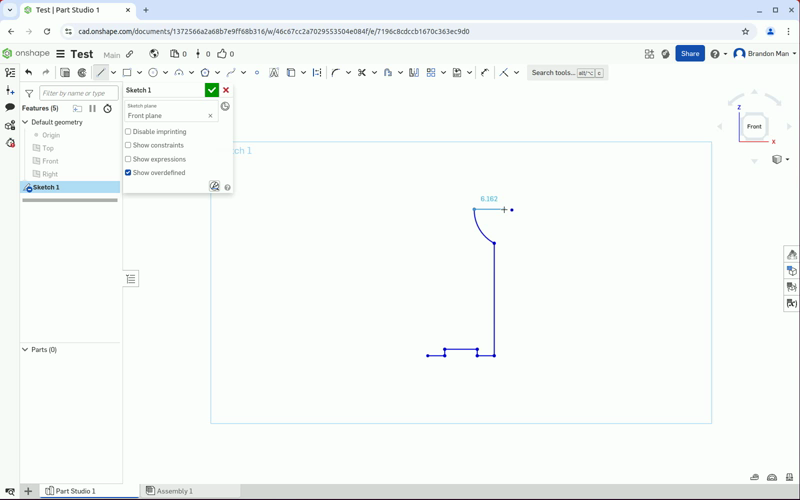
mouse_move(427, 209)
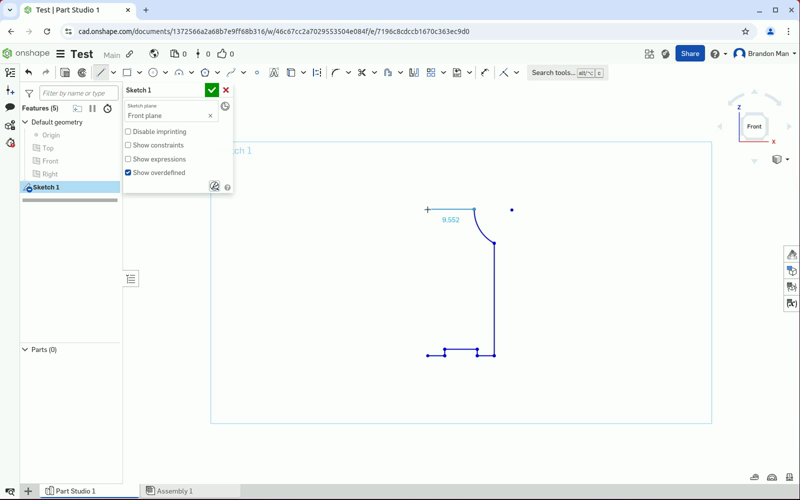
click(427, 209)
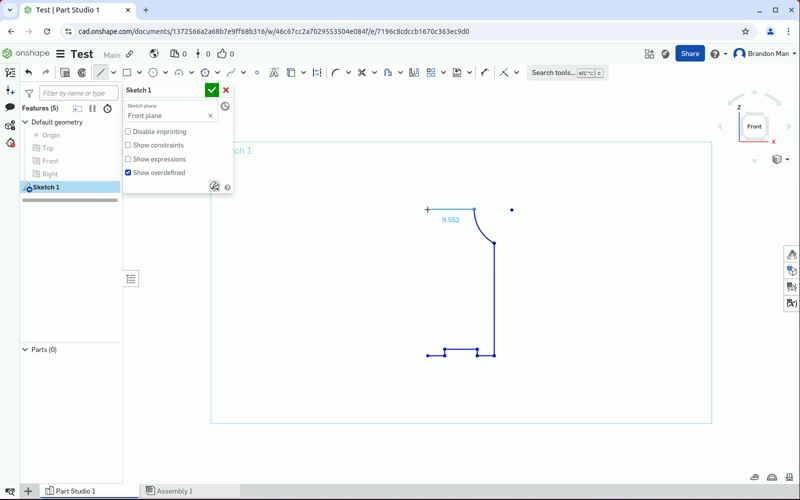
key_up(shift)
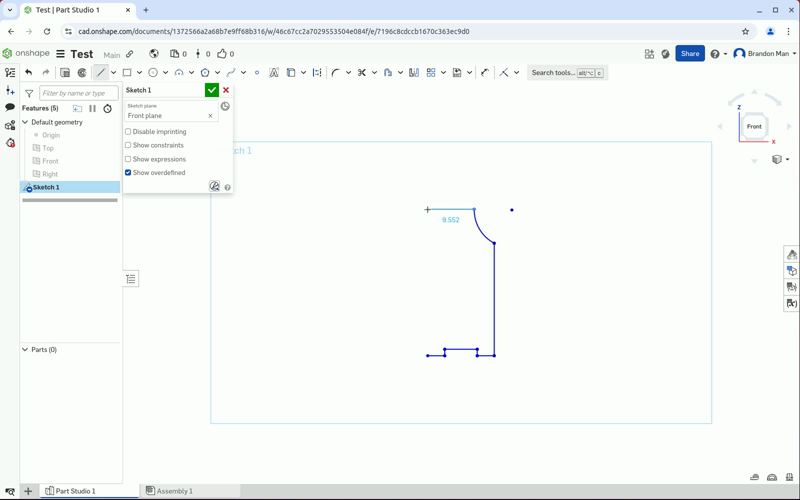
key_down(shift)
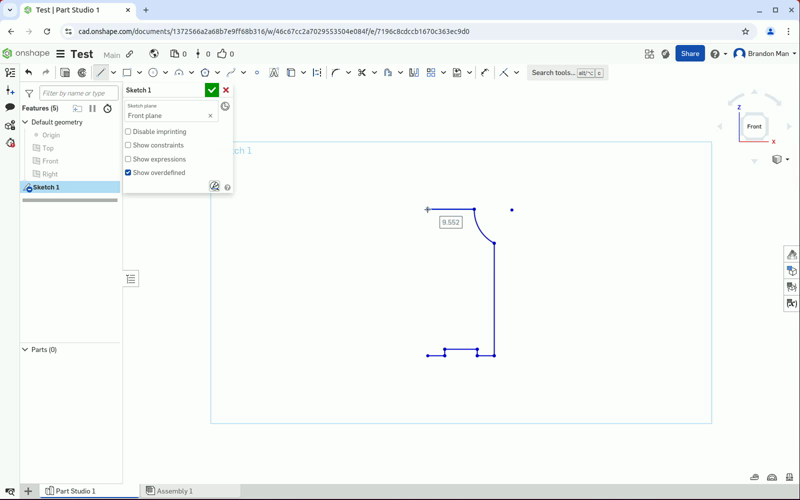
mouse_move(427, 355)
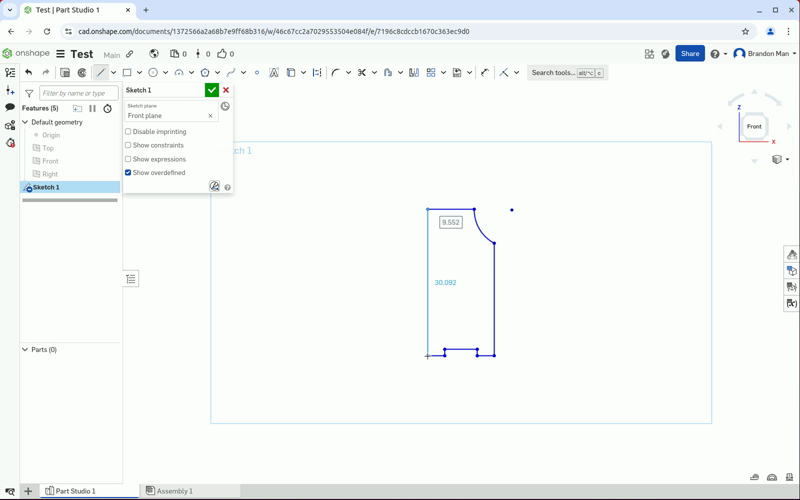
key_up(shift)
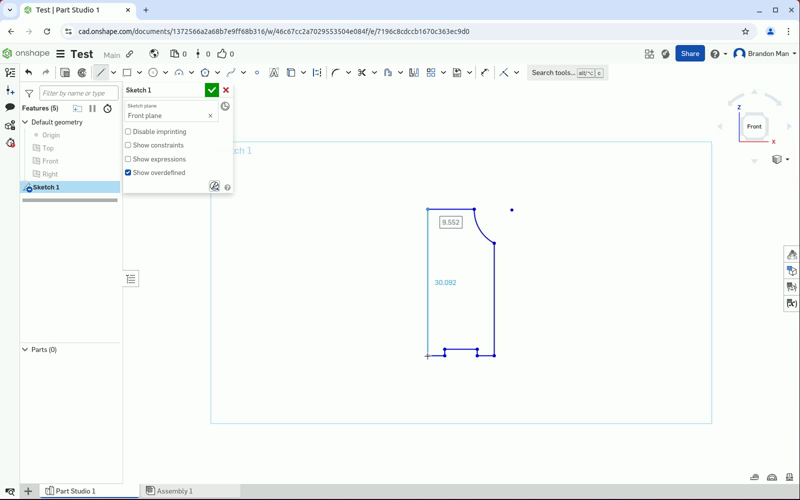
click(427, 355)
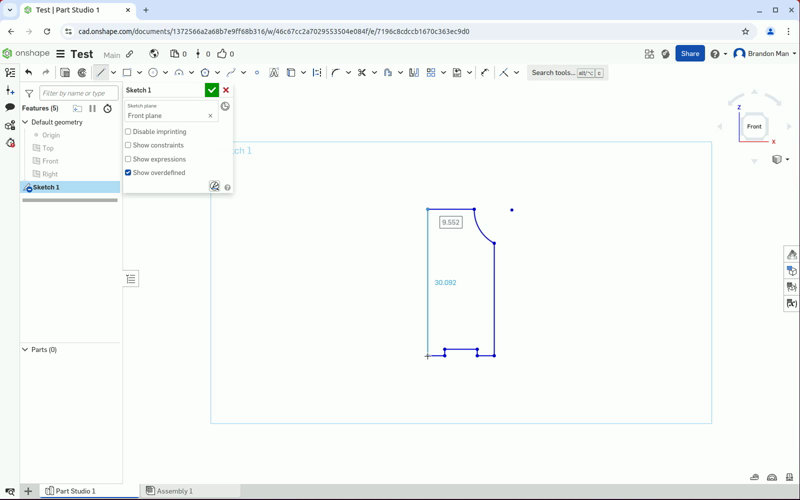
key(esc)
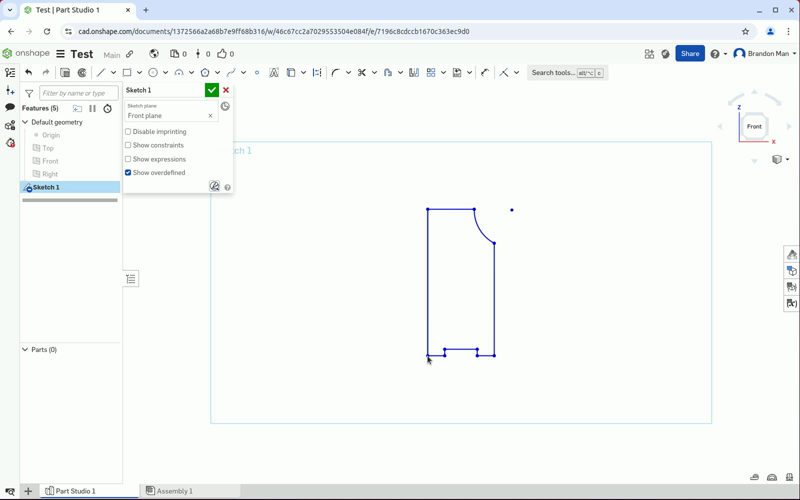
key(l)
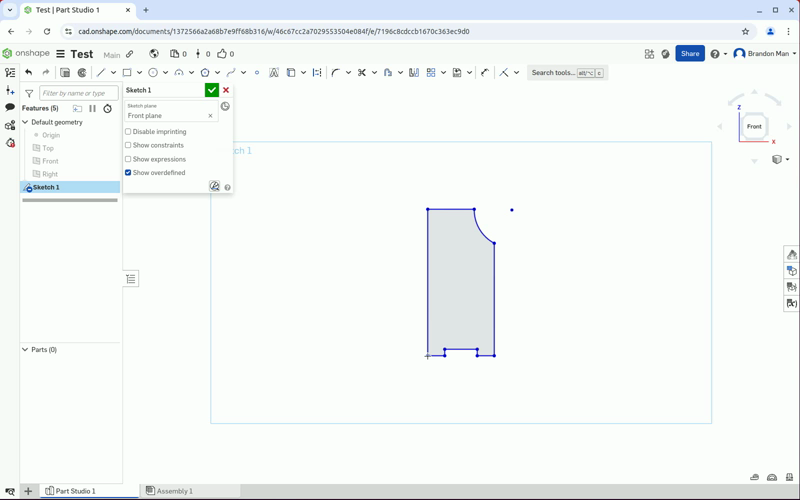
key_down(shift)
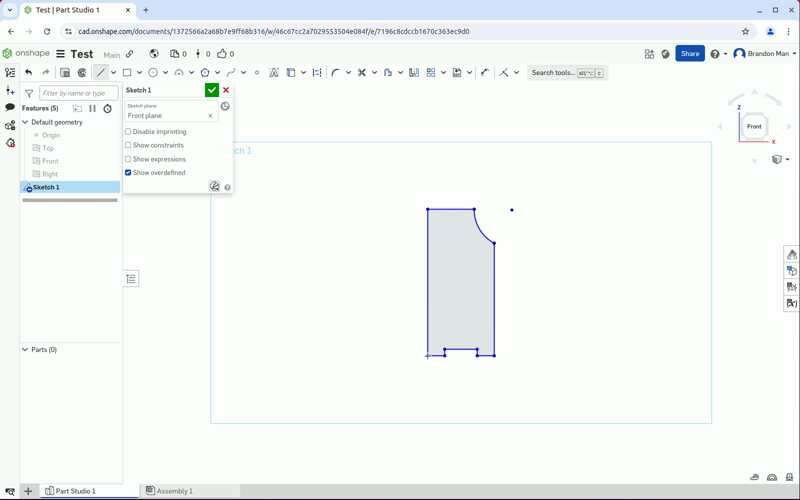
mouse_move(441, 223)
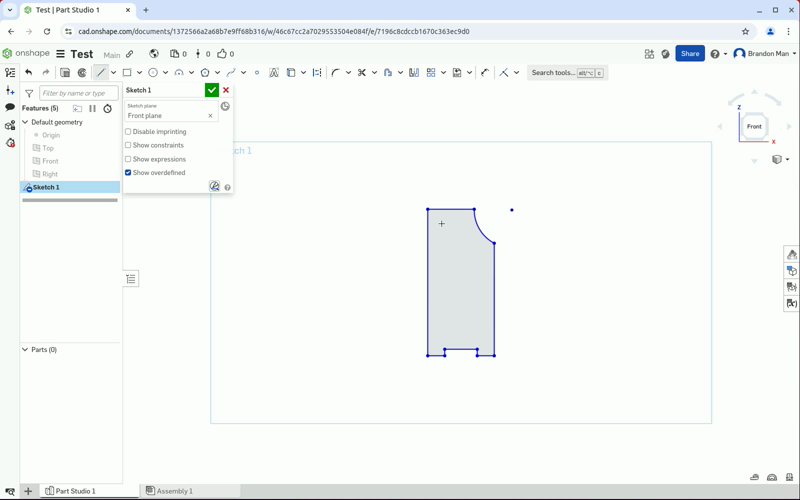
click(441, 223)
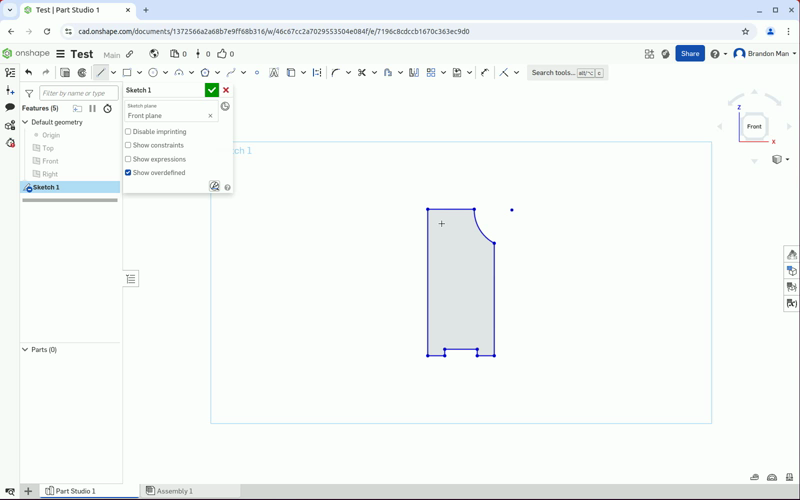
key_up(shift)
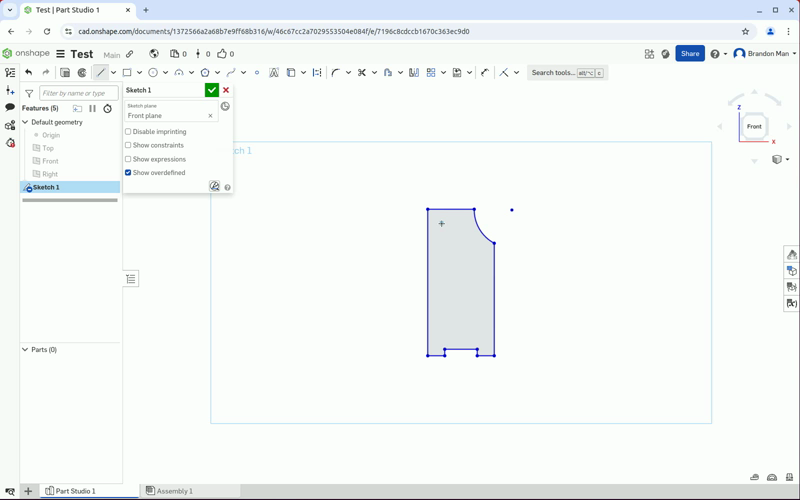
key_down(shift)
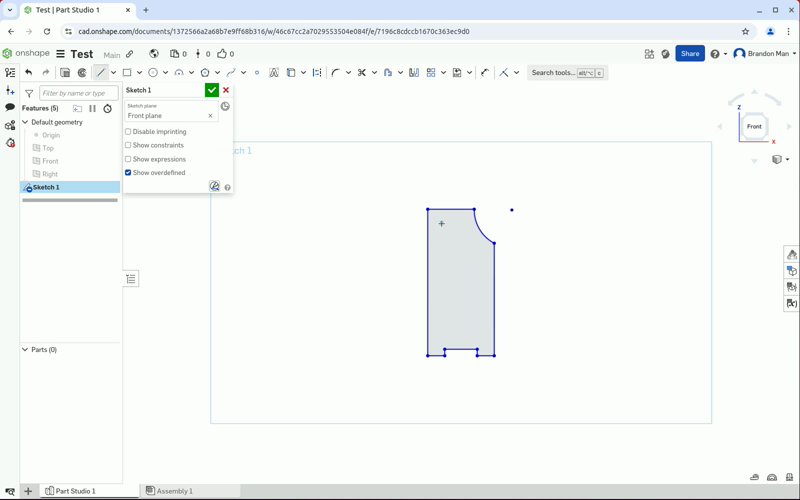
mouse_move(471, 223)
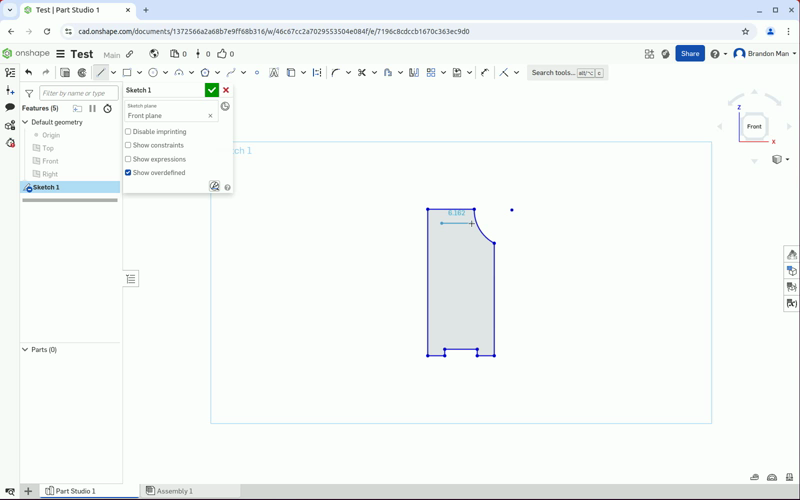
mouse_move(461, 223)
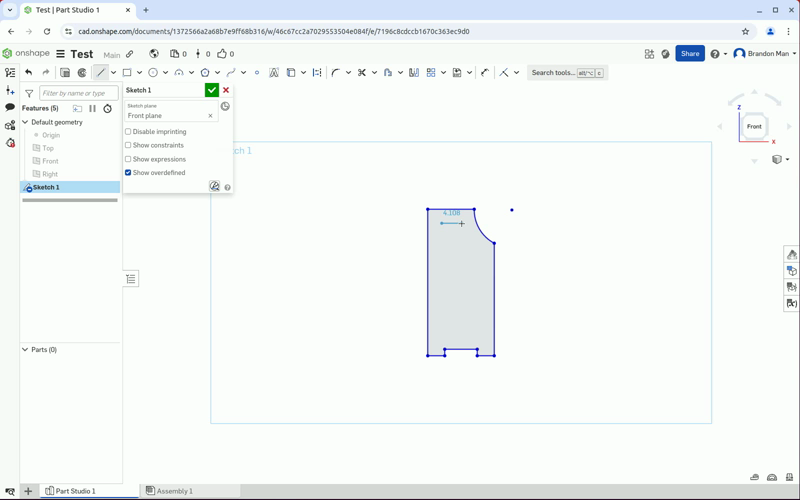
click(461, 223)
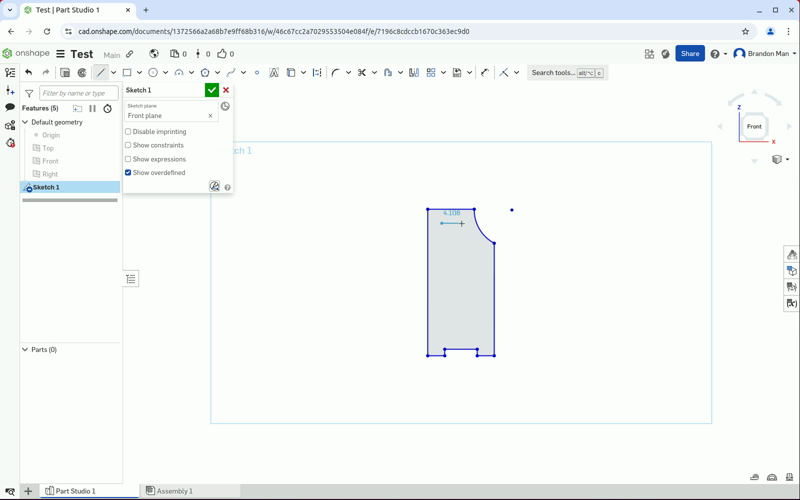
key_up(shift)
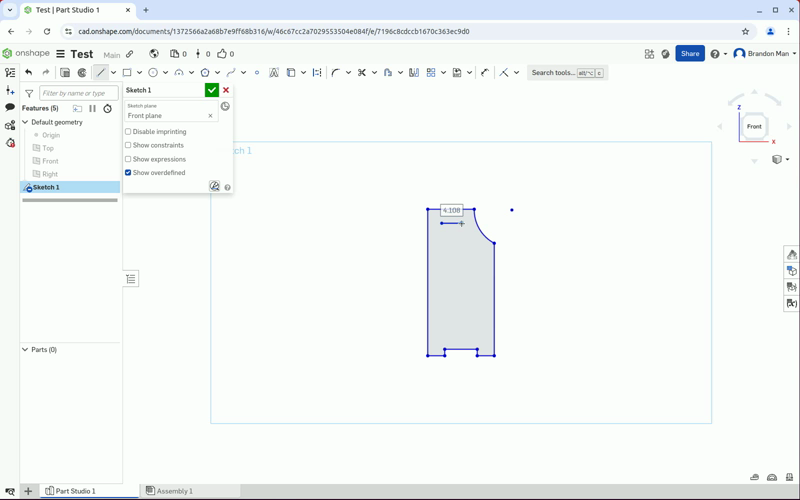
key_down(shift)
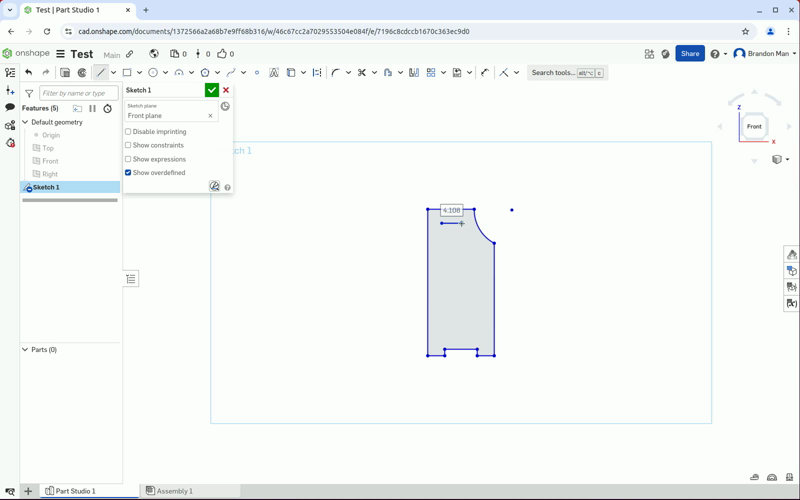
mouse_move(491, 223)
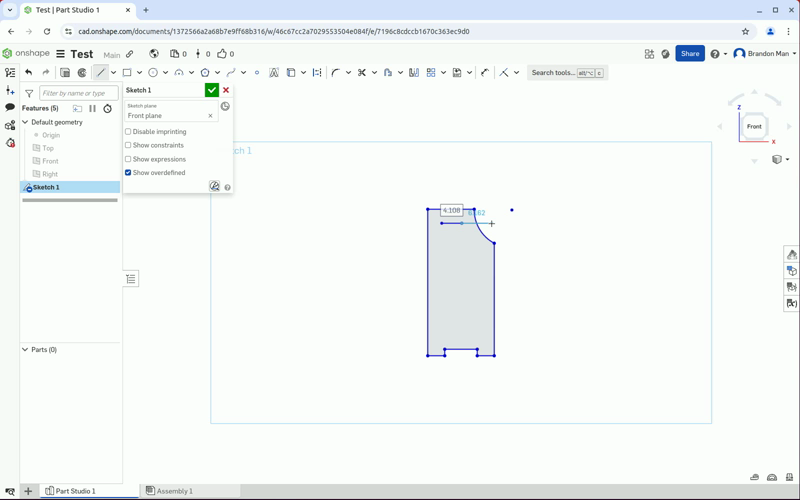
mouse_move(461, 215)
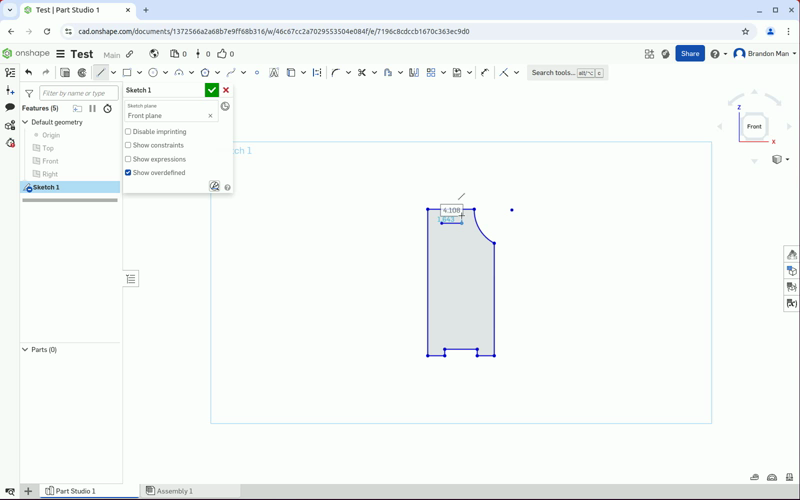
click(461, 215)
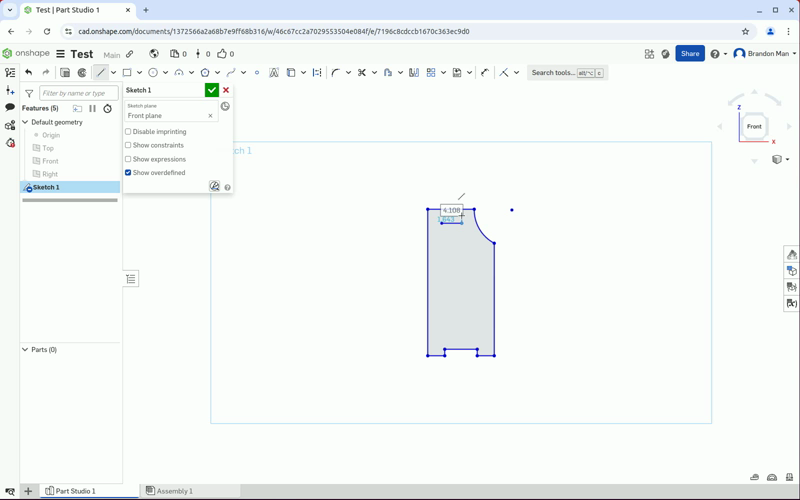
key_up(shift)
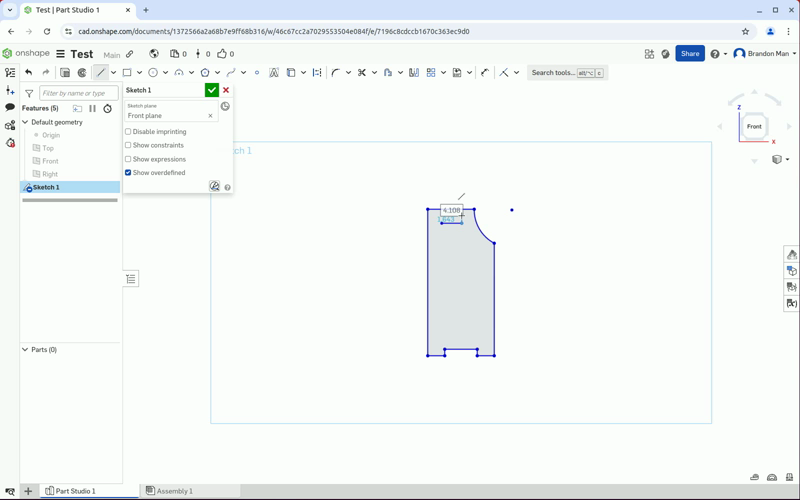
key_down(shift)
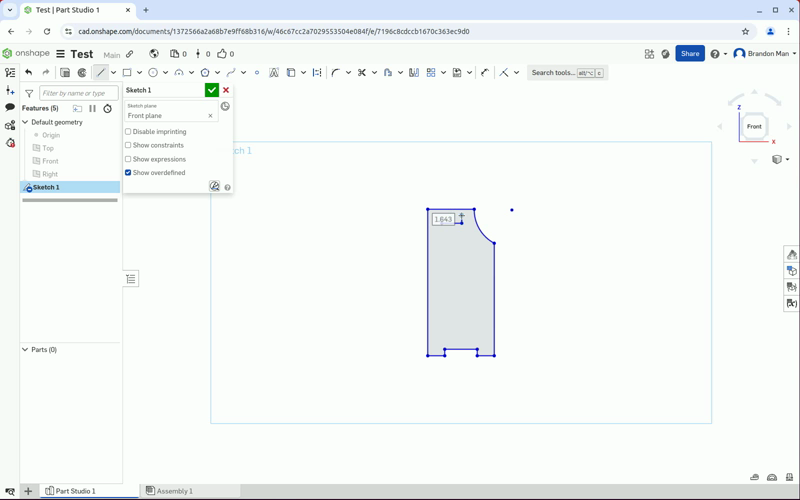
mouse_move(491, 215)
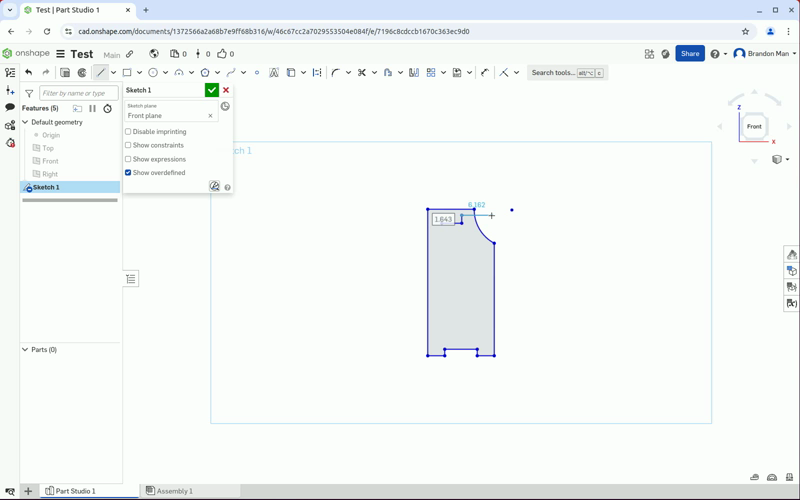
mouse_move(441, 215)
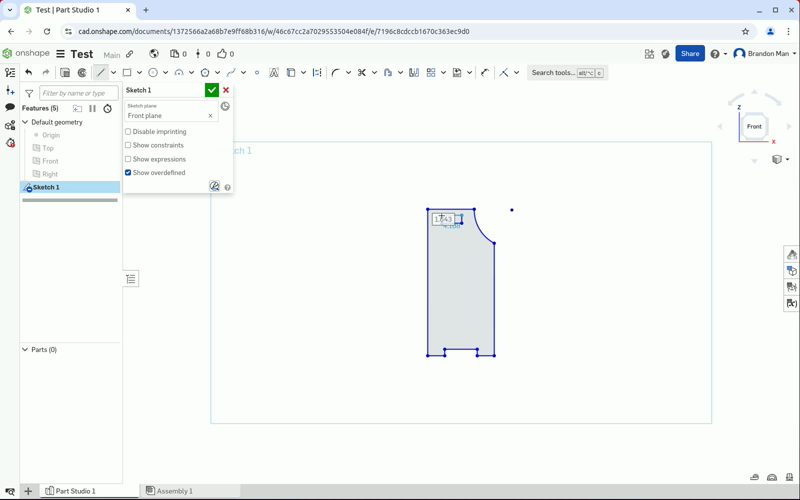
click(441, 215)
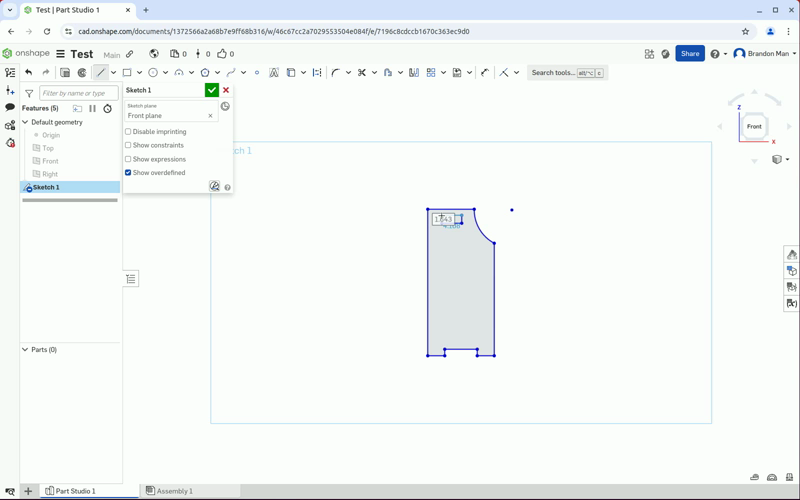
key_up(shift)
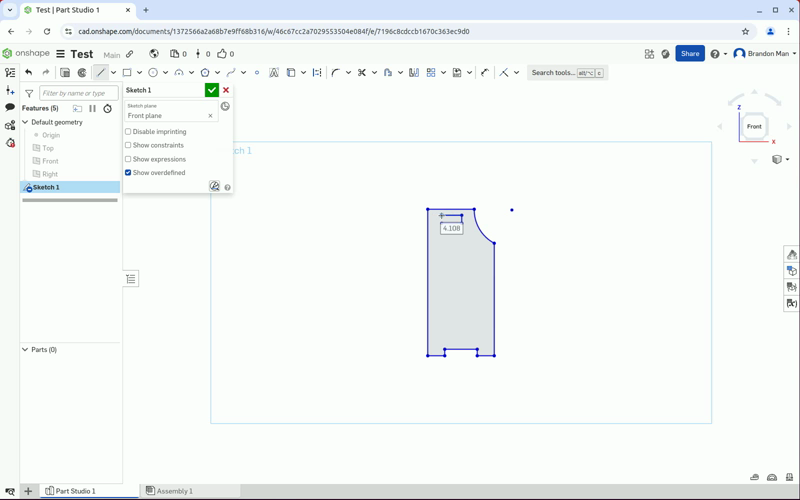
mouse_move(471, 215)
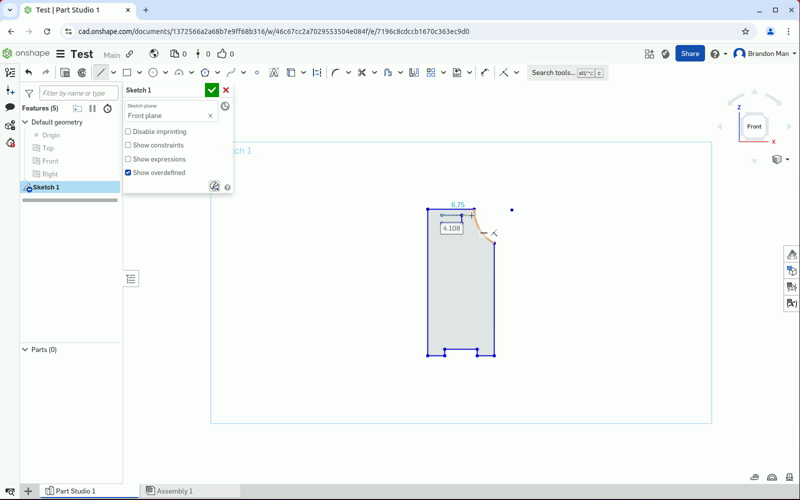
key_down(shift)
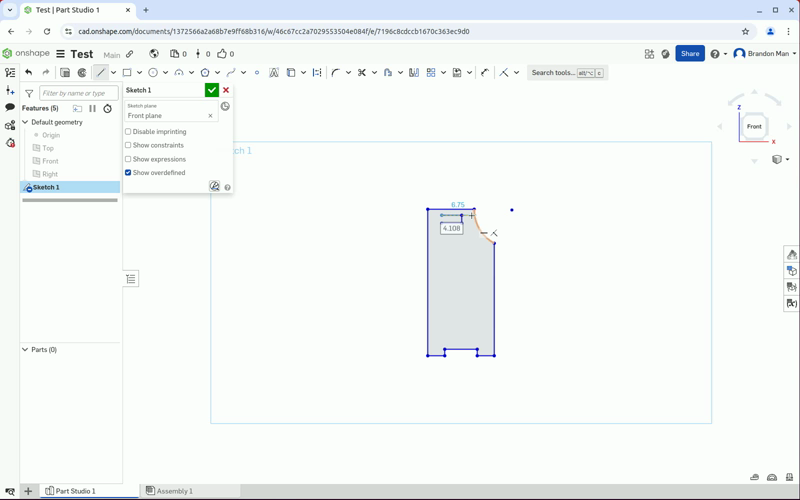
mouse_move(441, 223)
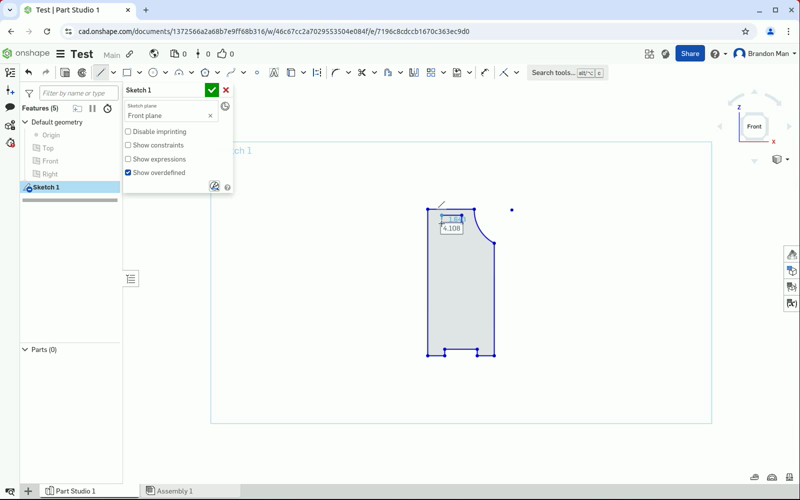
key_up(shift)
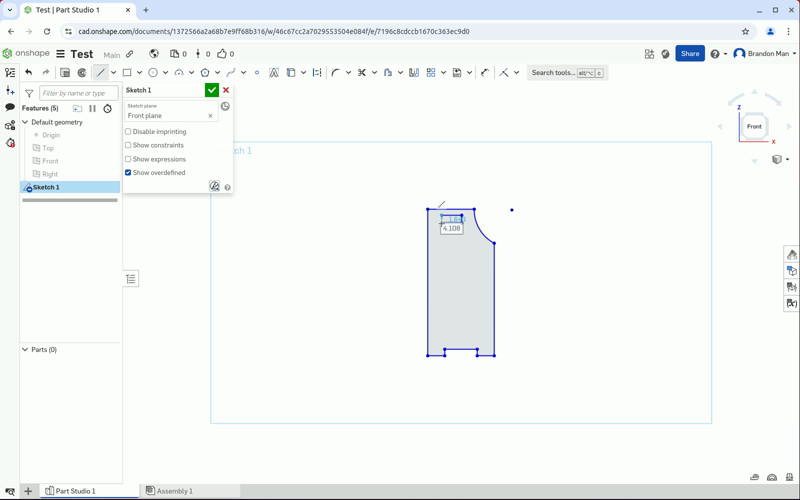
click(441, 223)
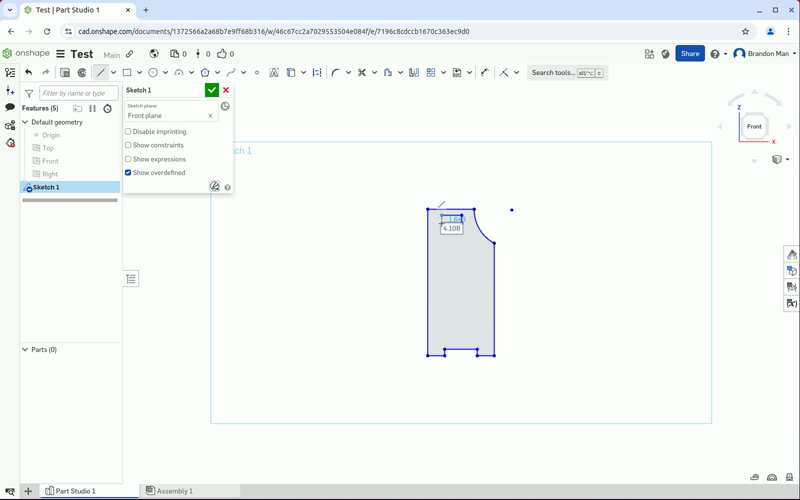
key(esc)
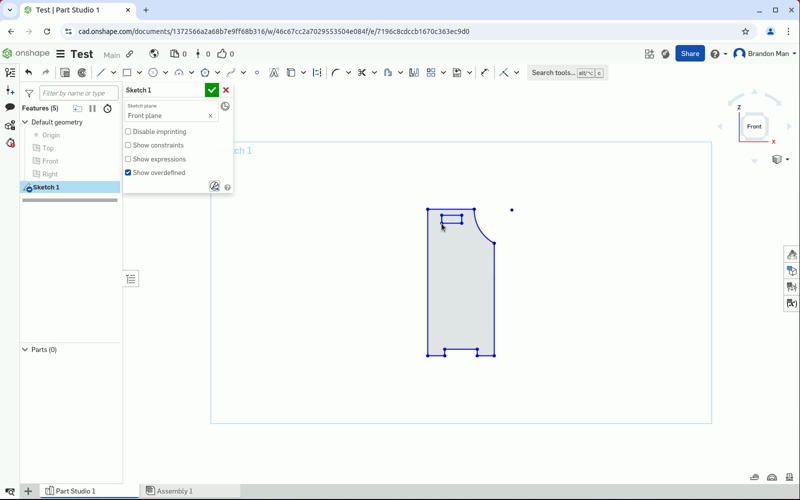
key(c)
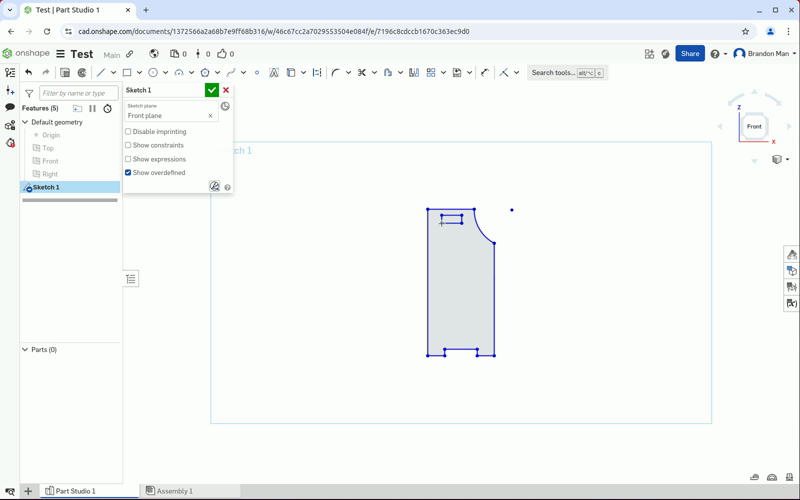
key_down(shift)
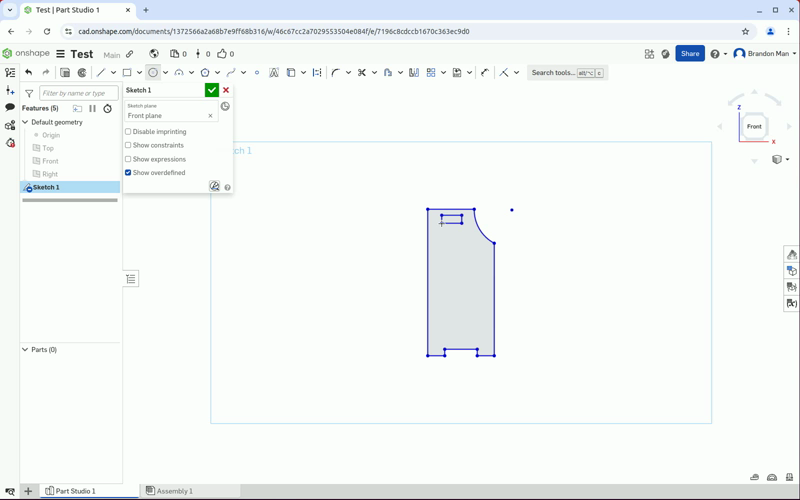
mouse_move(478, 244)
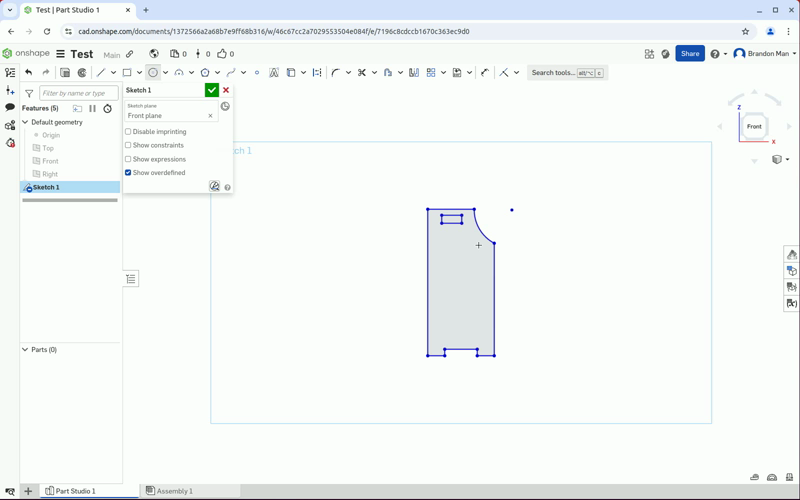
click(478, 244)
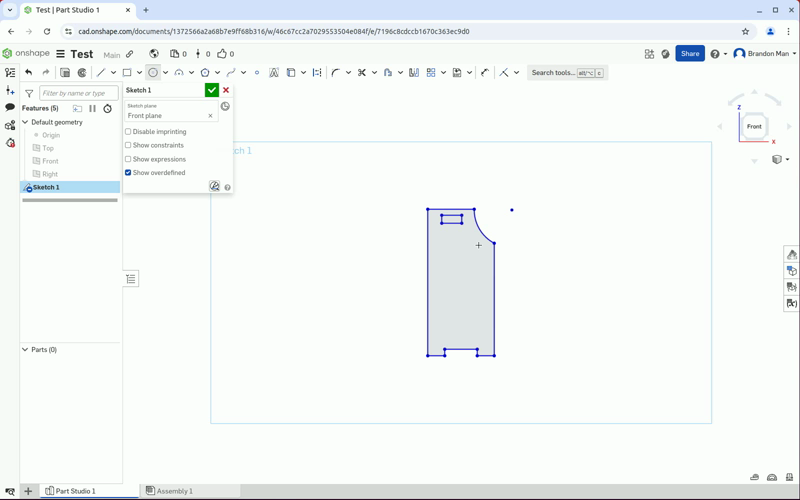
key_up(shift)
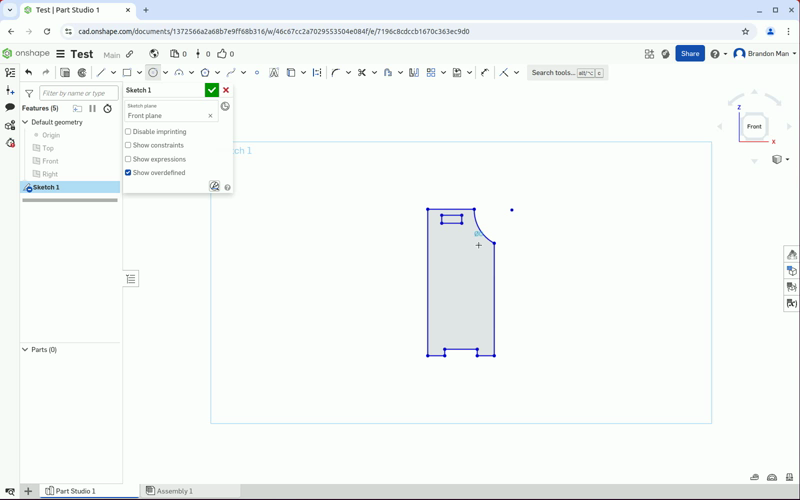
mouse_move(481, 244)
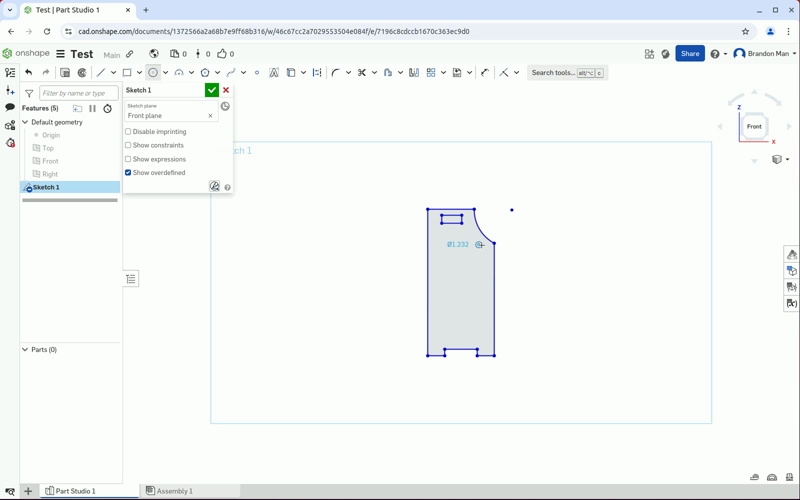
click(481, 244)
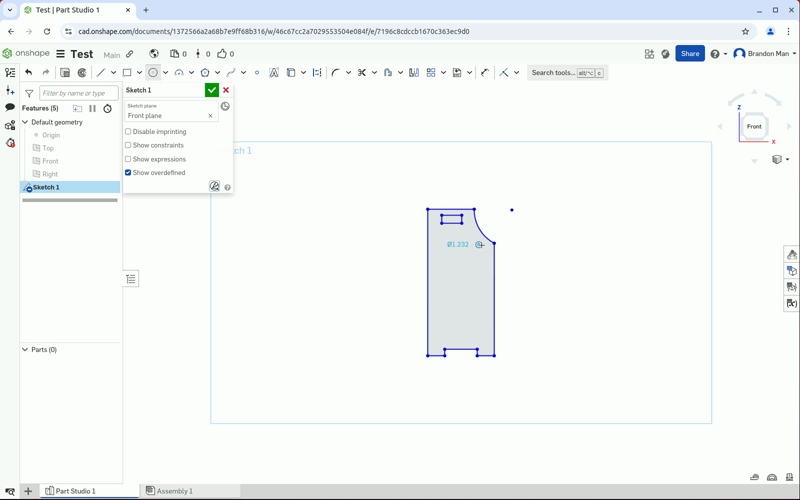
key(esc)
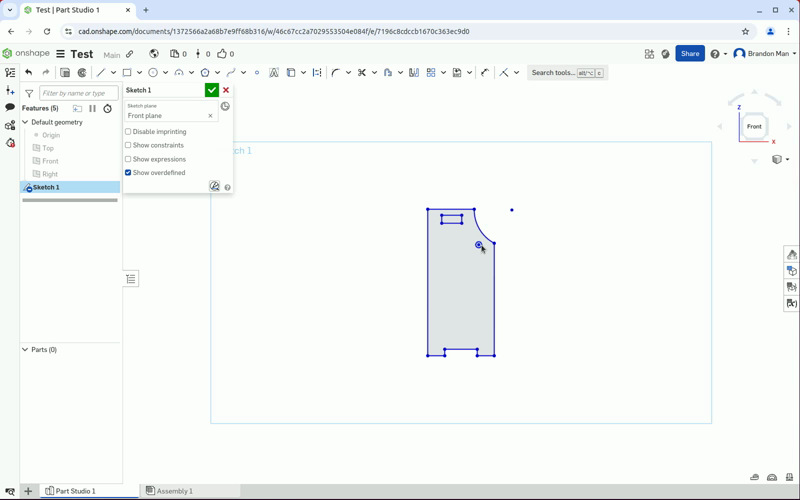
mouse_move(478, 324)
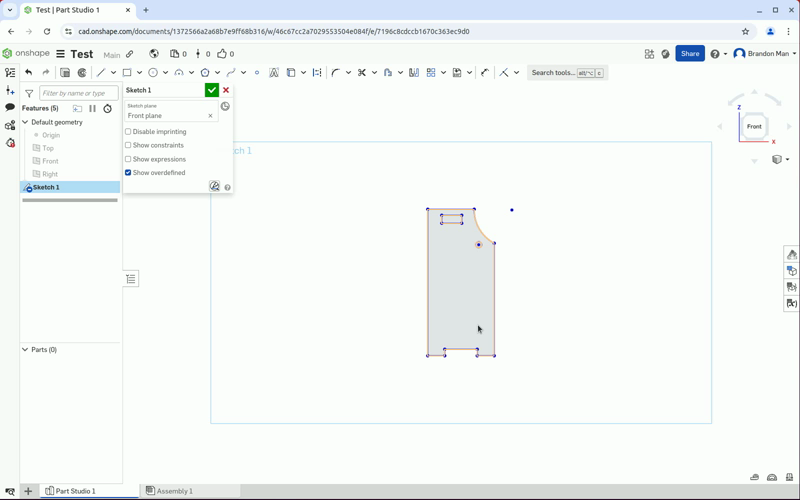
click(478, 324)
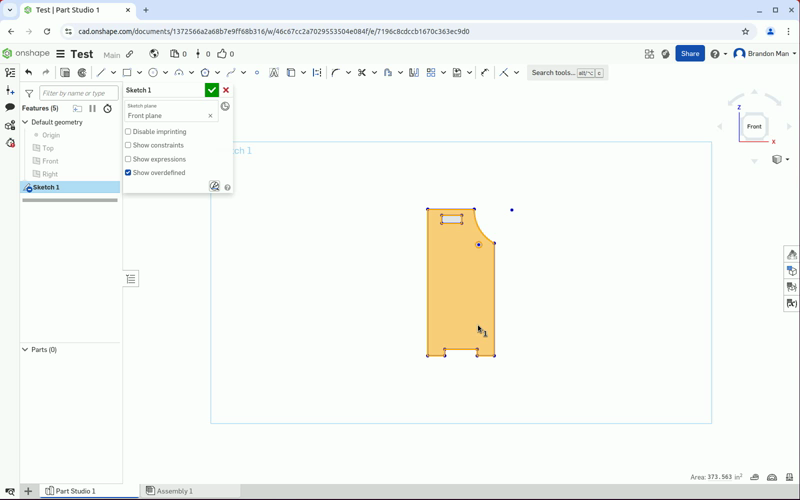
mouse_move(73, 352)
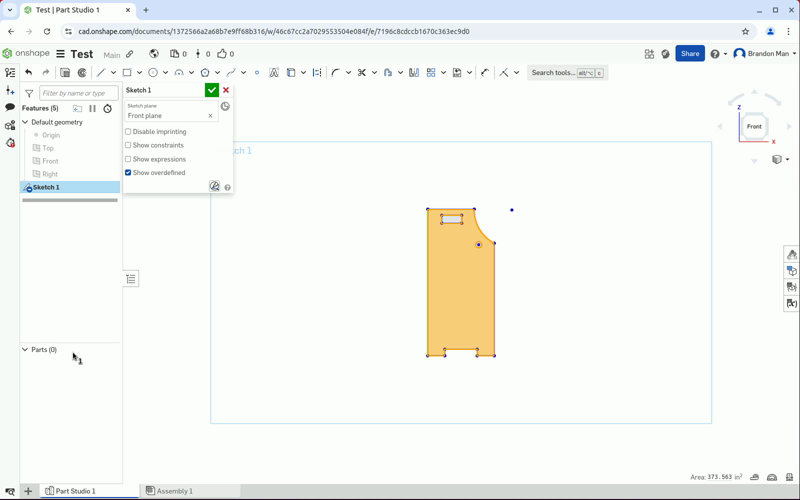
key(shift+y)
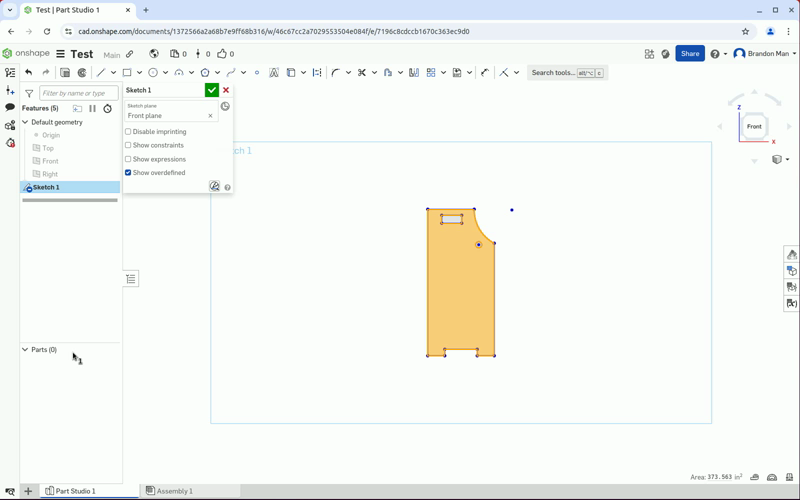
key(shift+e)
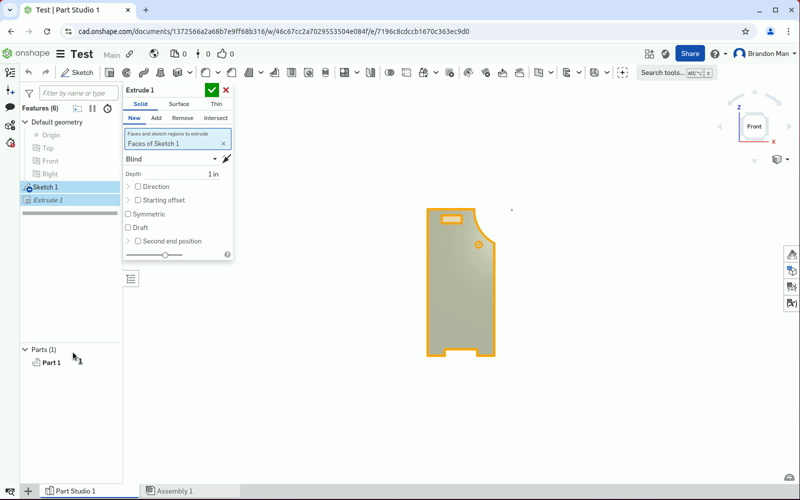
mouse_move(143, 106)
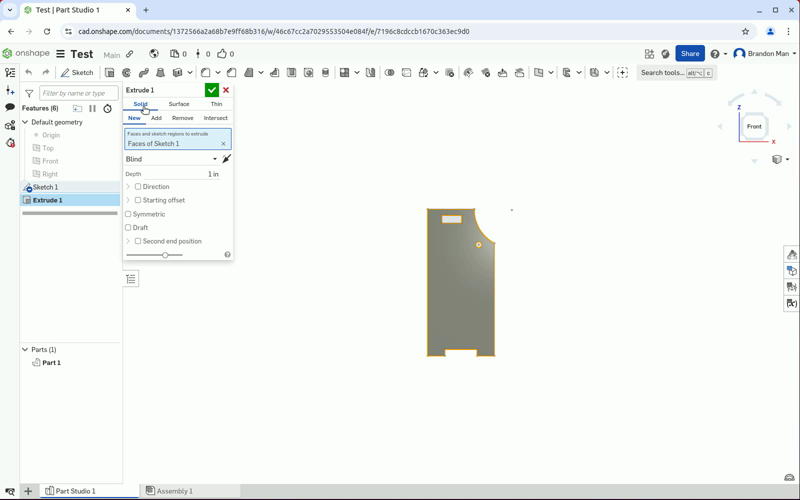
click(143, 106)
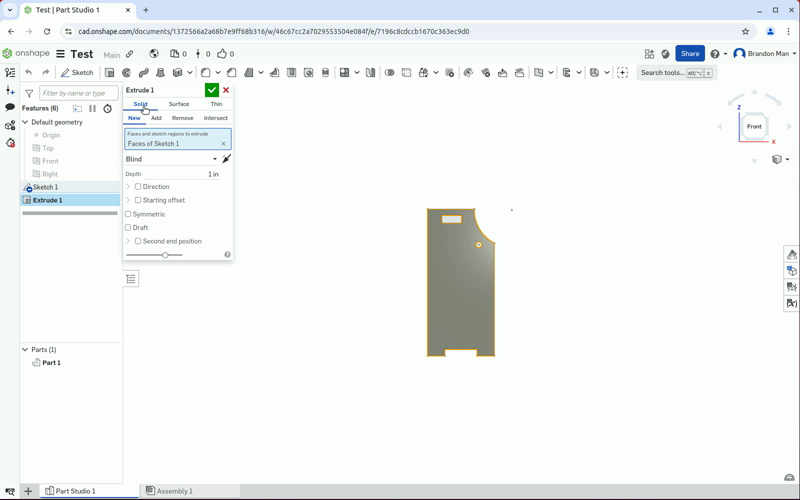
mouse_move(137, 120)
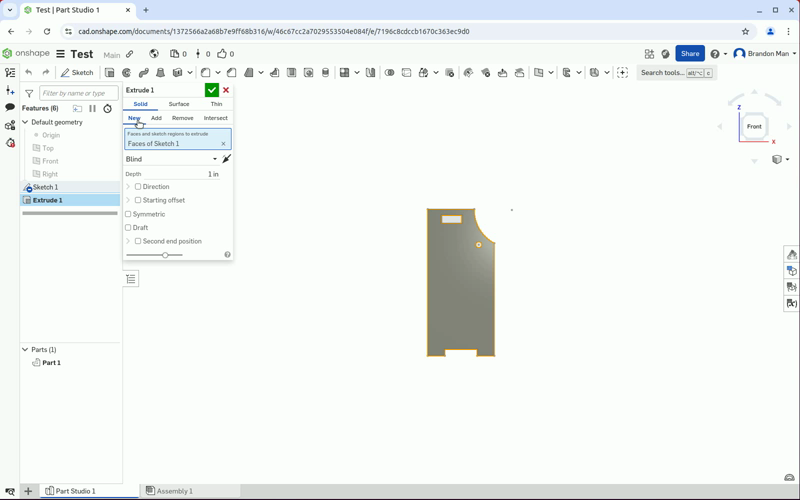
click(137, 120)
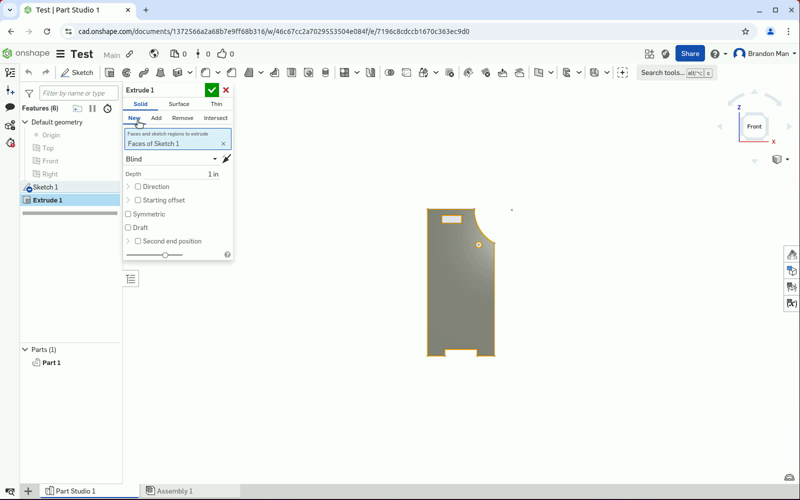
key(tab, 4)
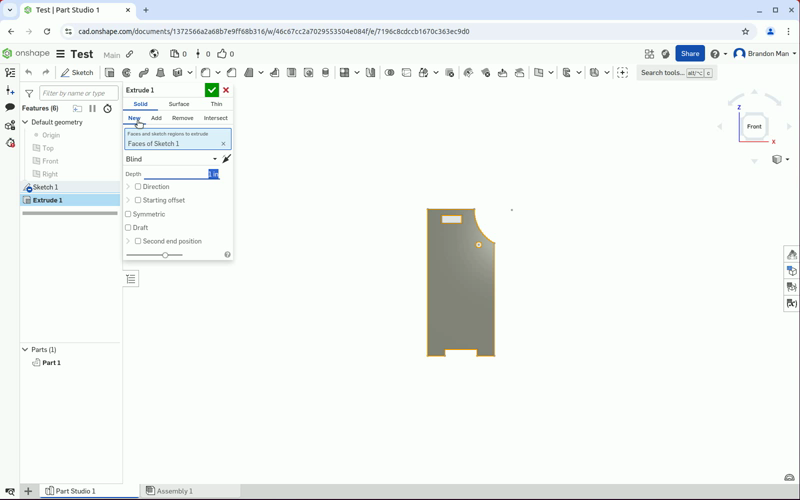
text(1.444)
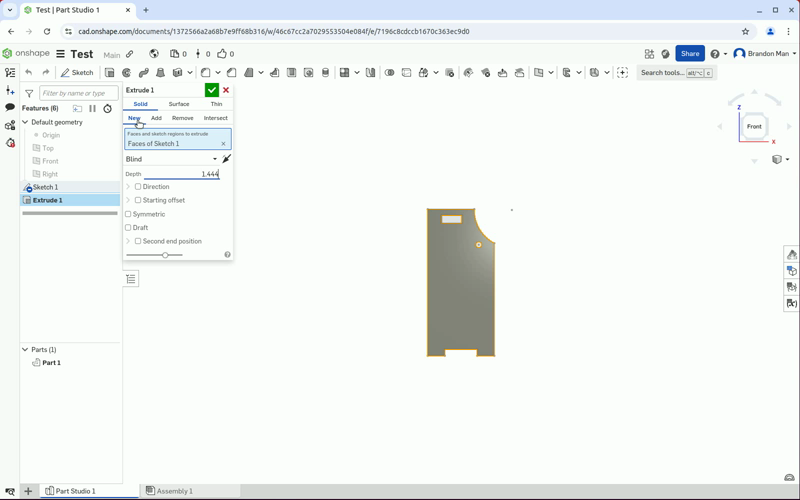
key(enter)
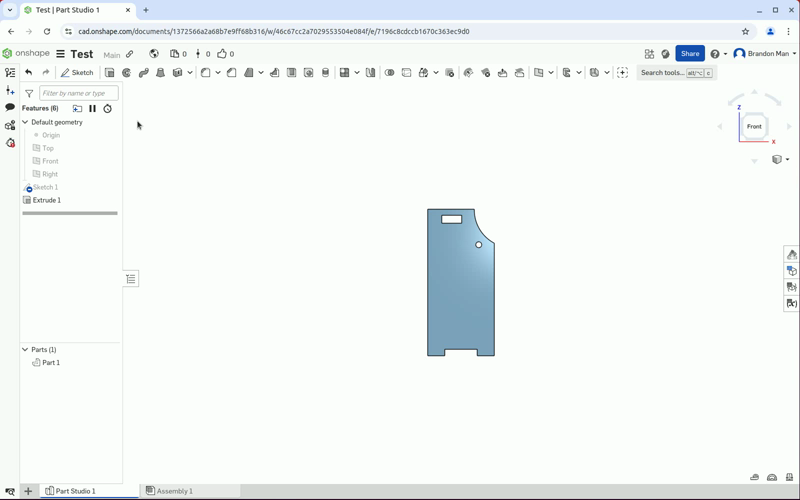
key(shift+h)
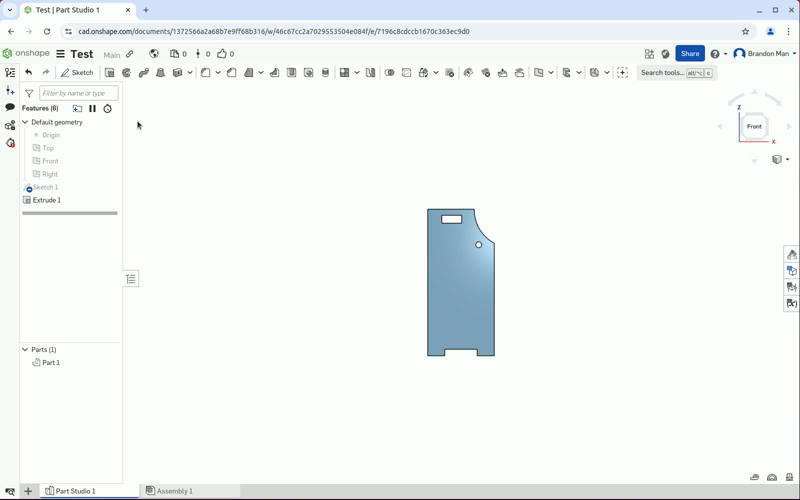
key(shift+h)
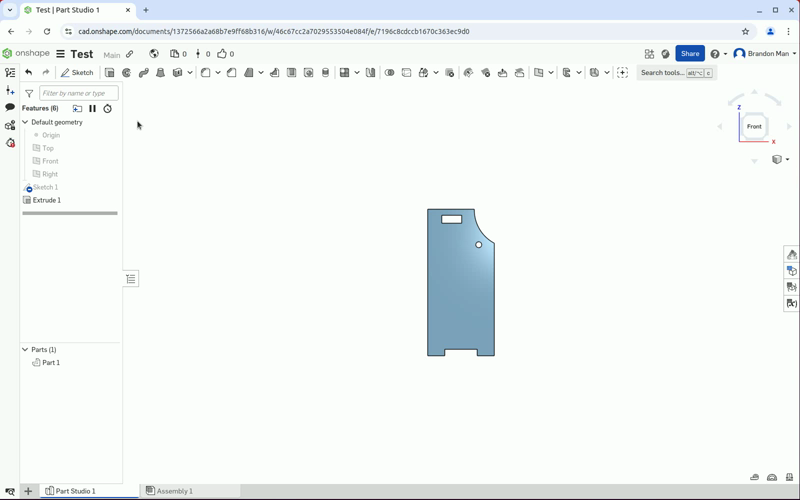
mouse_move(73, 189)
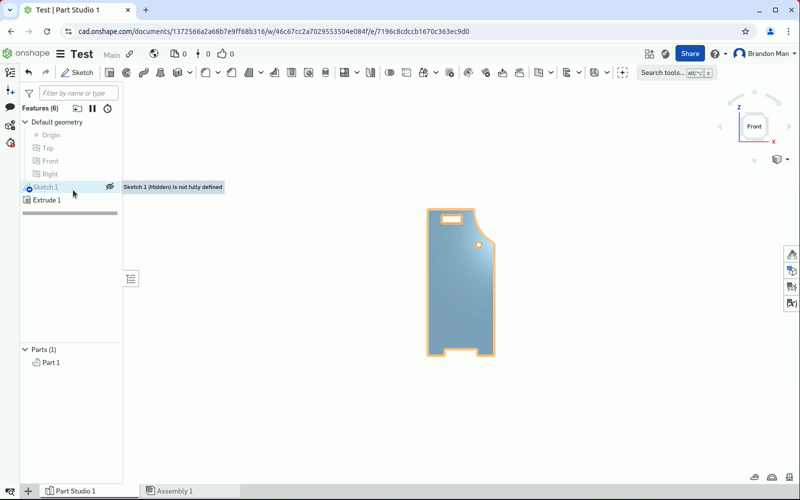
click(73, 189)
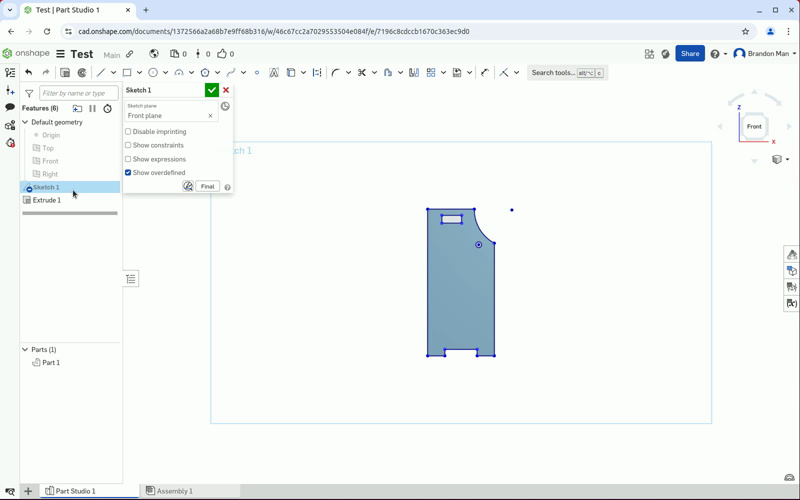
mouse_move(229, 92)
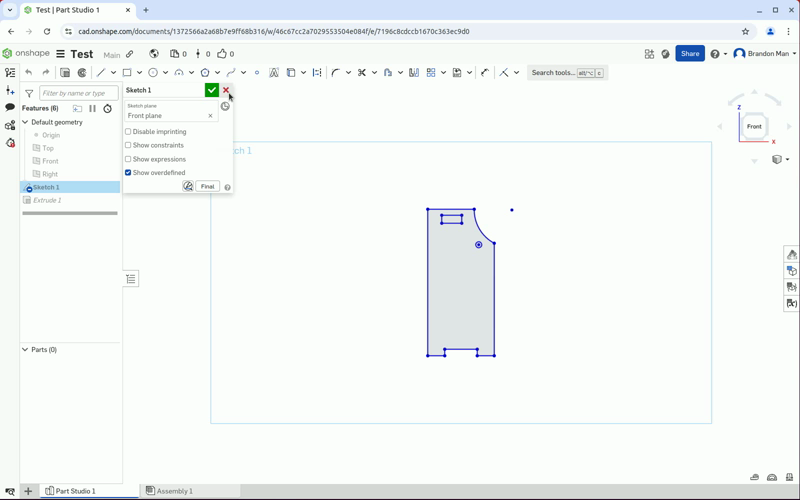
click(229, 92)
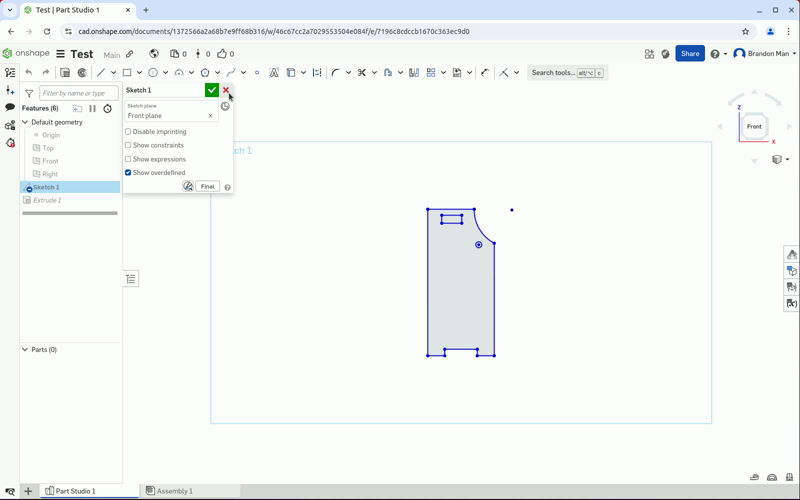
key(shift+s)
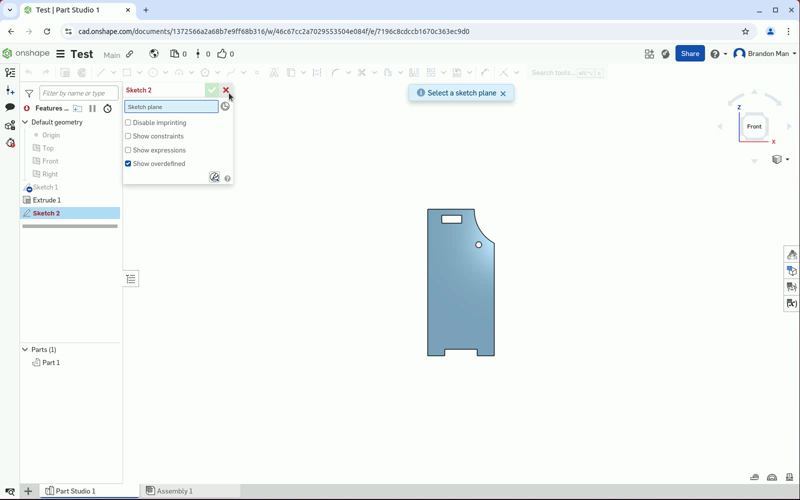
mouse_move(73, 163)
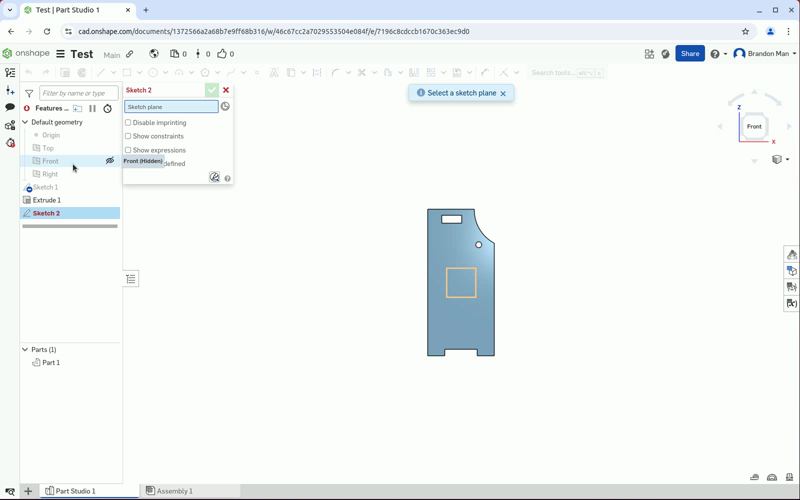
click(73, 163)
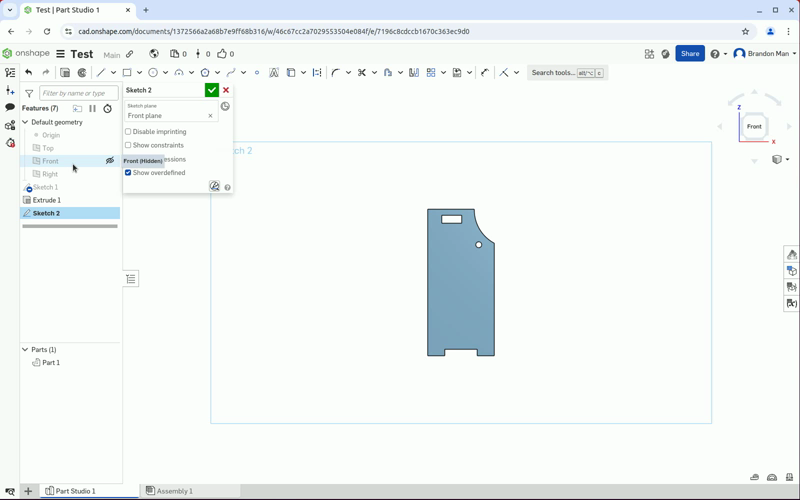
mouse_move(73, 352)
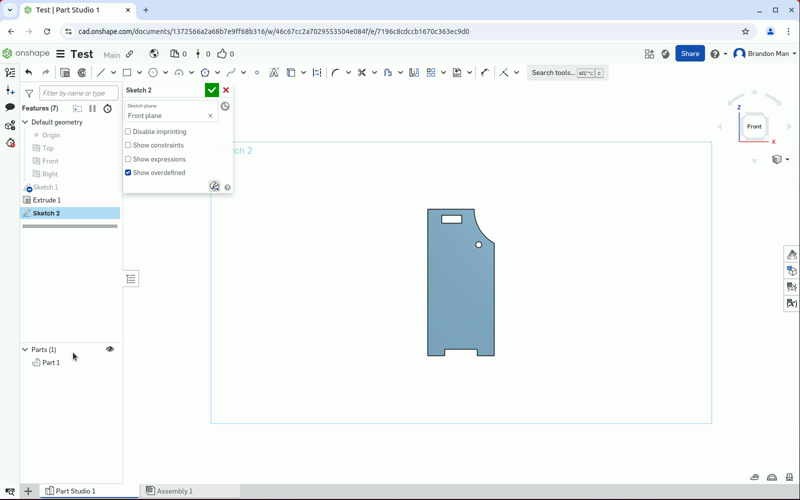
key(y)
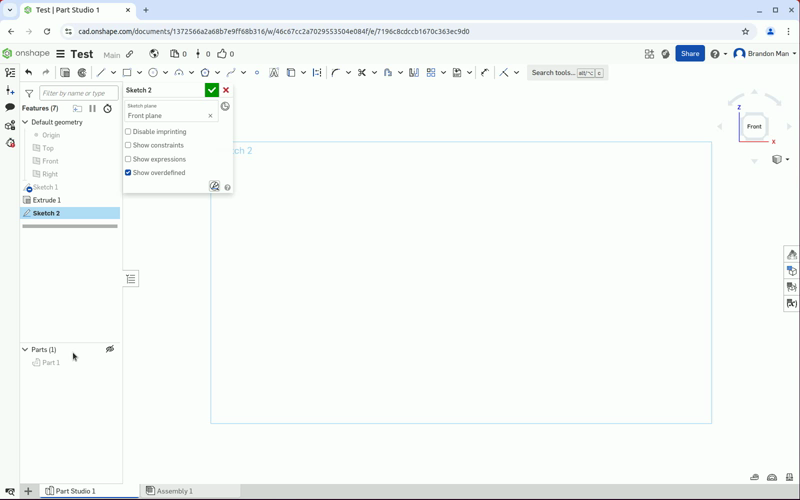
key(l)
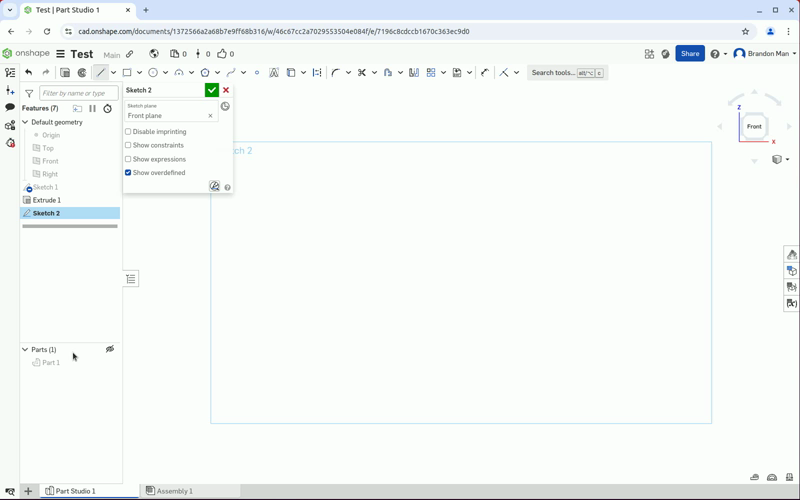
key_down(shift)
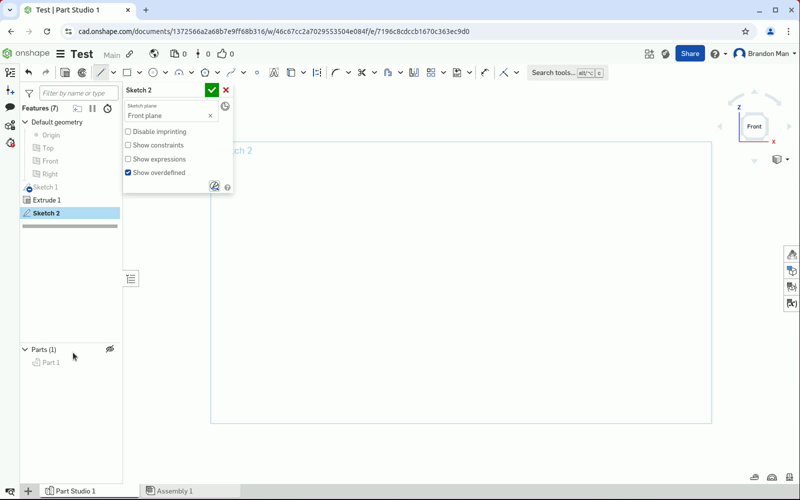
mouse_move(427, 355)
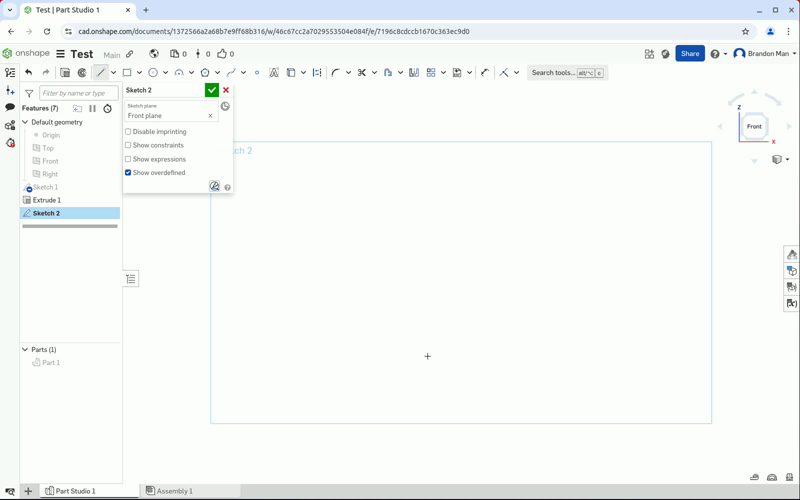
click(427, 355)
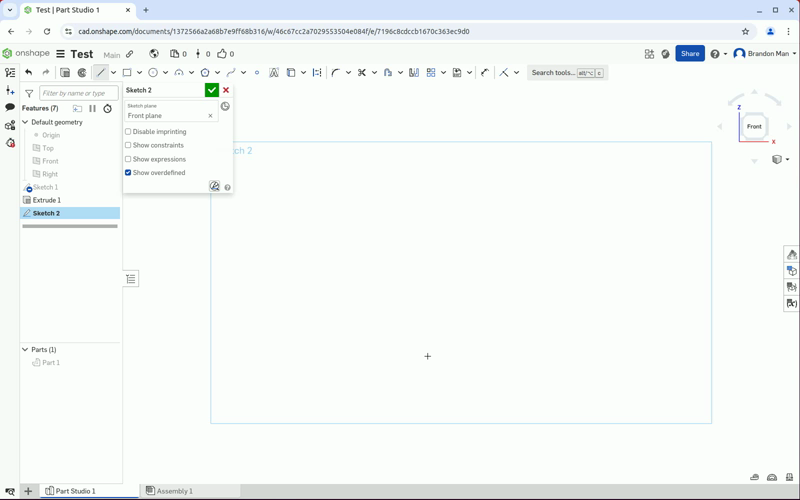
key_up(shift)
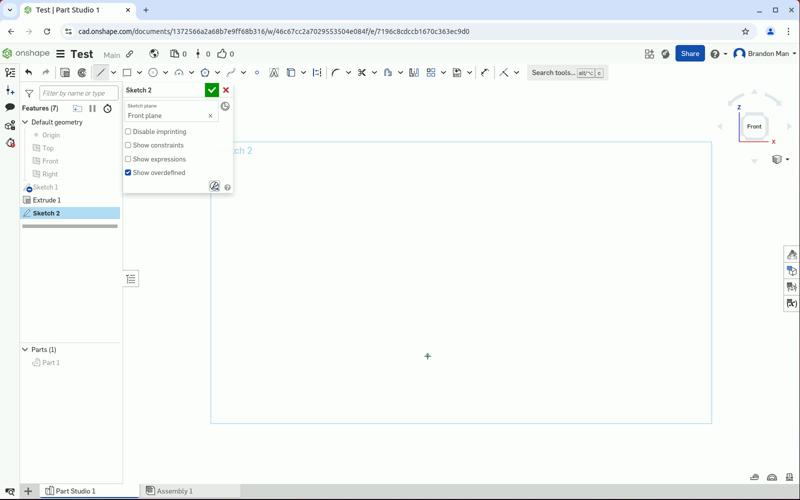
key_down(shift)
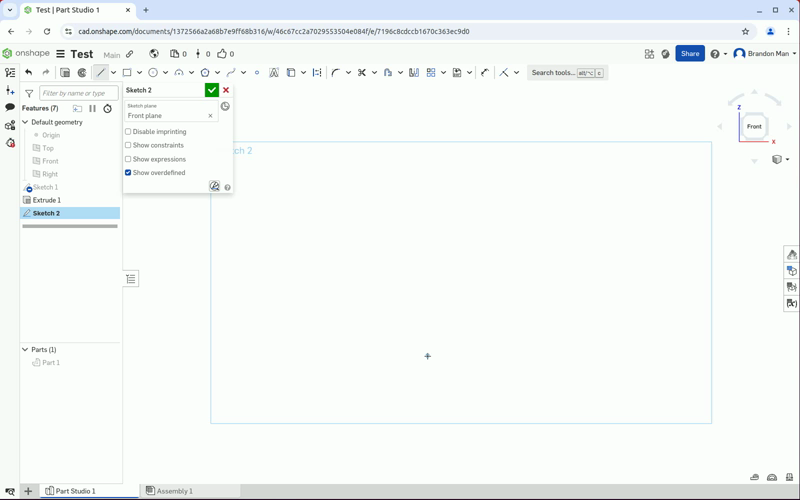
mouse_move(457, 355)
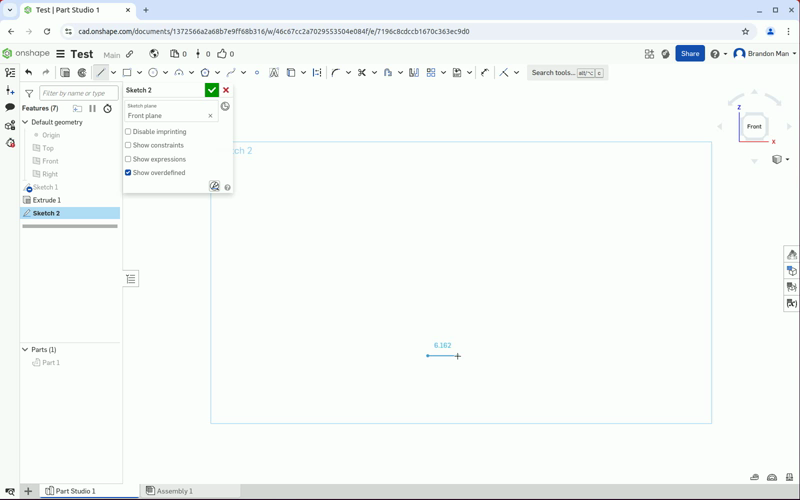
mouse_move(444, 355)
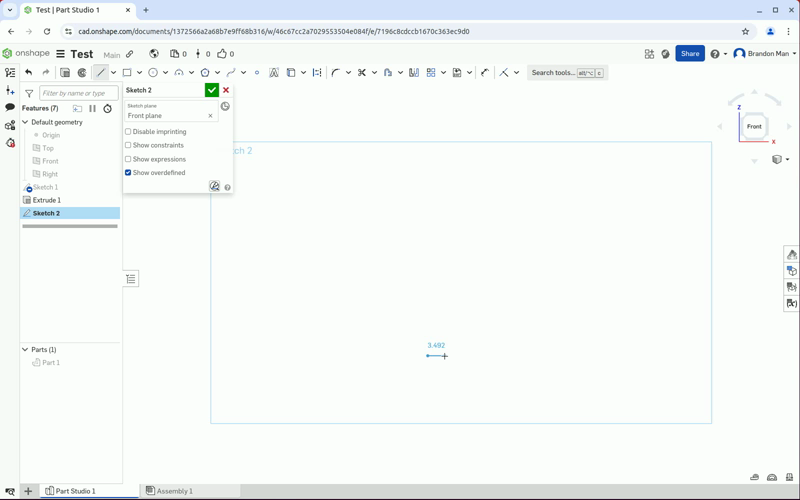
click(444, 355)
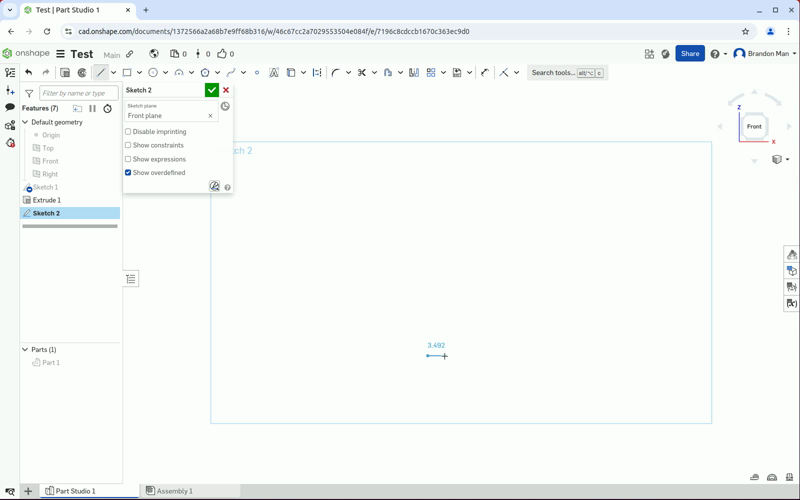
key_up(shift)
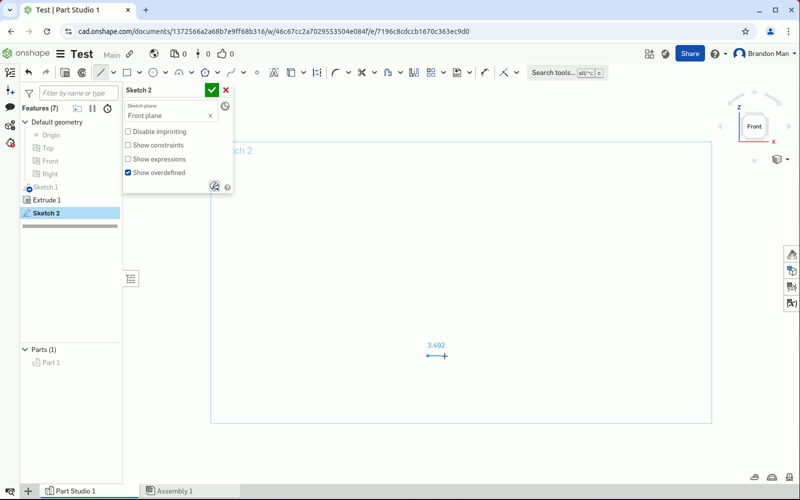
key_down(shift)
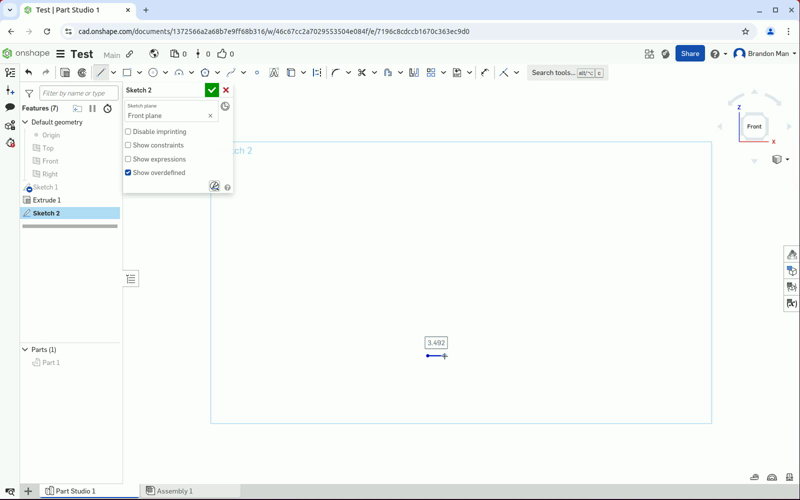
mouse_move(474, 355)
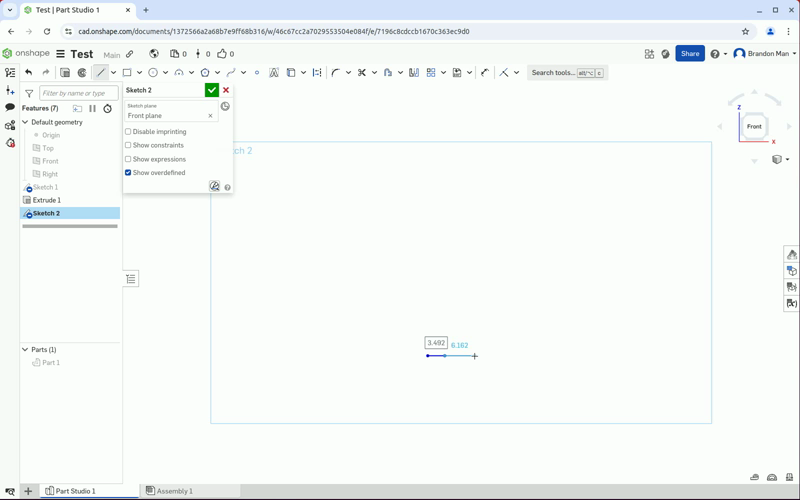
mouse_move(444, 349)
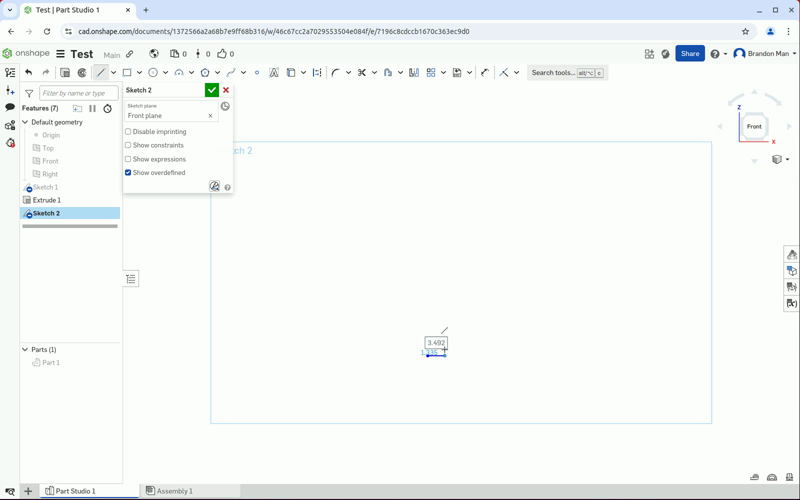
scroll(6)
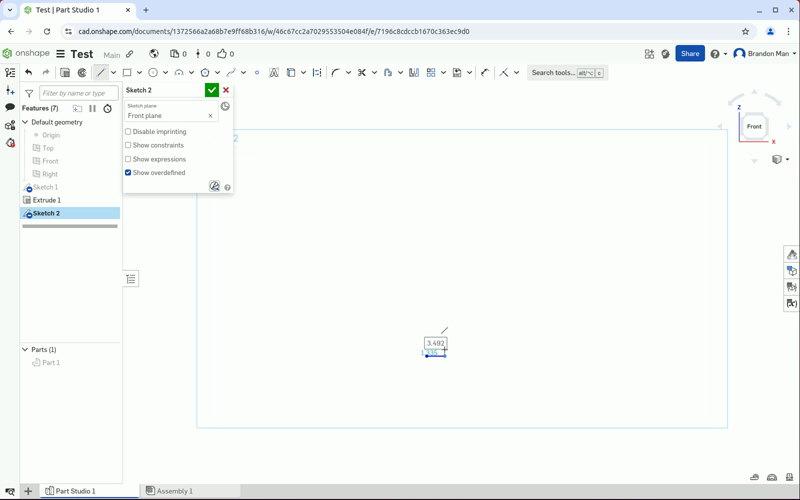
scroll(6)
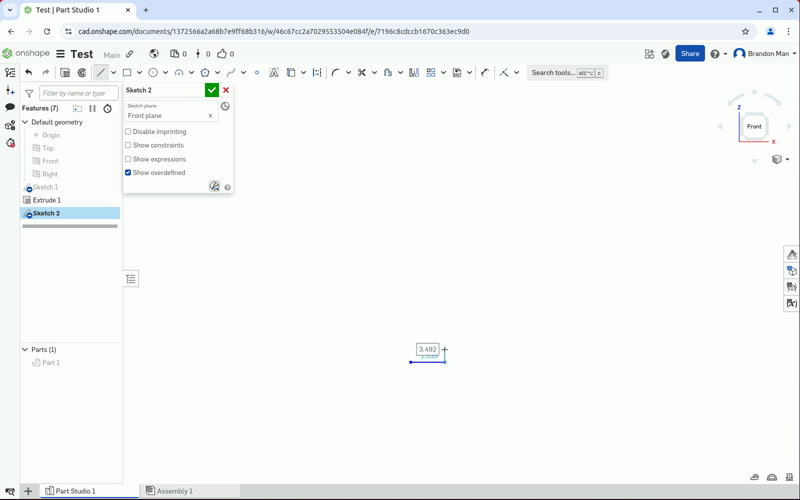
scroll(6)
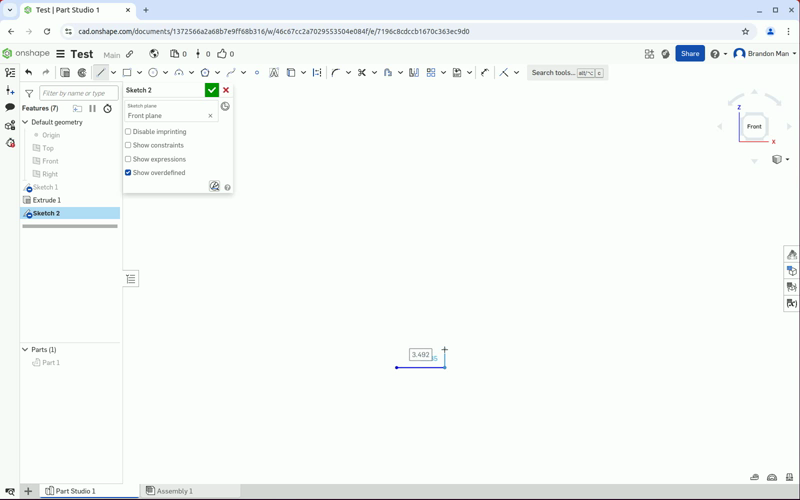
scroll(6)
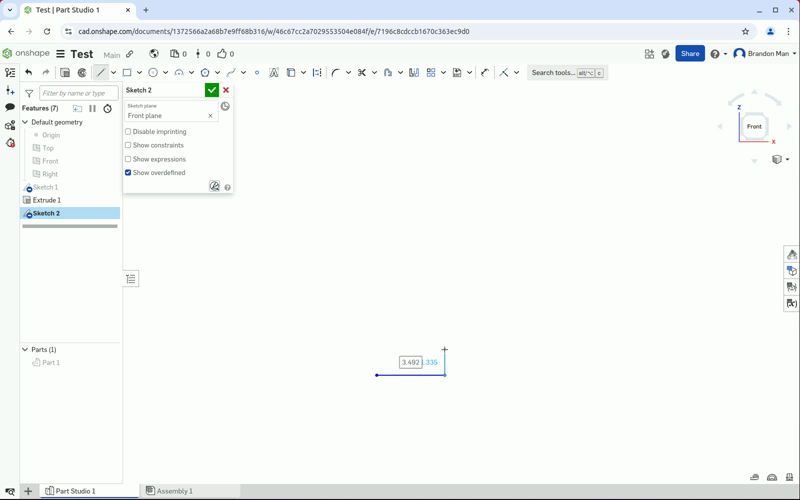
scroll(6)
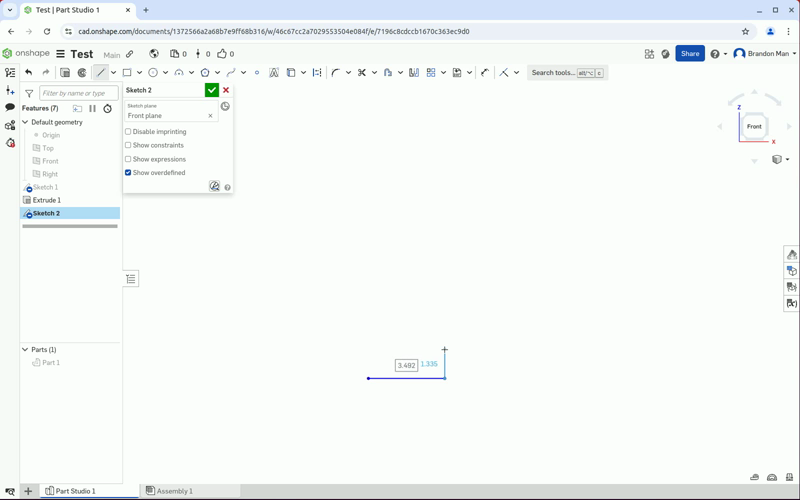
scroll(6)
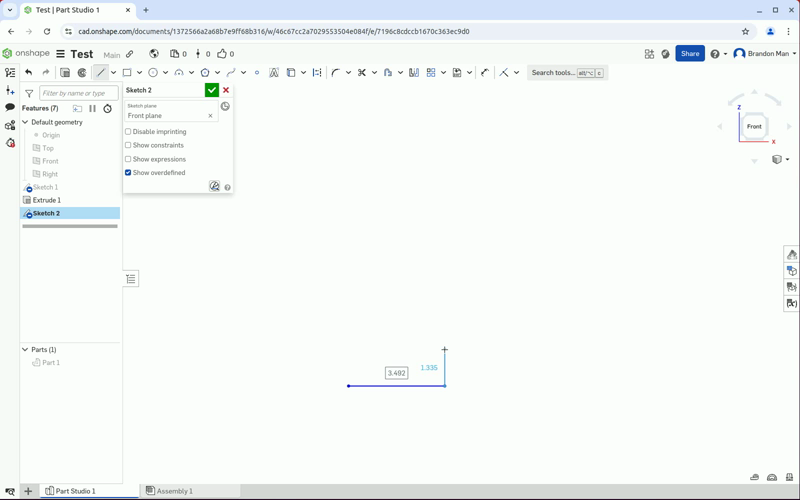
scroll(6)
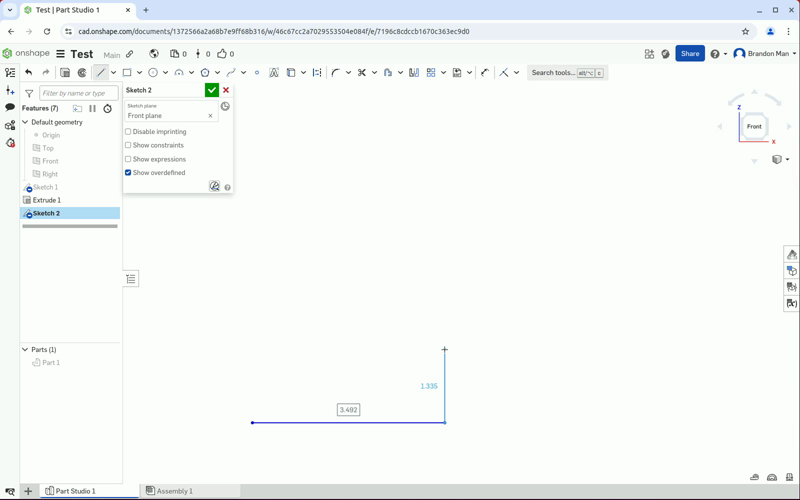
click(444, 349)
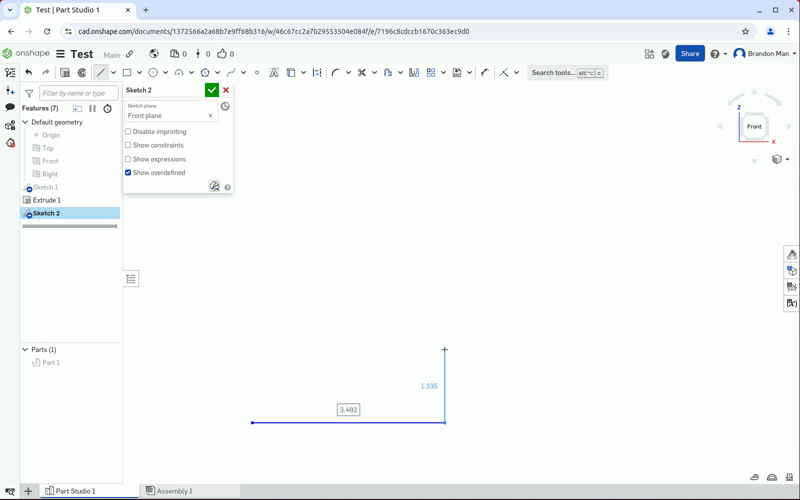
scroll(-6)
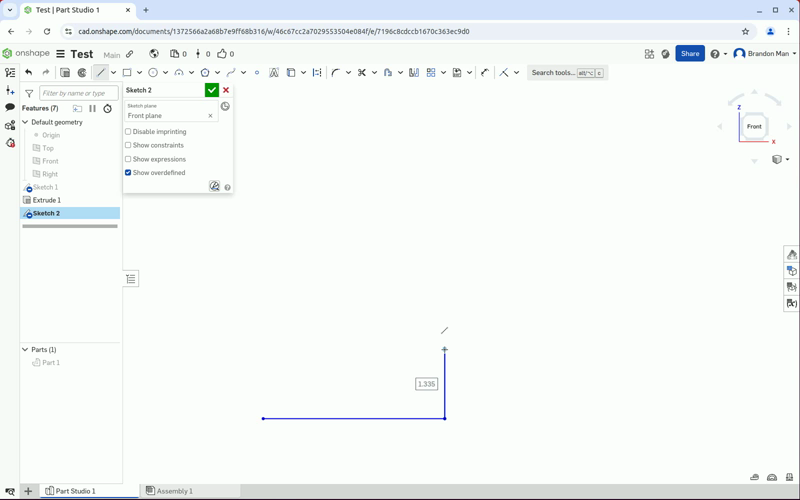
scroll(-6)
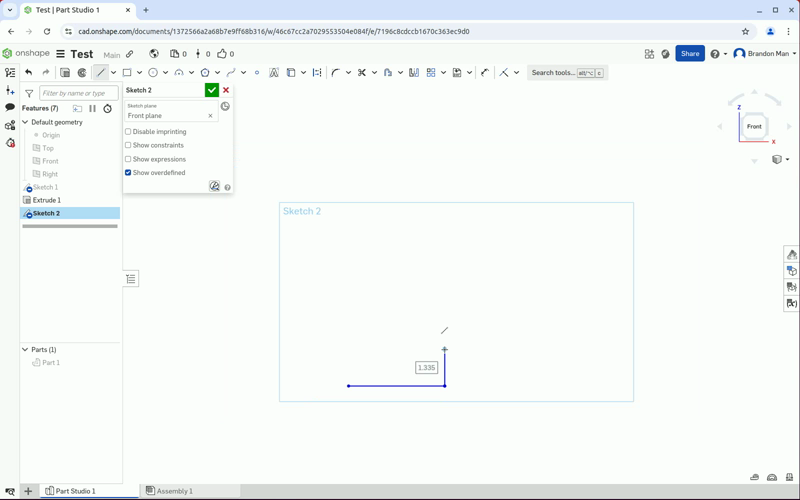
scroll(-6)
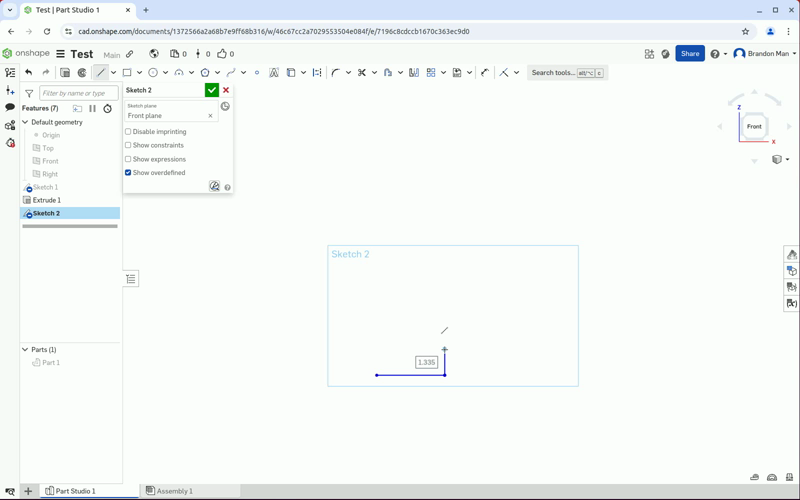
scroll(-6)
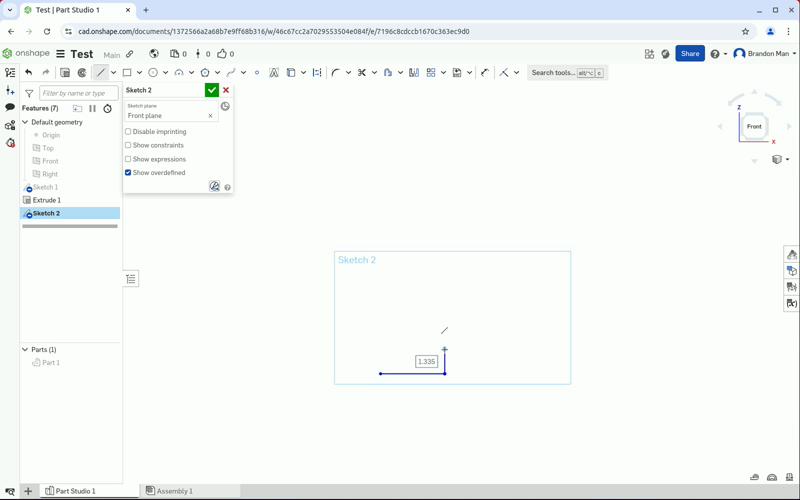
scroll(-6)
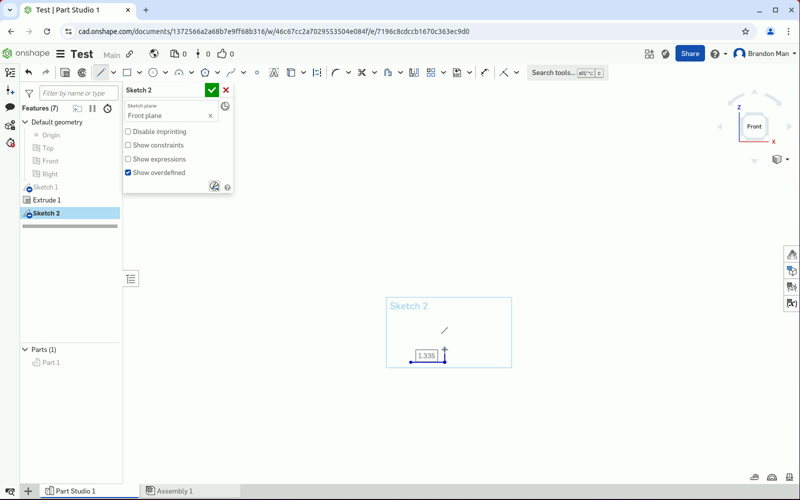
scroll(-6)
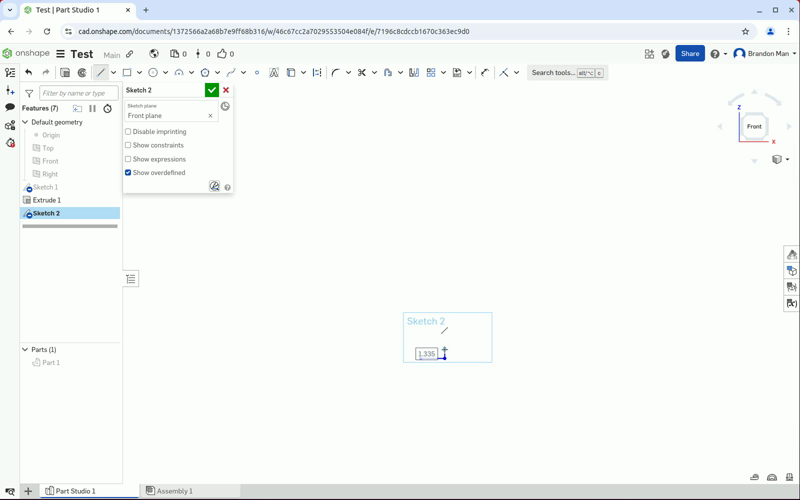
scroll(-6)
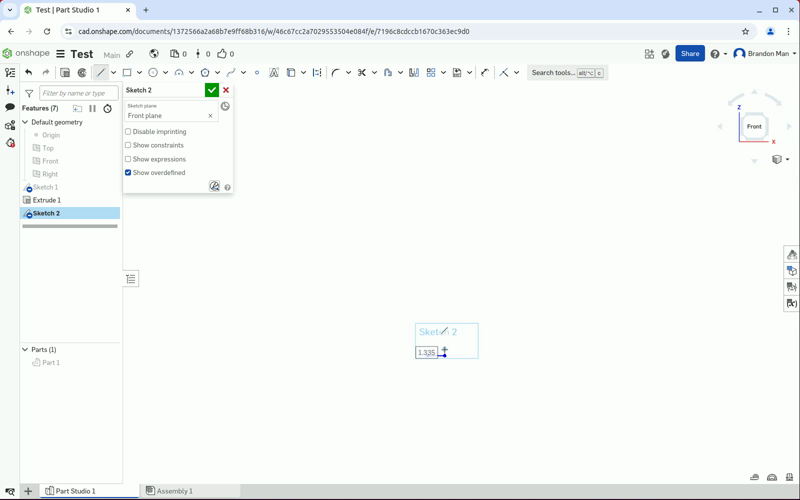
key_up(shift)
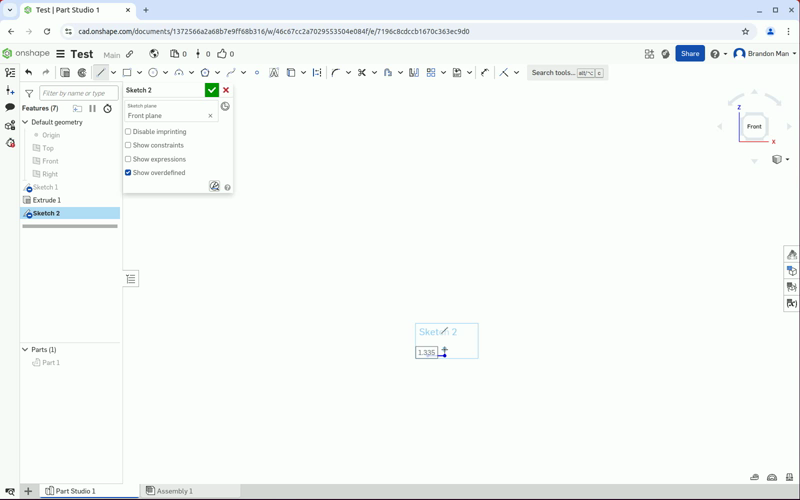
key_down(shift)
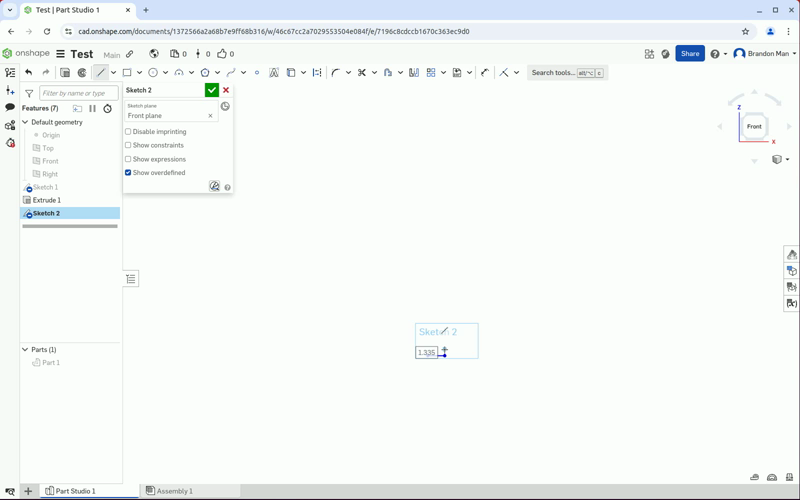
mouse_move(474, 349)
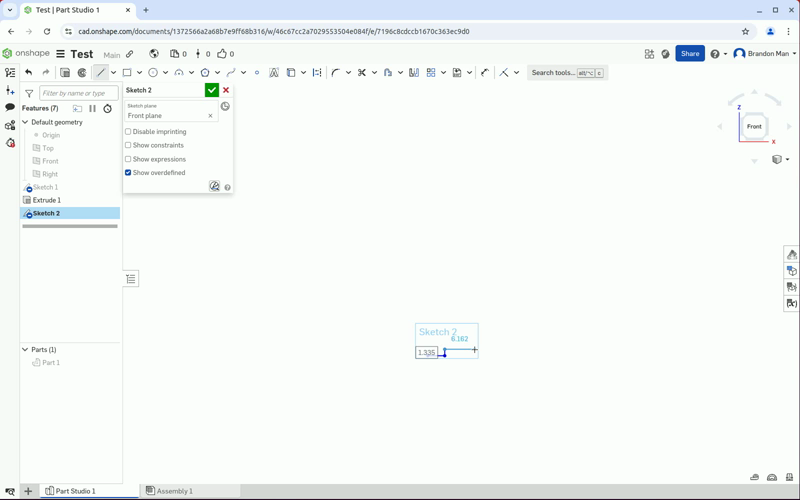
mouse_move(477, 349)
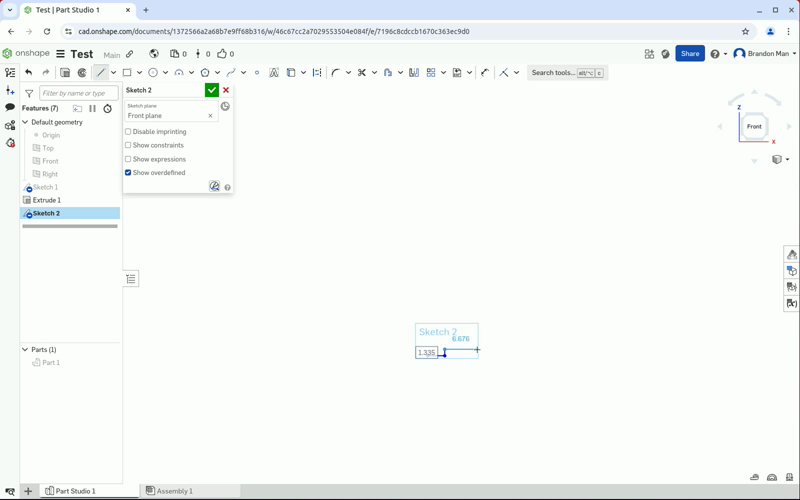
click(477, 349)
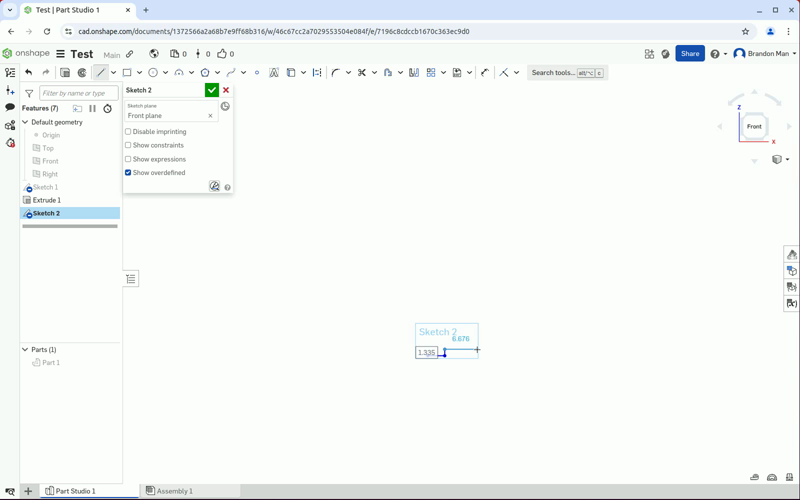
key_up(shift)
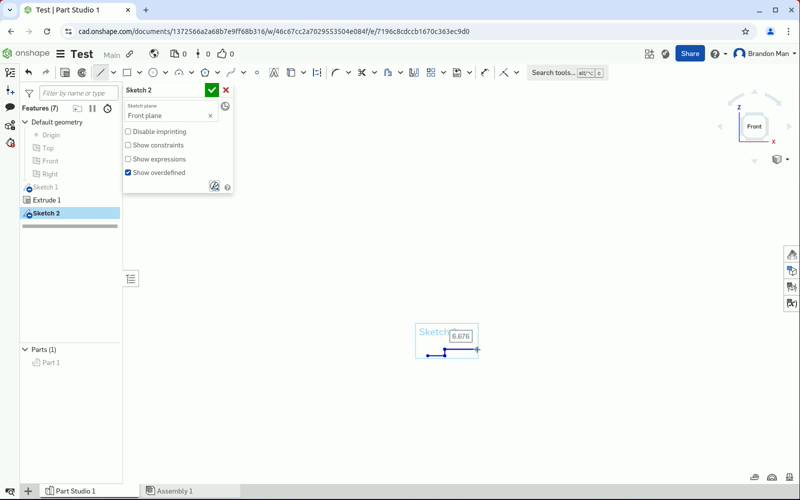
key_down(shift)
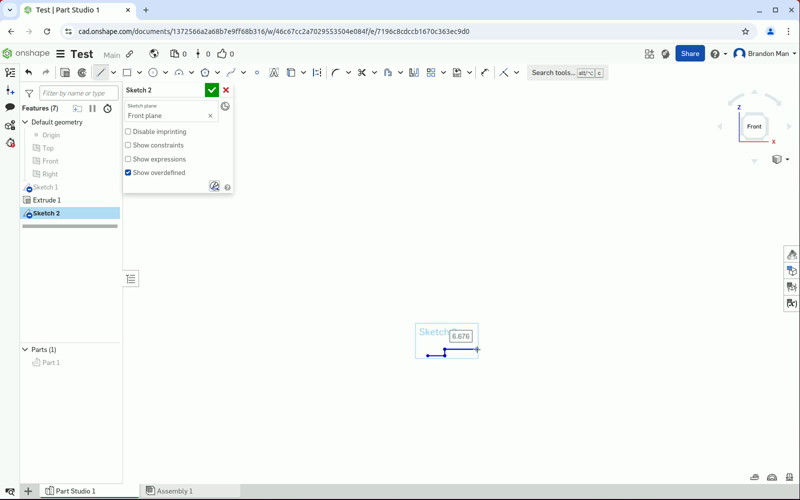
mouse_move(507, 349)
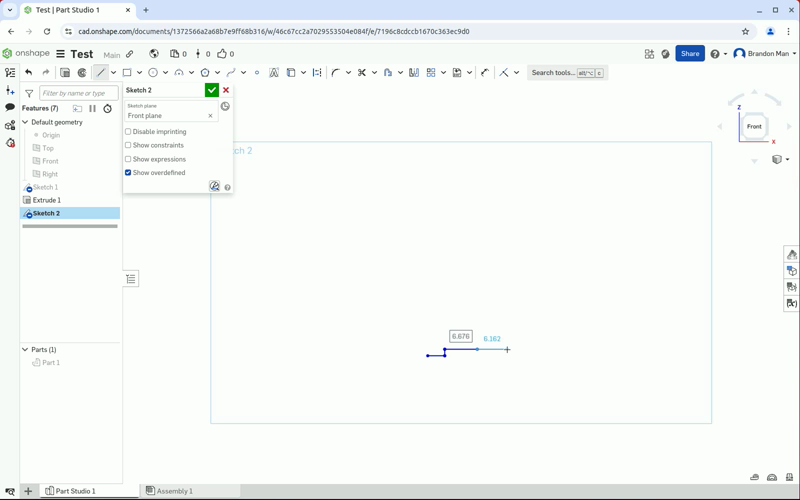
mouse_move(477, 355)
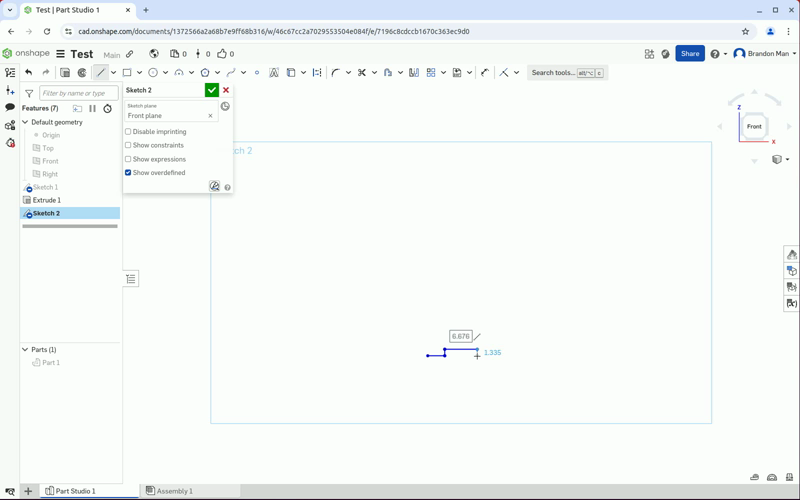
scroll(6)
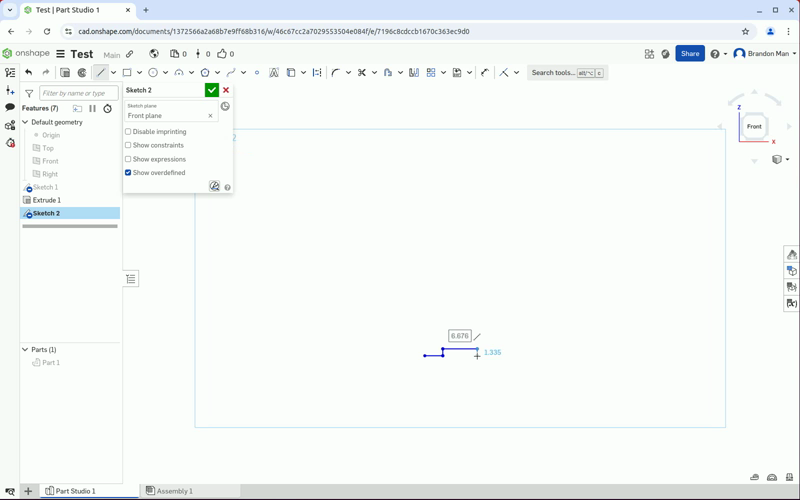
scroll(6)
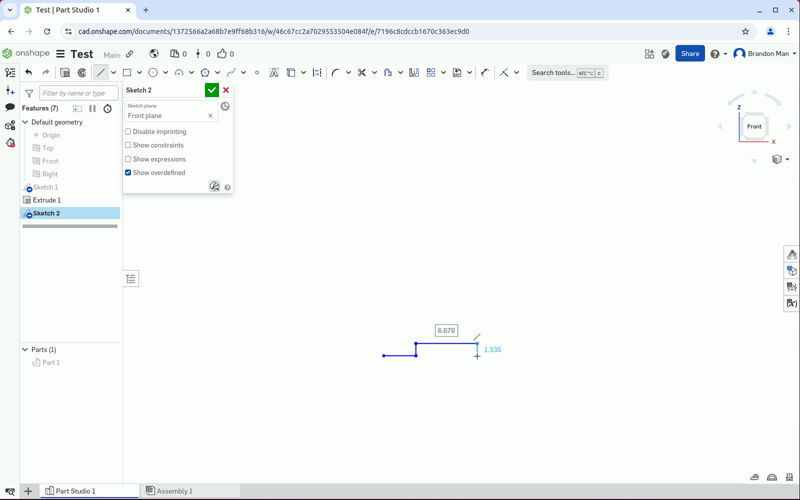
scroll(6)
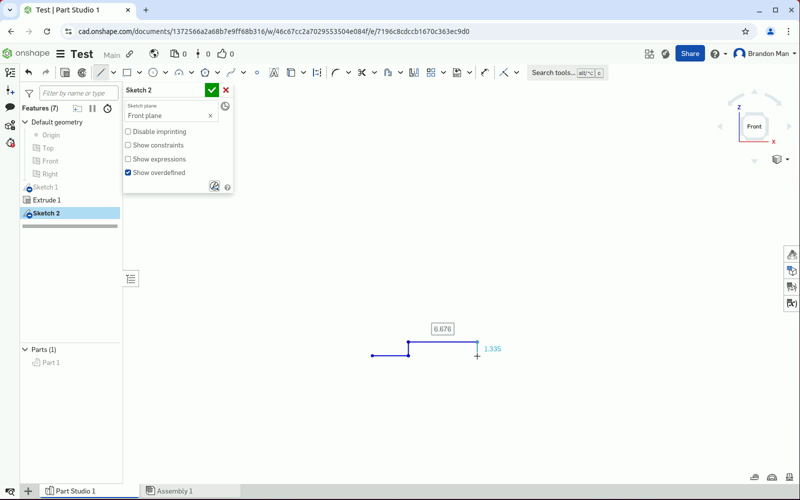
scroll(6)
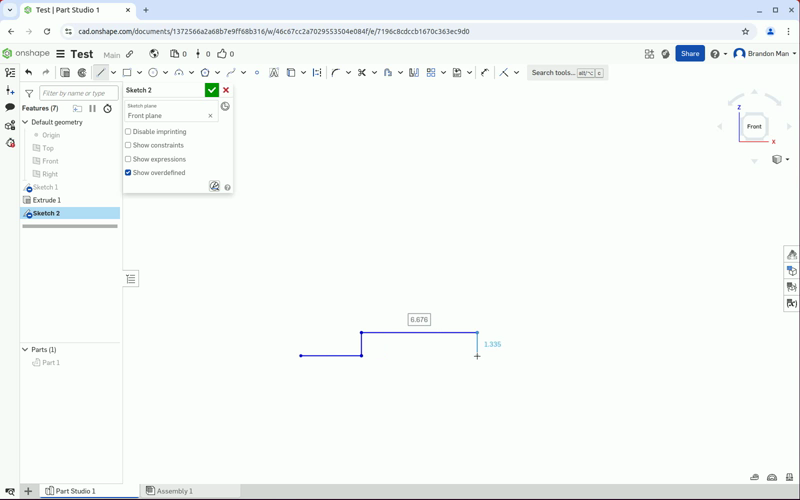
scroll(6)
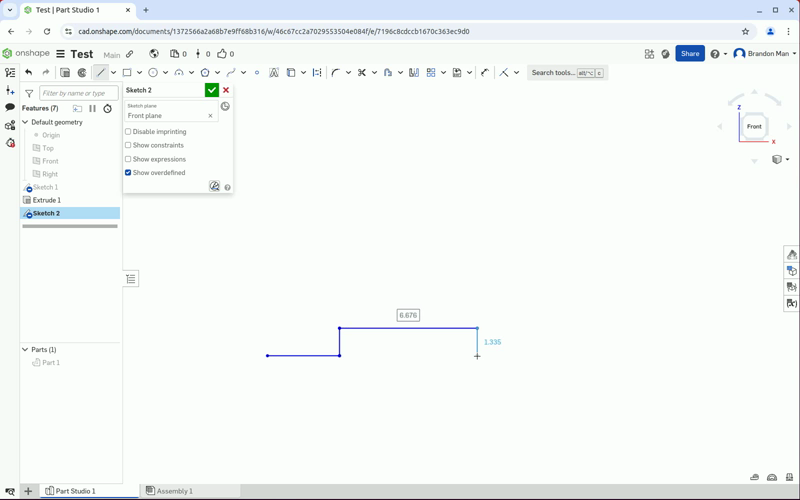
scroll(6)
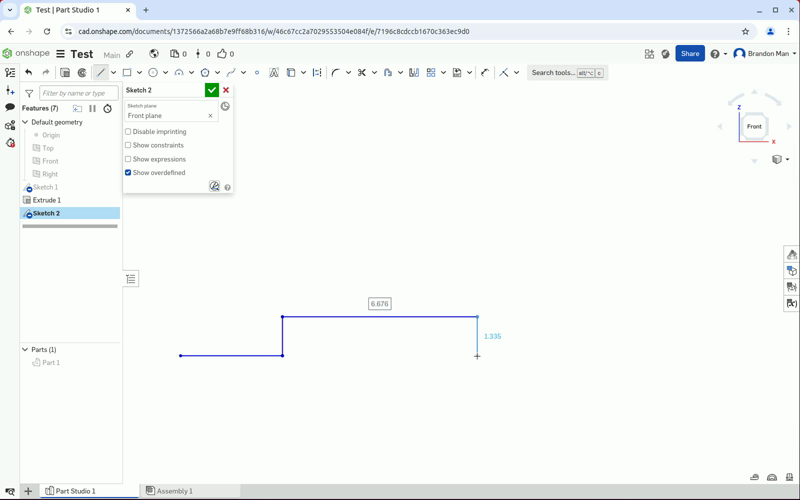
scroll(6)
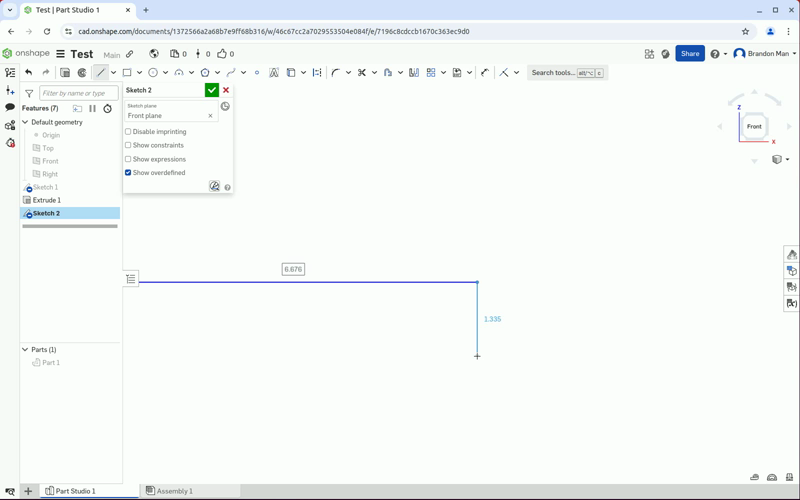
click(477, 355)
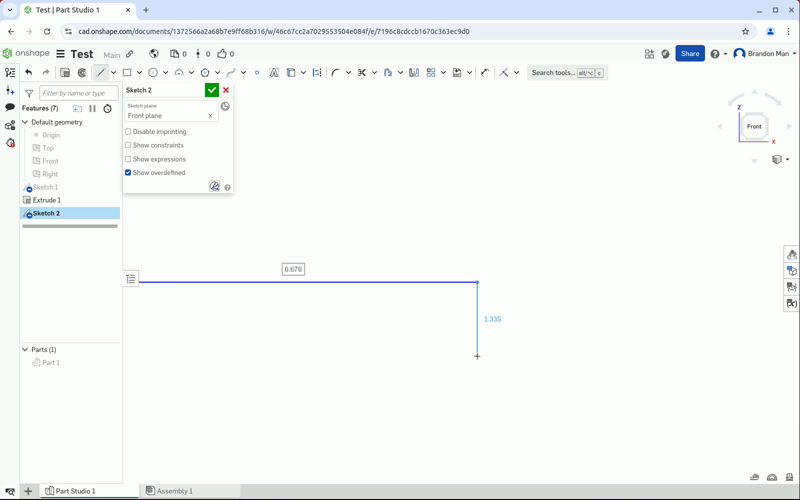
scroll(-6)
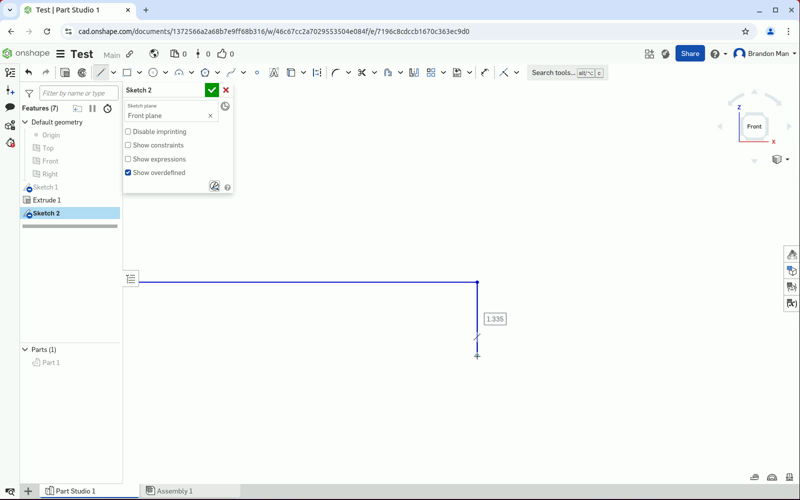
scroll(-6)
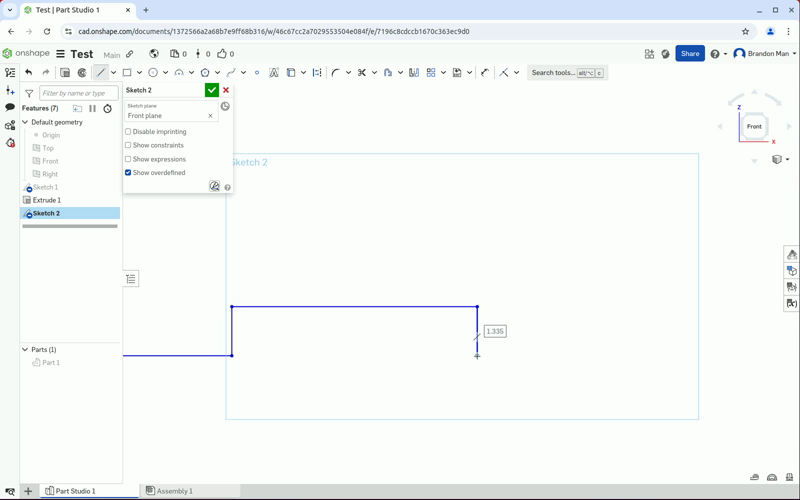
scroll(-6)
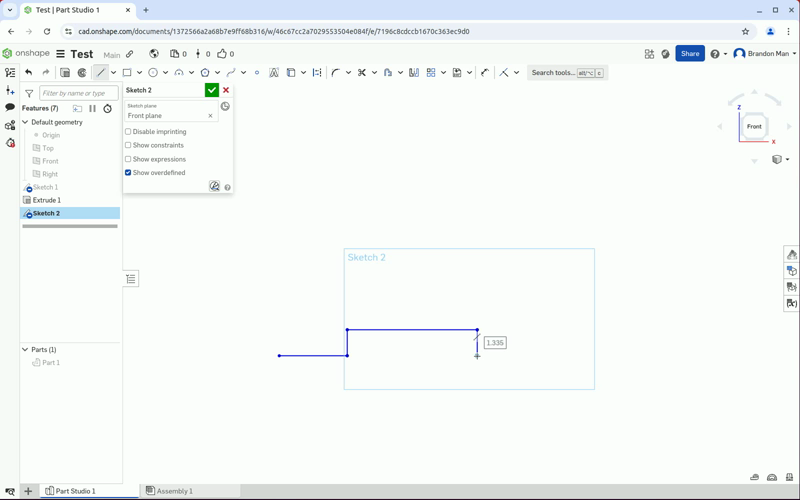
scroll(-6)
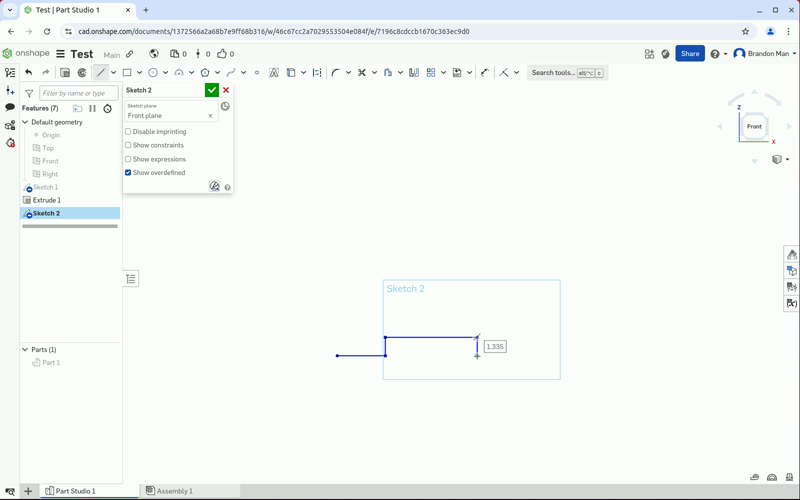
scroll(-6)
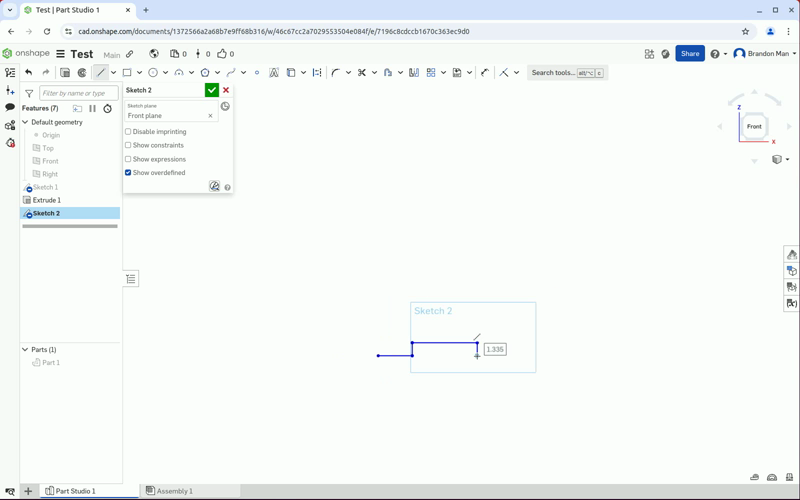
scroll(-6)
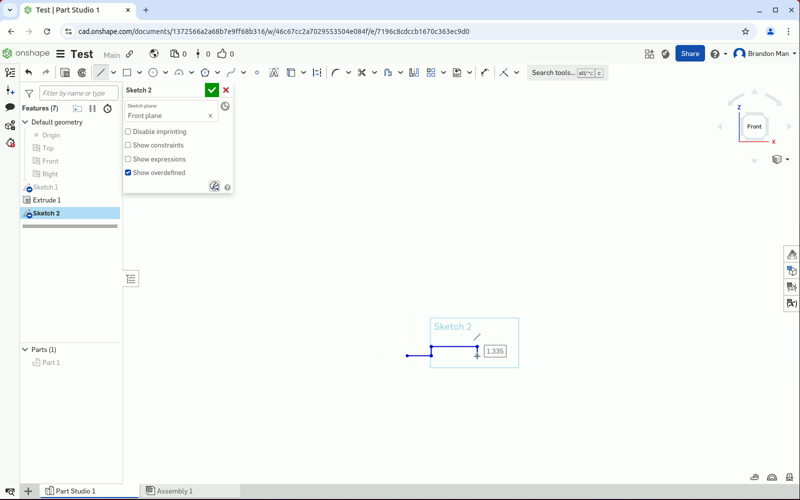
scroll(-6)
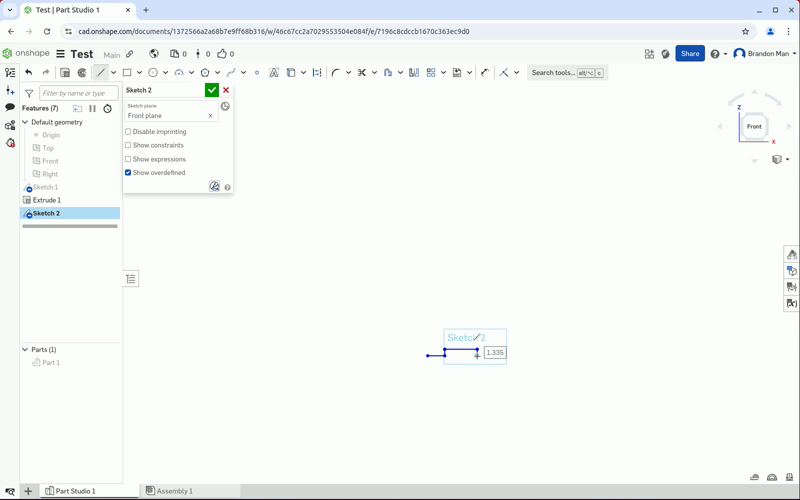
key_up(shift)
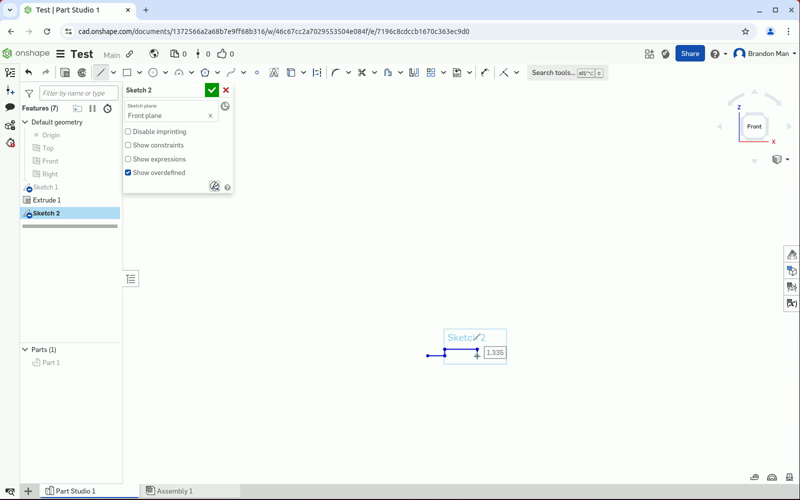
key_down(shift)
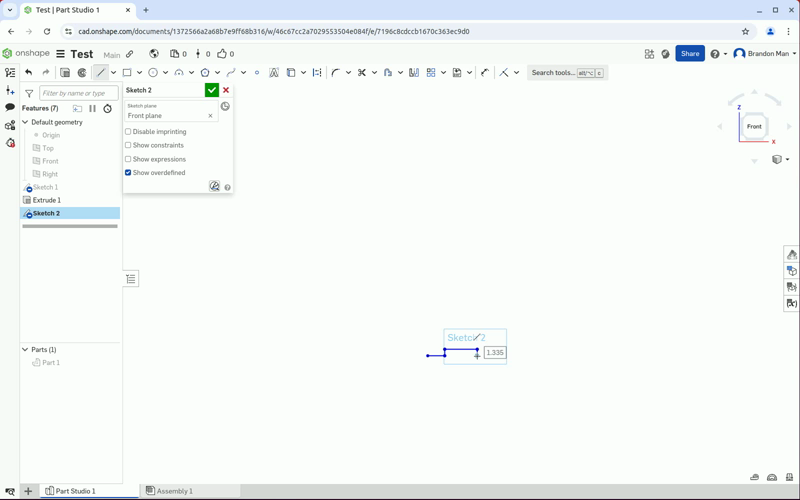
mouse_move(507, 355)
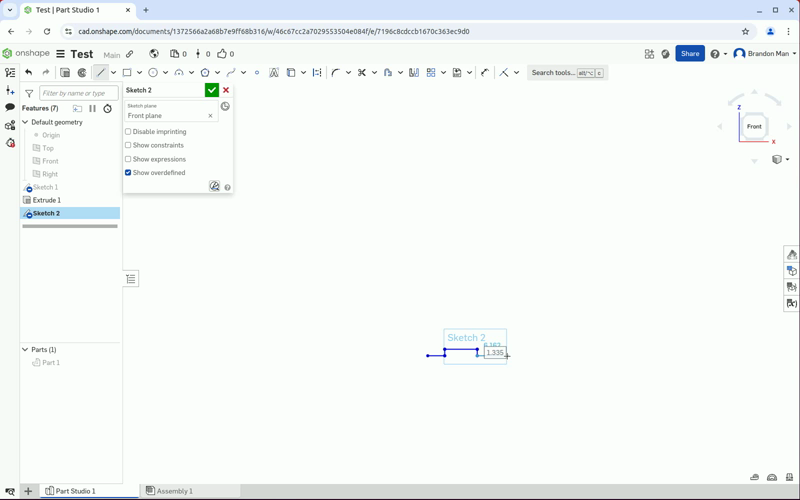
mouse_move(494, 355)
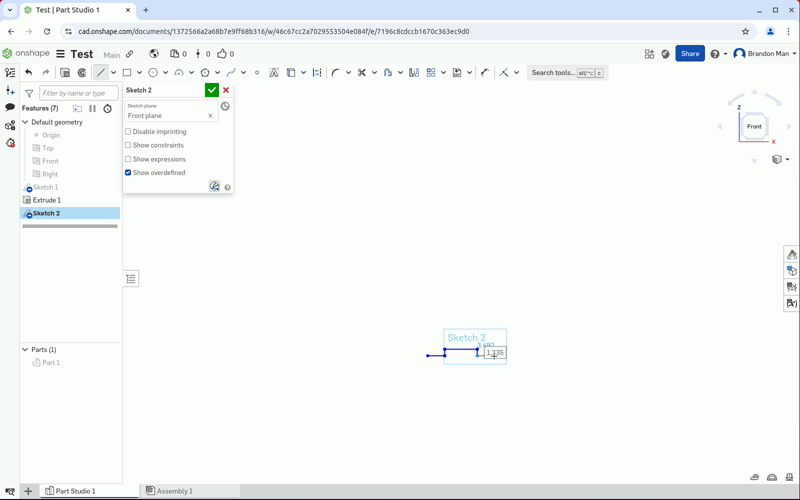
click(494, 355)
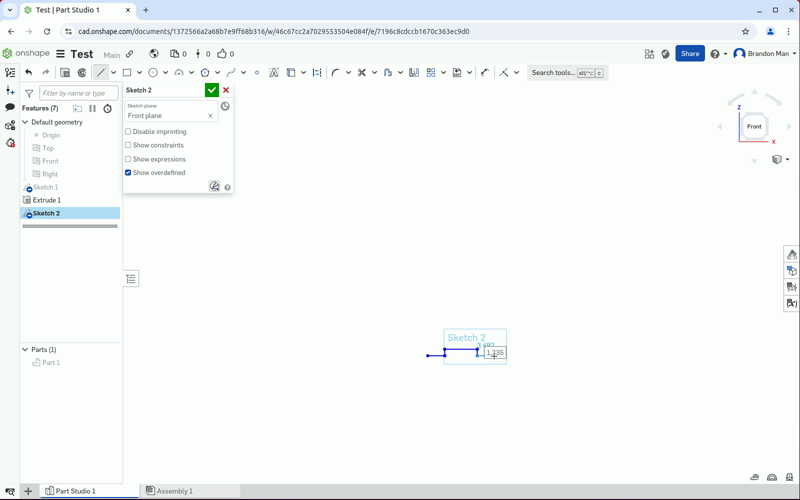
key_up(shift)
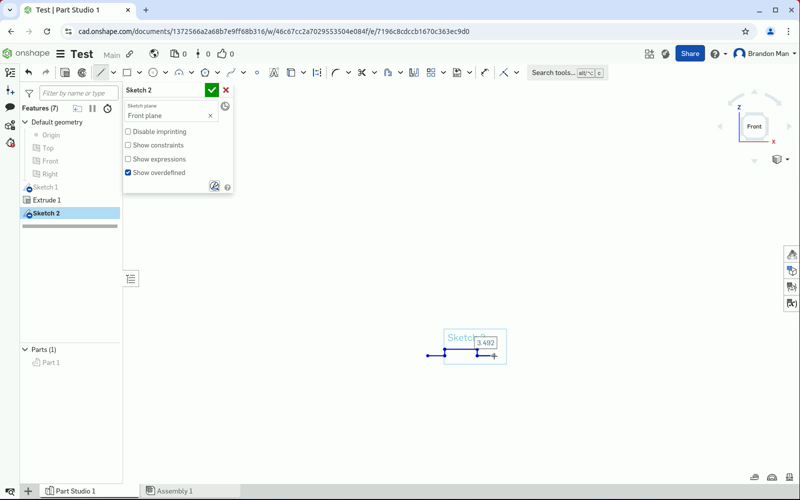
key_down(shift)
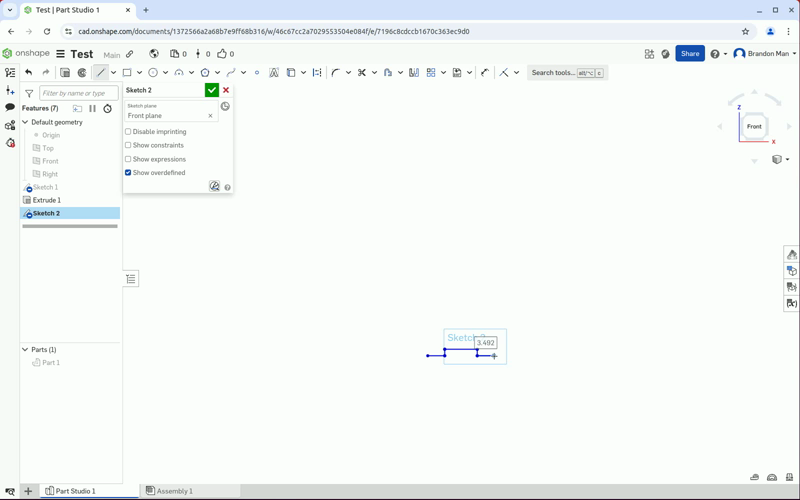
mouse_move(494, 243)
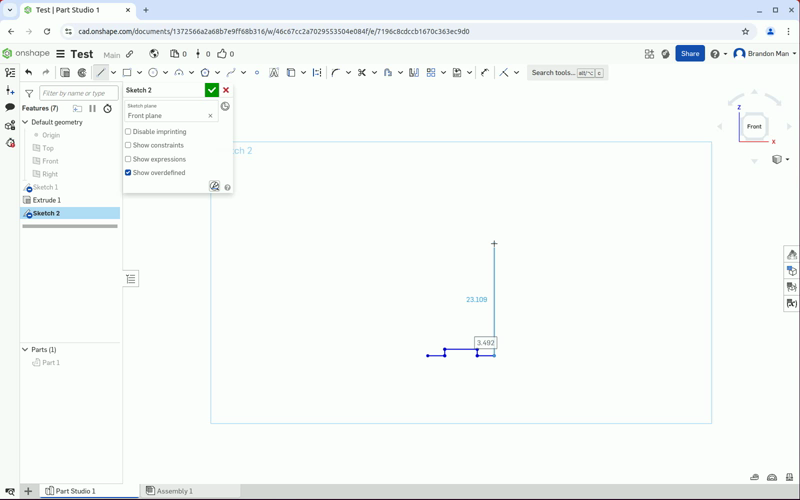
click(494, 243)
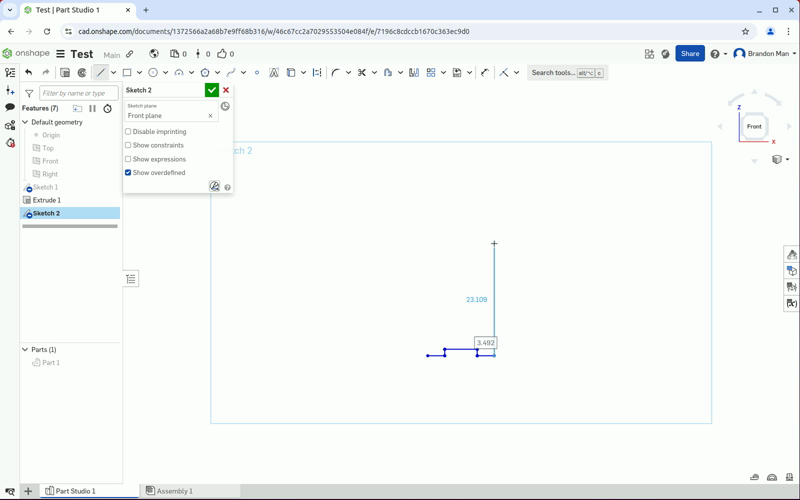
key_up(shift)
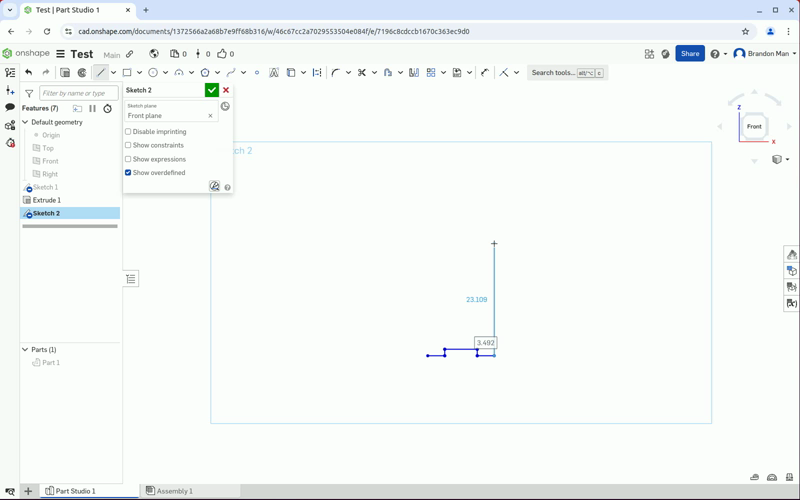
key(esc)
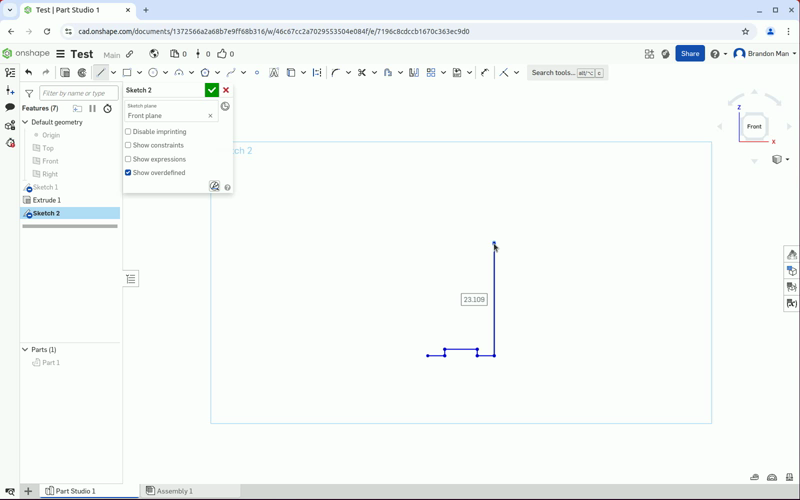
key(a)
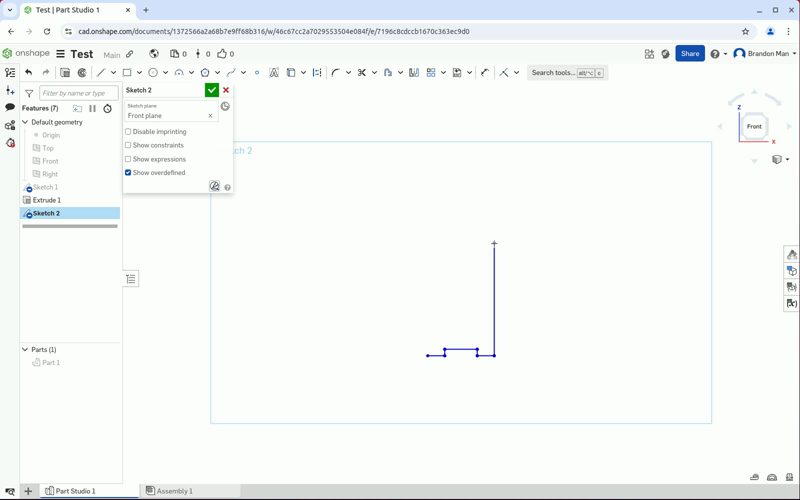
mouse_move(494, 243)
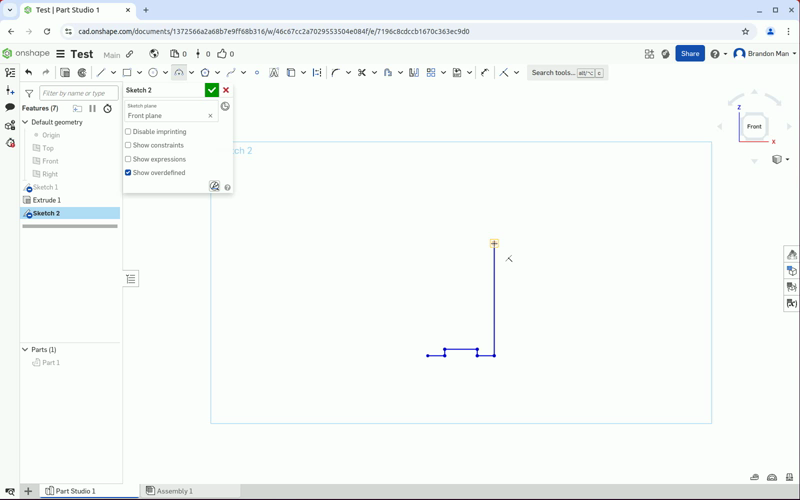
click(494, 243)
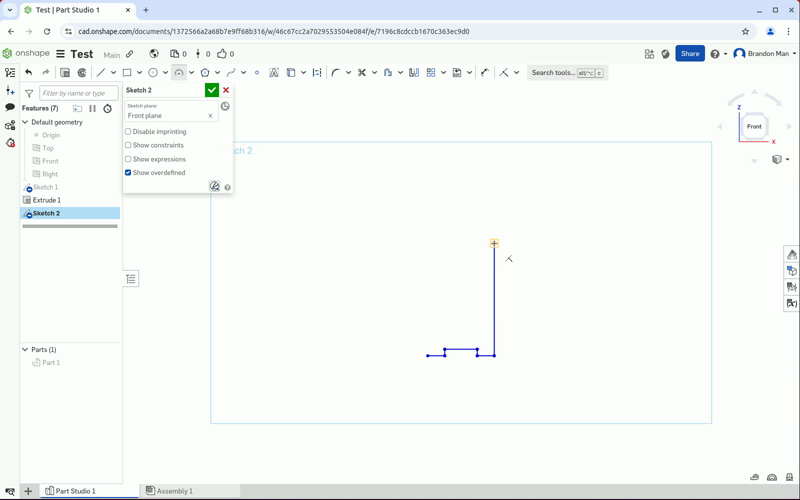
key_down(shift)
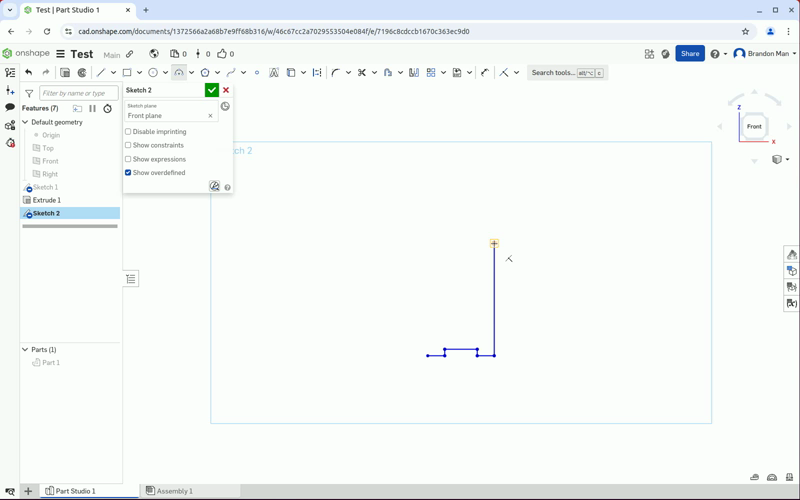
mouse_move(474, 209)
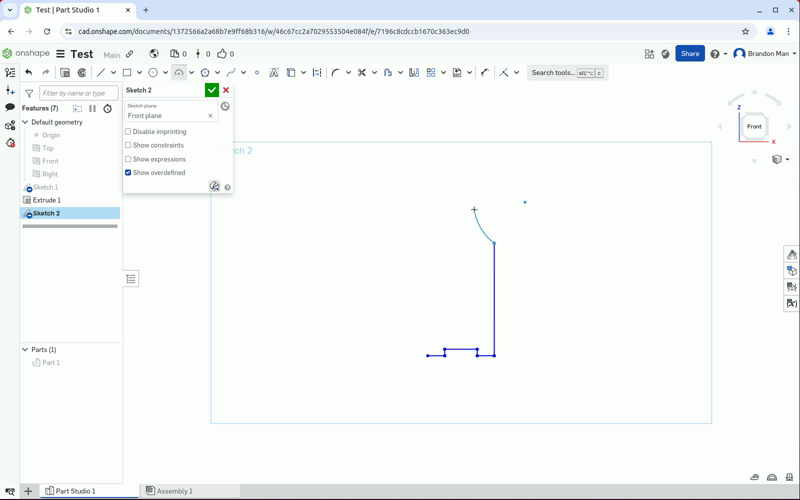
click(474, 209)
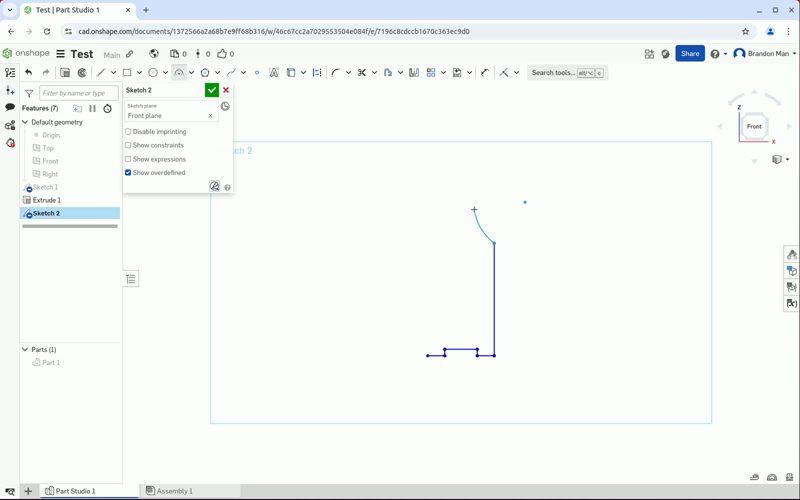
mouse_move(479, 228)
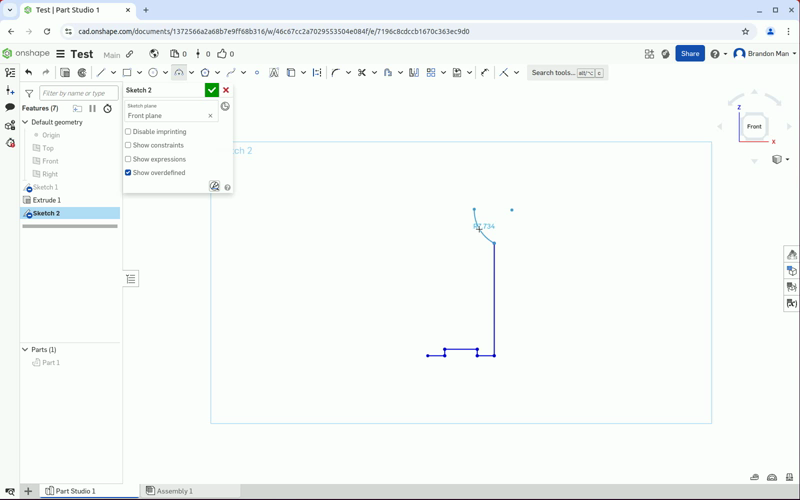
click(479, 228)
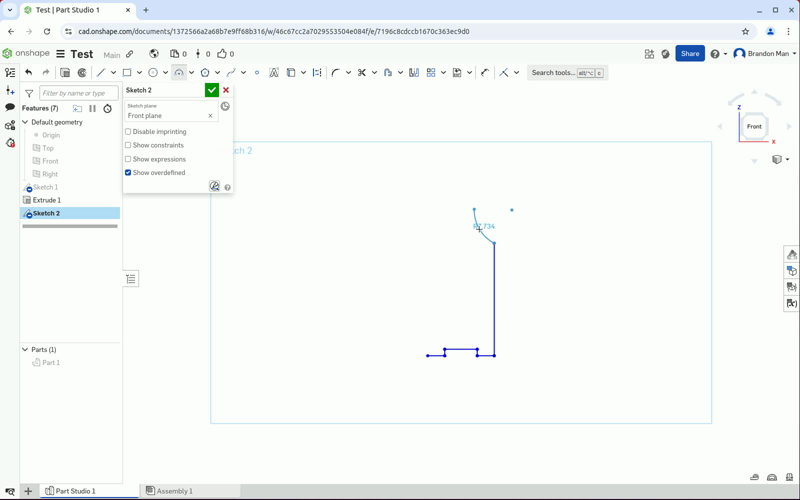
key_up(shift)
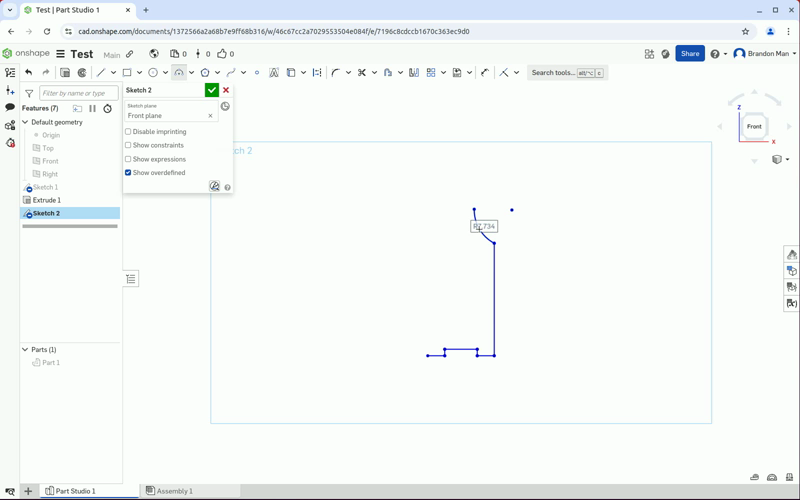
key(esc)
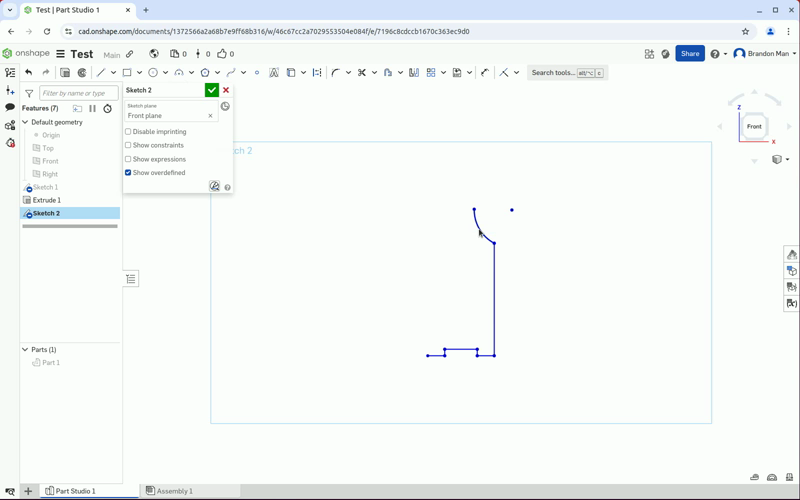
key(l)
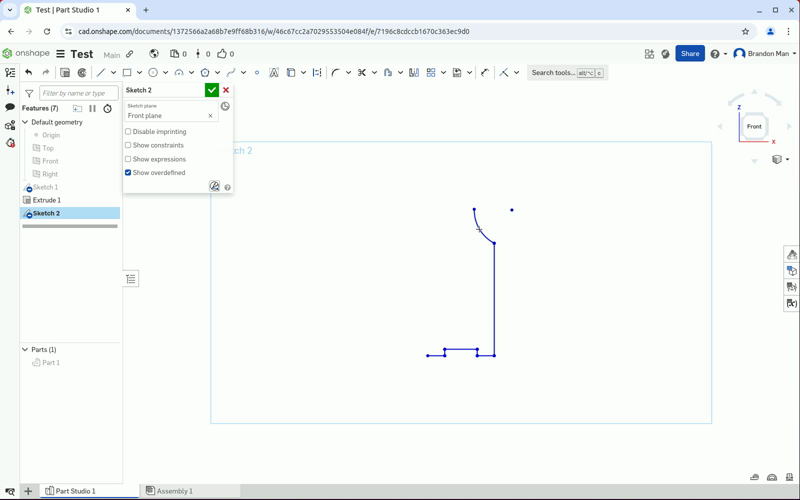
mouse_move(474, 209)
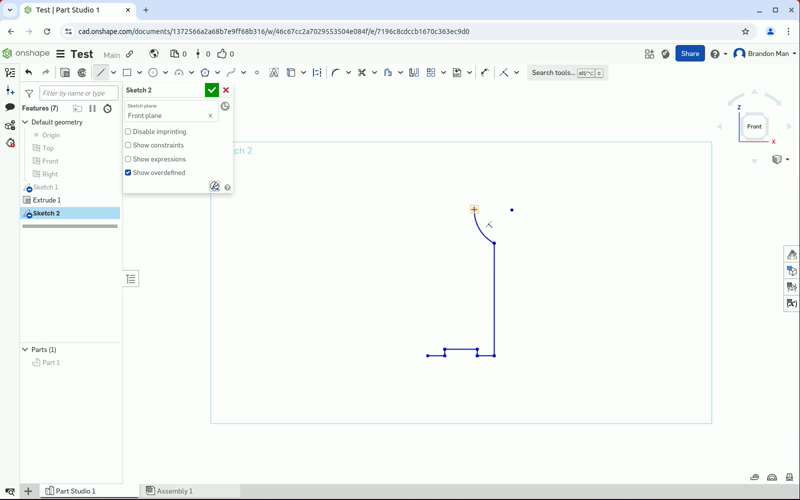
click(474, 209)
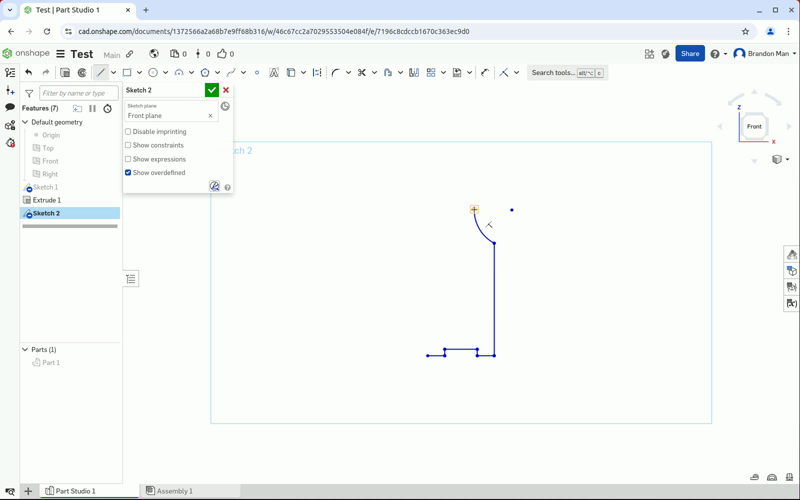
key_down(shift)
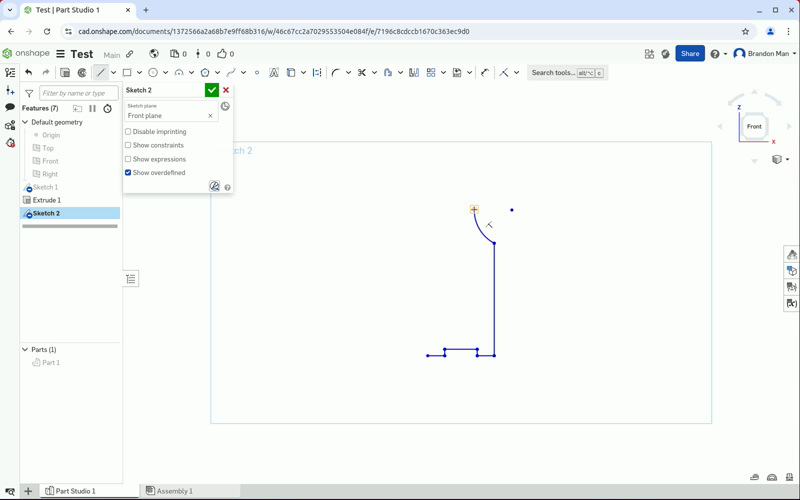
mouse_move(504, 209)
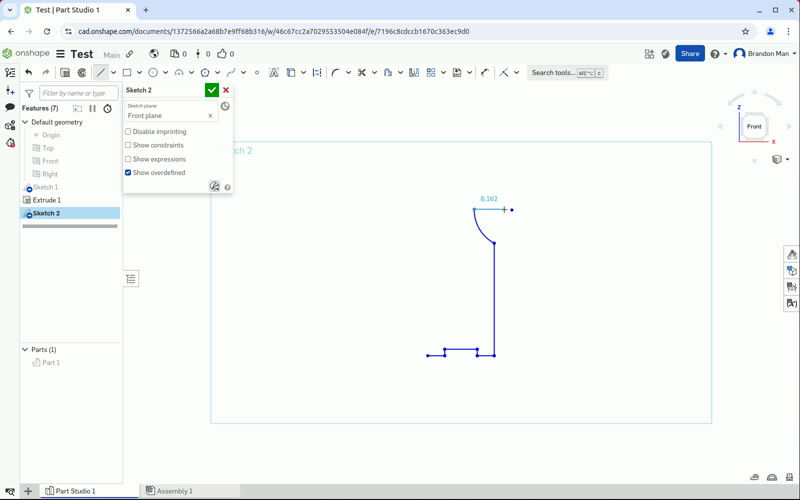
mouse_move(427, 209)
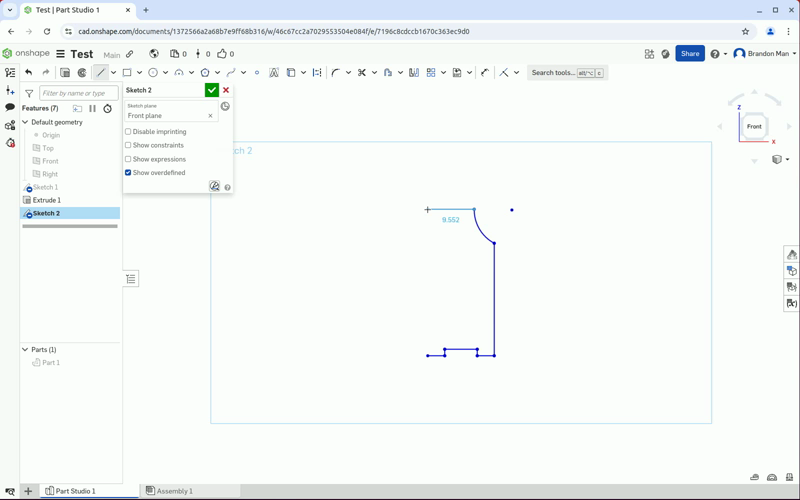
click(427, 209)
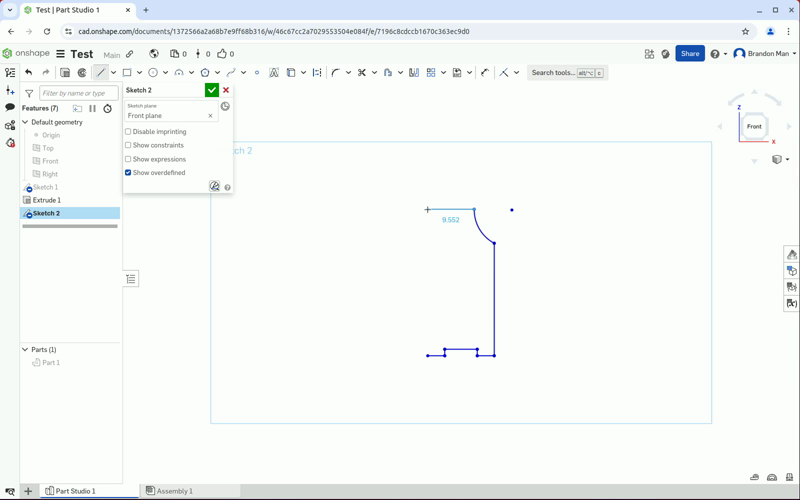
key_up(shift)
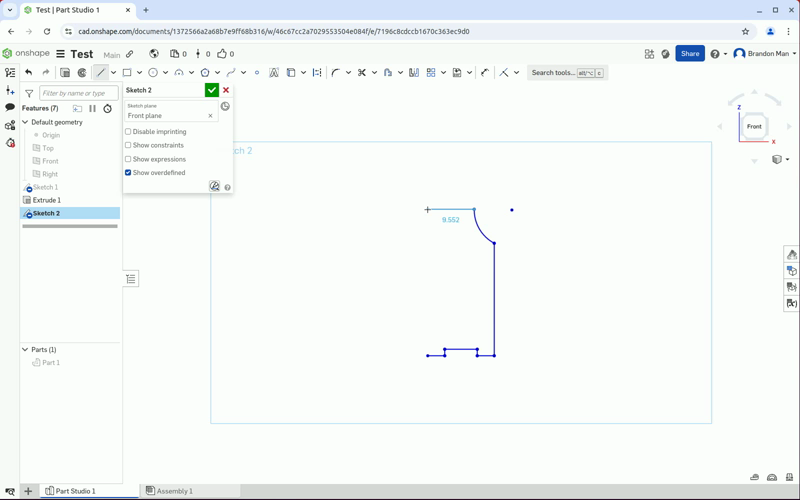
key_down(shift)
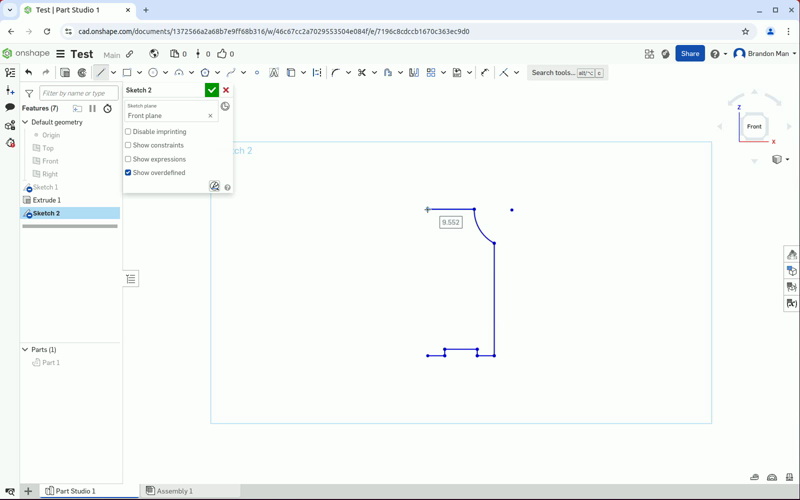
mouse_move(427, 355)
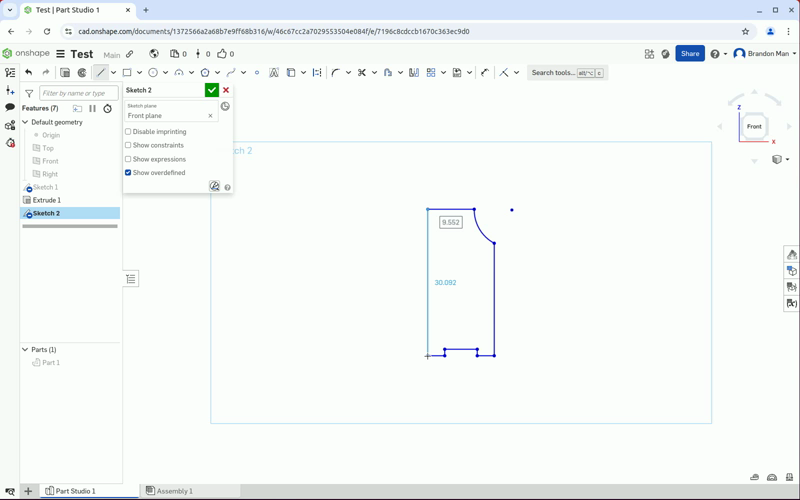
key_up(shift)
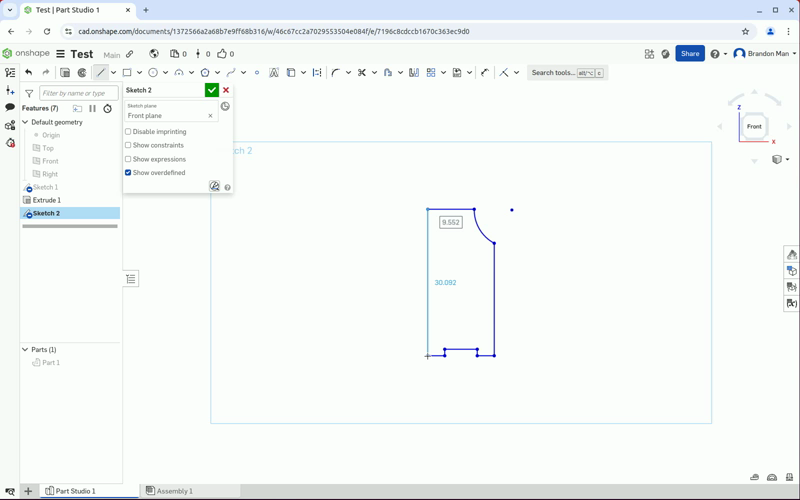
click(427, 355)
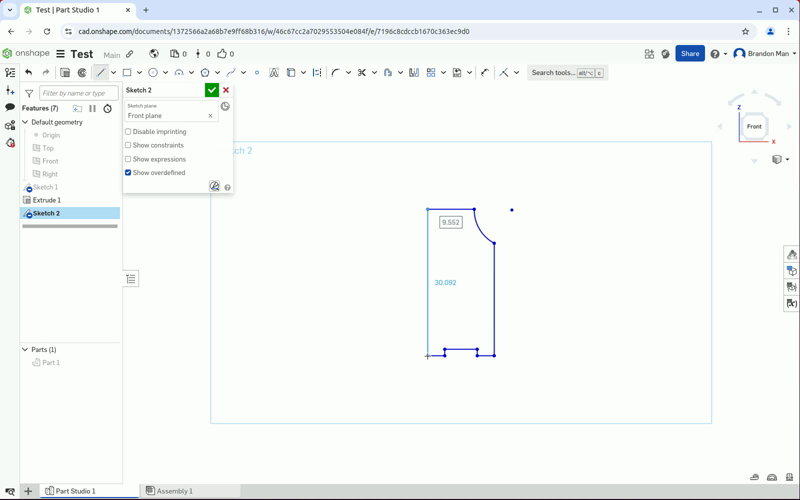
key(esc)
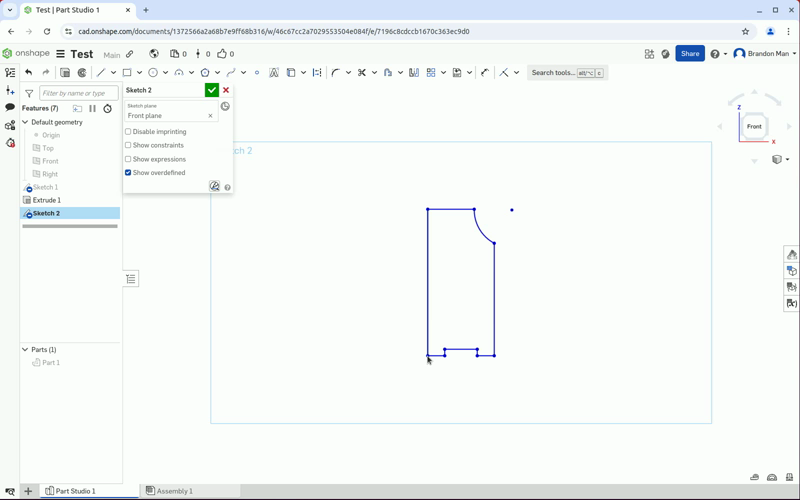
key(l)
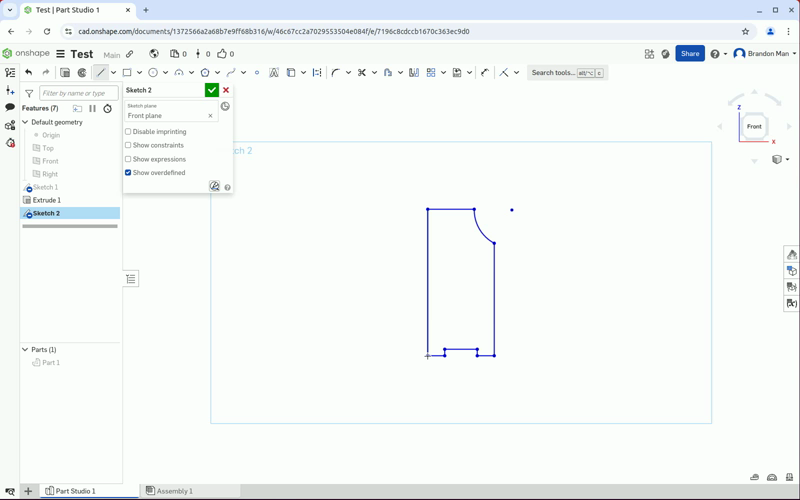
key_down(shift)
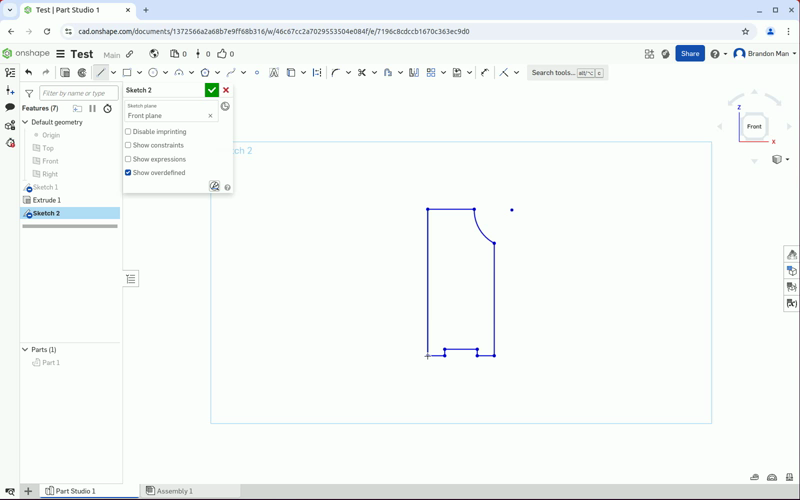
mouse_move(441, 223)
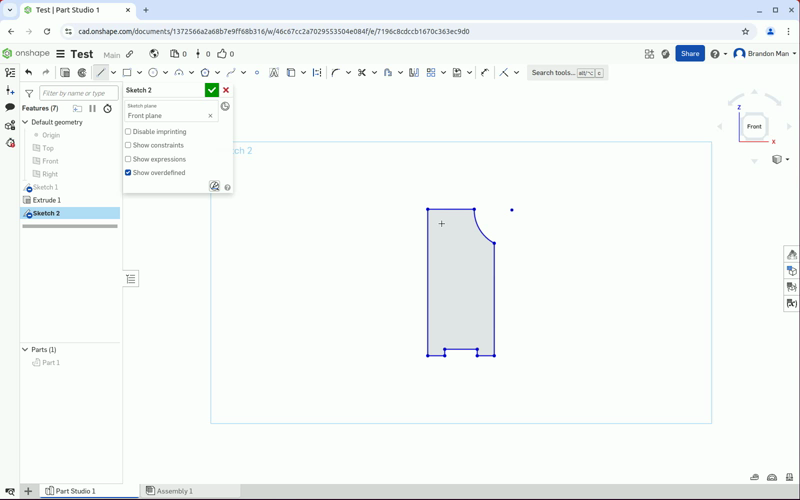
click(441, 223)
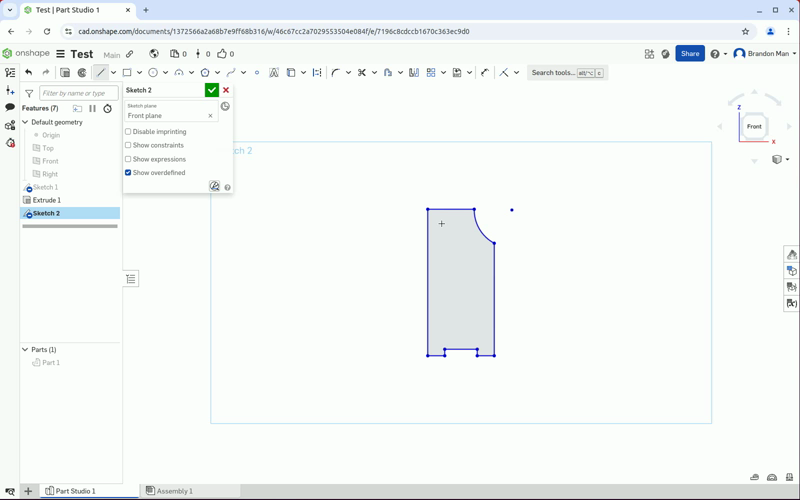
key_up(shift)
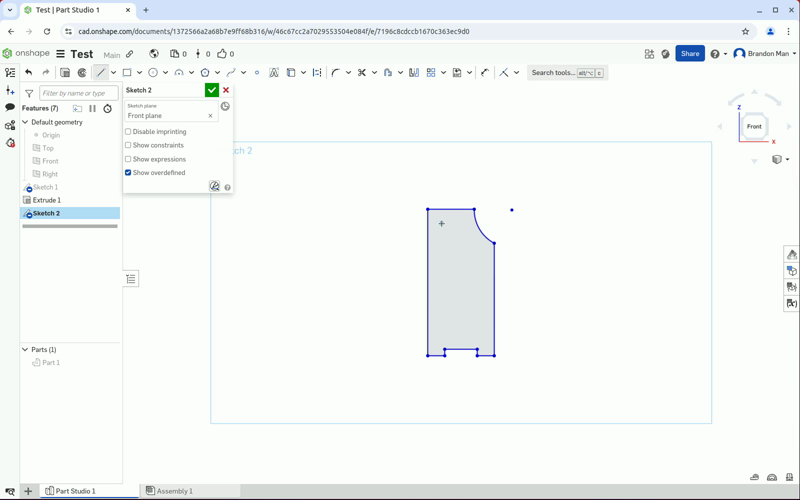
key_down(shift)
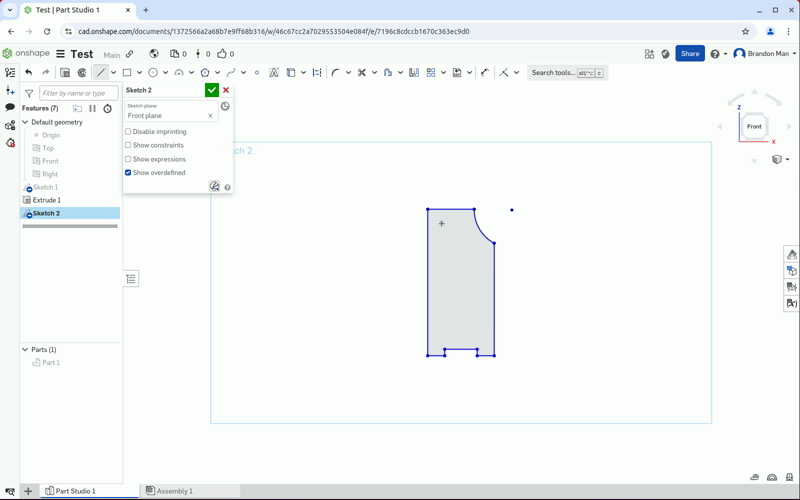
mouse_move(471, 223)
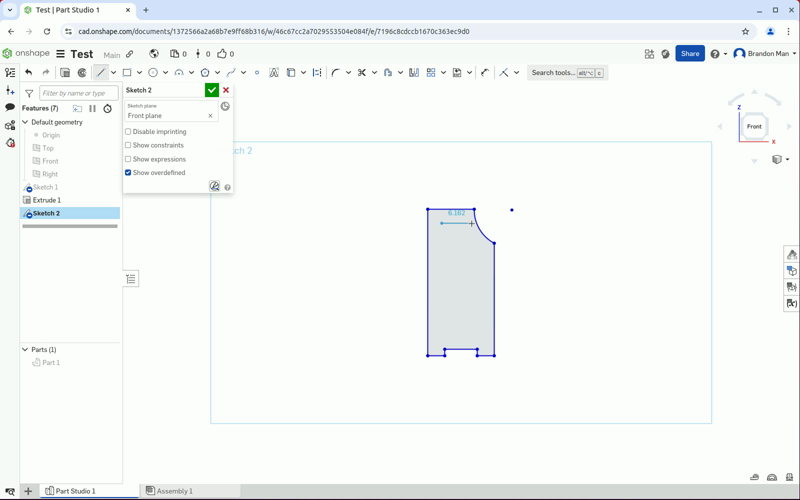
mouse_move(461, 223)
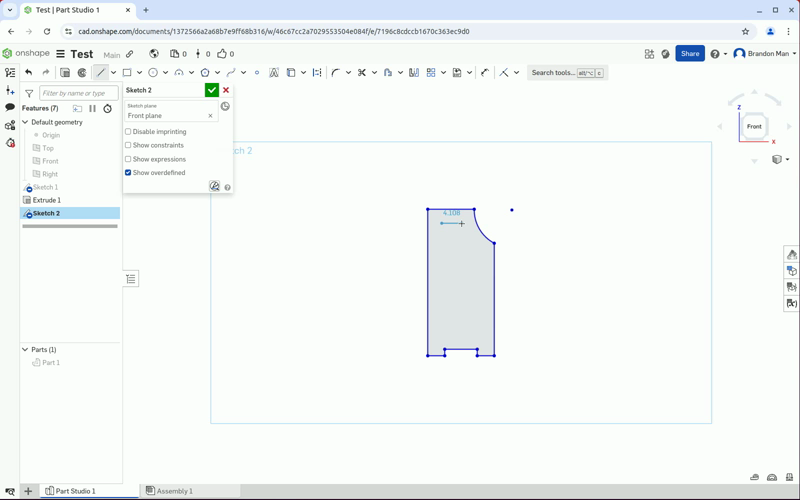
click(461, 223)
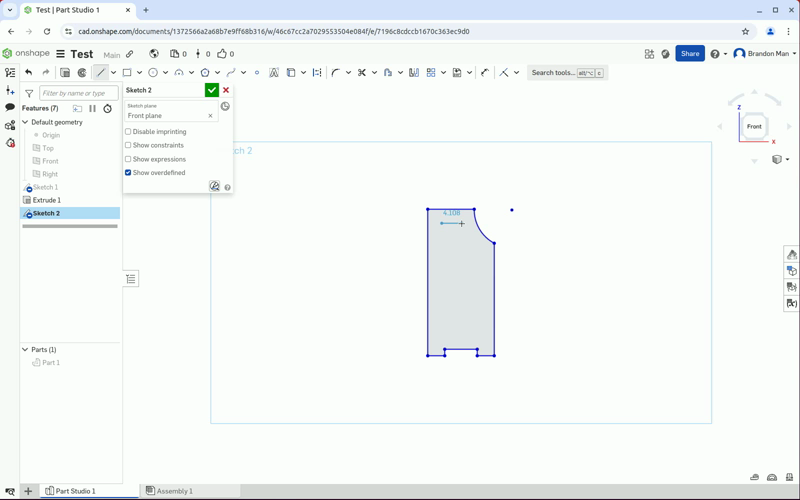
key_up(shift)
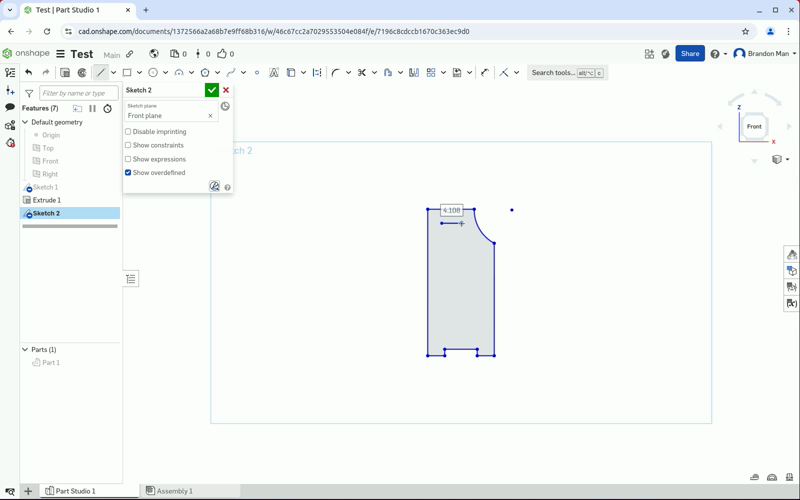
key_down(shift)
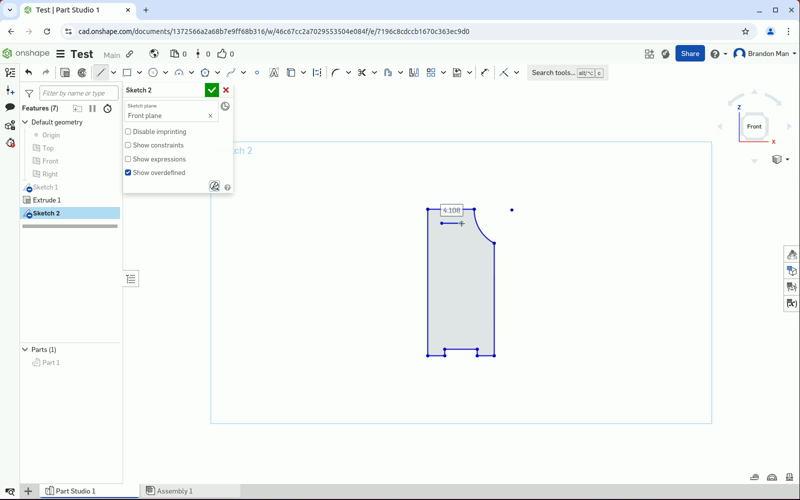
mouse_move(491, 223)
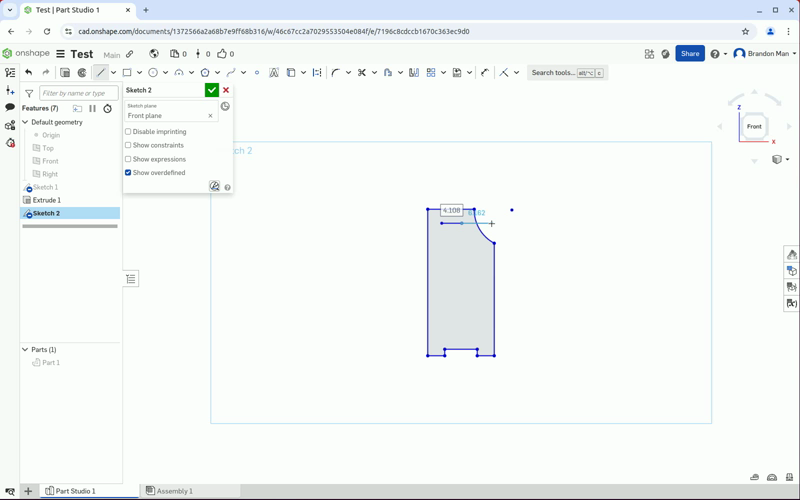
mouse_move(461, 215)
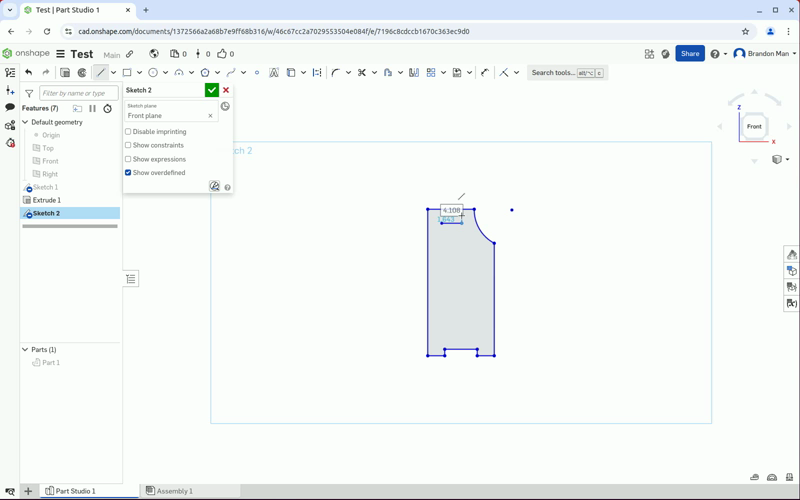
click(461, 215)
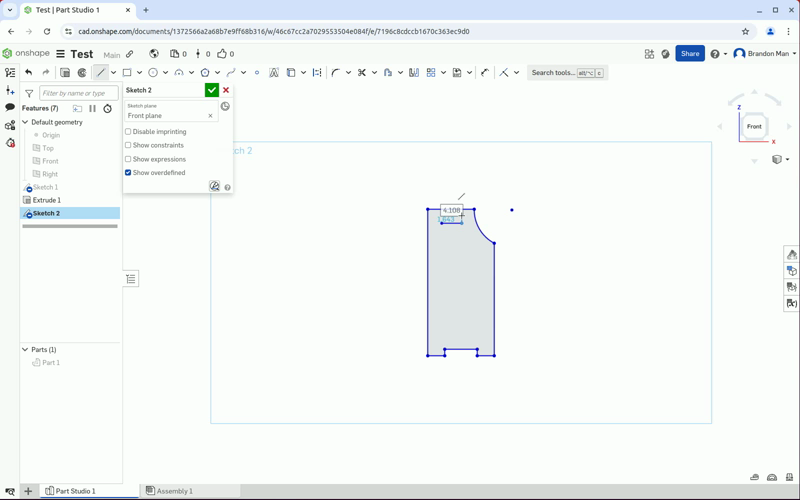
key_up(shift)
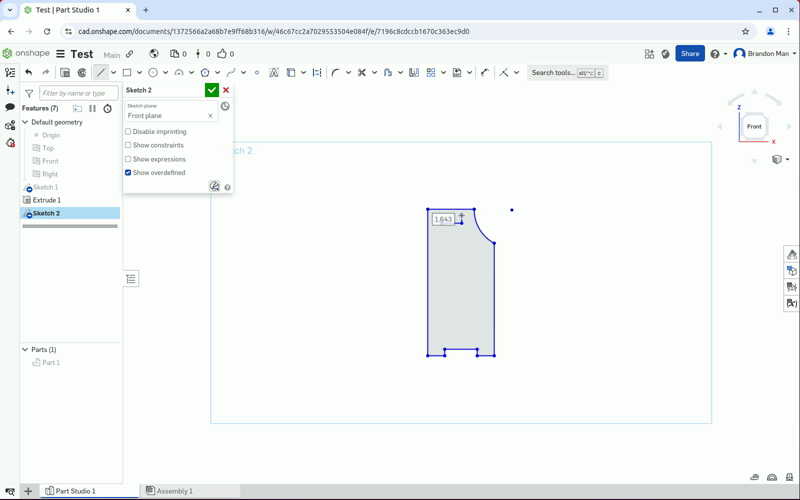
key_down(shift)
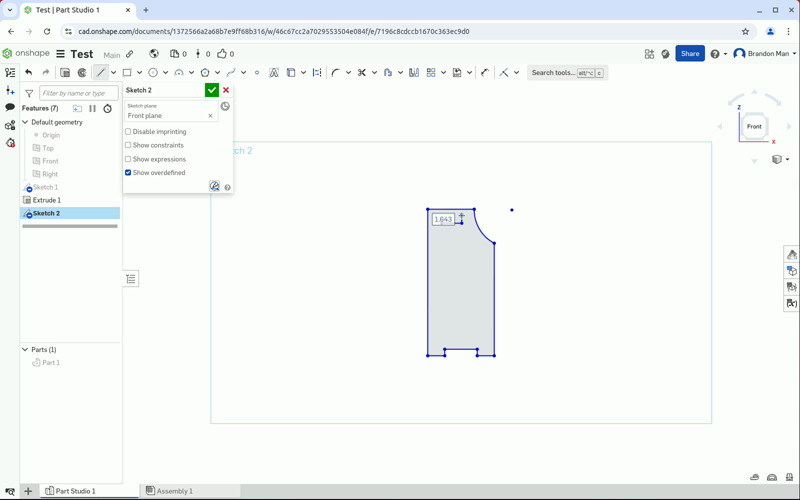
mouse_move(491, 215)
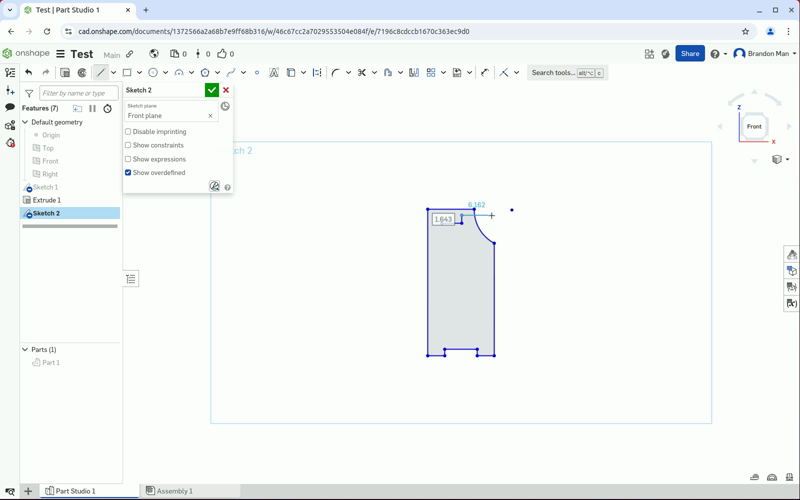
mouse_move(441, 215)
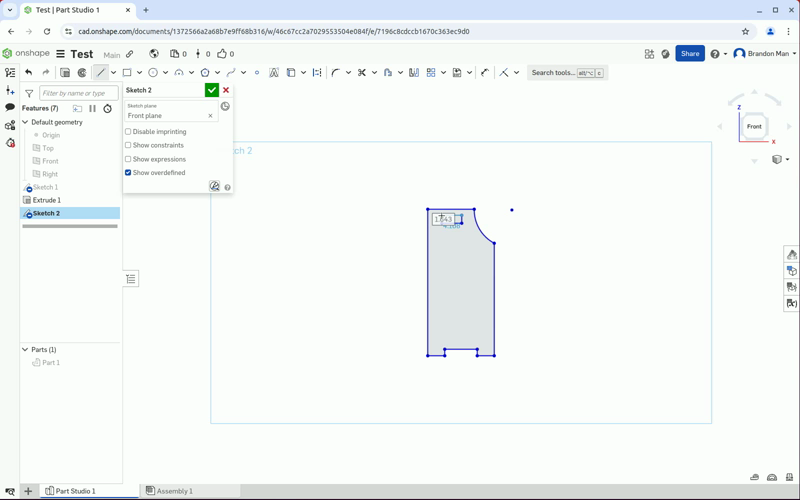
click(441, 215)
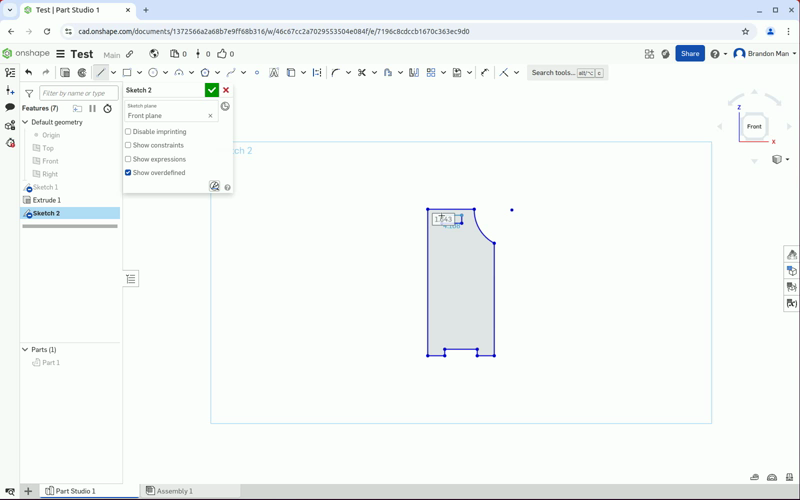
key_up(shift)
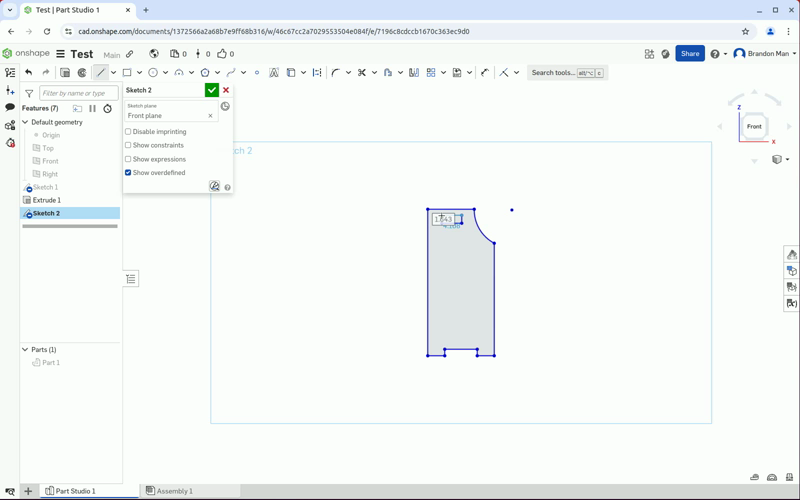
mouse_move(471, 215)
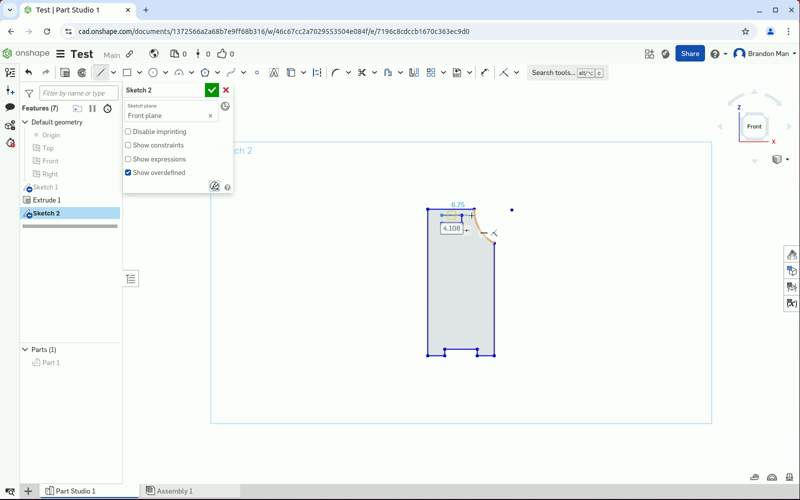
key_down(shift)
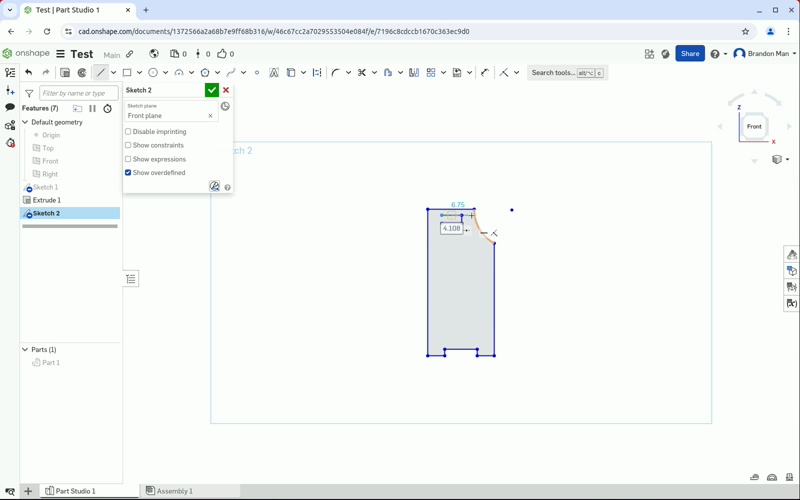
mouse_move(441, 223)
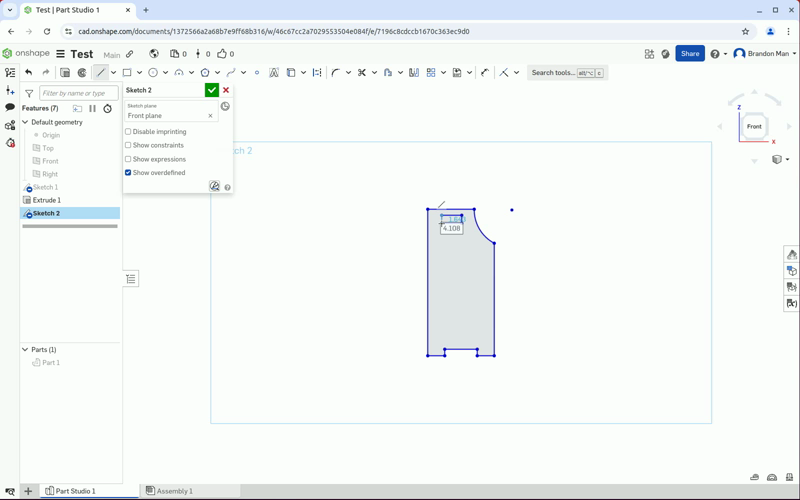
key_up(shift)
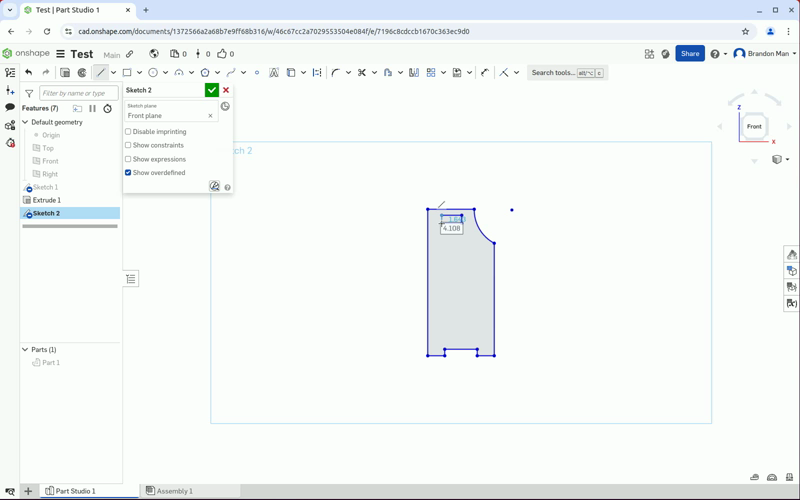
click(441, 223)
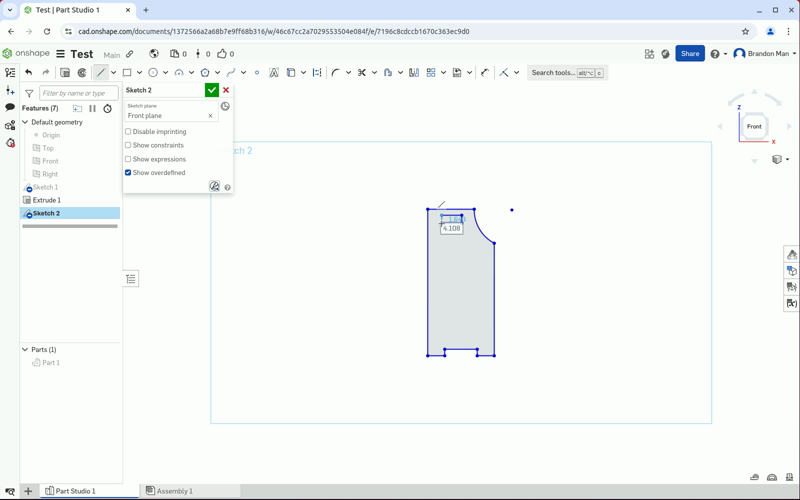
key(esc)
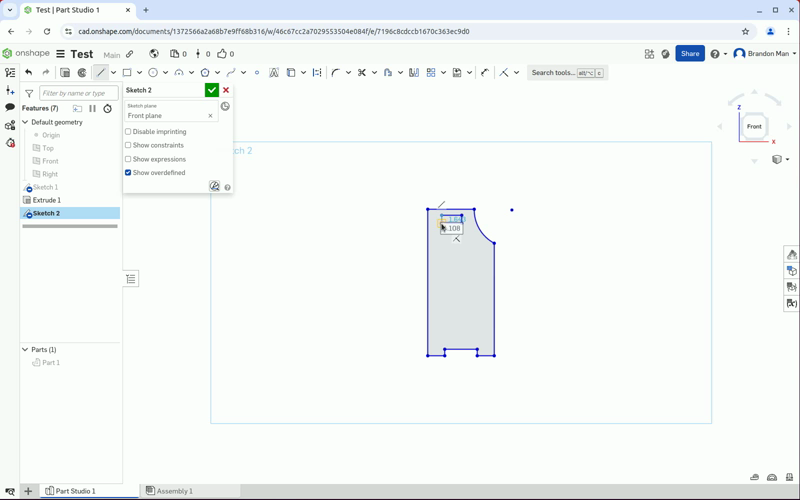
key(c)
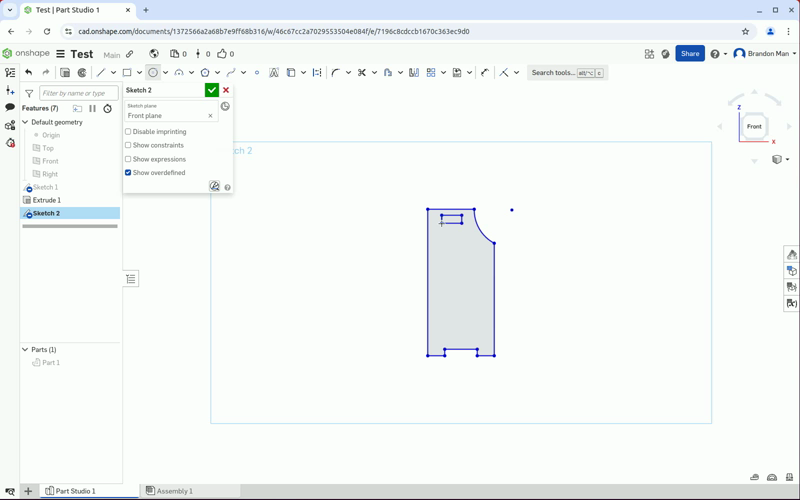
key_down(shift)
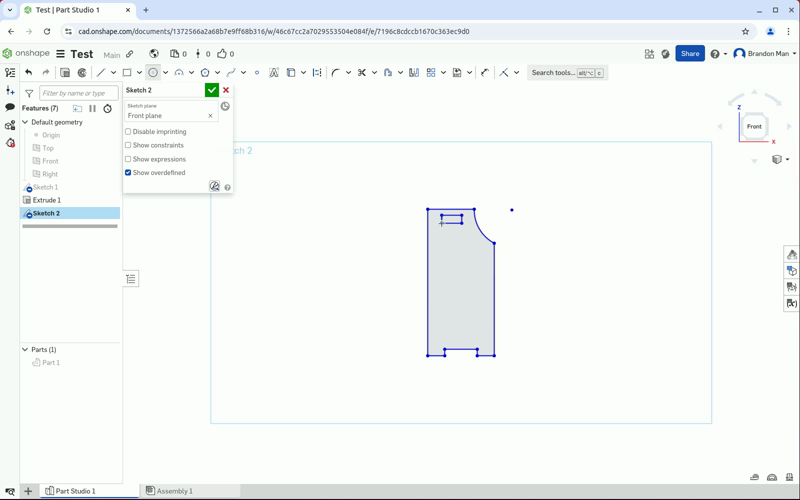
mouse_move(478, 244)
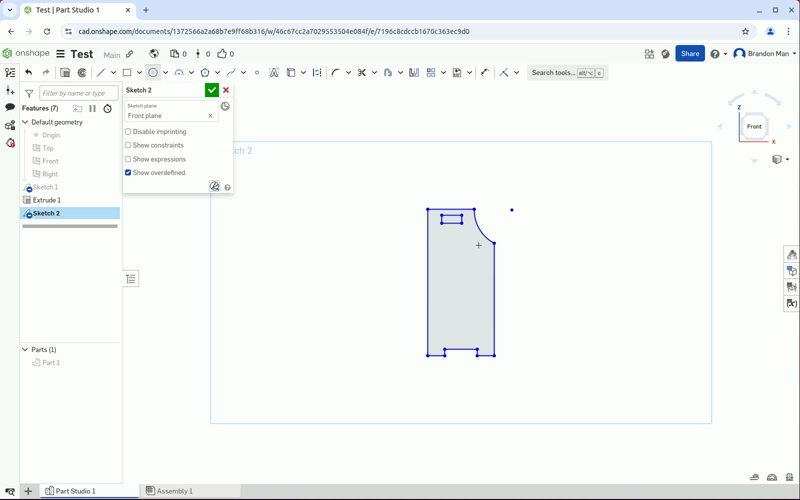
click(478, 244)
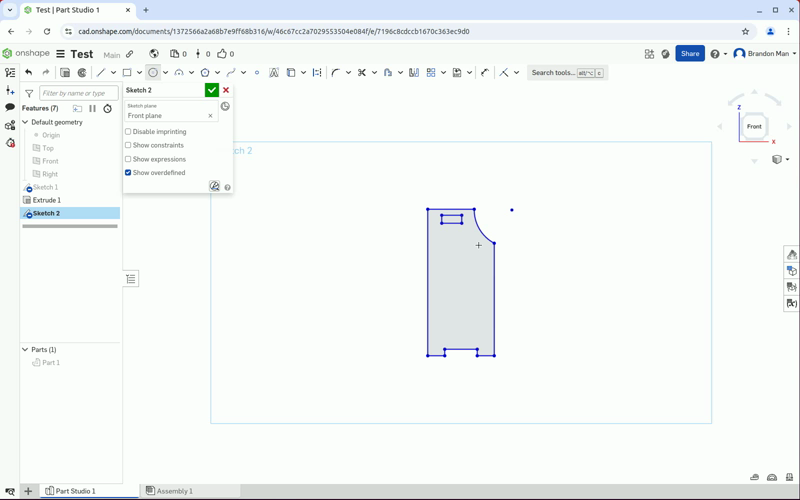
key_up(shift)
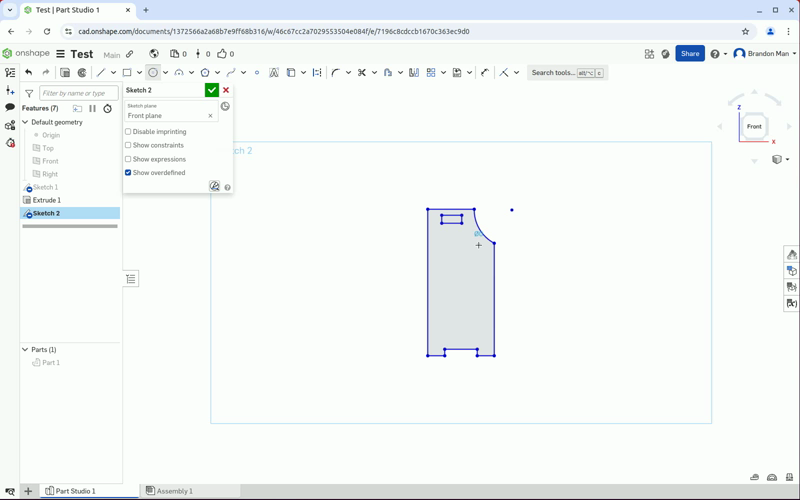
mouse_move(481, 244)
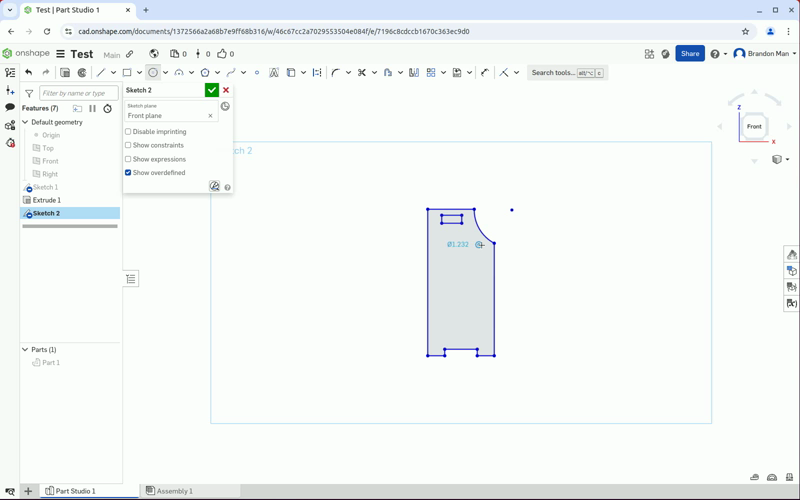
click(481, 244)
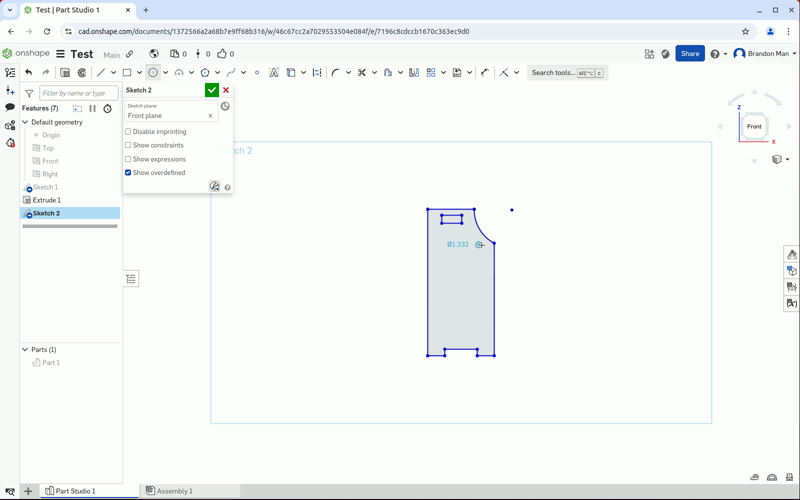
key(esc)
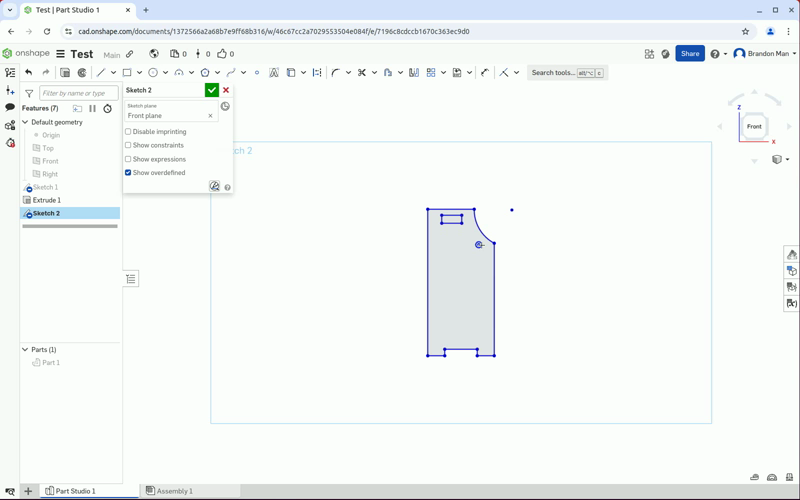
mouse_move(443, 273)
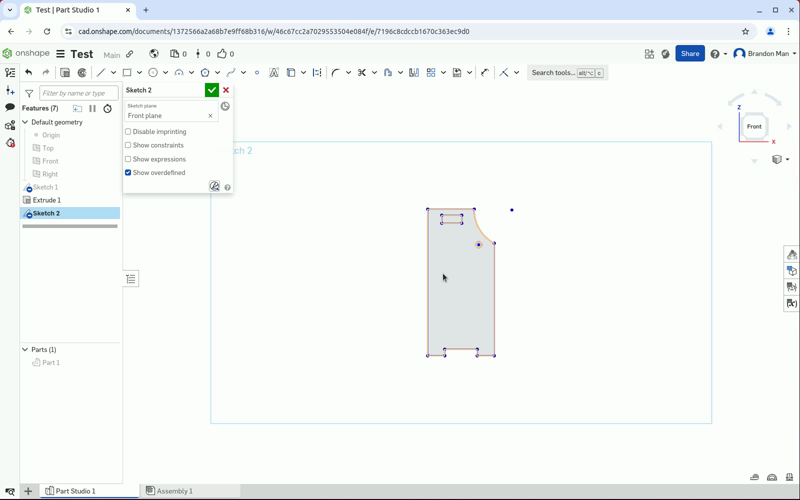
click(443, 273)
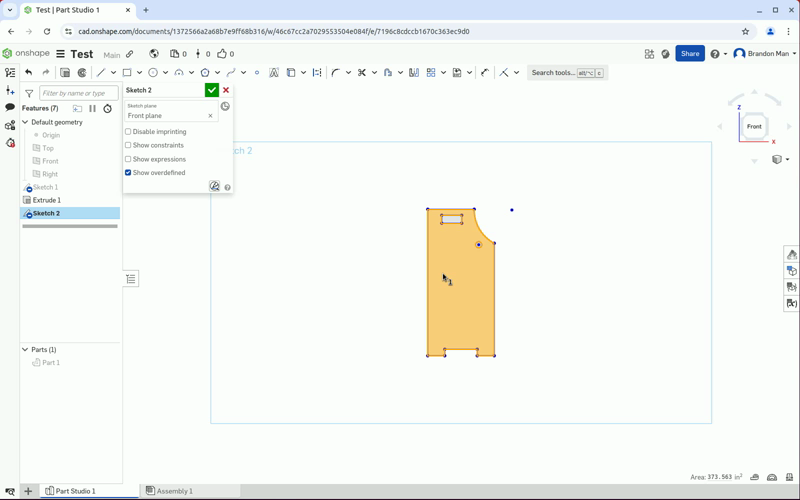
mouse_move(73, 352)
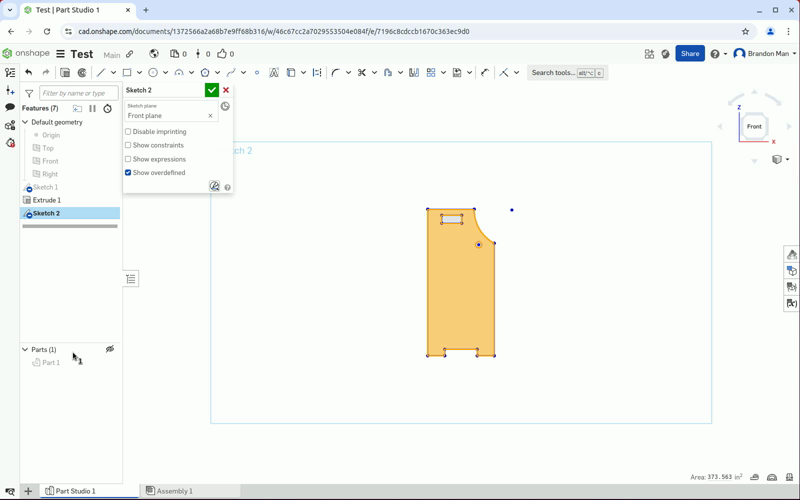
key(shift+y)
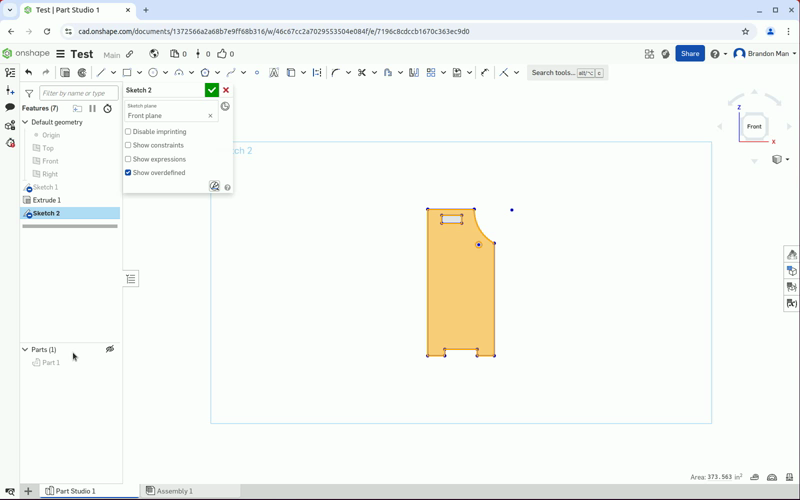
key(shift+e)
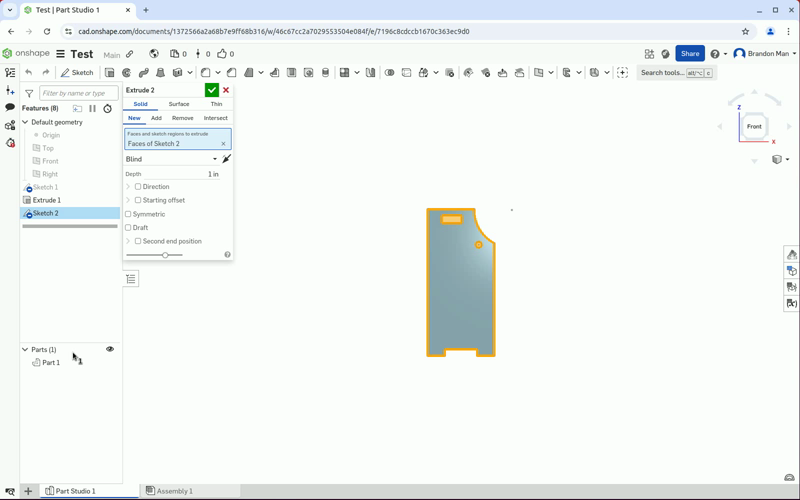
mouse_move(143, 106)
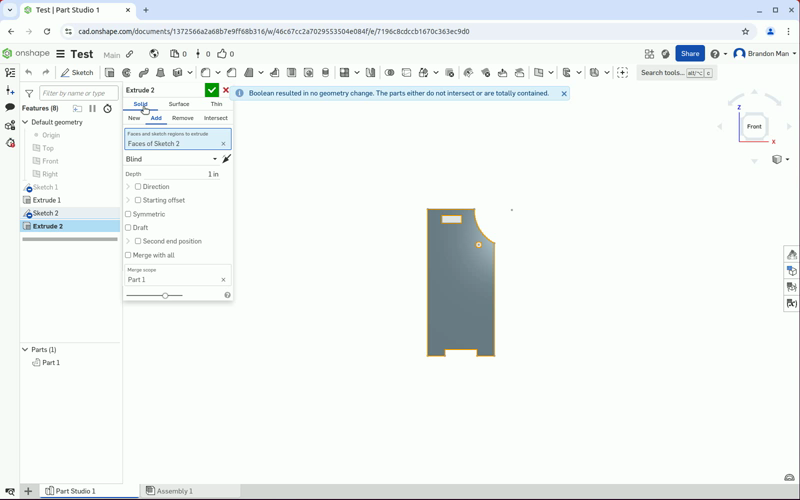
click(143, 106)
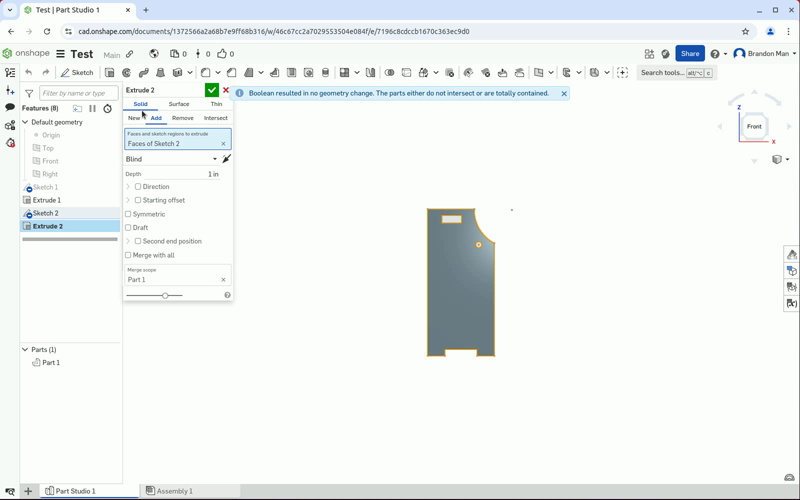
mouse_move(137, 120)
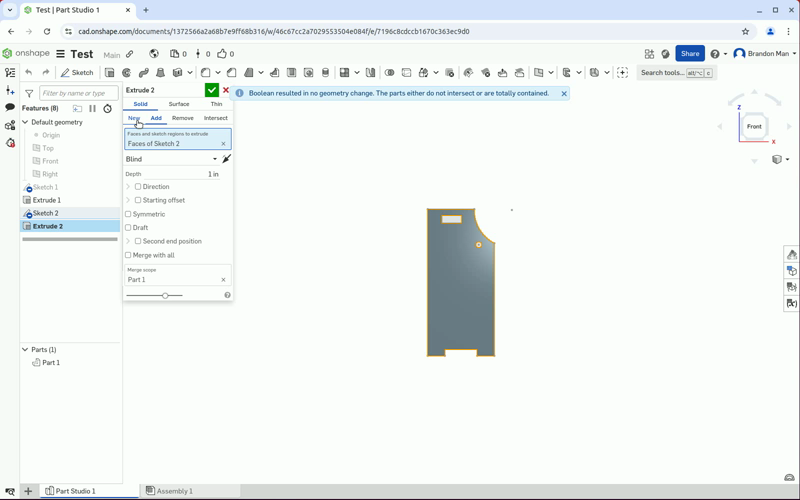
click(137, 120)
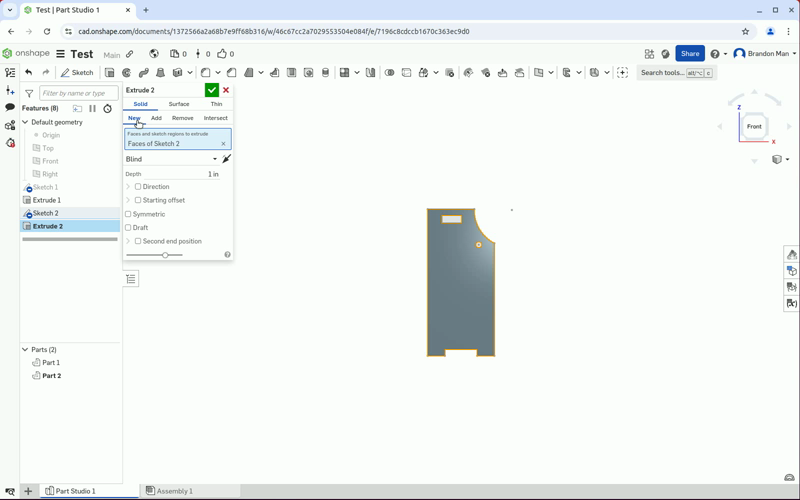
key(tab, 4)
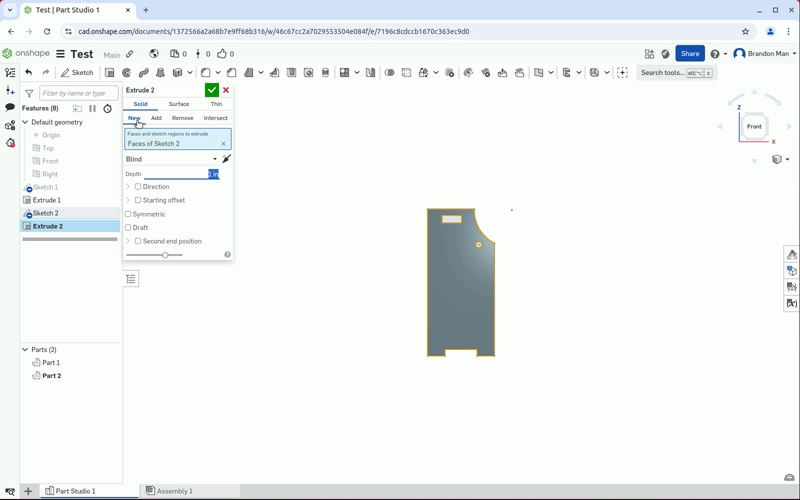
text(1.444)
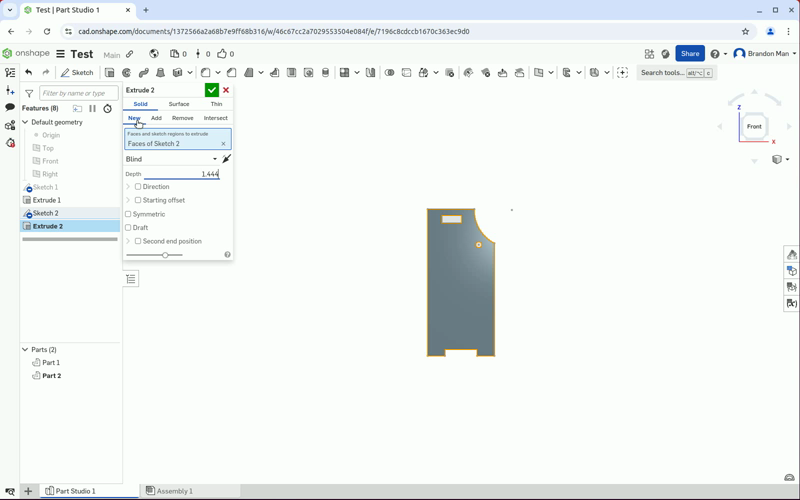
key(enter)
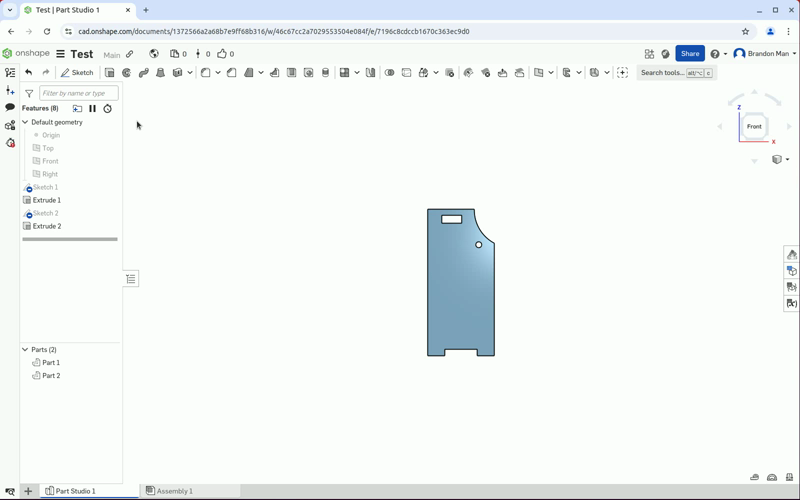
key(shift+h)
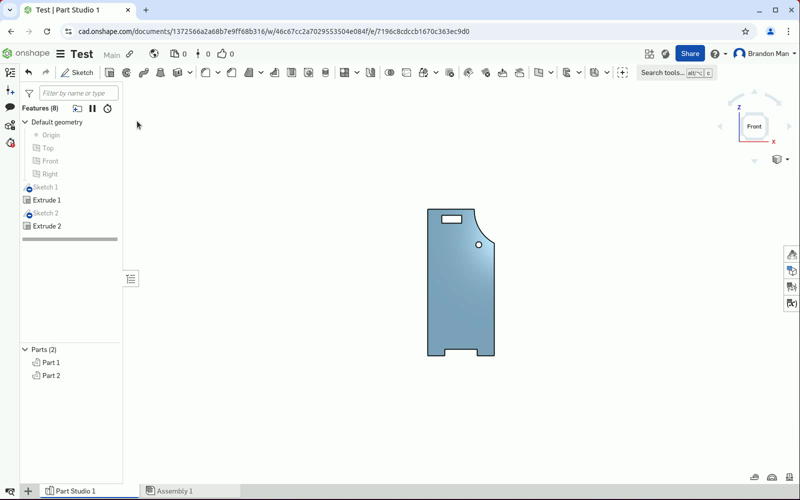
key(shift+h)
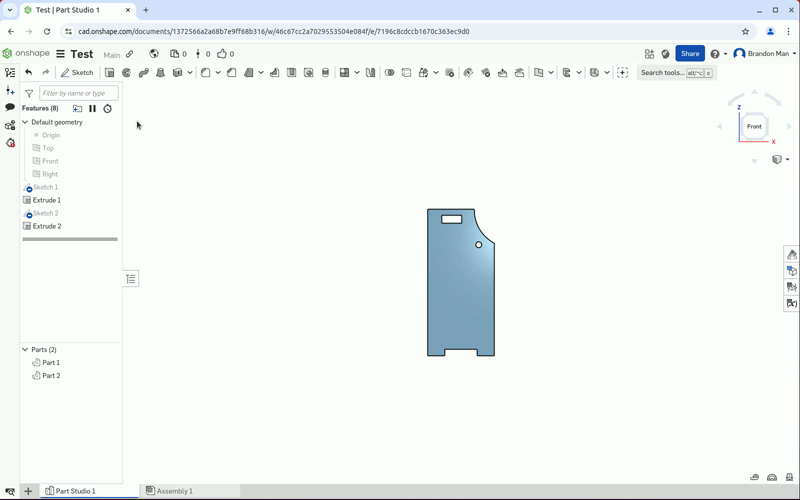
mouse_move(73, 189)
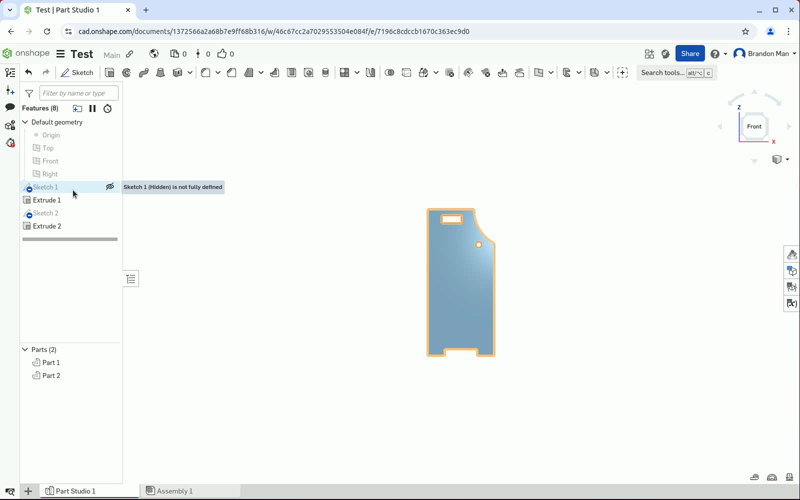
click(73, 189)
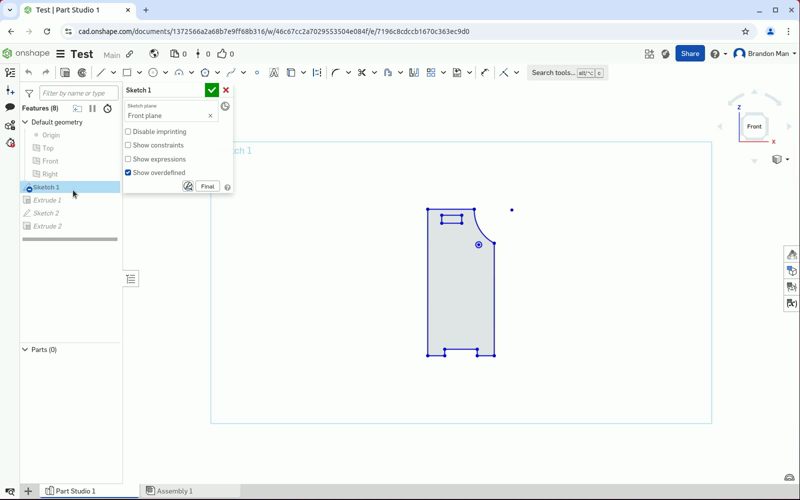
mouse_move(229, 92)
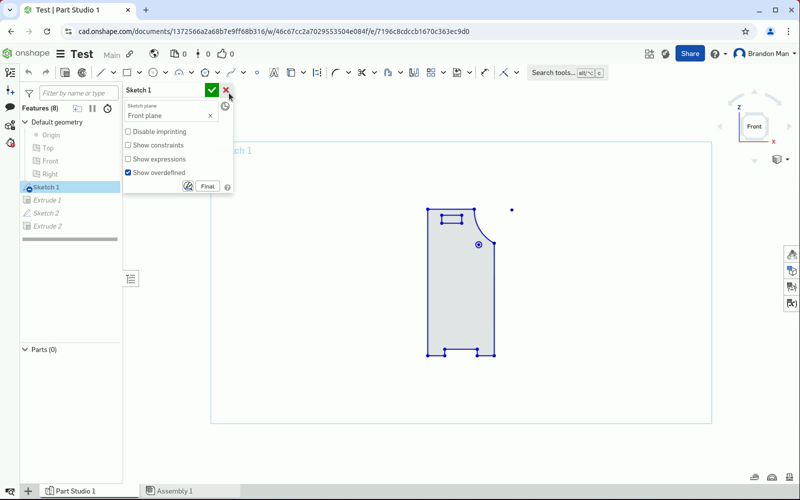
click(229, 92)
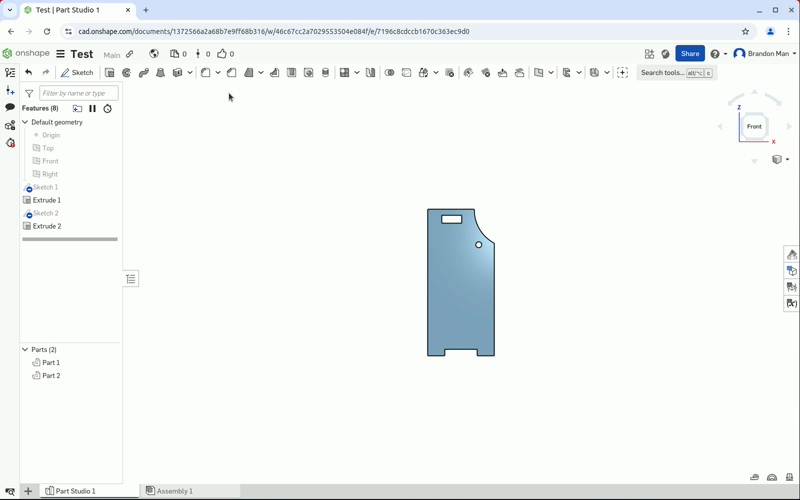
mouse_move(73, 352)
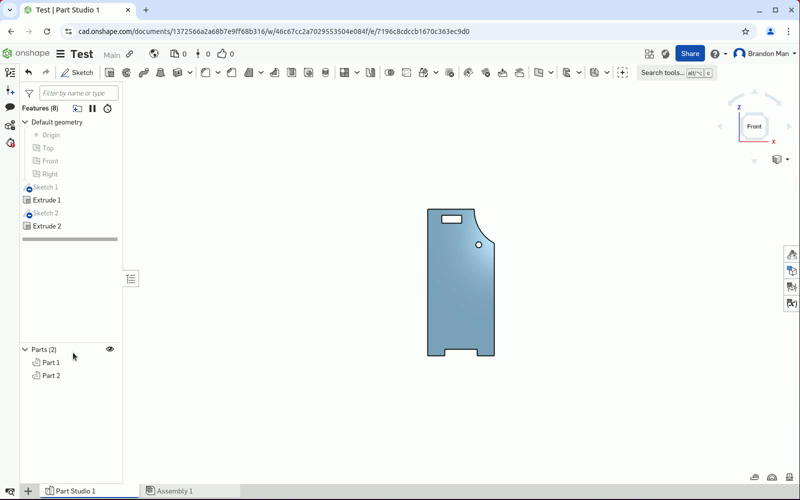
key(y)
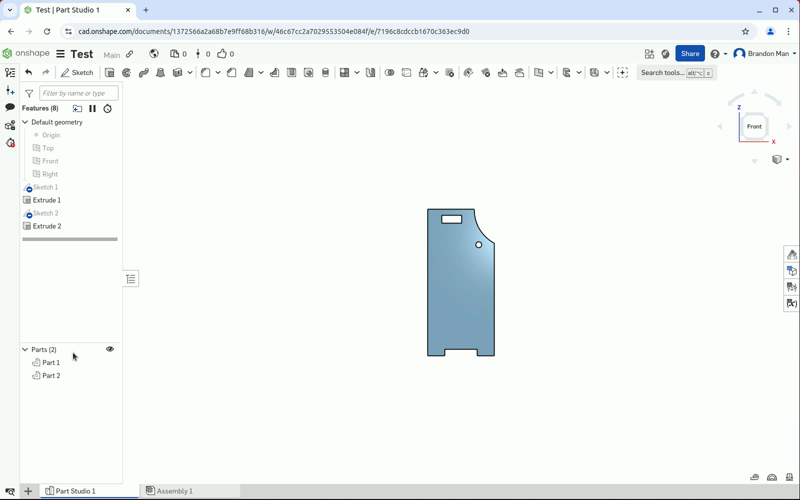
key(shift+p)
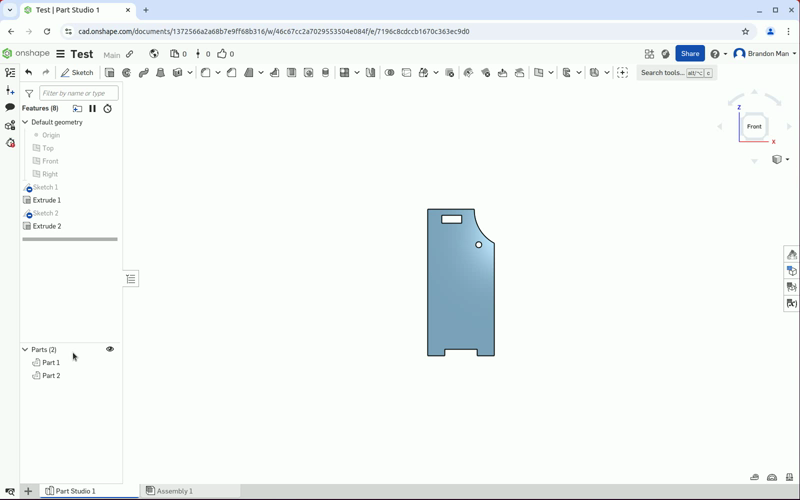
key(space)
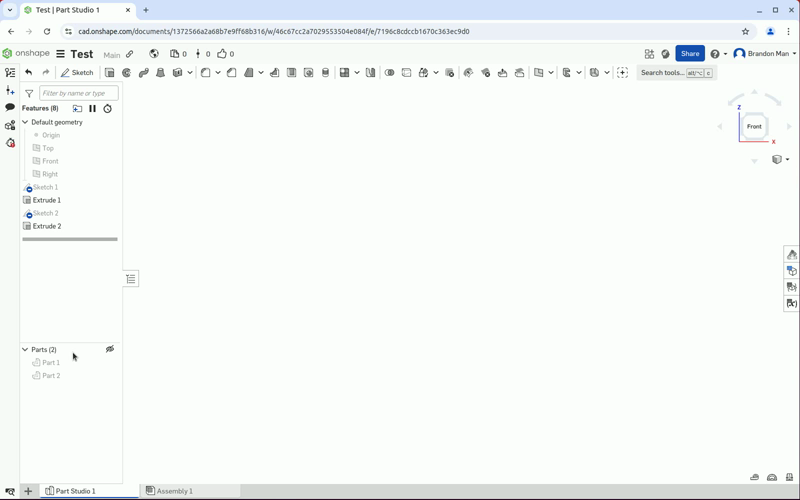
key_down(shift)
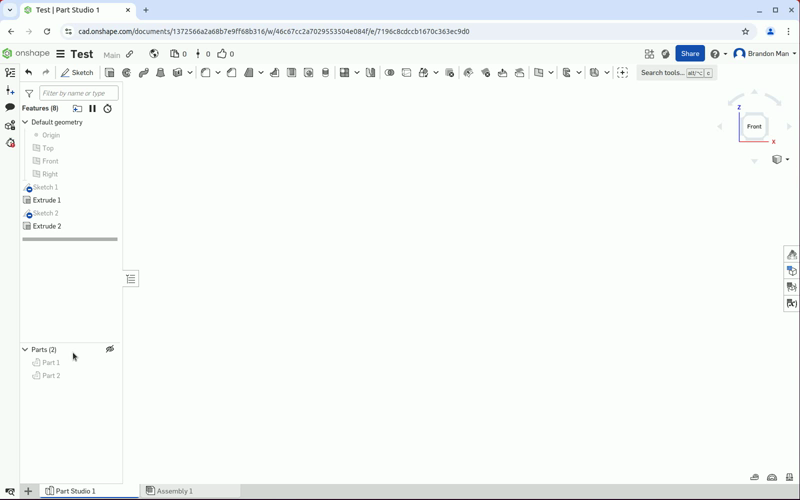
key(down)
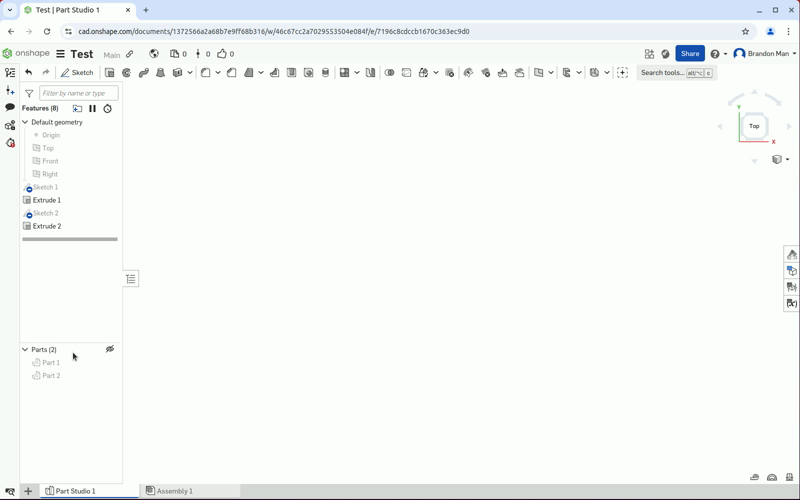
key_up(shift)
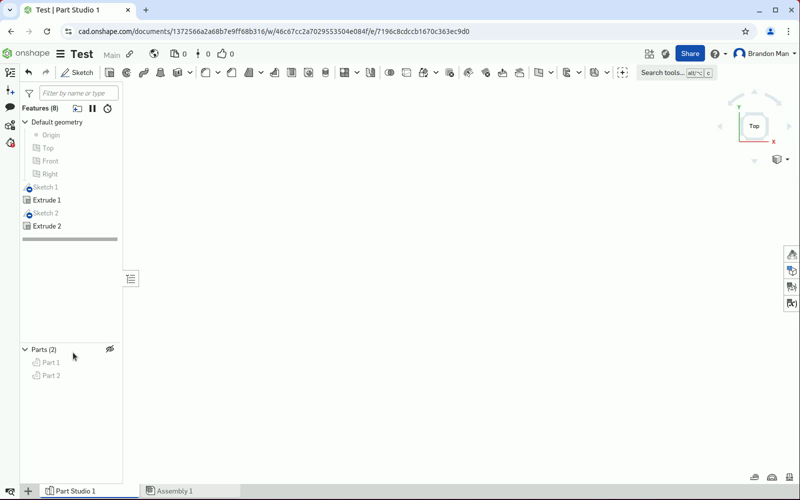
mouse_move(73, 352)
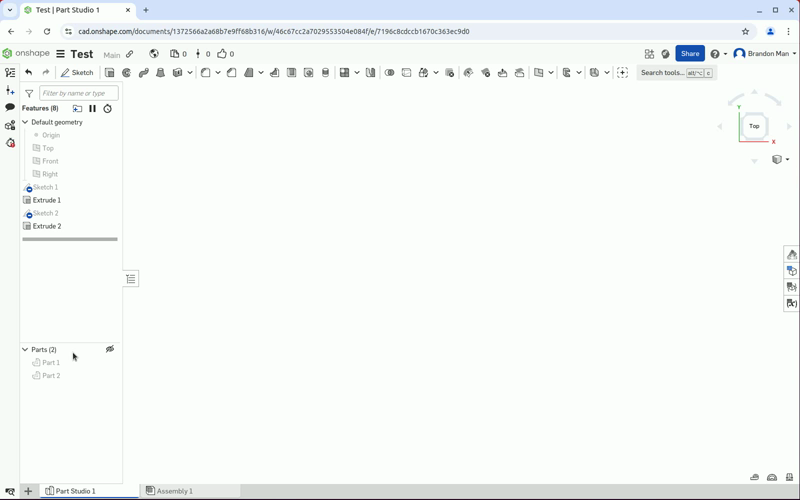
key(shift+y)
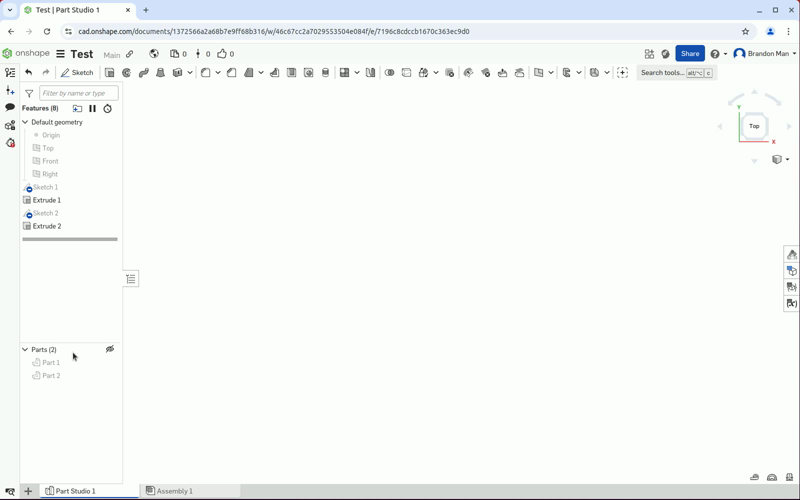
key(shift+s)
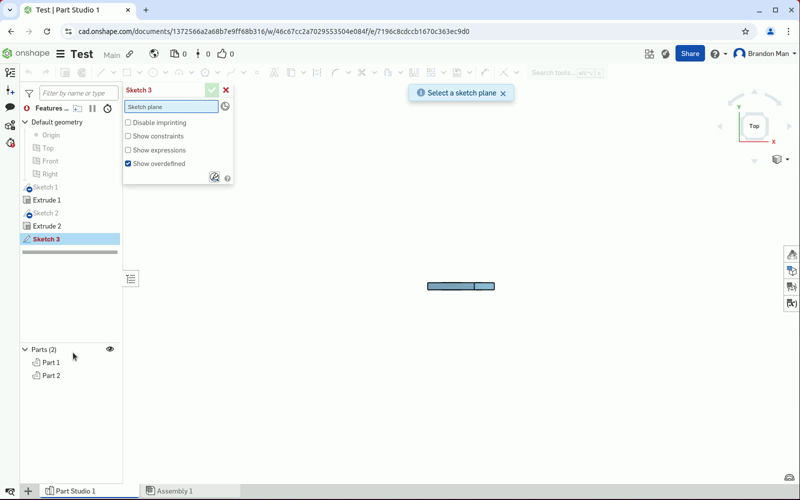
mouse_move(73, 150)
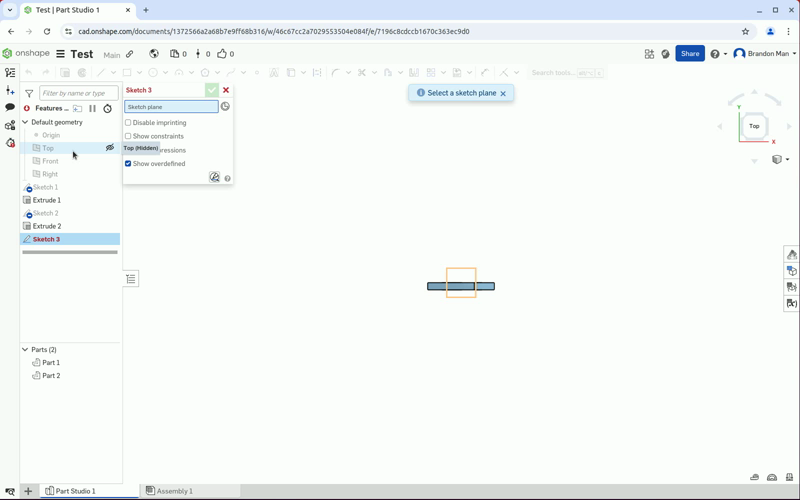
click(73, 150)
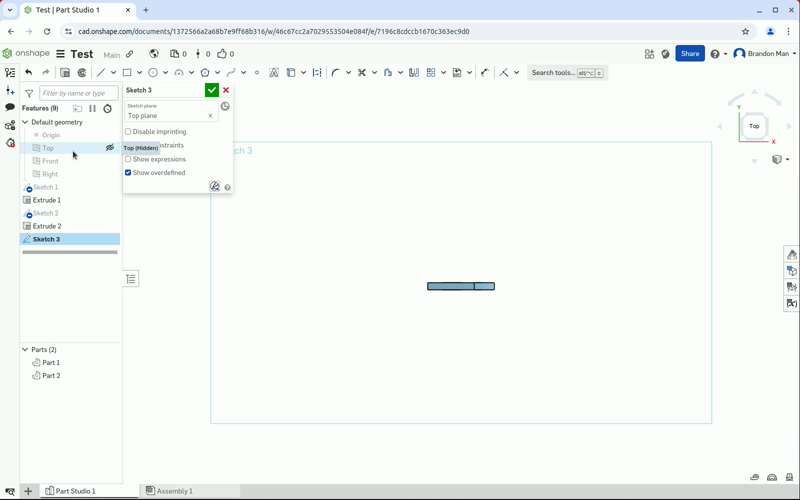
mouse_move(73, 352)
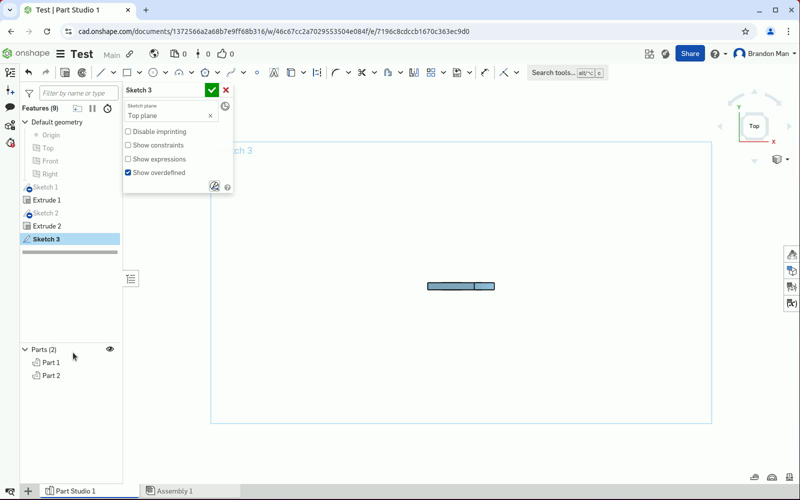
key(y)
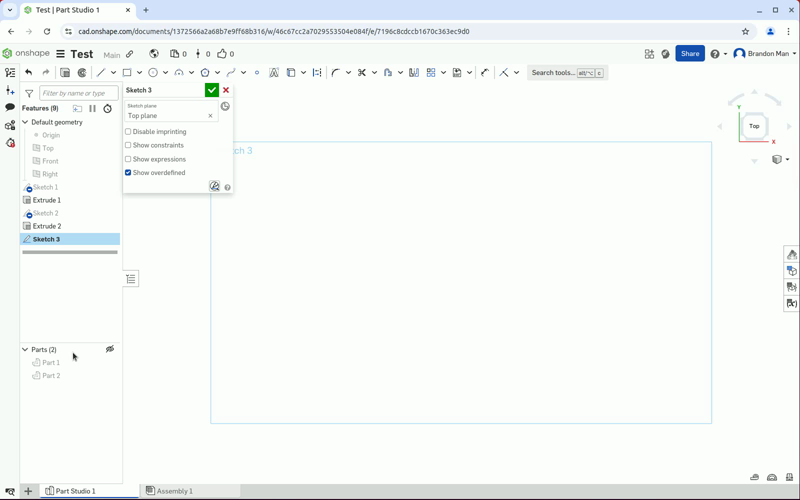
key(l)
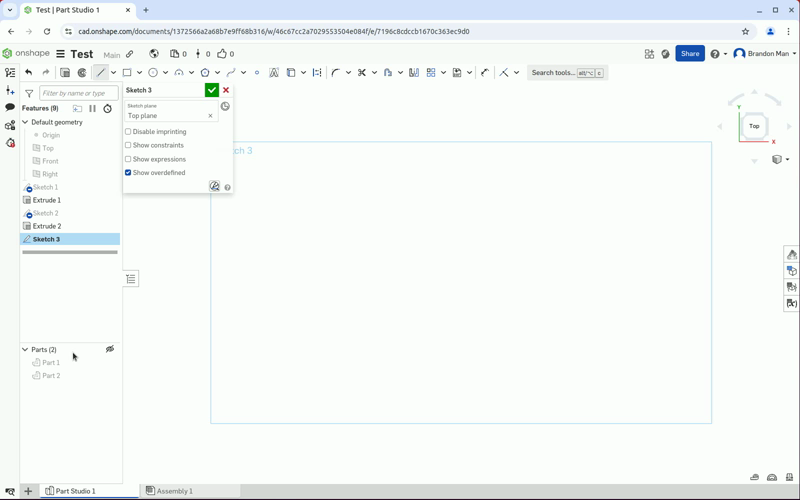
key_down(shift)
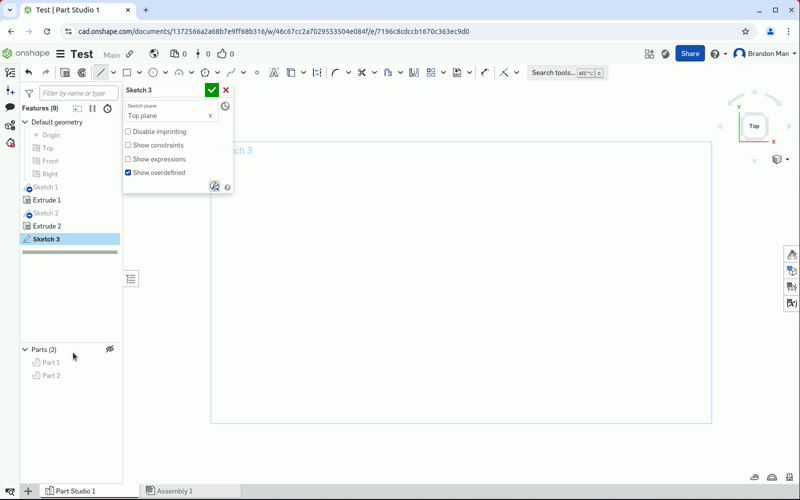
mouse_move(426, 281)
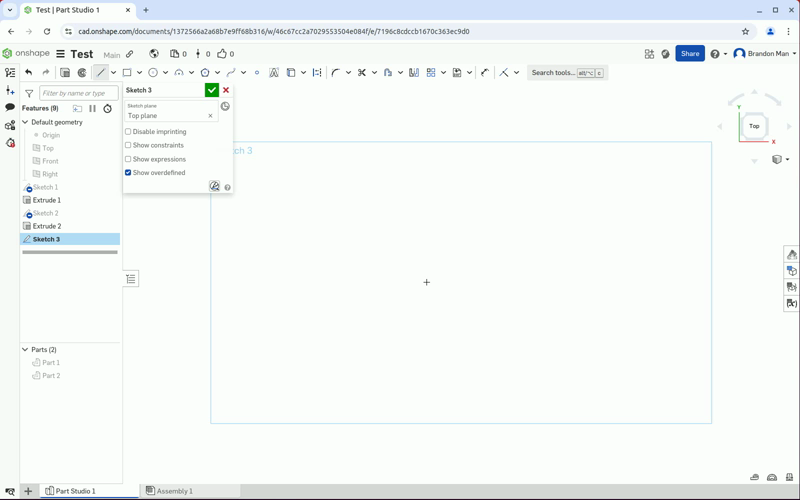
click(426, 281)
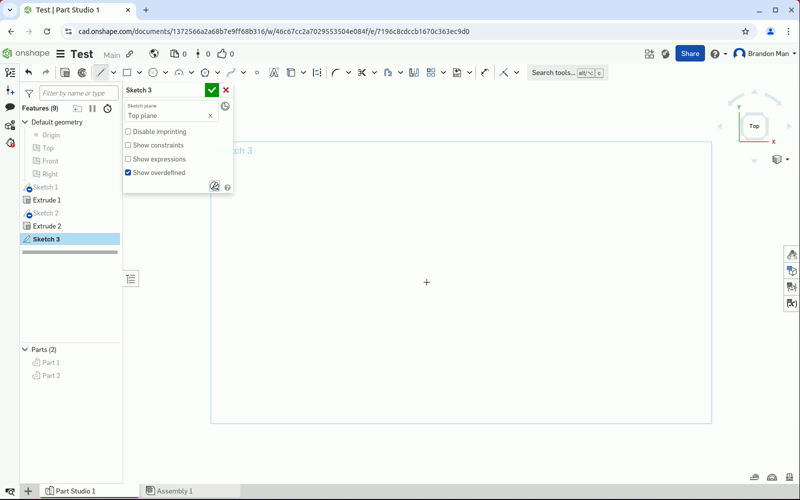
key_up(shift)
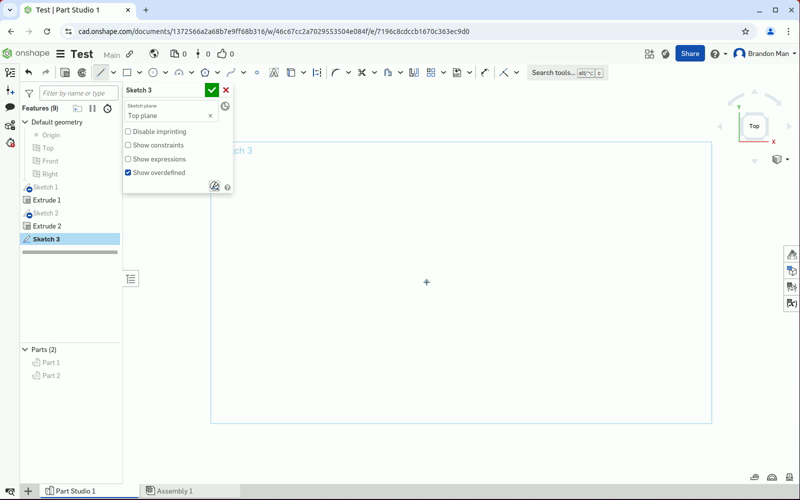
key_down(shift)
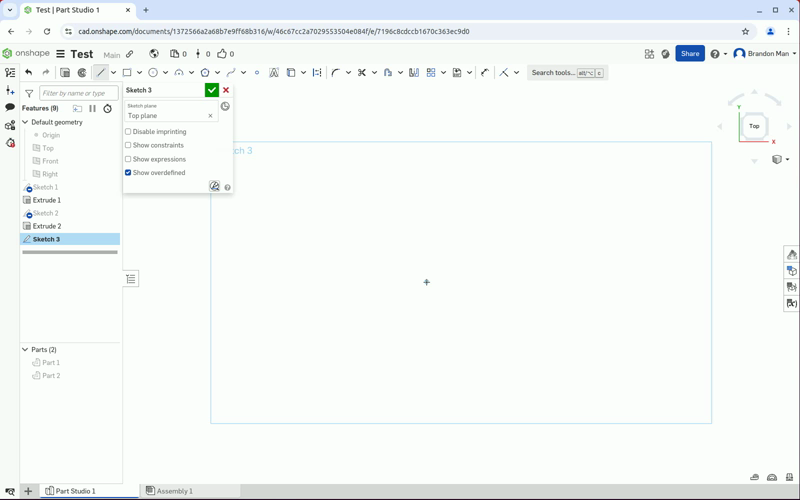
mouse_move(456, 281)
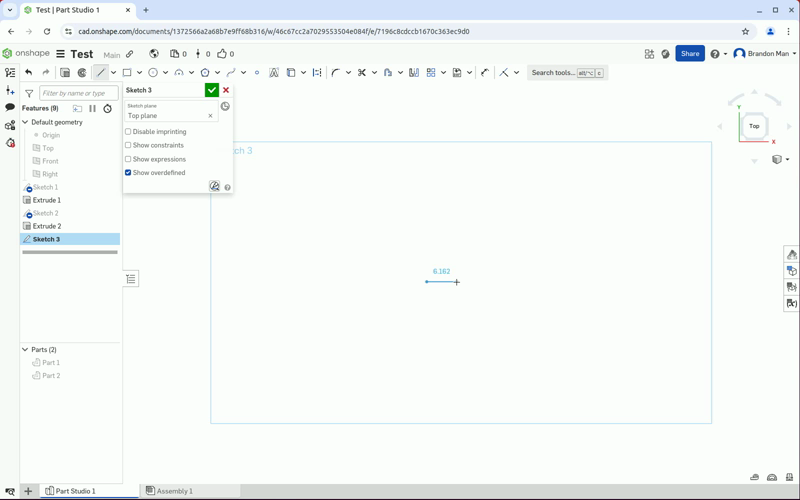
mouse_move(443, 281)
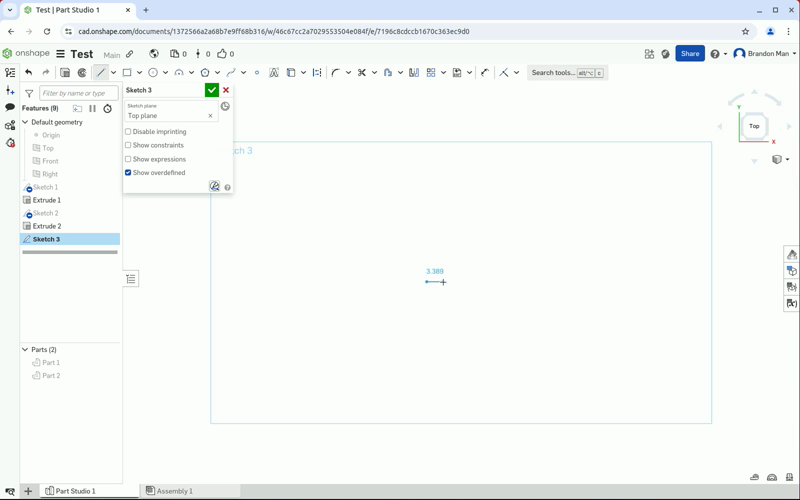
click(443, 281)
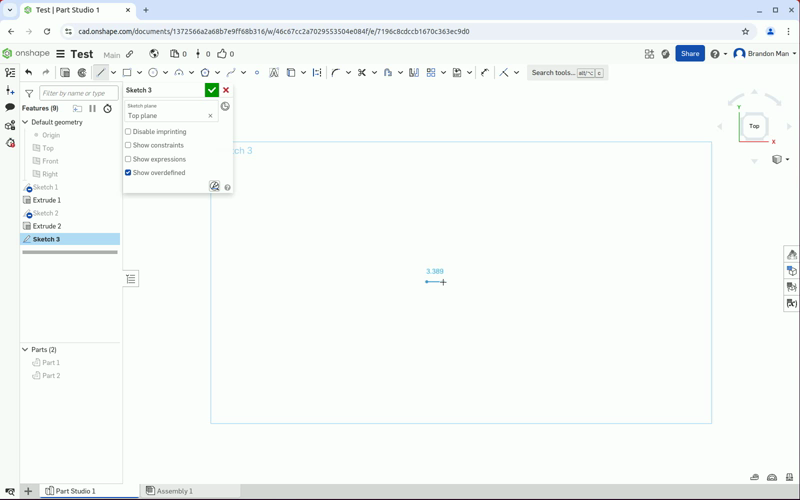
key_up(shift)
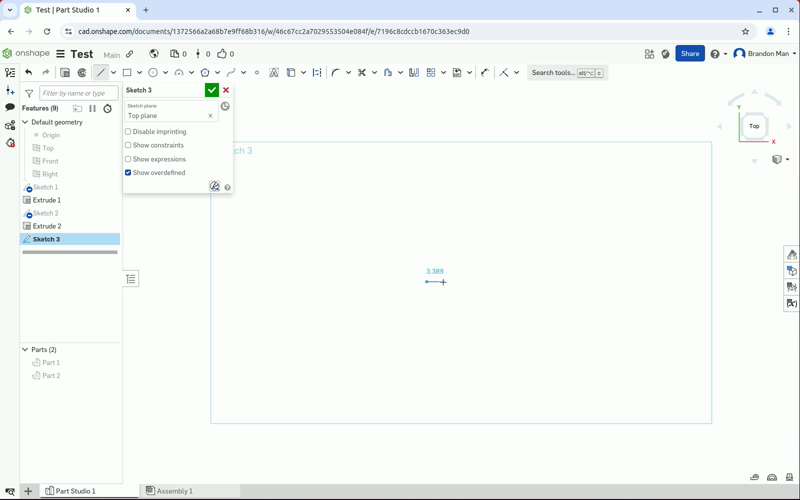
key_down(shift)
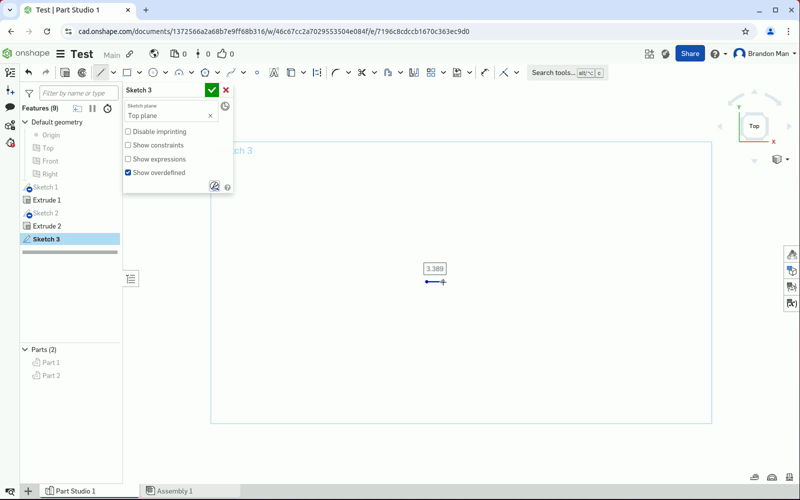
mouse_move(473, 281)
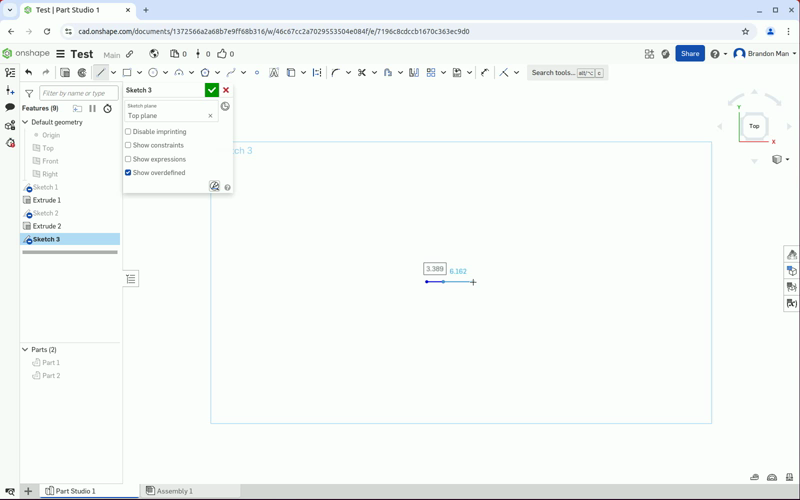
mouse_move(443, 274)
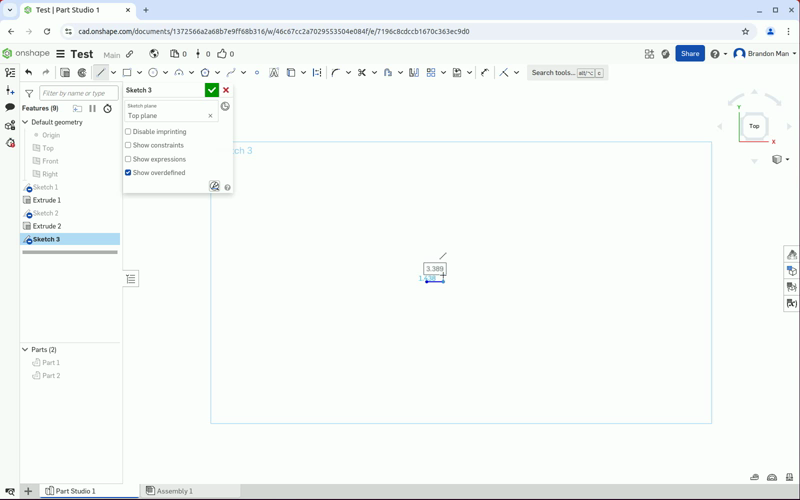
scroll(6)
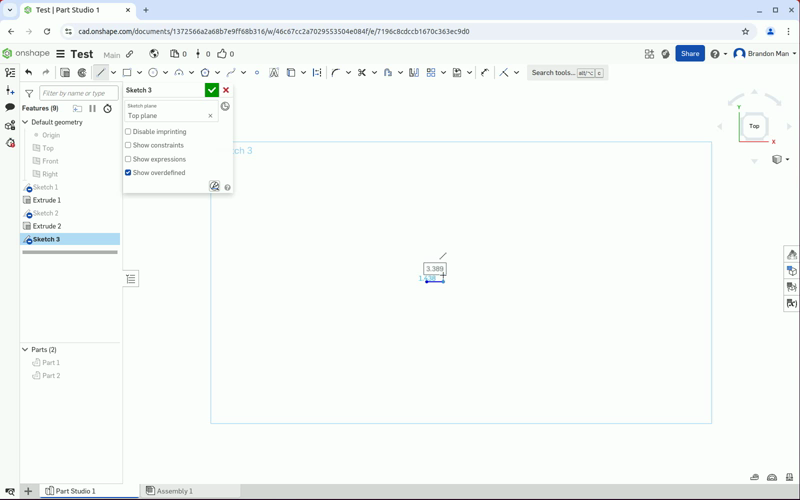
scroll(6)
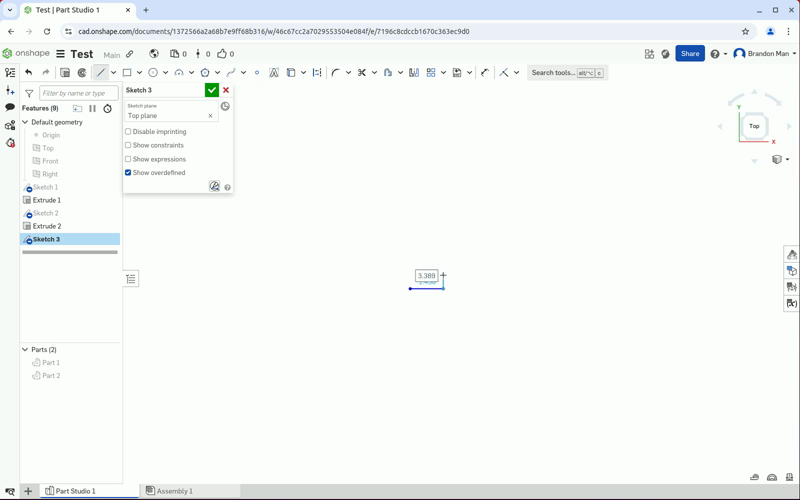
scroll(6)
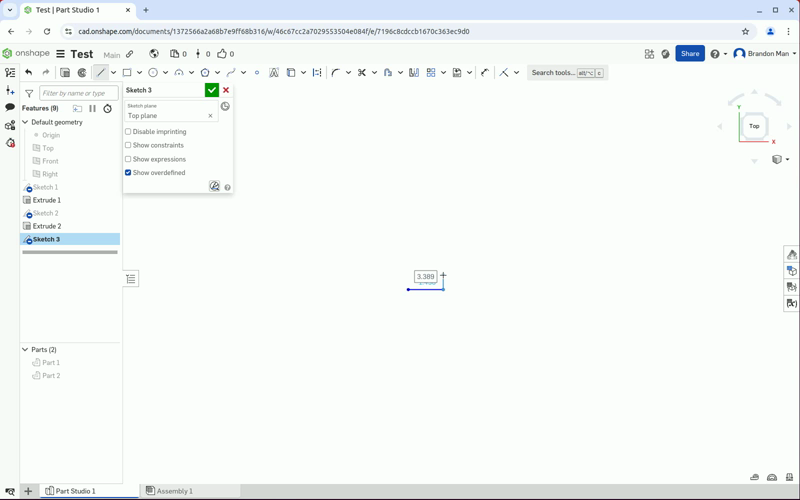
scroll(6)
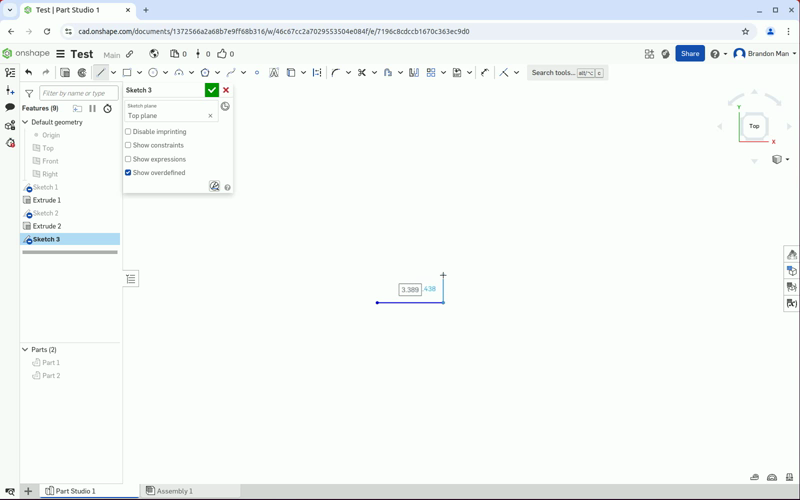
scroll(6)
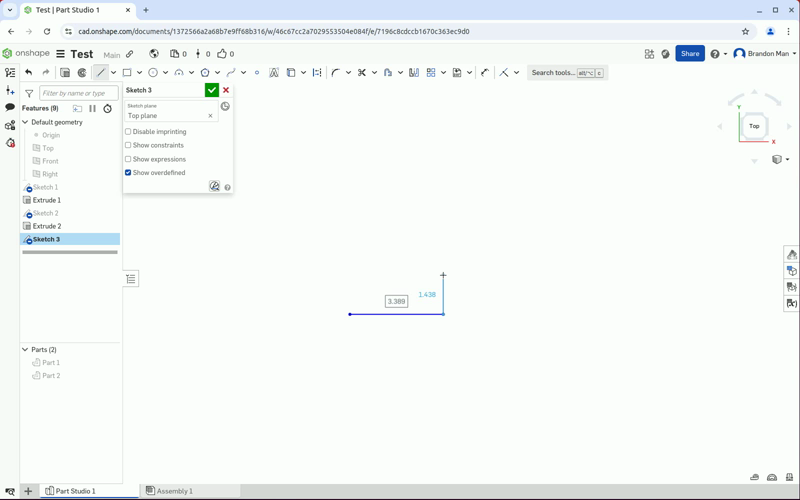
scroll(6)
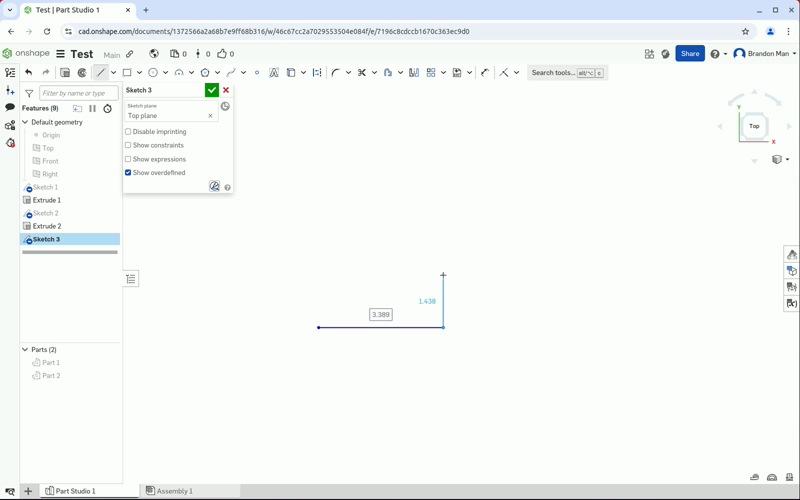
scroll(6)
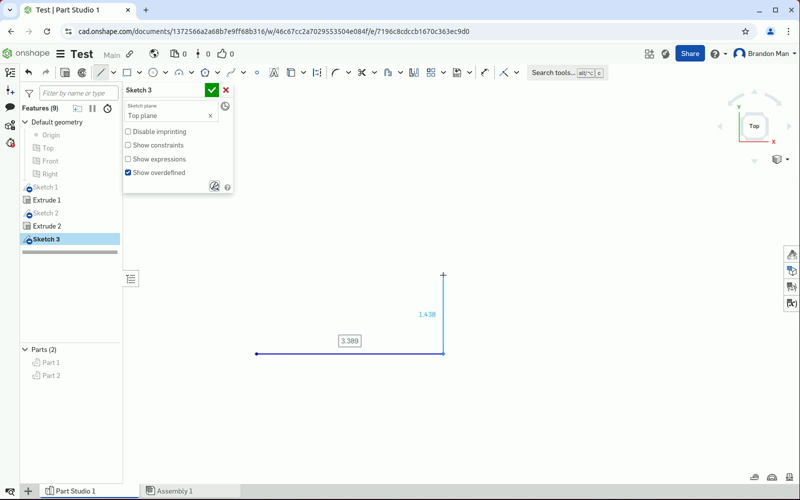
click(443, 274)
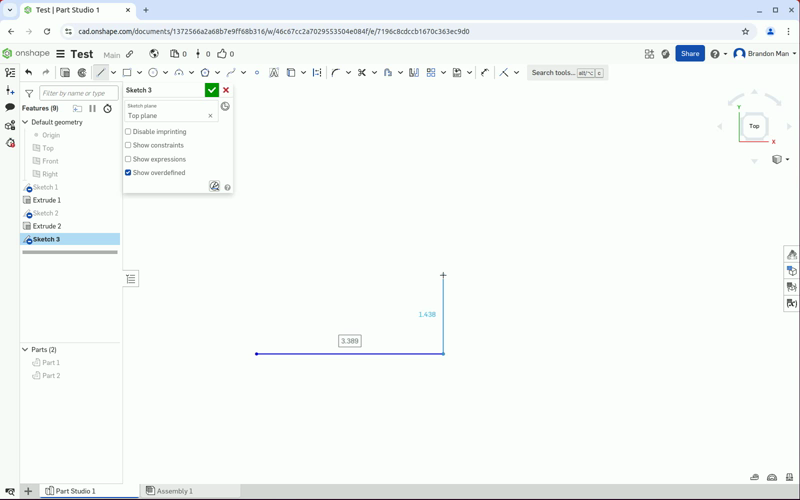
scroll(-6)
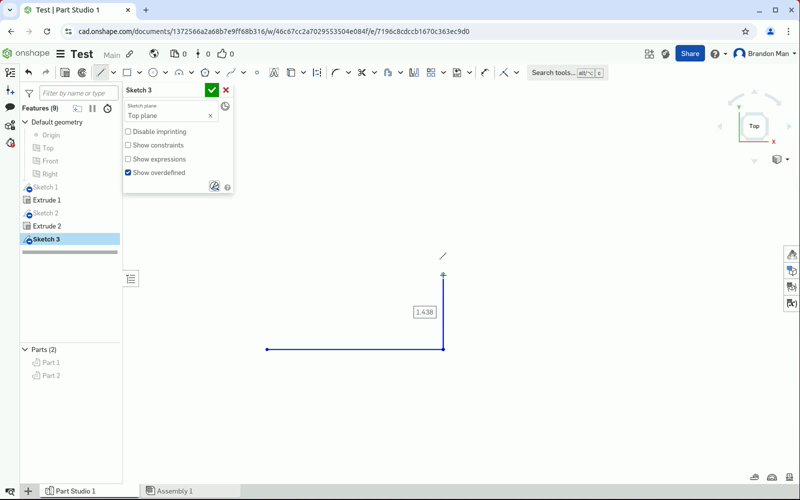
scroll(-6)
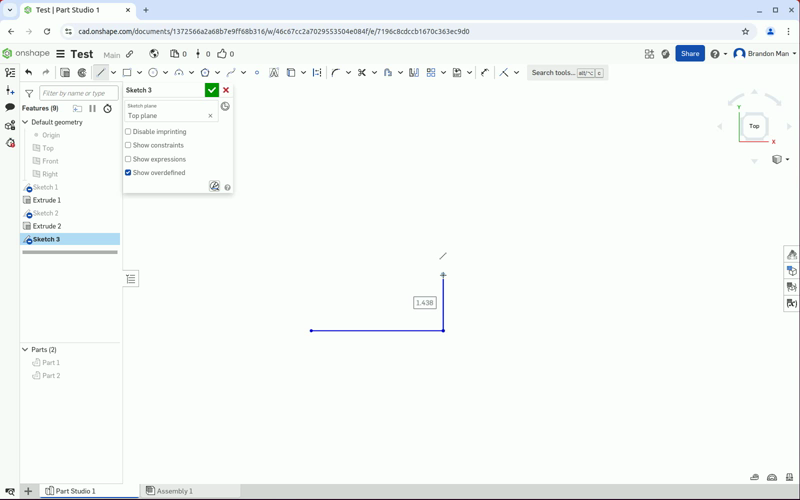
scroll(-6)
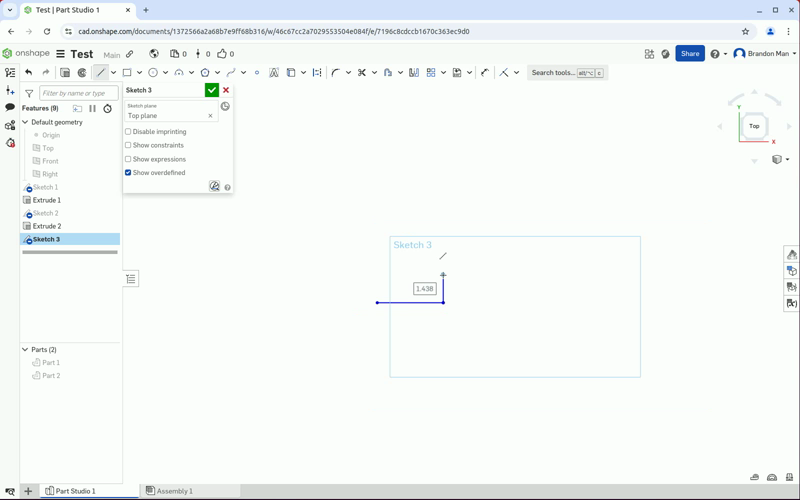
scroll(-6)
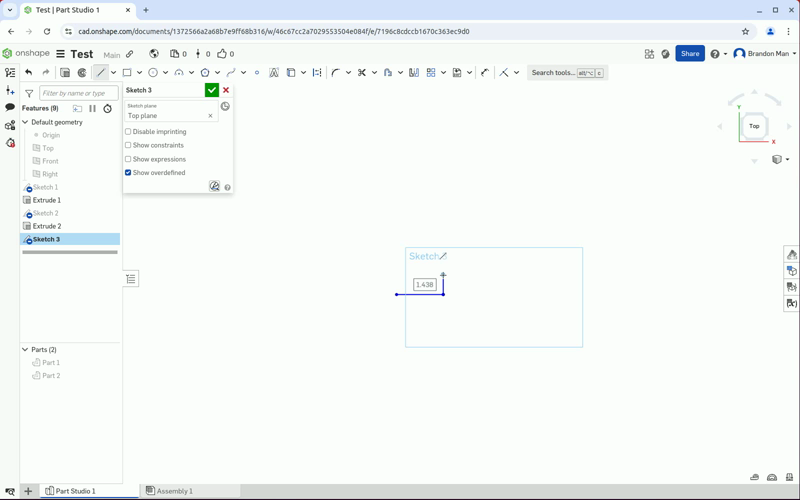
scroll(-6)
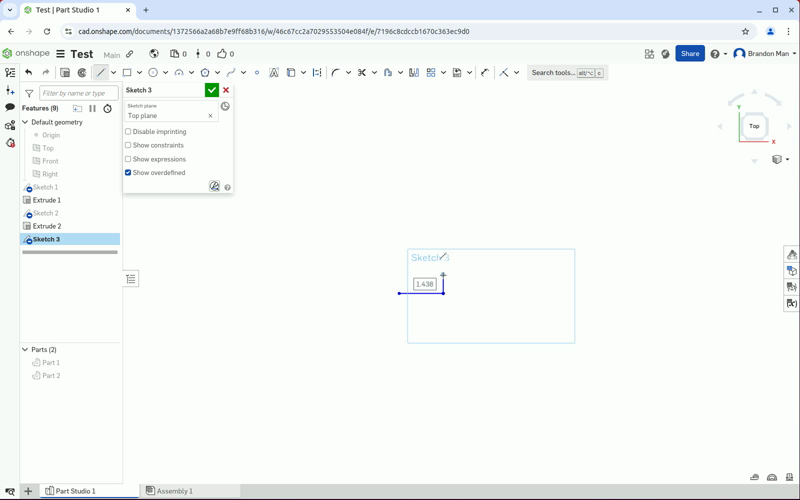
scroll(-6)
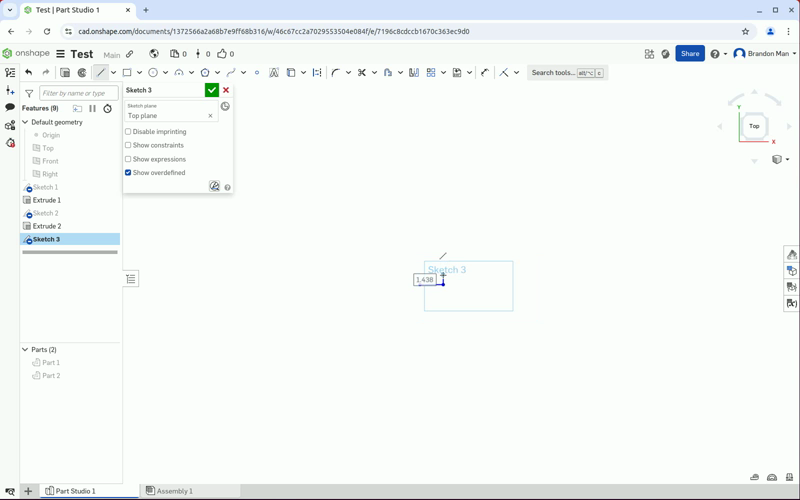
scroll(-6)
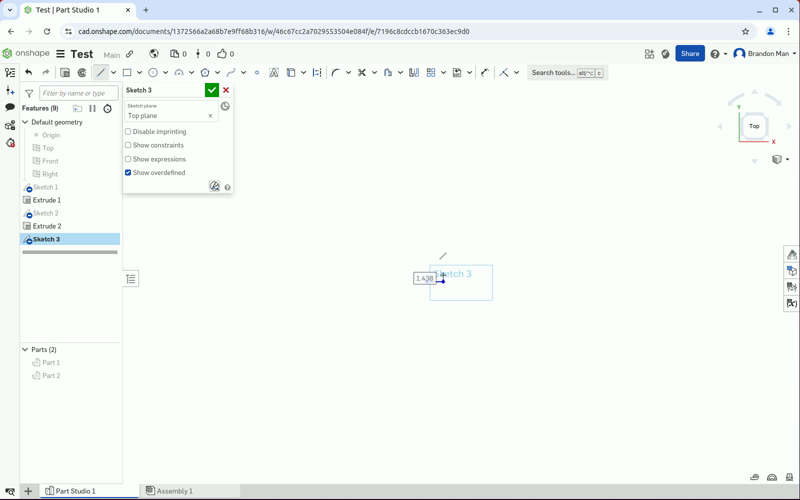
key_up(shift)
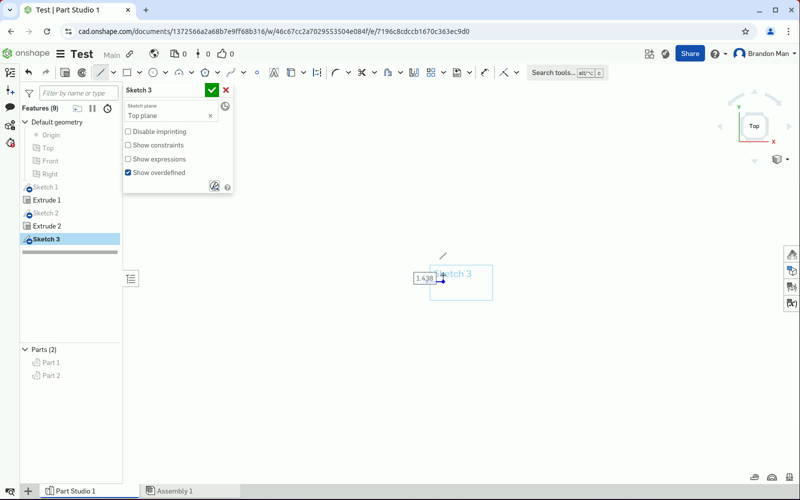
key_down(shift)
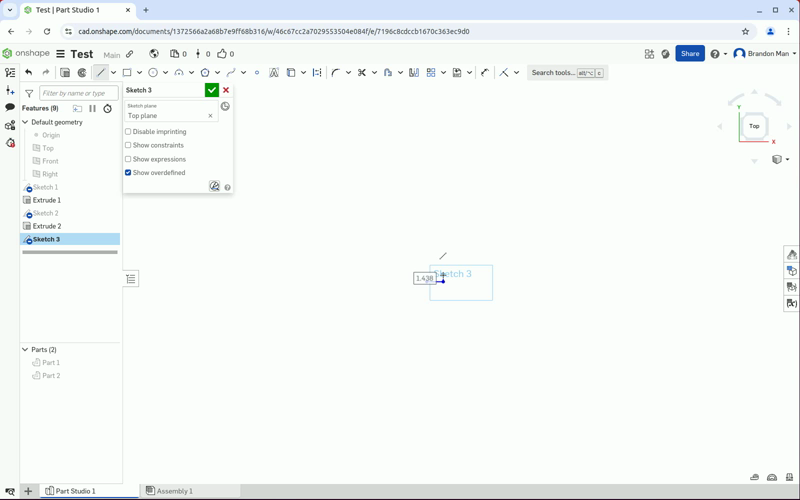
mouse_move(473, 274)
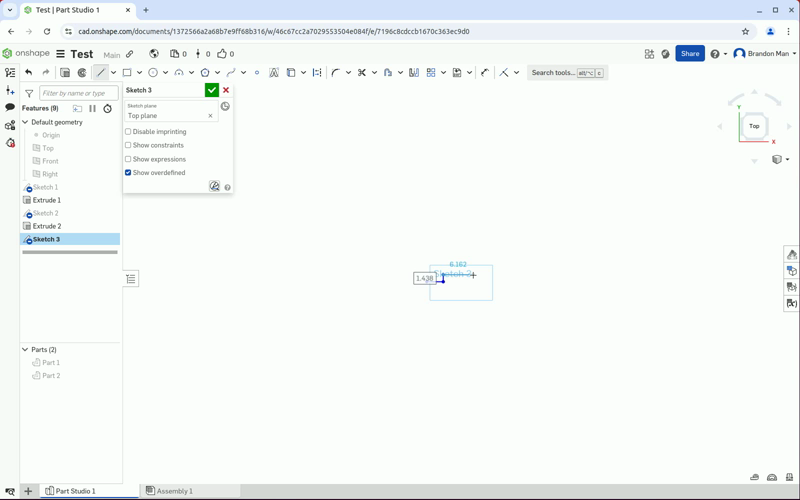
mouse_move(476, 274)
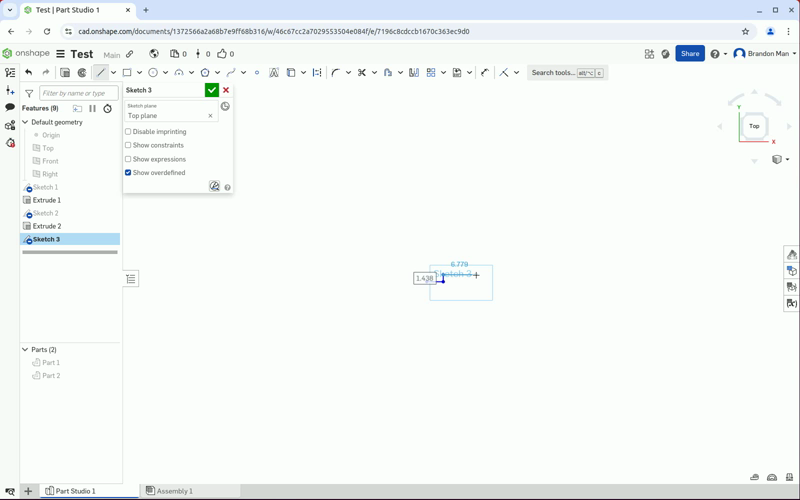
click(476, 274)
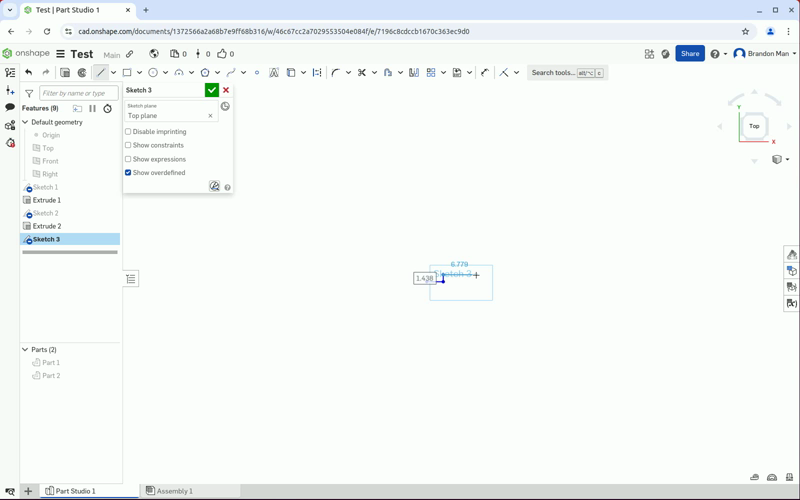
key_up(shift)
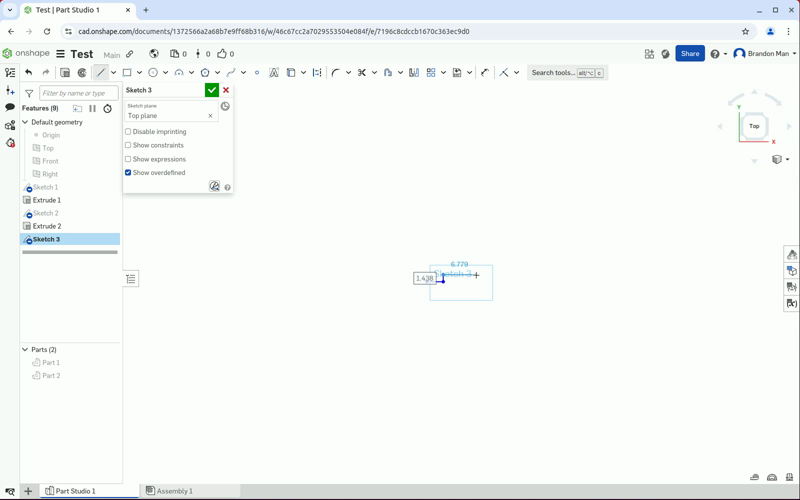
key_down(shift)
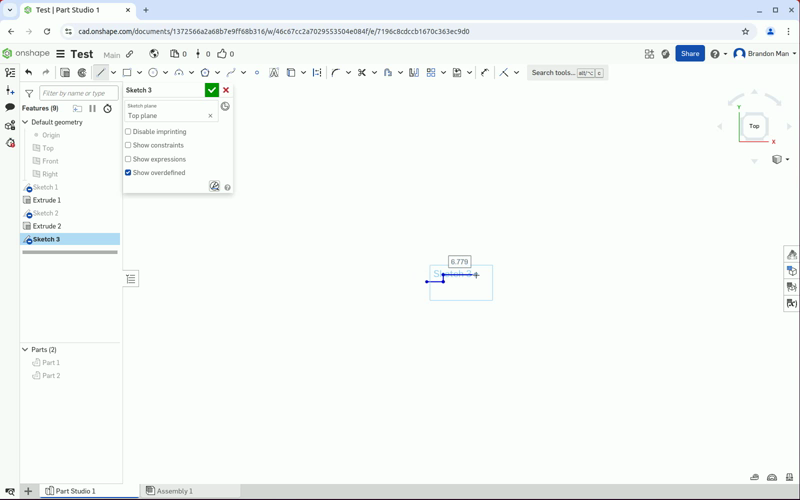
mouse_move(506, 274)
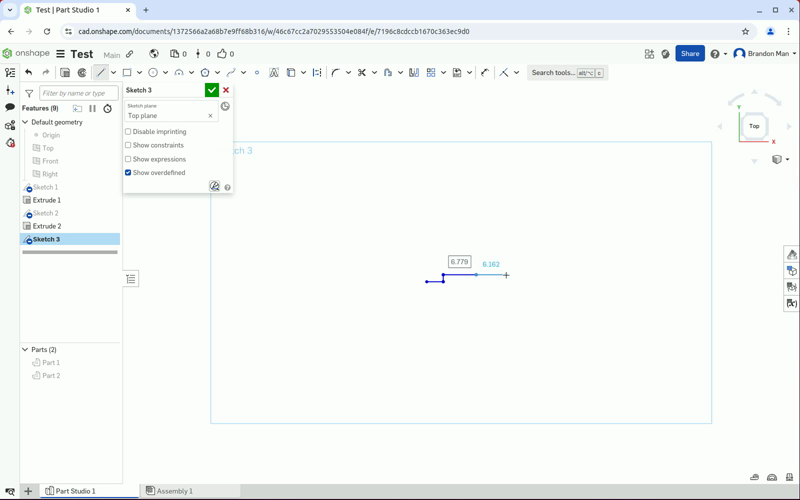
mouse_move(476, 281)
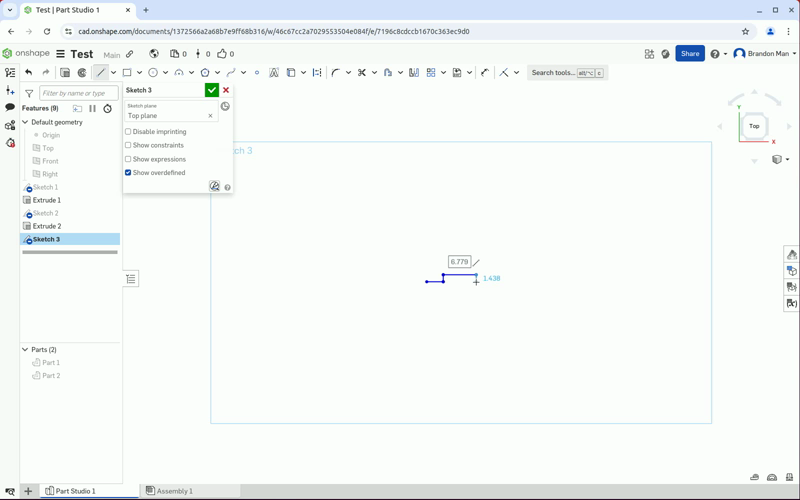
scroll(6)
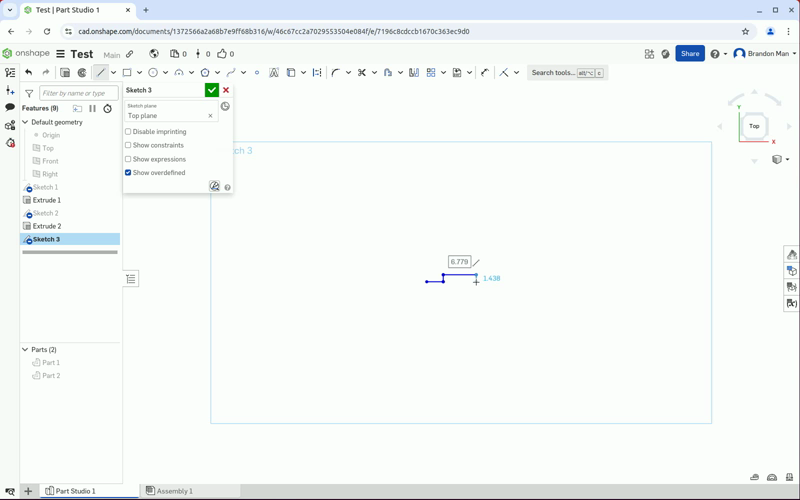
scroll(6)
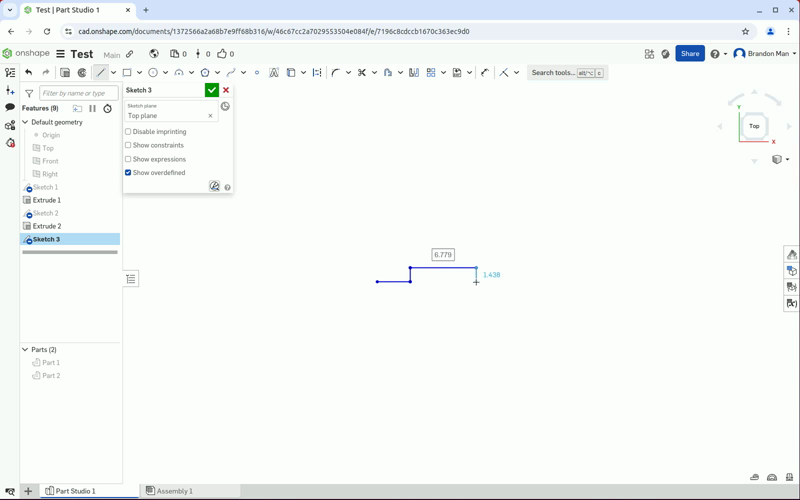
scroll(6)
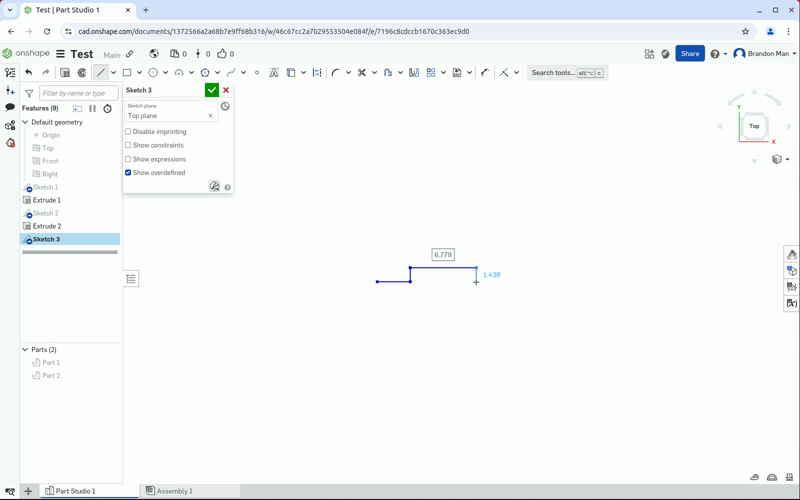
scroll(6)
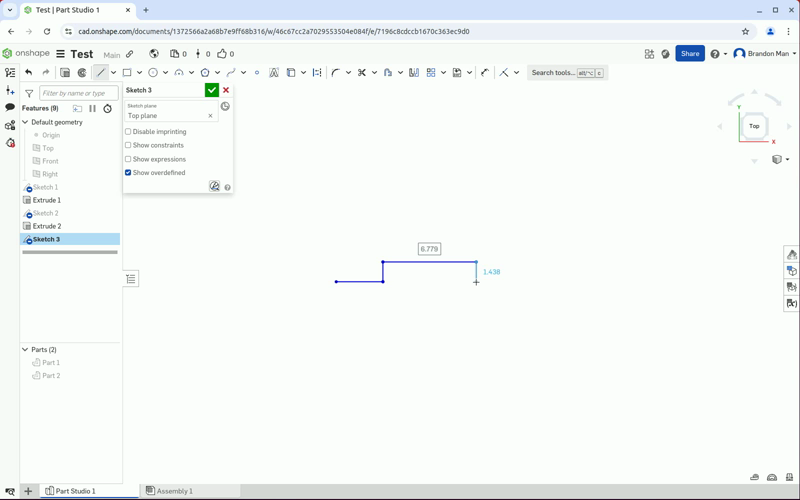
scroll(6)
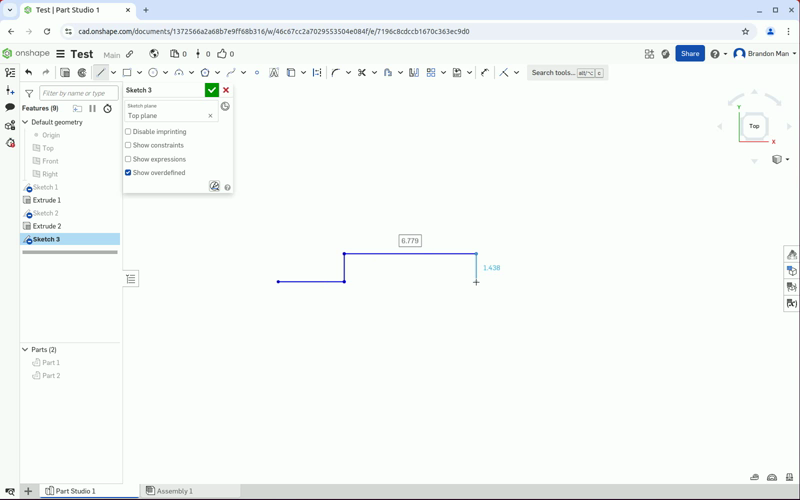
scroll(6)
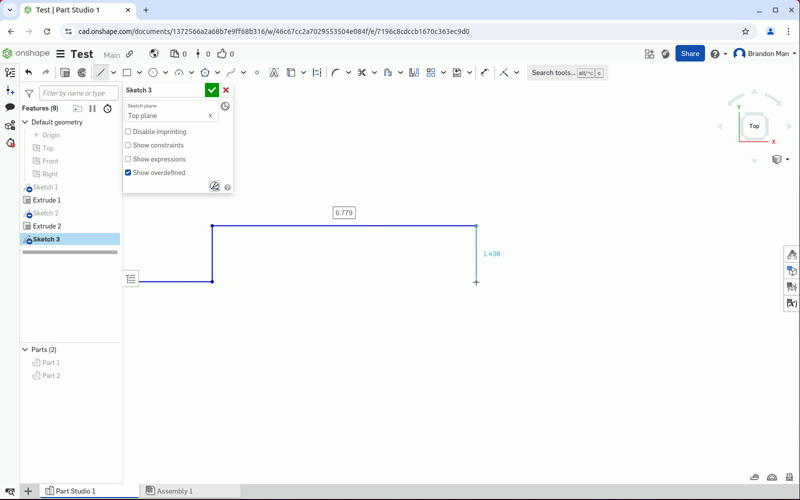
scroll(6)
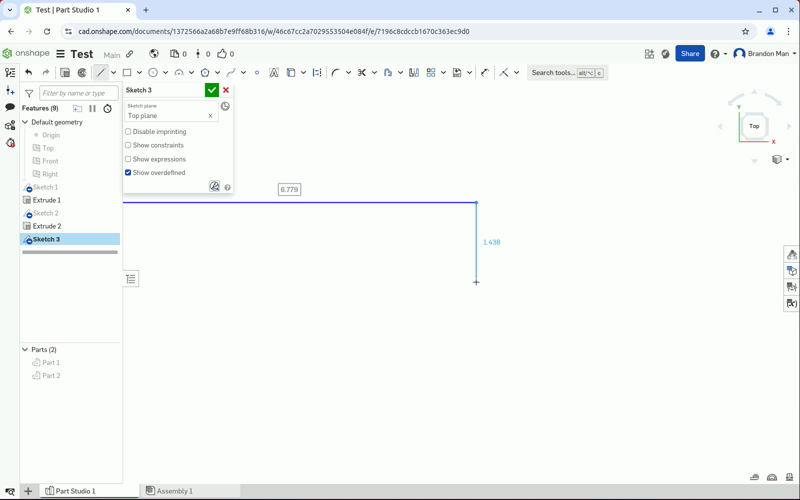
click(476, 281)
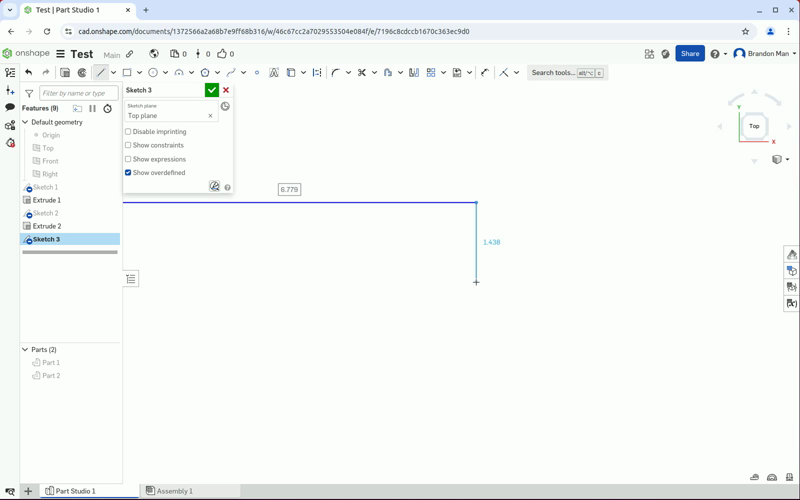
scroll(-6)
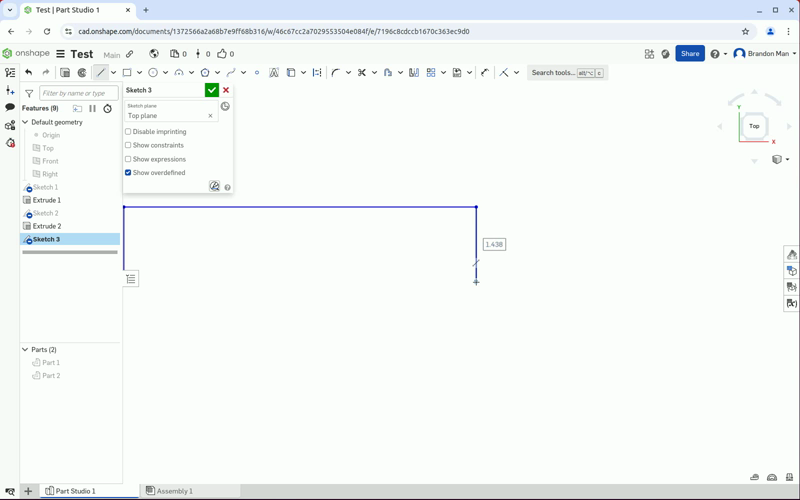
scroll(-6)
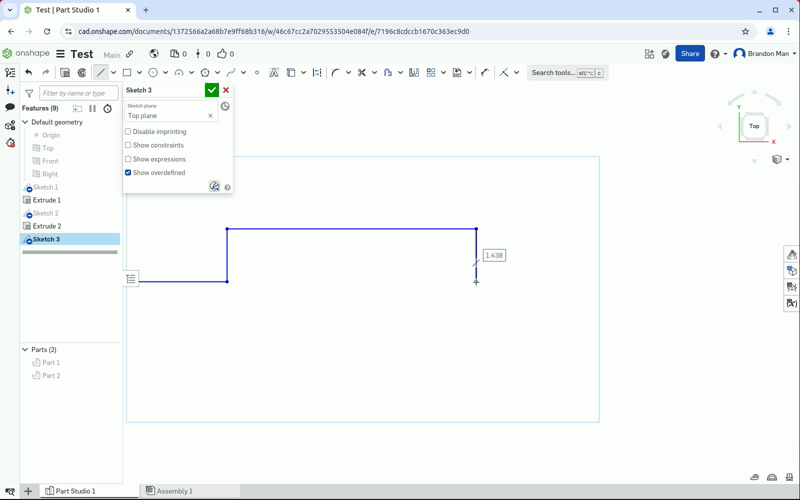
scroll(-6)
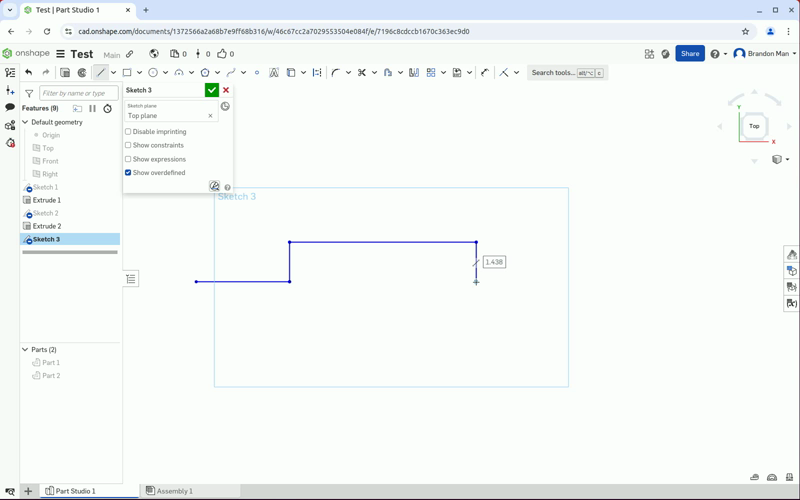
scroll(-6)
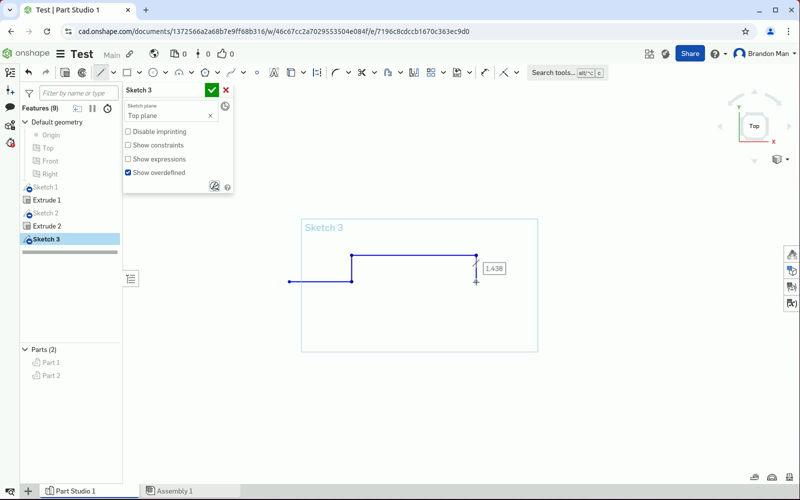
scroll(-6)
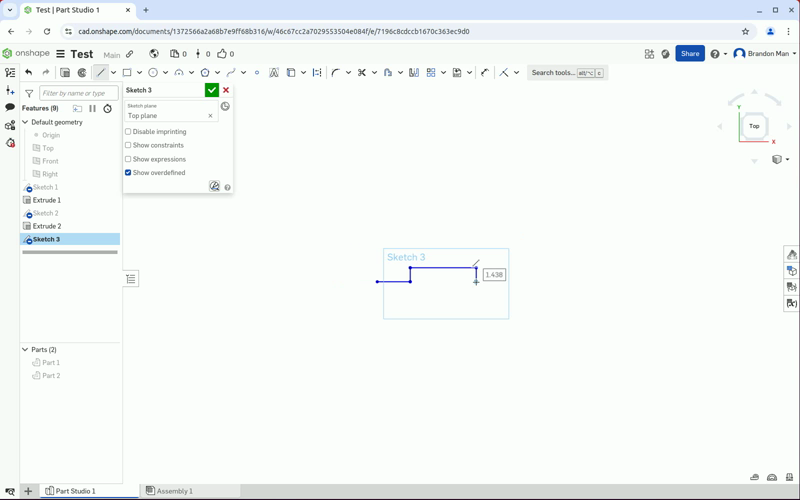
scroll(-6)
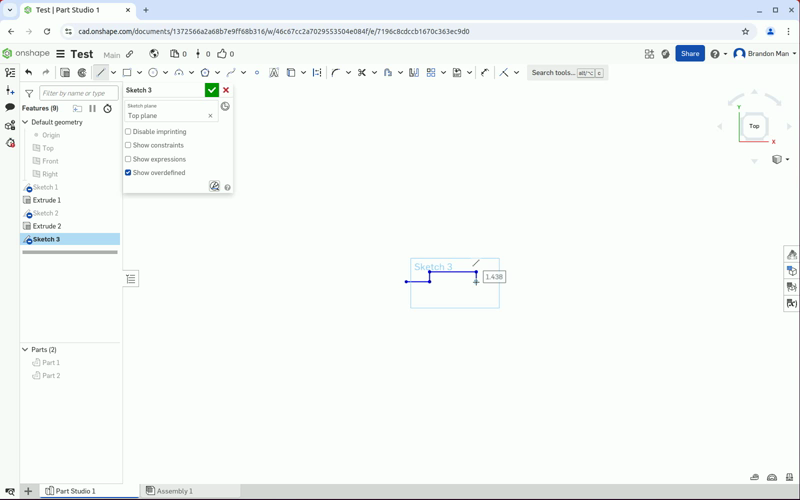
scroll(-6)
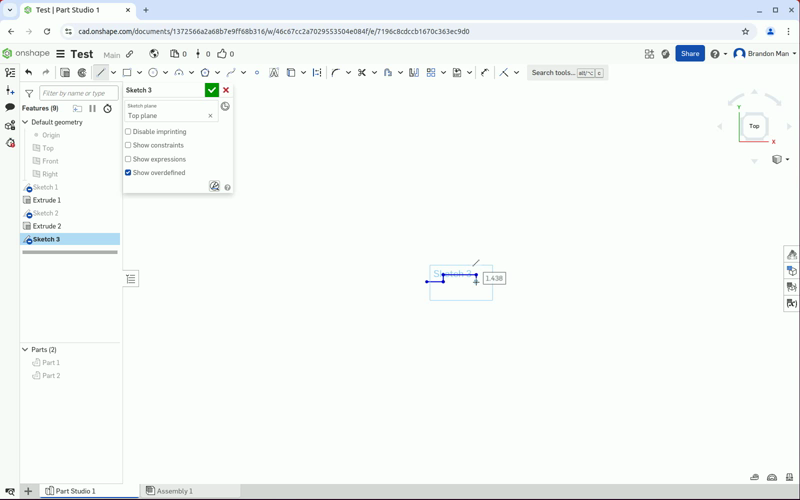
key_up(shift)
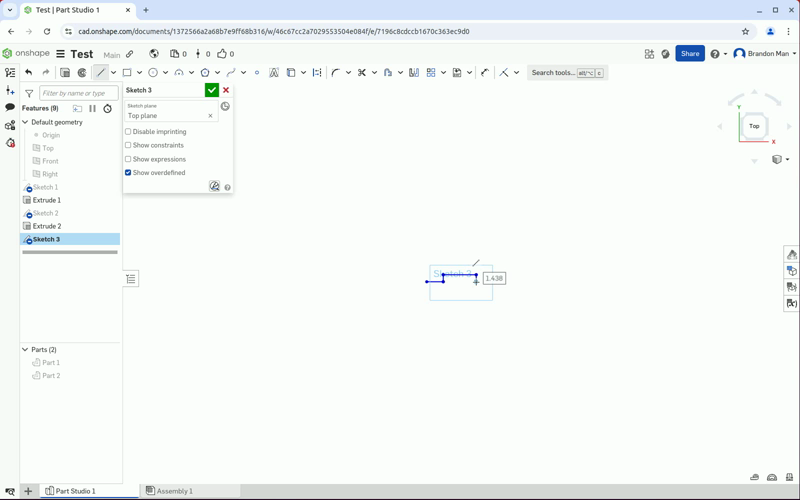
key_down(shift)
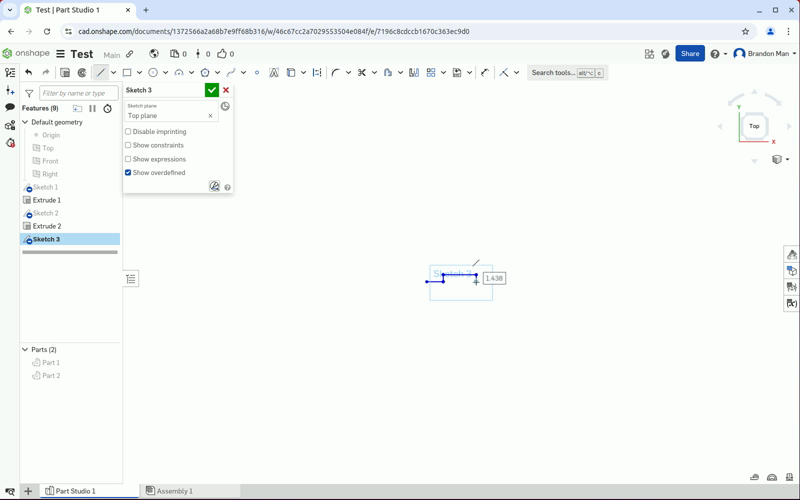
mouse_move(506, 281)
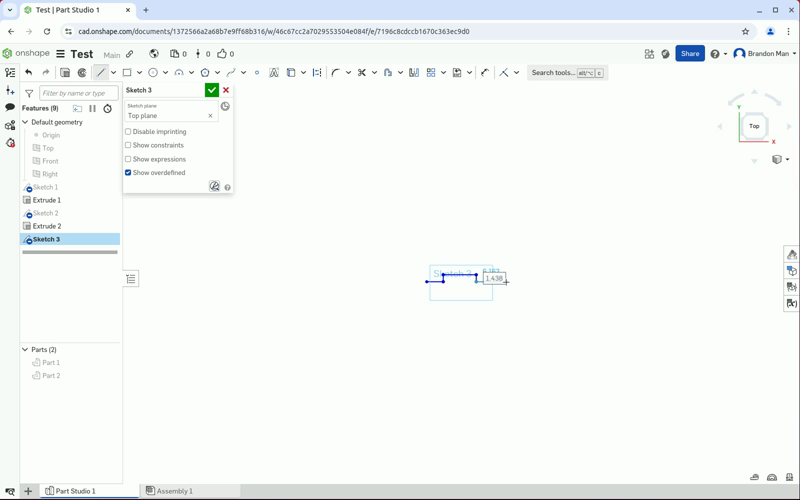
mouse_move(493, 281)
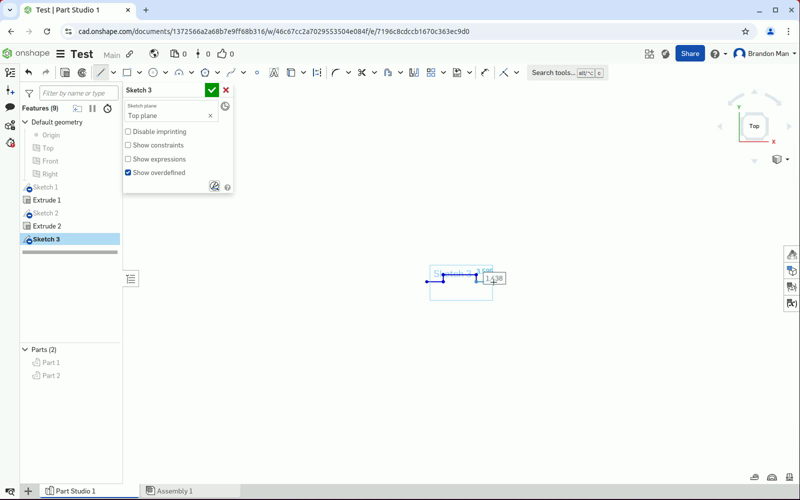
click(493, 281)
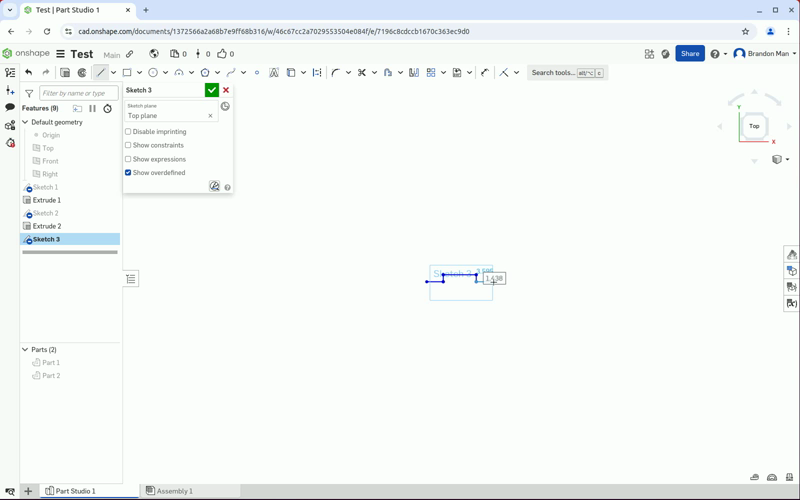
key_up(shift)
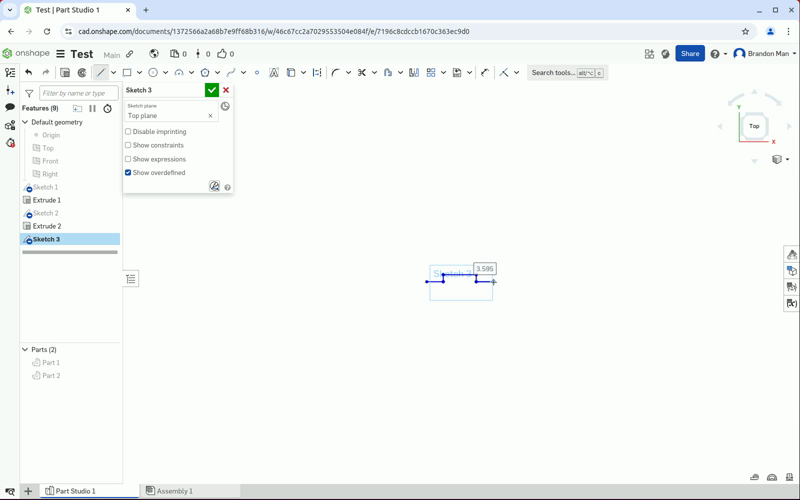
key_down(shift)
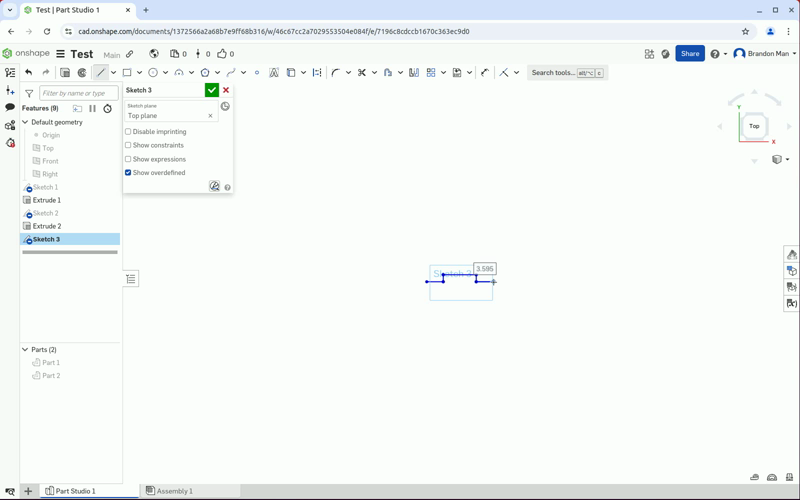
mouse_move(493, 176)
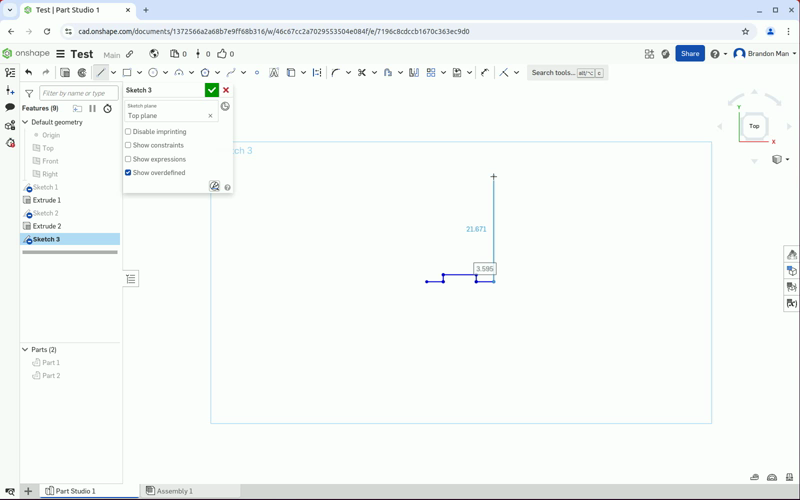
click(493, 176)
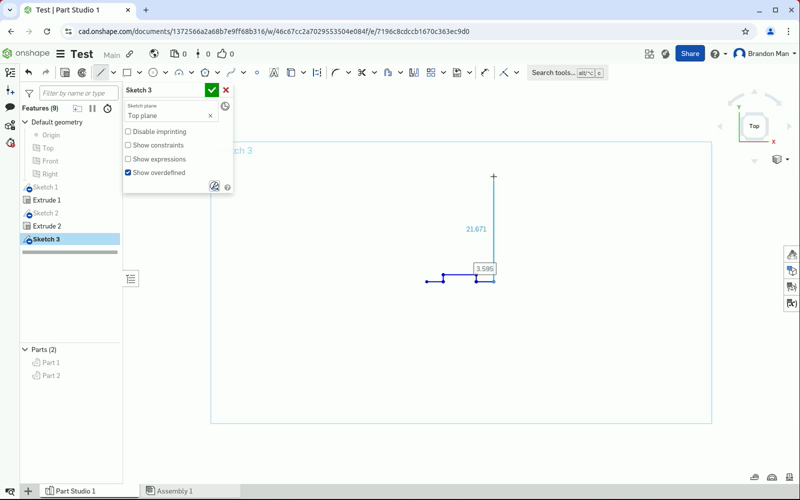
key_up(shift)
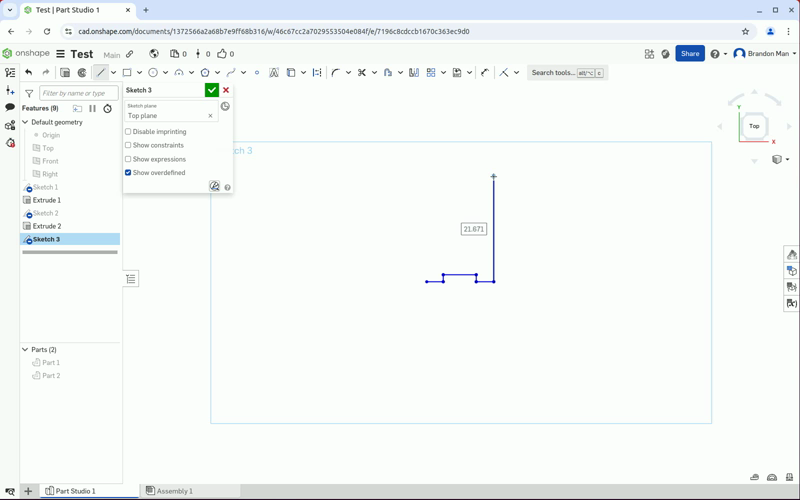
key_down(shift)
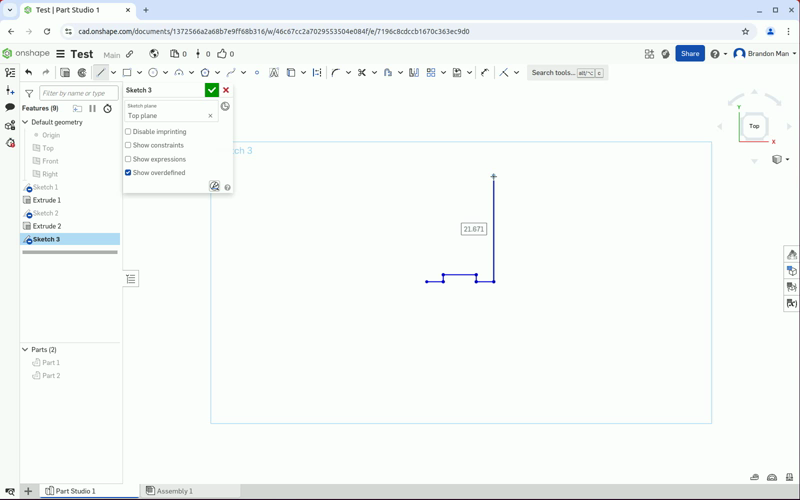
mouse_move(523, 176)
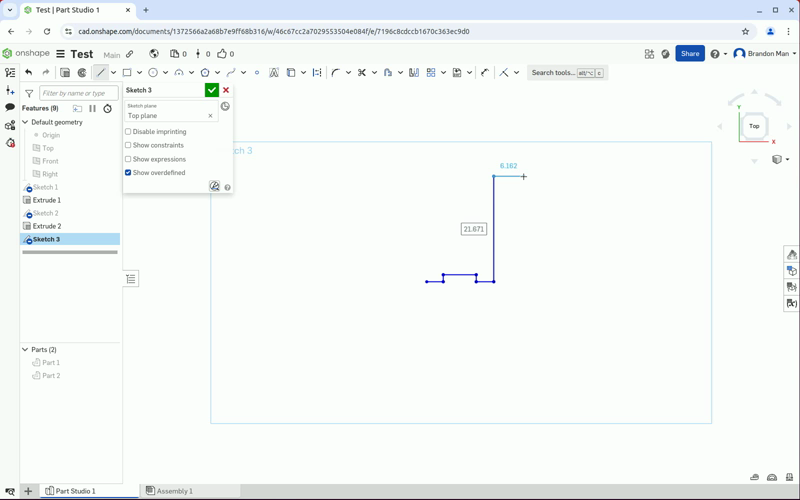
mouse_move(446, 176)
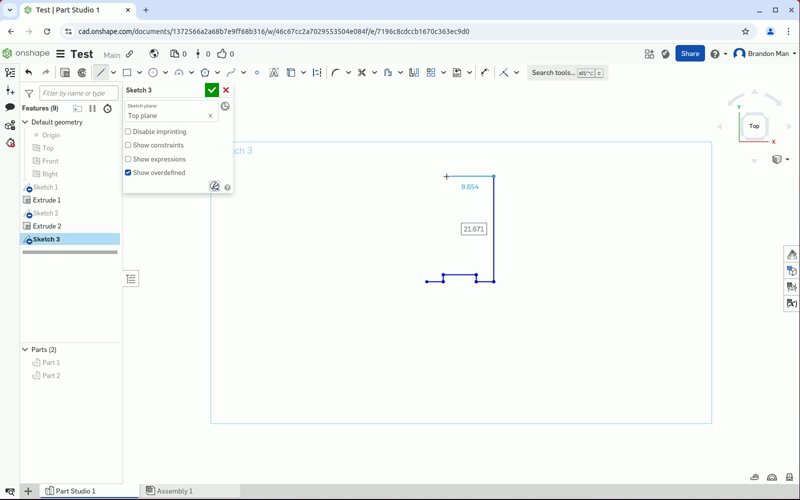
click(446, 176)
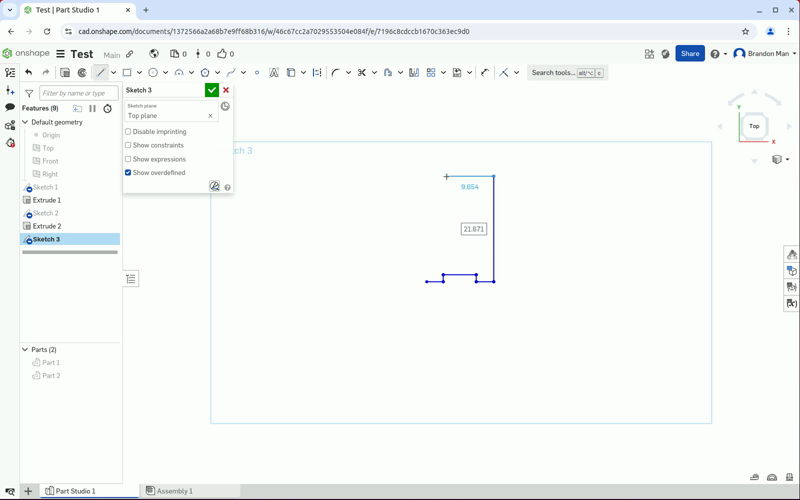
key_up(shift)
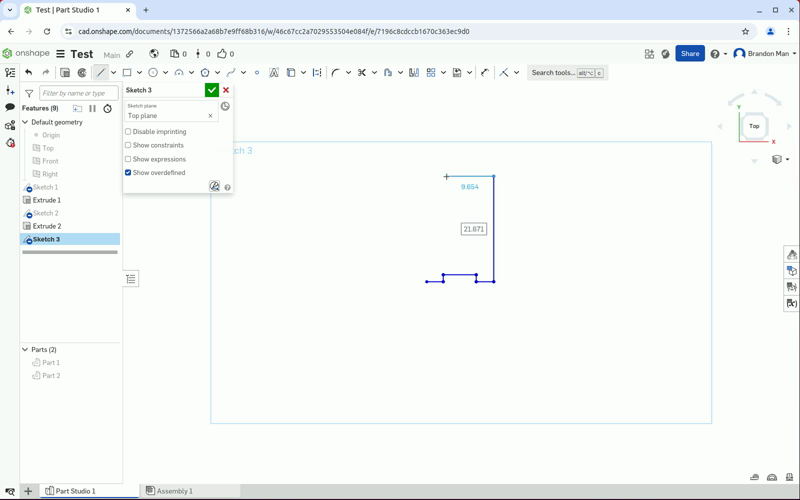
key(esc)
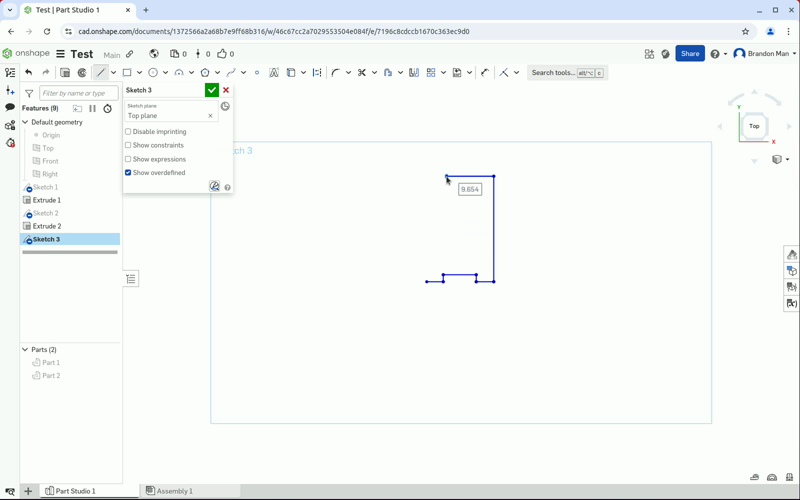
key(a)
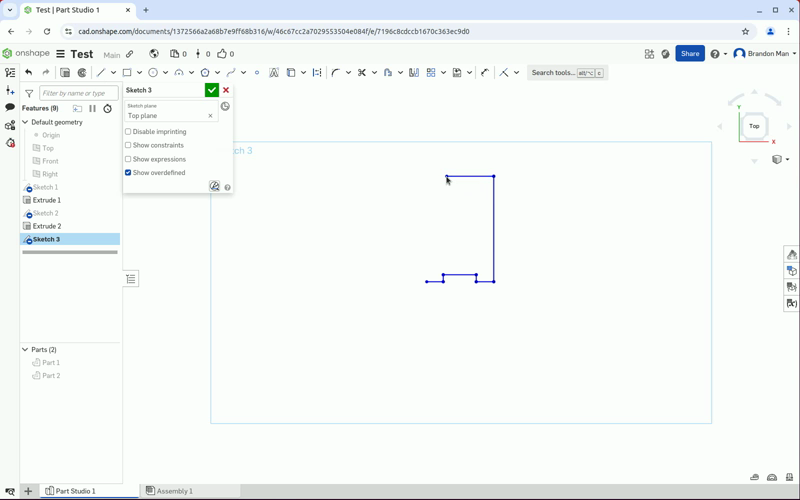
mouse_move(446, 176)
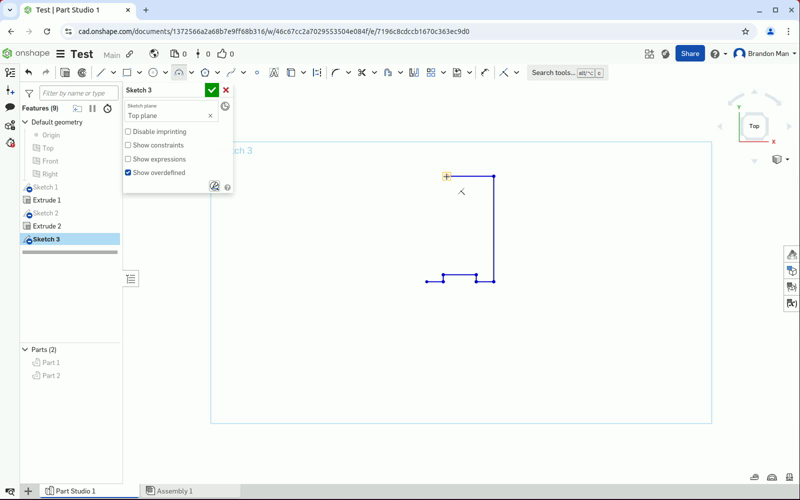
click(446, 176)
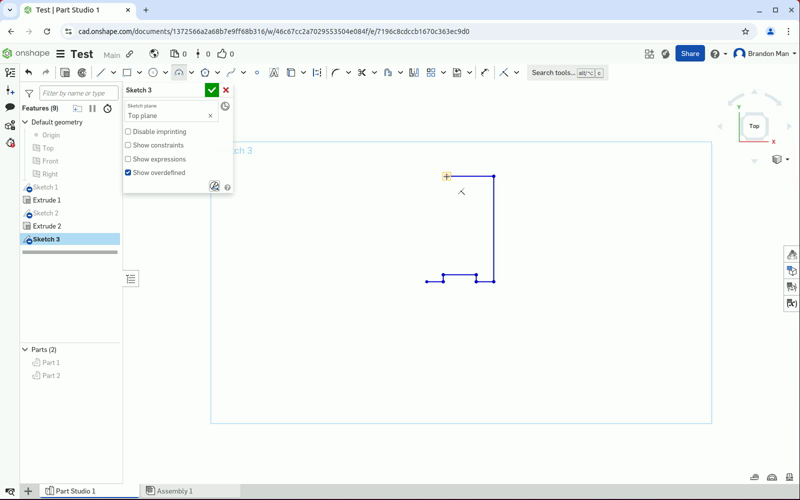
key_down(shift)
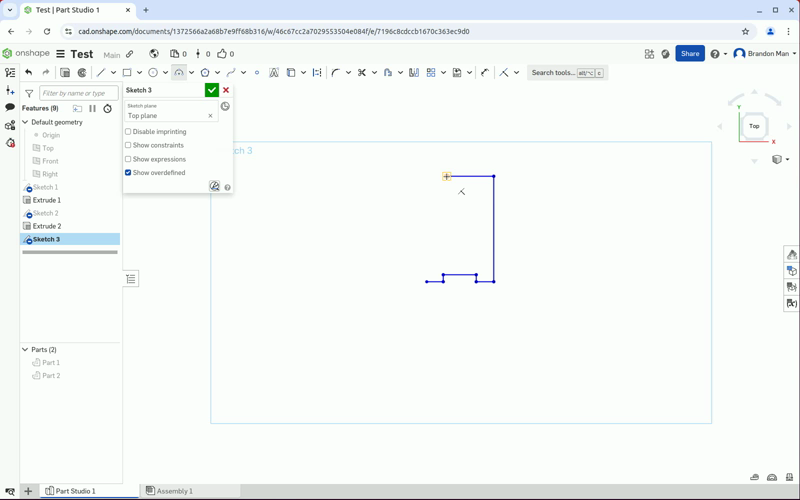
mouse_move(426, 170)
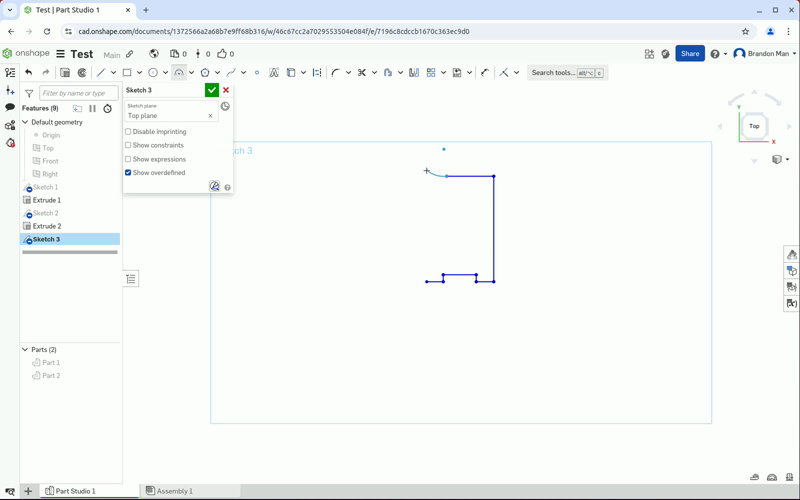
click(426, 170)
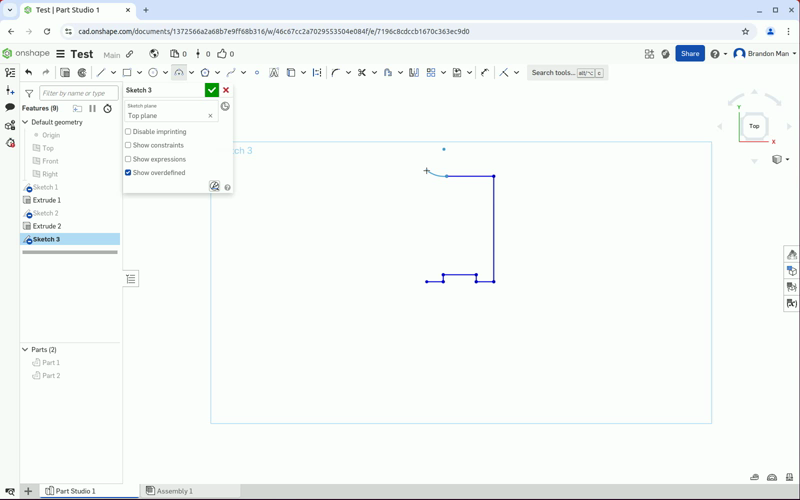
mouse_move(436, 174)
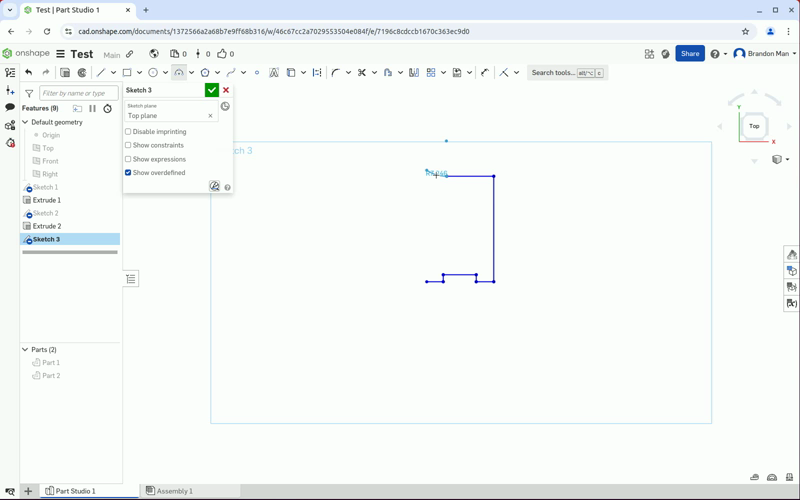
click(436, 174)
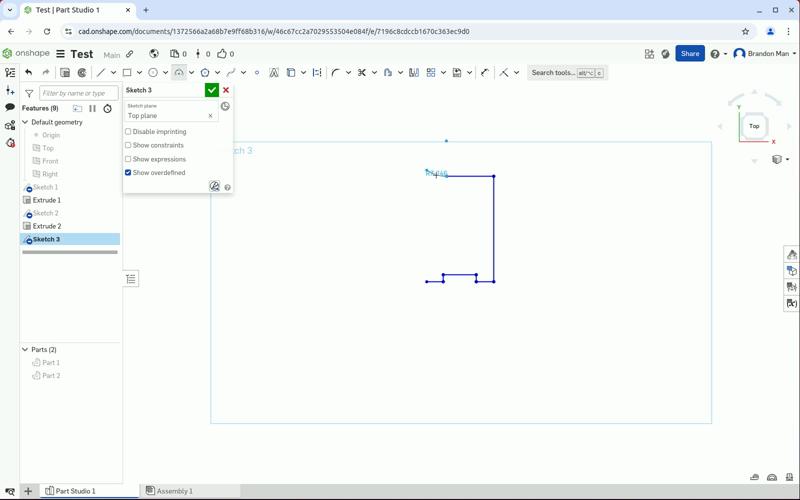
key_up(shift)
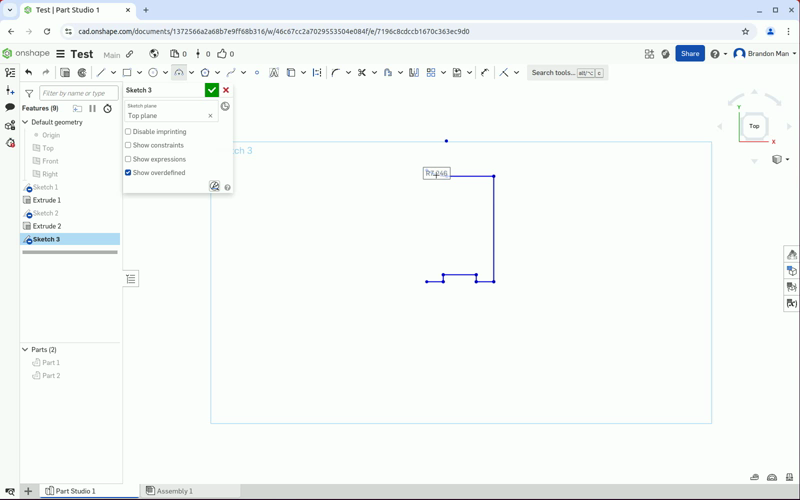
key(esc)
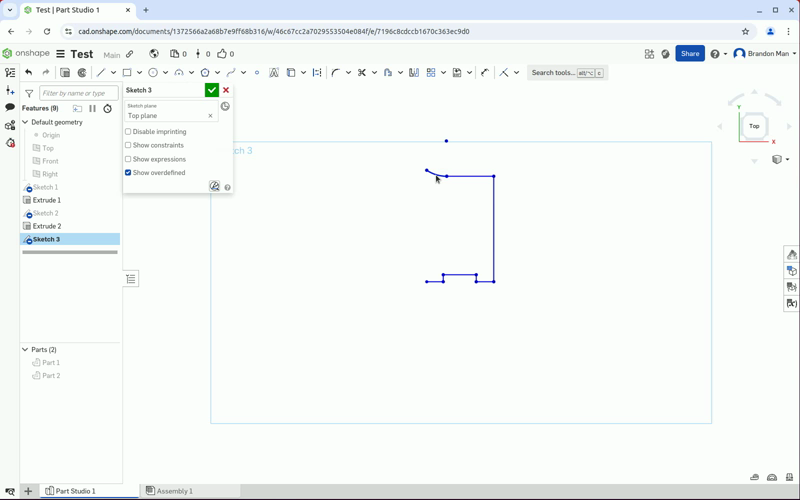
key(l)
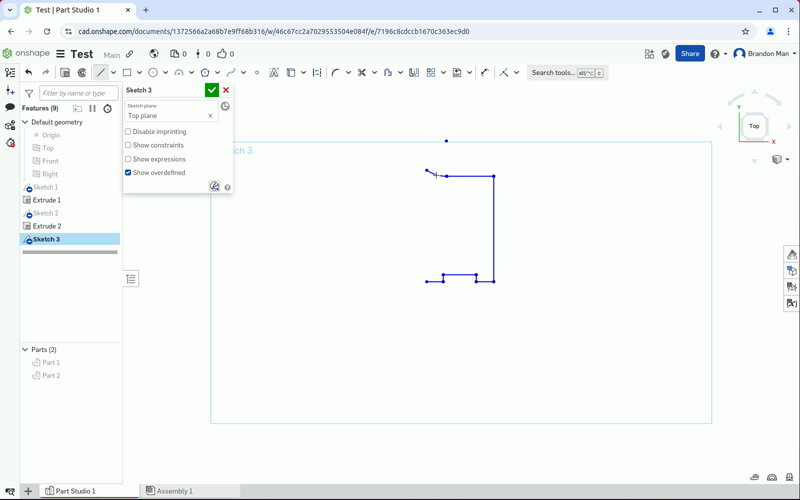
mouse_move(426, 170)
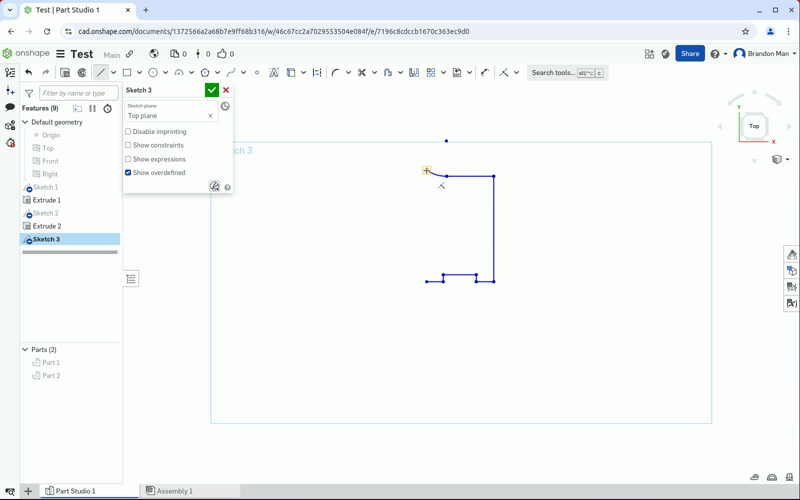
click(426, 170)
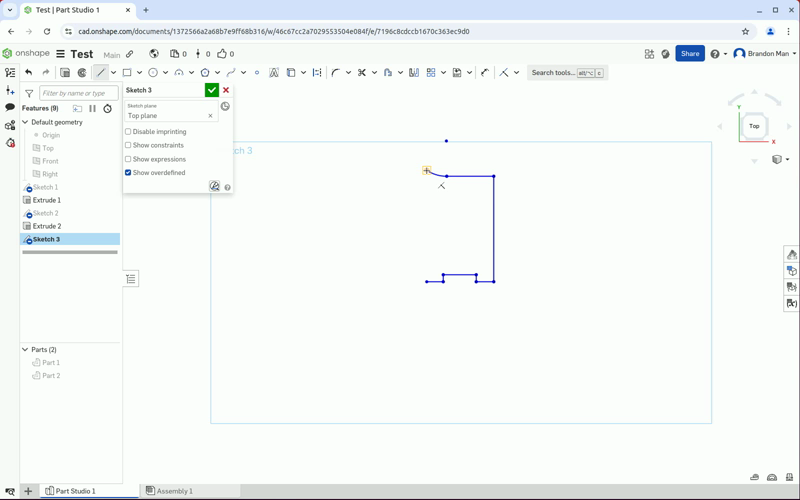
key_down(shift)
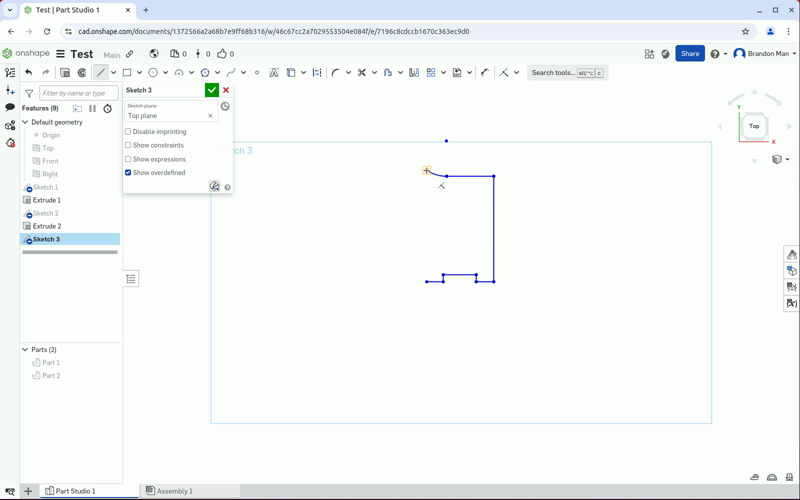
mouse_move(426, 281)
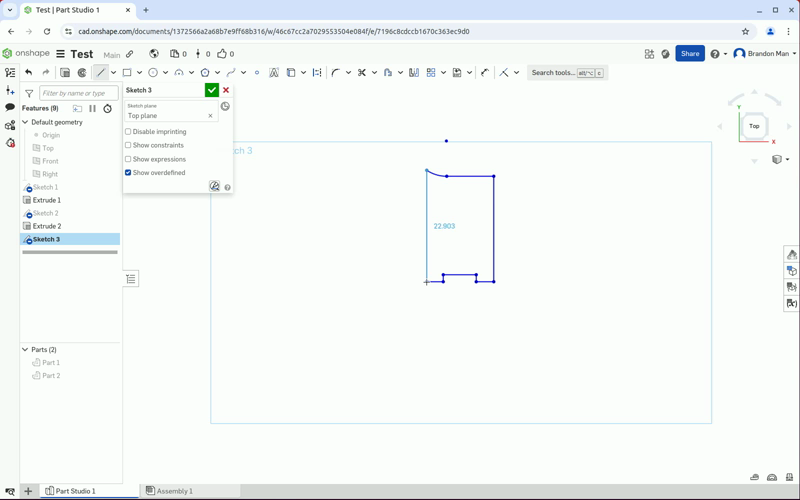
key_up(shift)
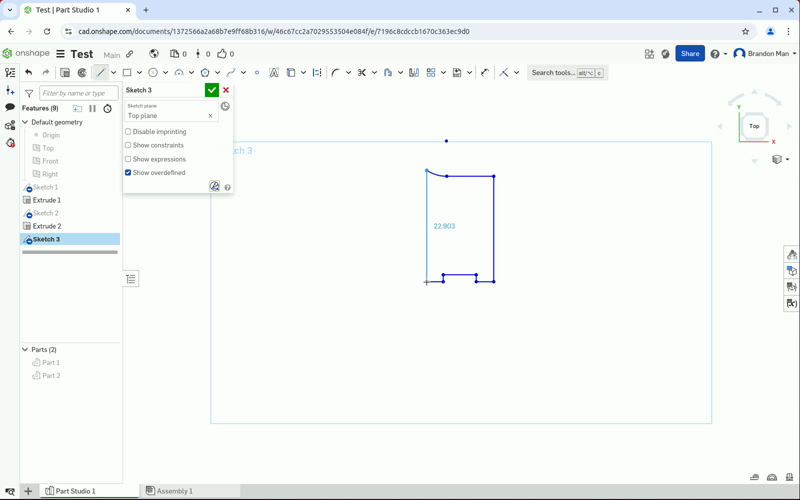
click(426, 281)
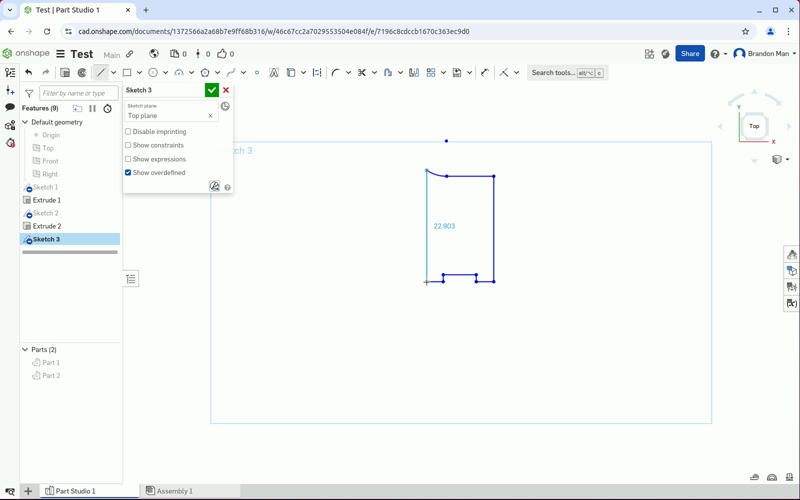
key(esc)
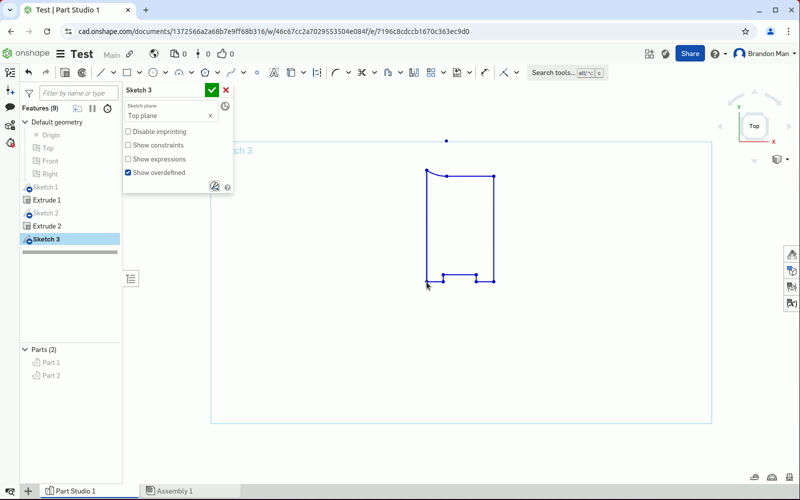
key(c)
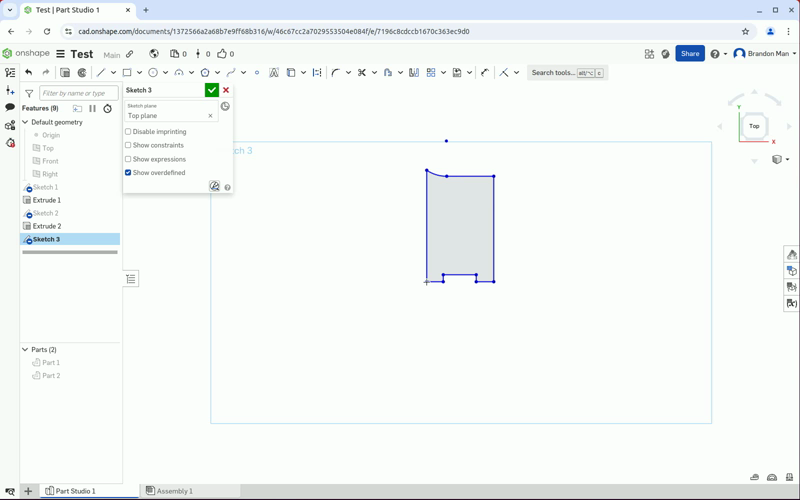
key_down(shift)
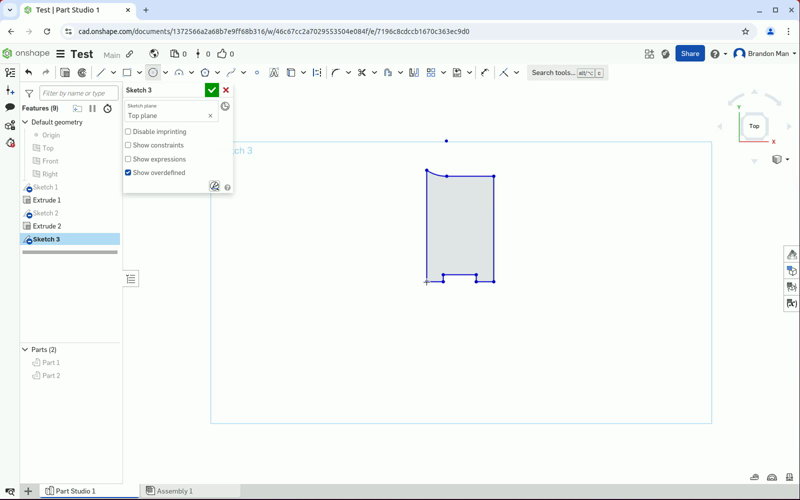
mouse_move(436, 185)
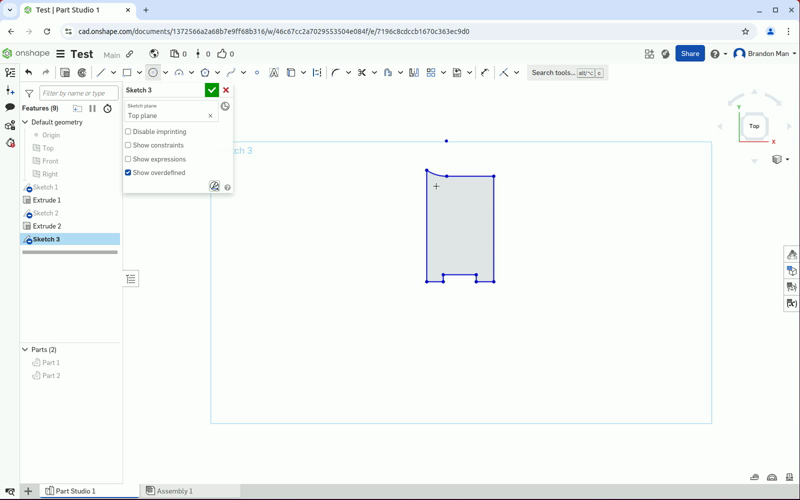
click(436, 185)
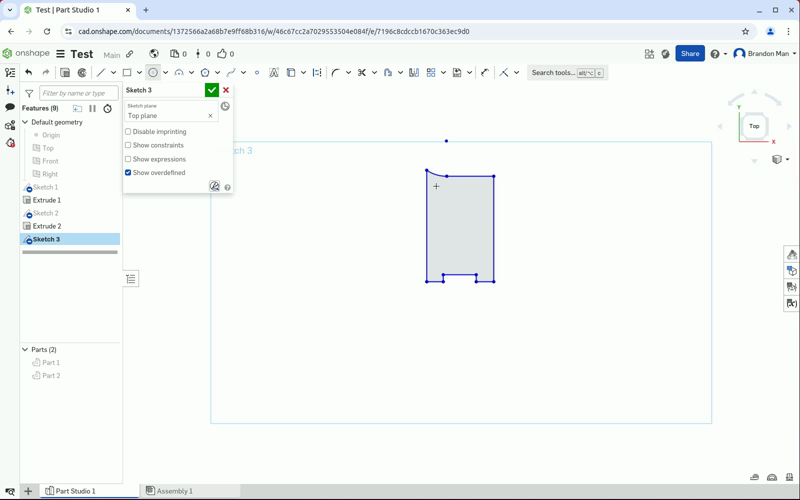
key_up(shift)
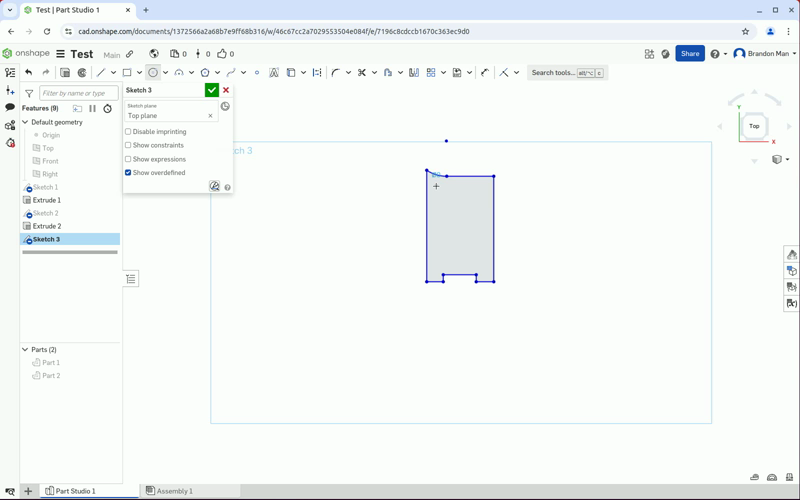
mouse_move(439, 185)
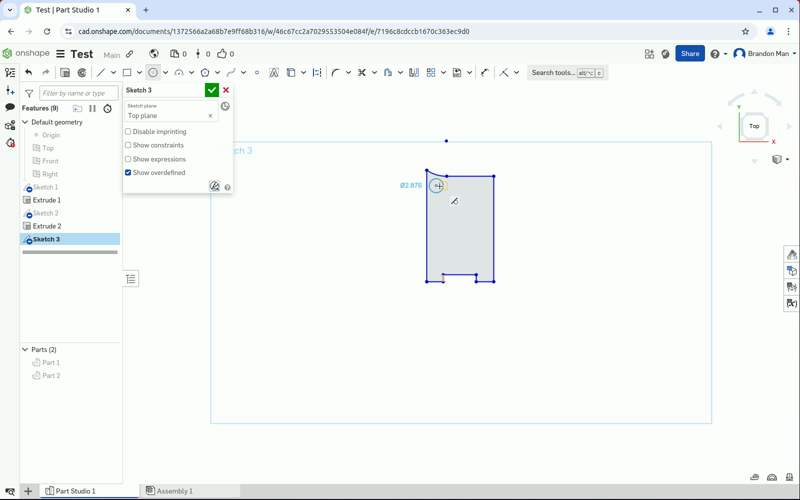
click(439, 185)
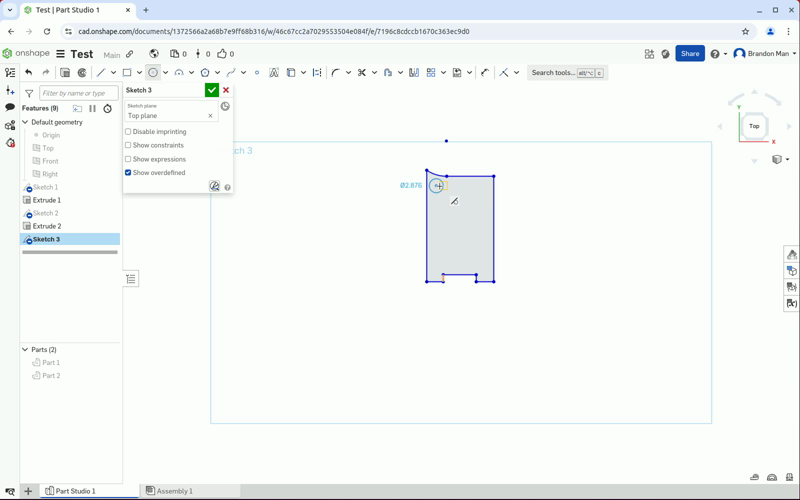
key(esc)
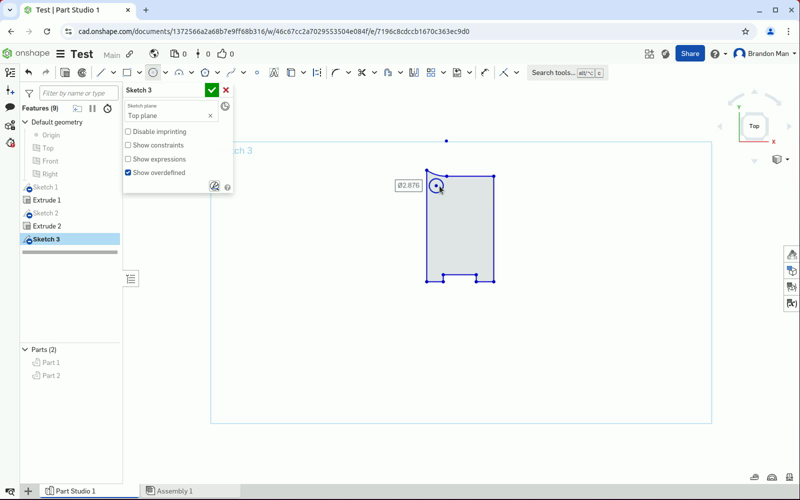
key(l)
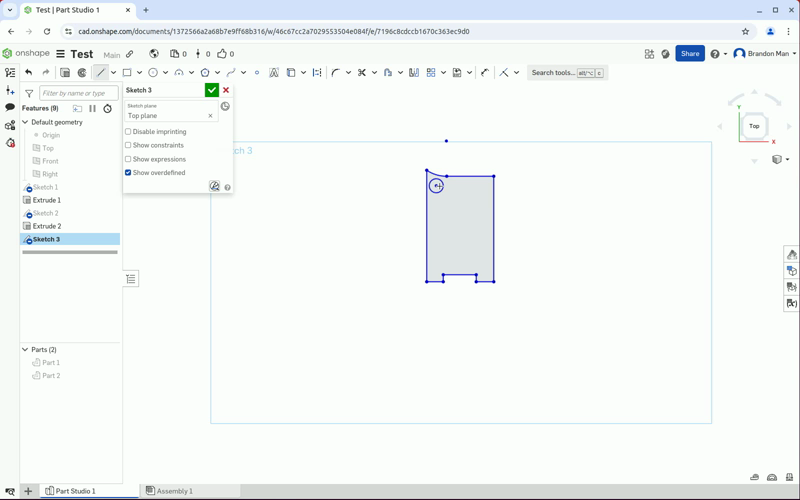
key_down(shift)
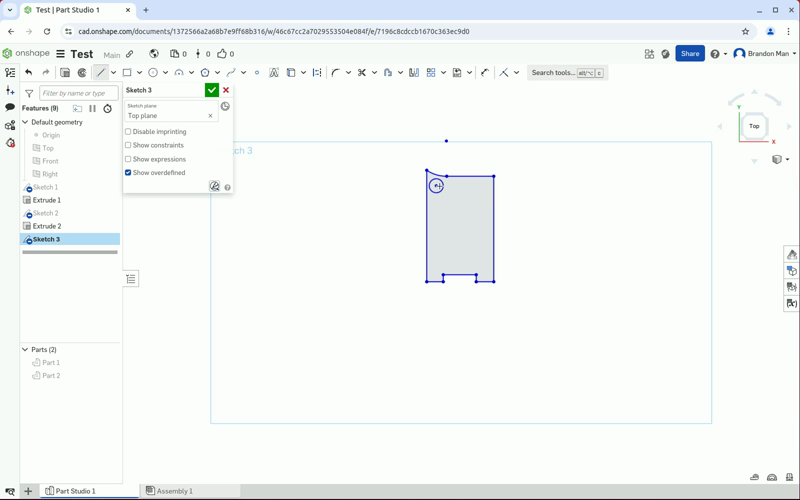
mouse_move(459, 234)
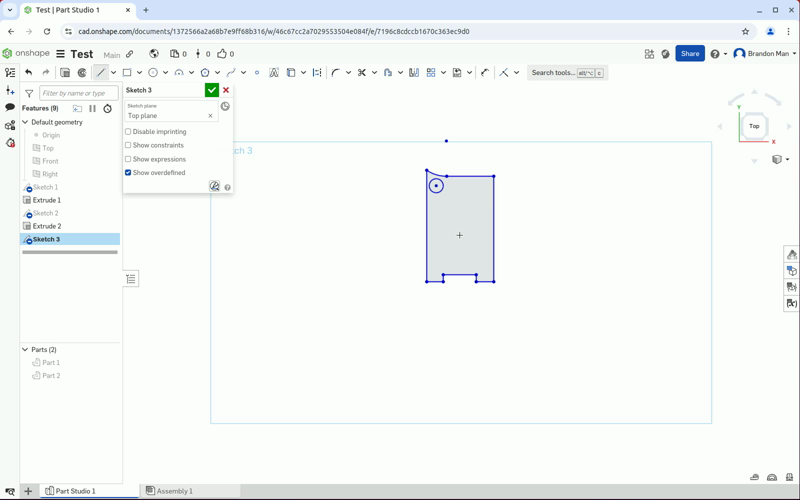
click(459, 234)
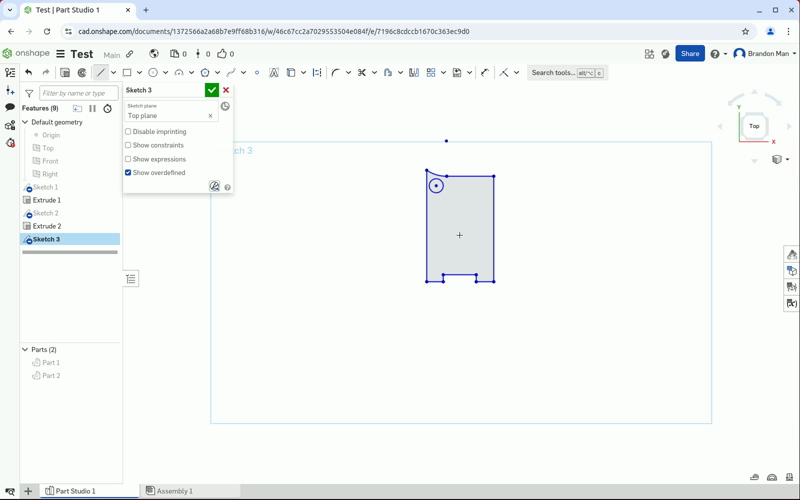
key_up(shift)
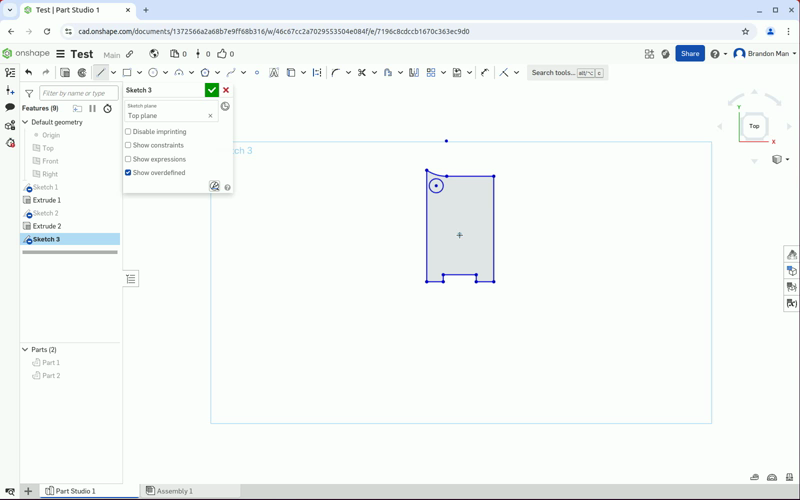
key_down(shift)
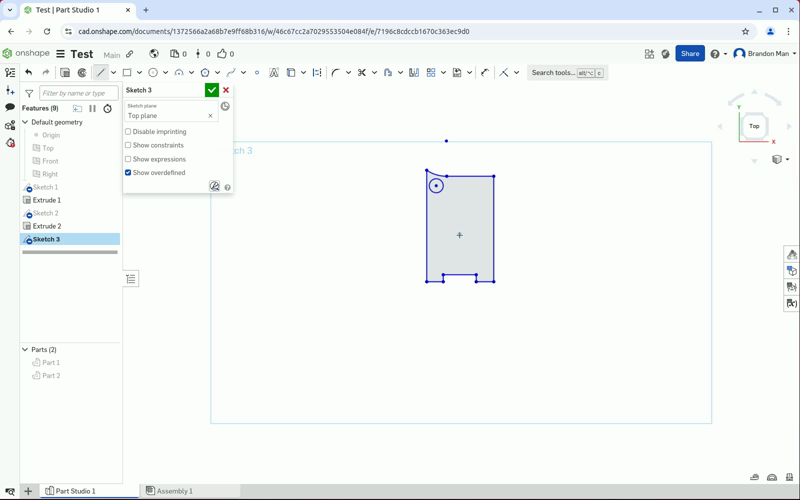
mouse_move(489, 234)
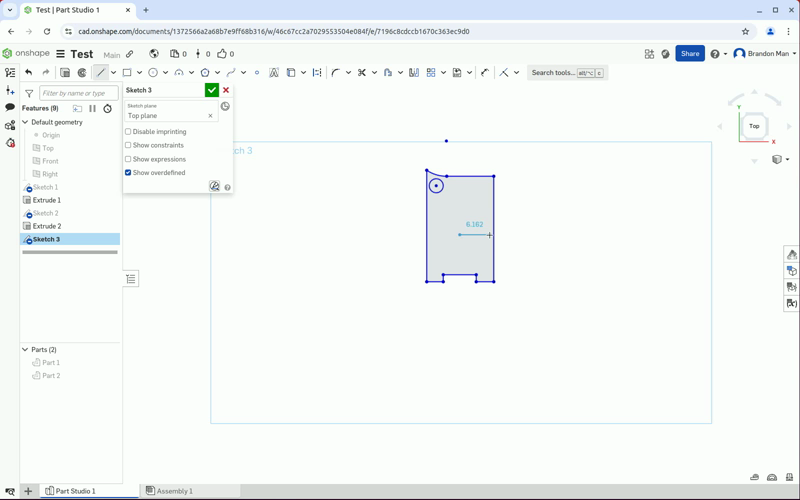
mouse_move(479, 234)
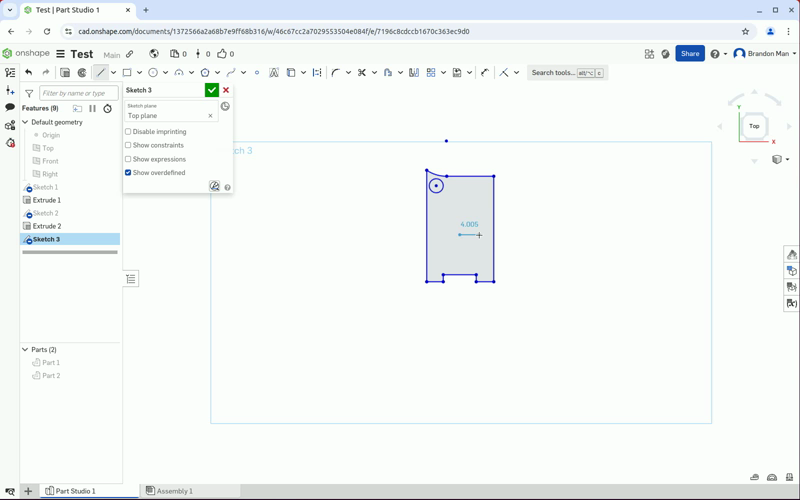
click(479, 234)
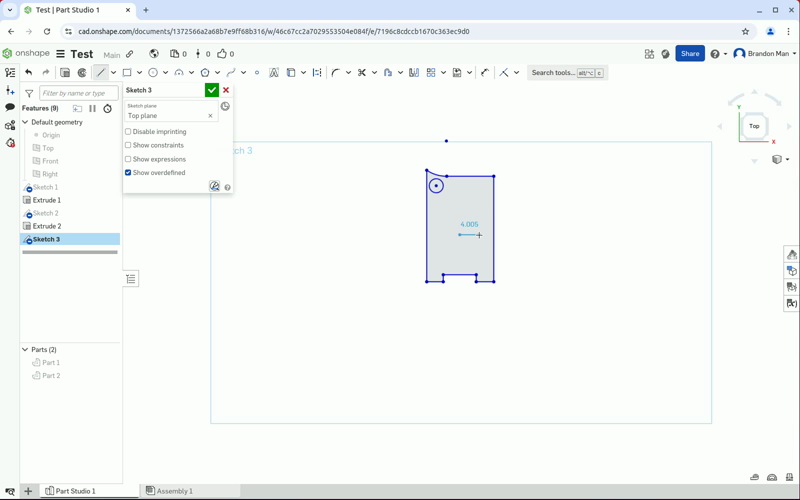
key_up(shift)
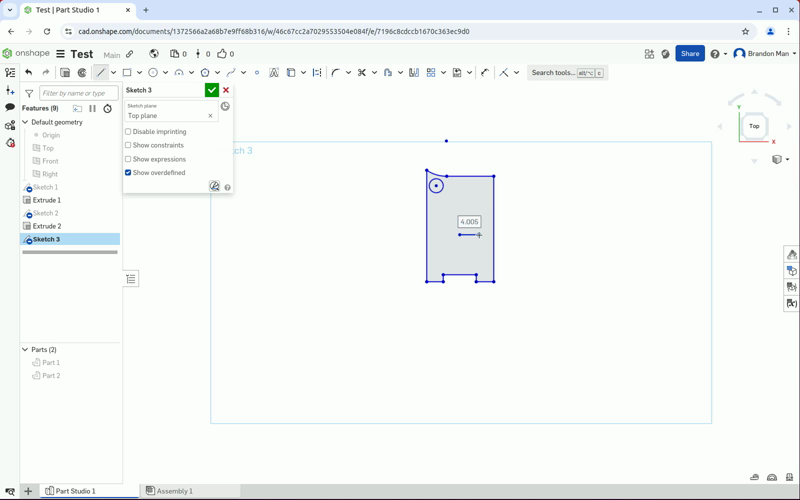
key_down(shift)
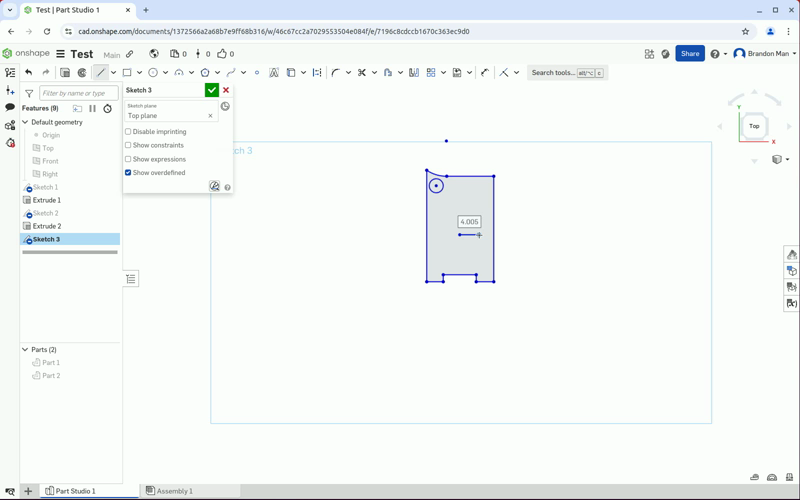
mouse_move(509, 234)
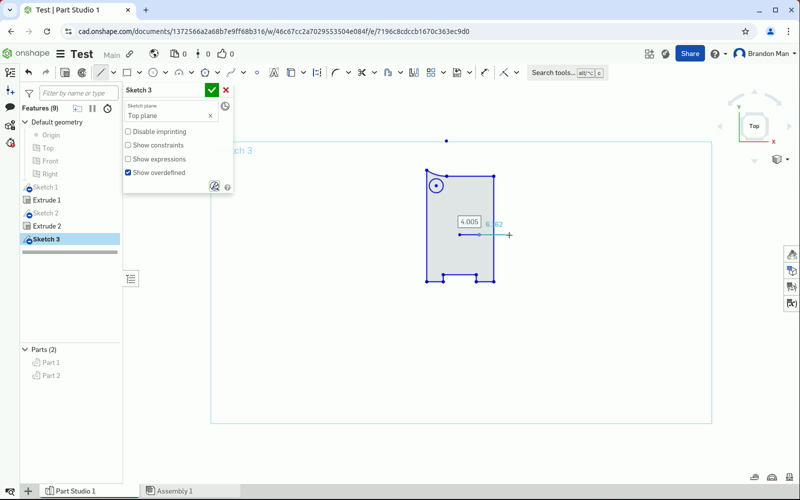
mouse_move(479, 228)
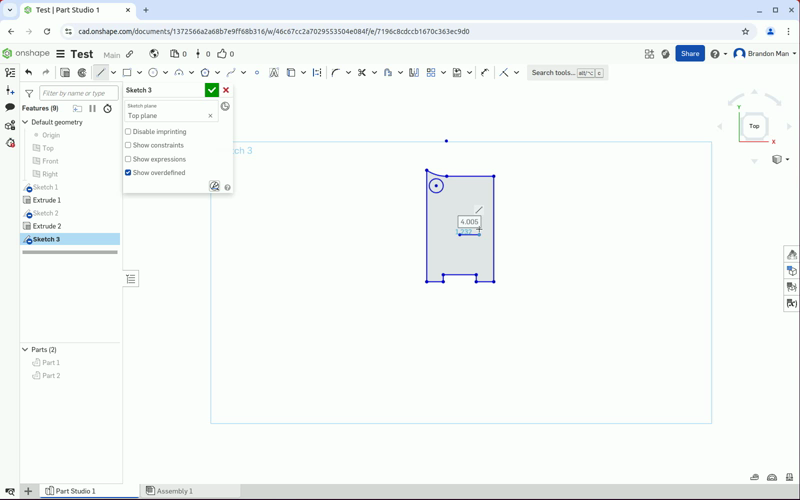
scroll(6)
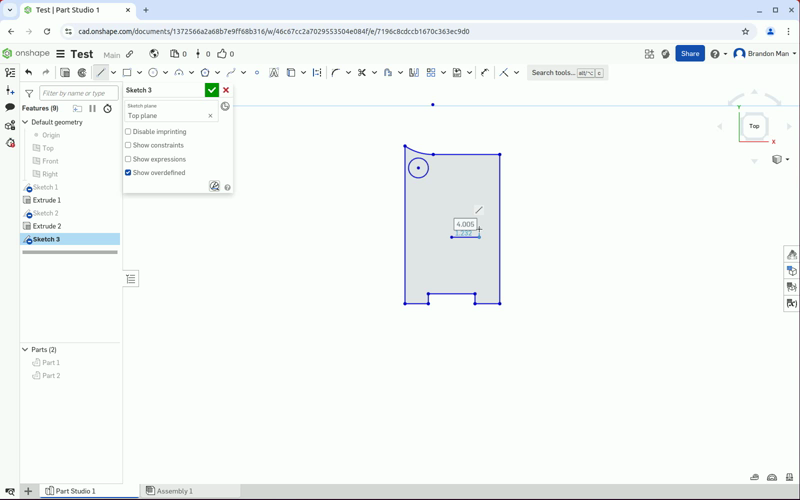
scroll(6)
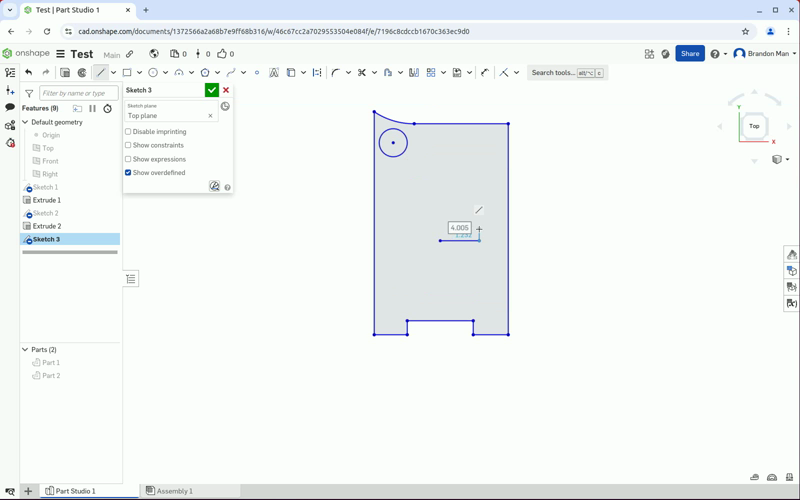
scroll(6)
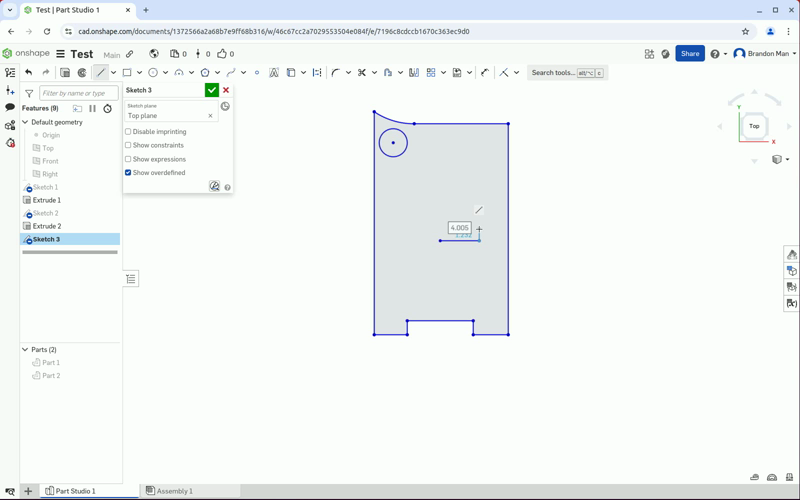
scroll(6)
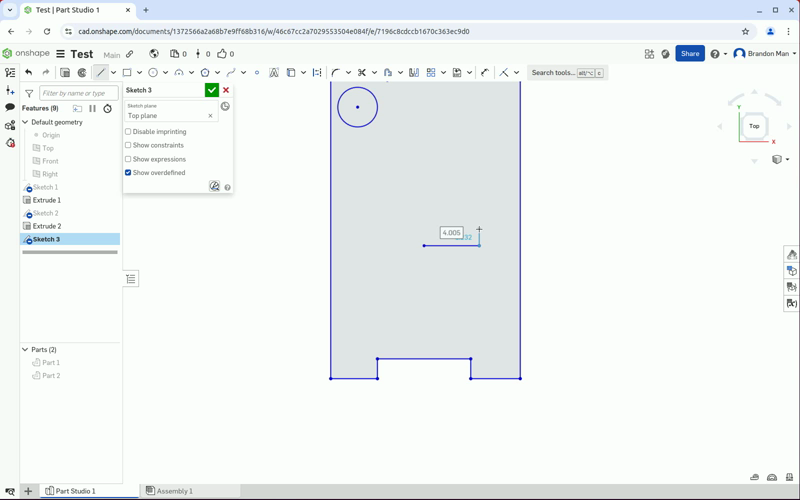
scroll(6)
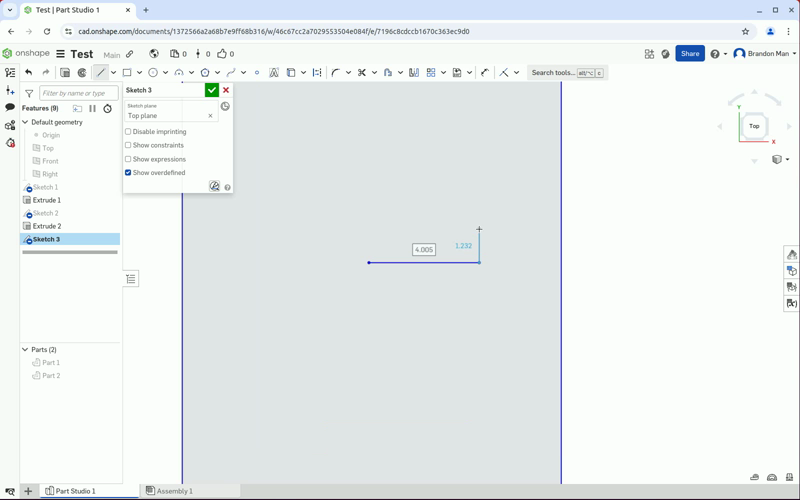
scroll(6)
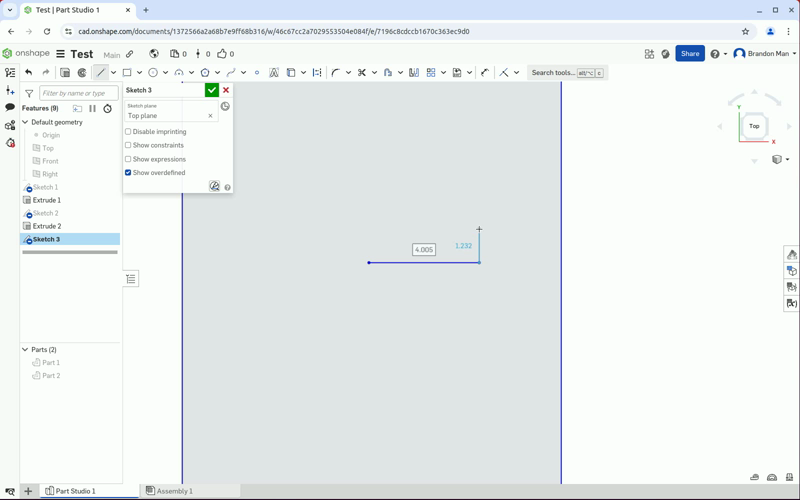
scroll(6)
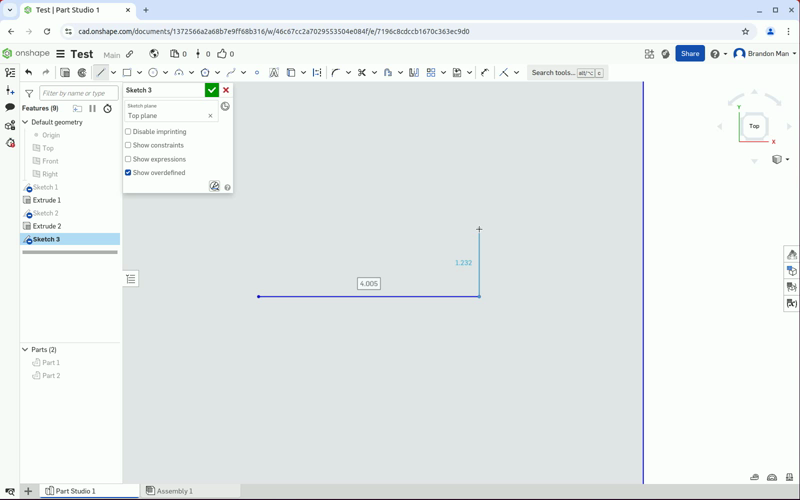
click(479, 228)
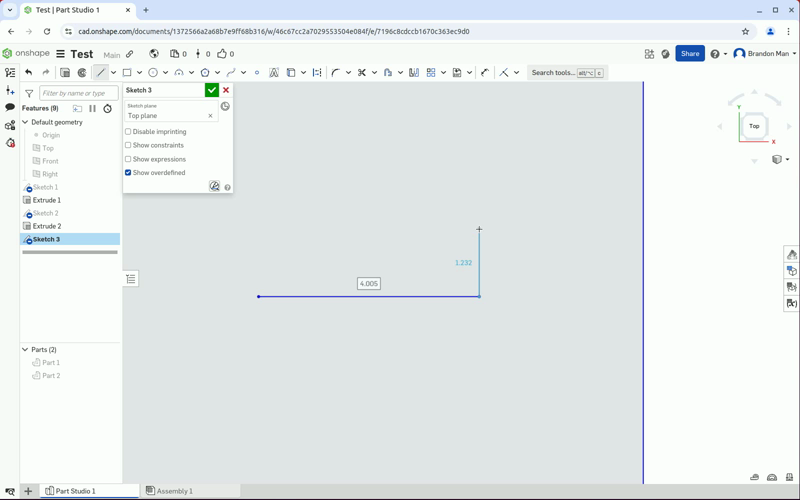
scroll(-6)
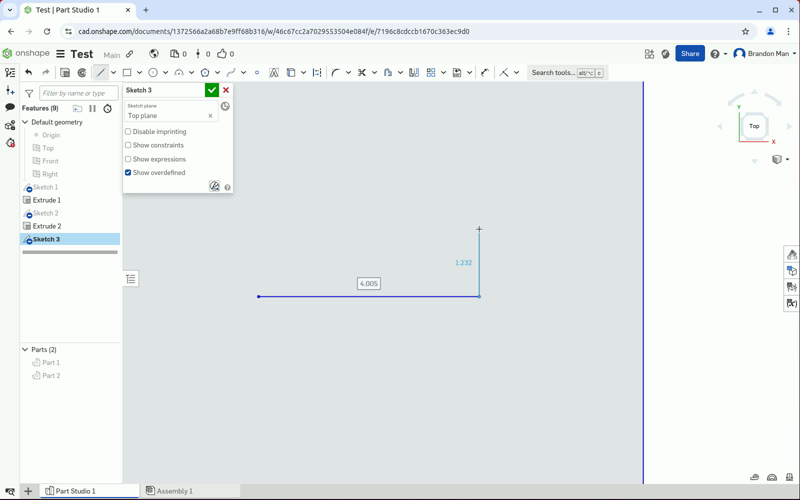
scroll(-6)
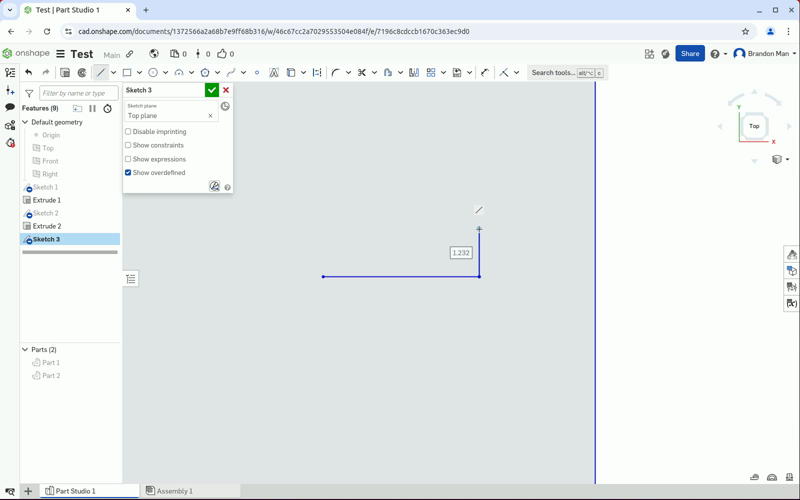
scroll(-6)
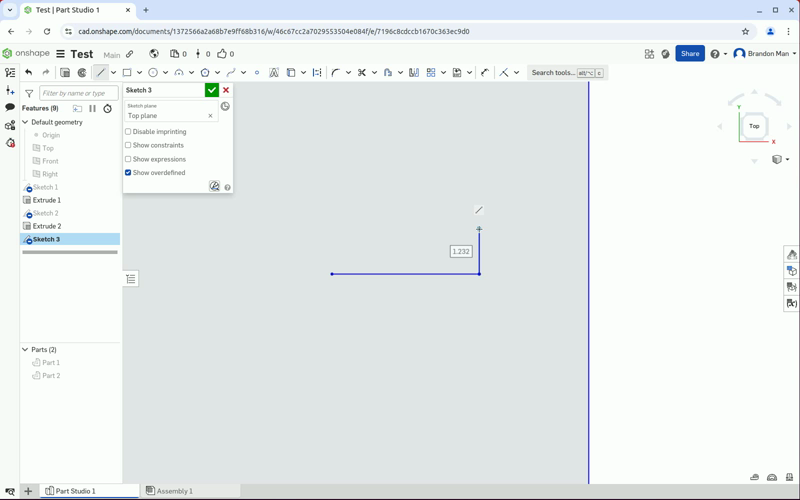
scroll(-6)
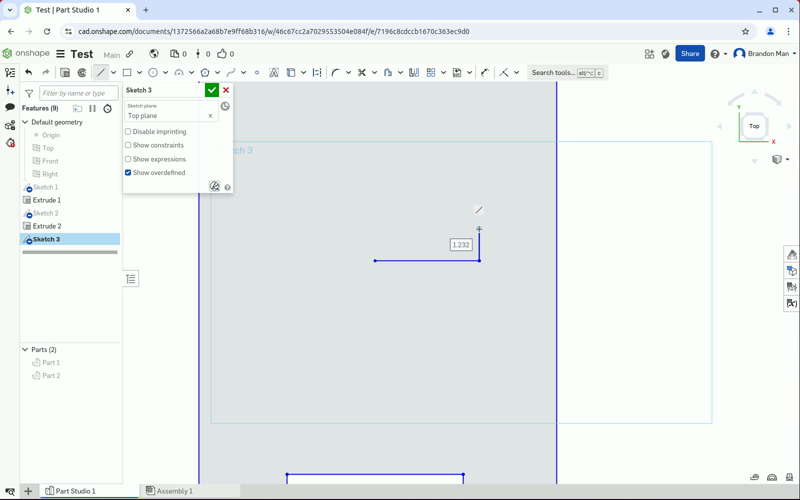
scroll(-6)
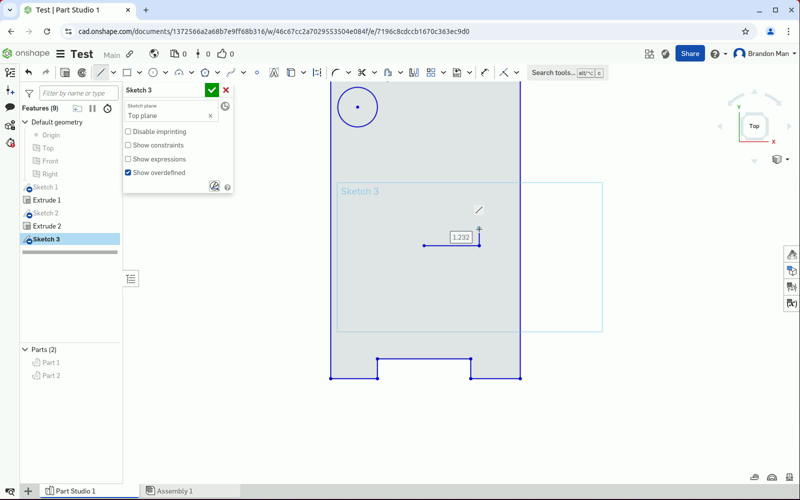
scroll(-6)
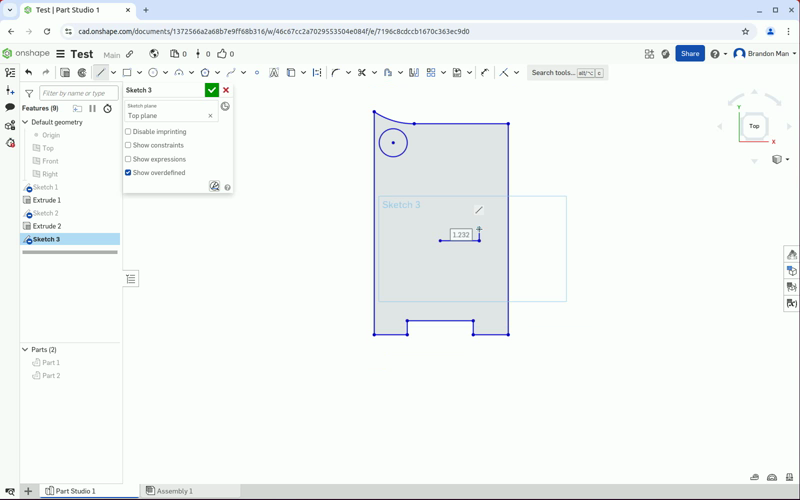
scroll(-6)
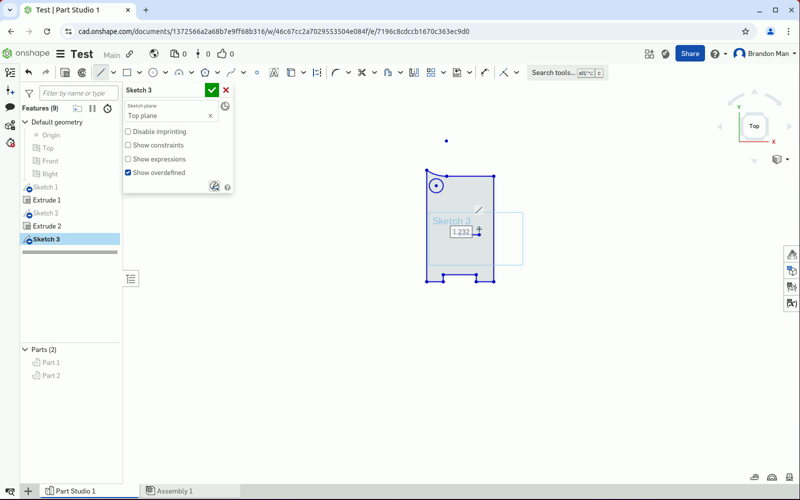
key_up(shift)
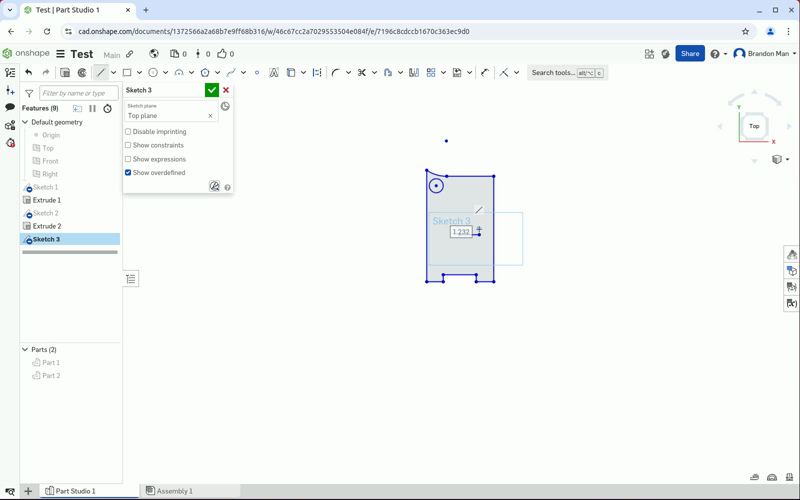
key_down(shift)
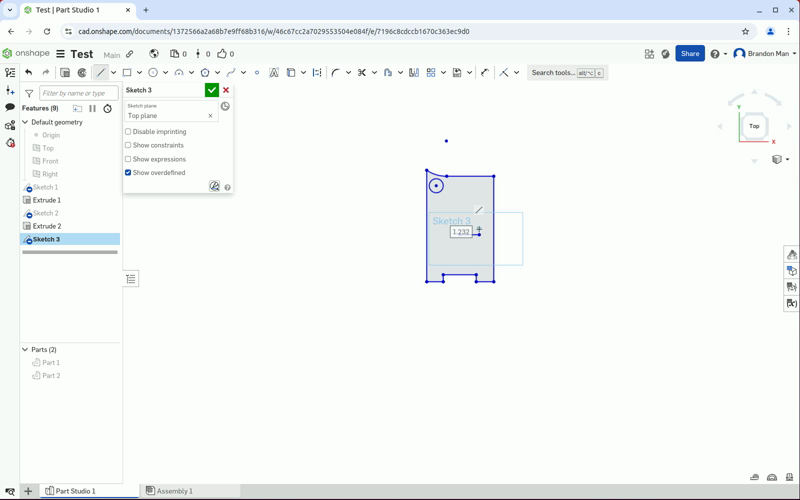
mouse_move(509, 228)
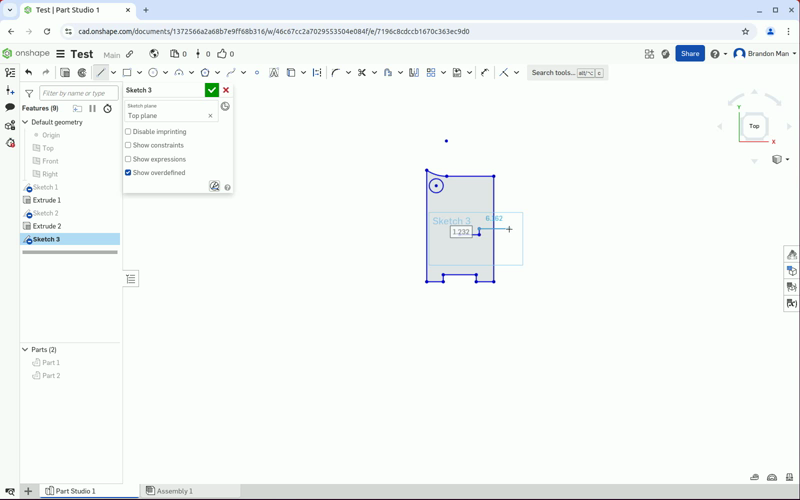
mouse_move(459, 228)
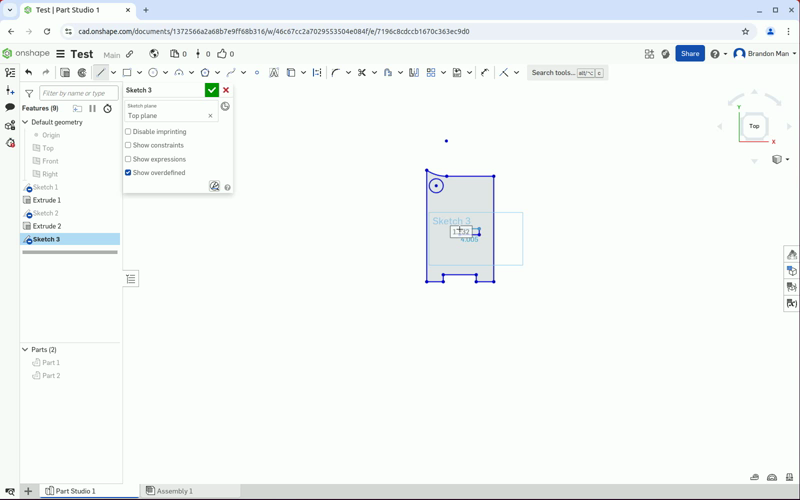
click(459, 228)
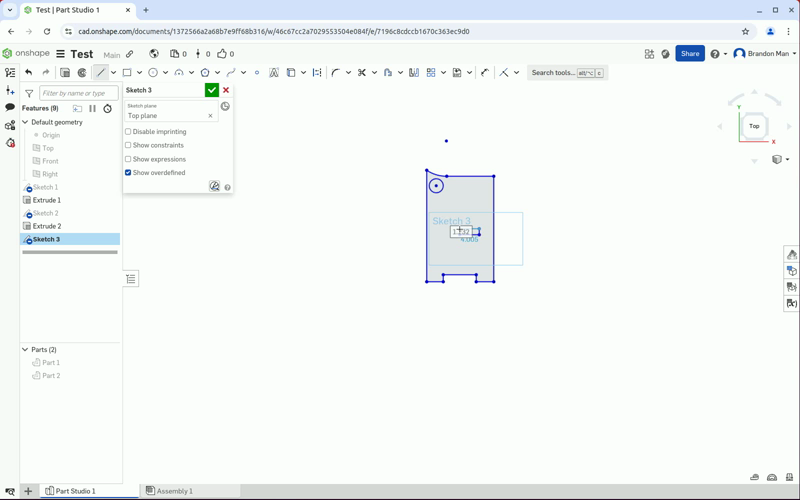
key_up(shift)
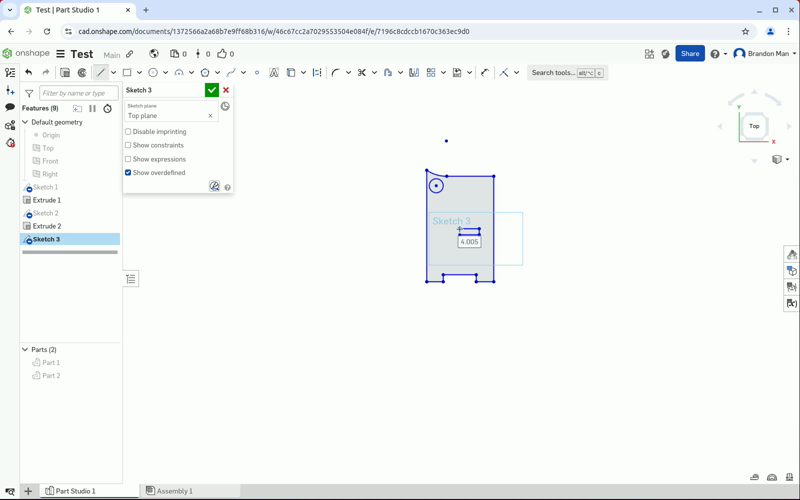
mouse_move(489, 228)
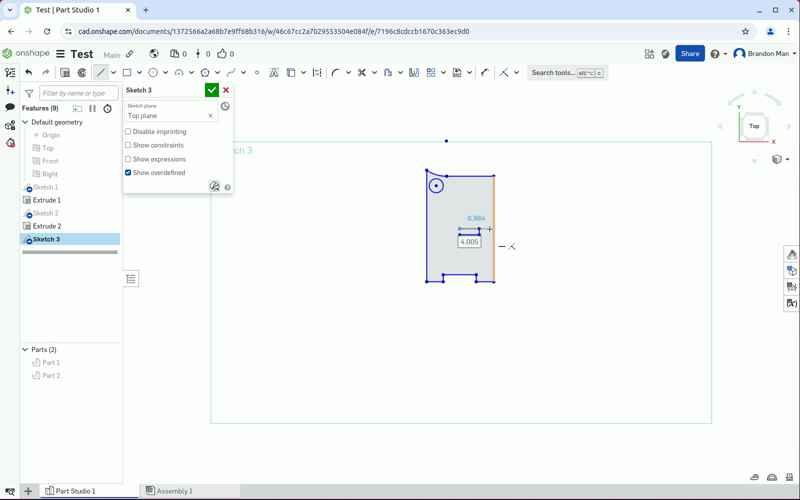
key_down(shift)
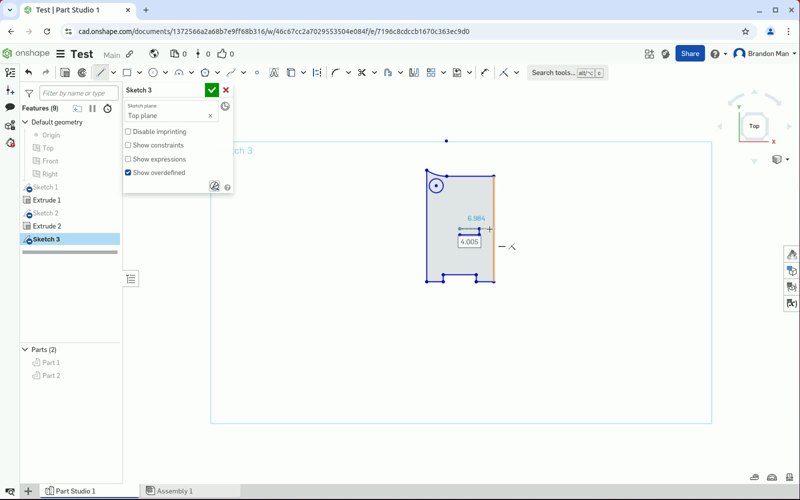
mouse_move(459, 234)
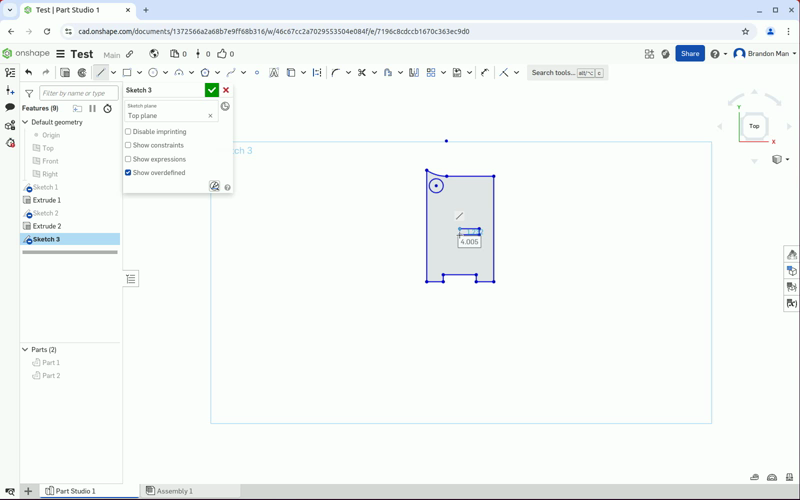
scroll(6)
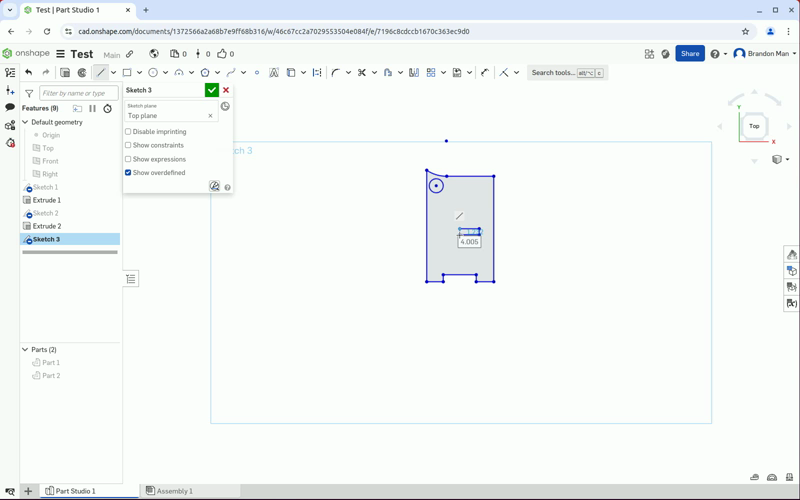
scroll(6)
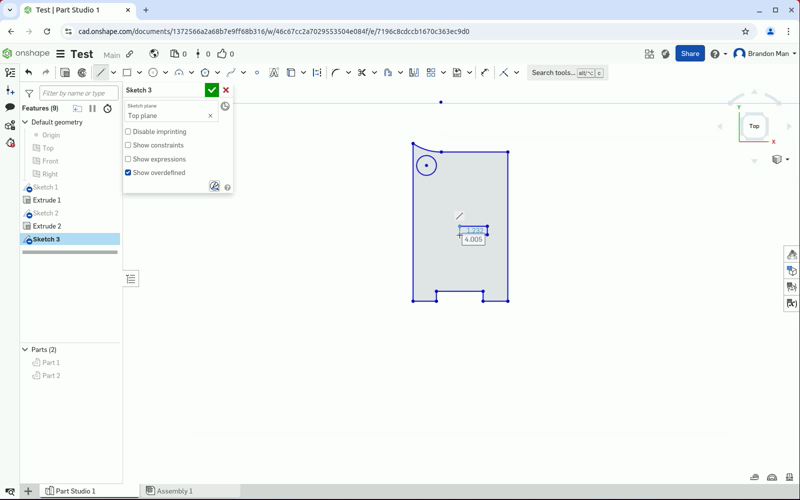
scroll(6)
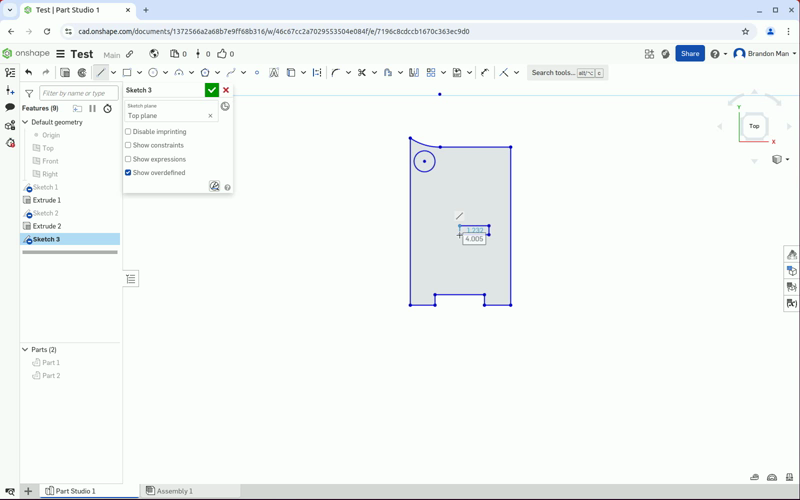
scroll(6)
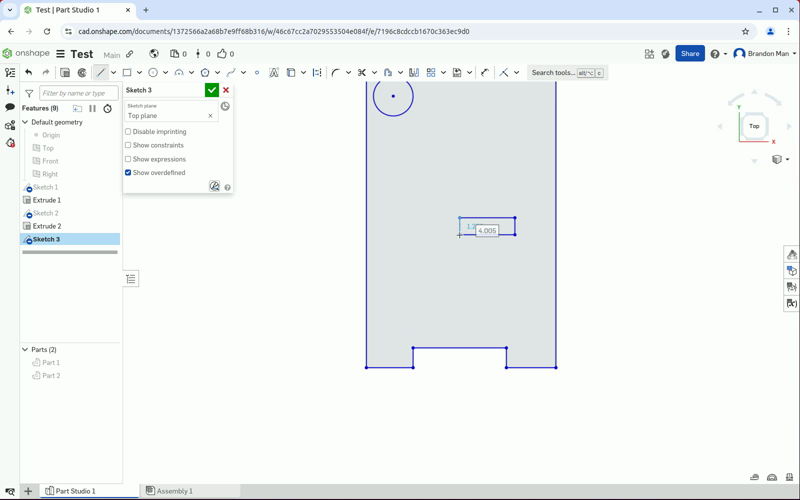
scroll(6)
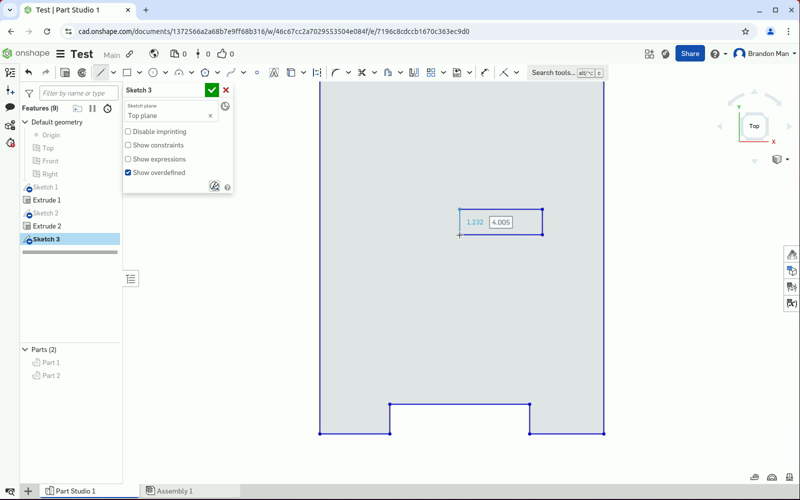
scroll(6)
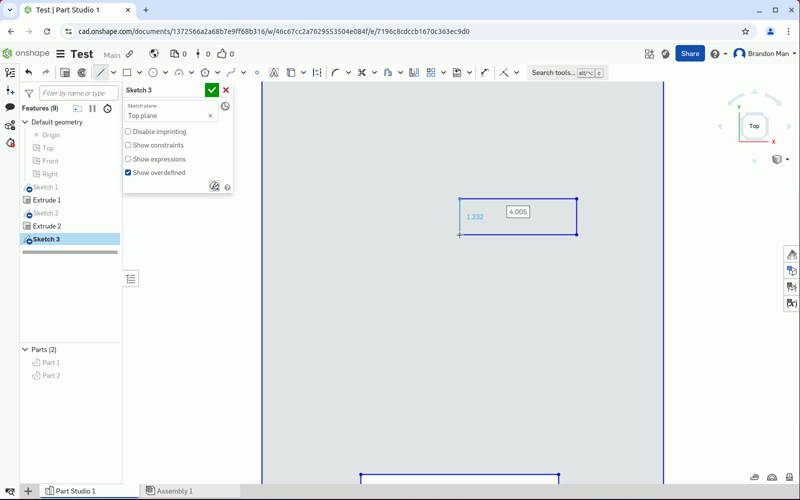
scroll(6)
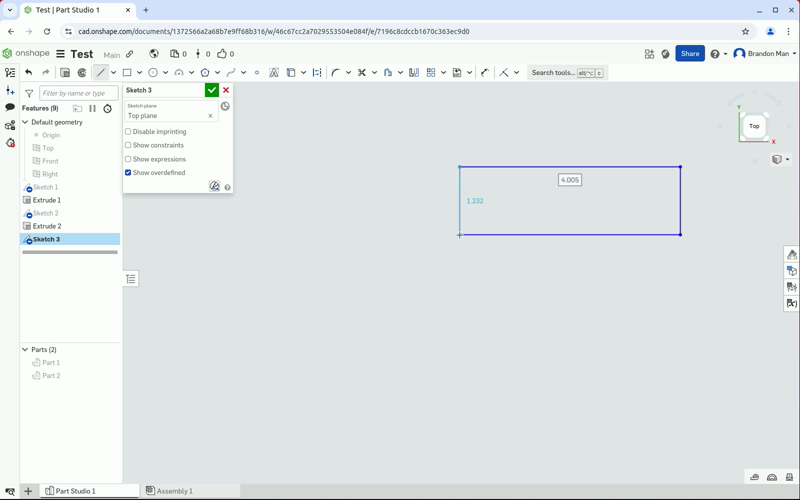
key_up(shift)
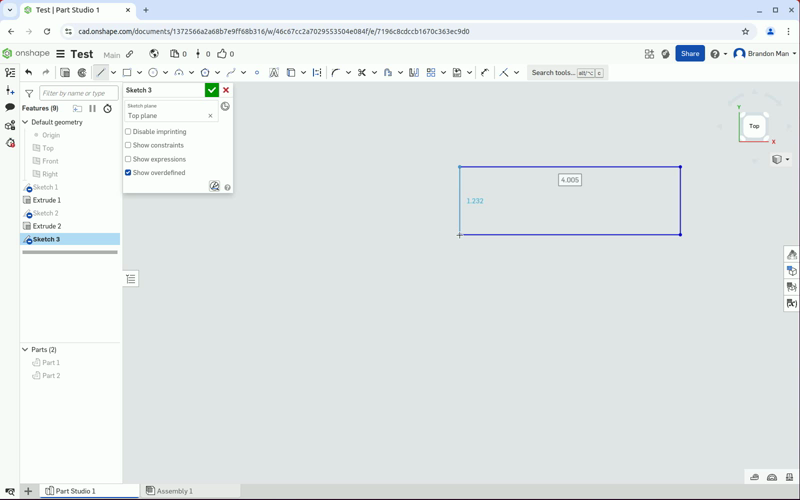
click(459, 234)
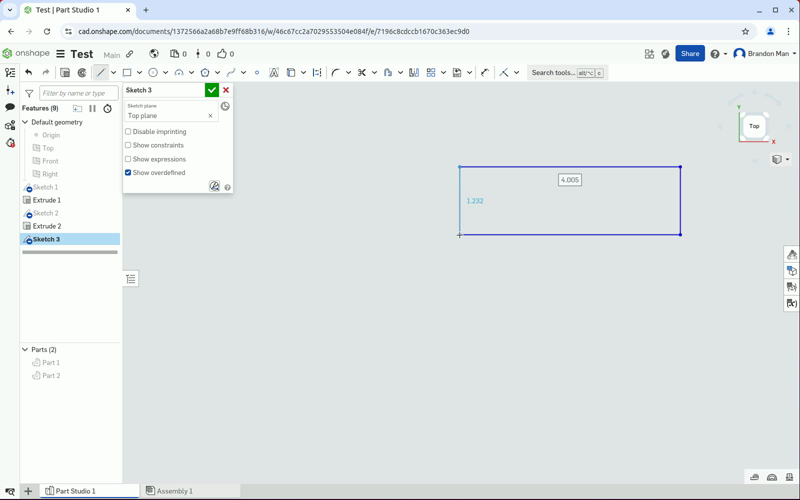
scroll(-6)
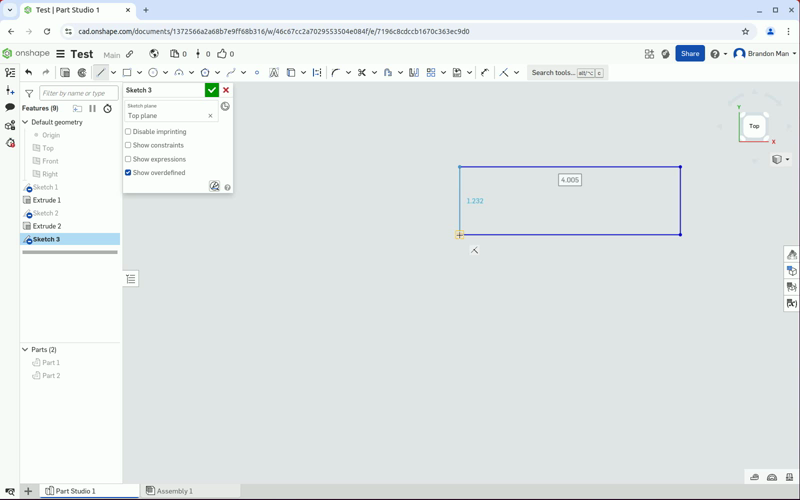
scroll(-6)
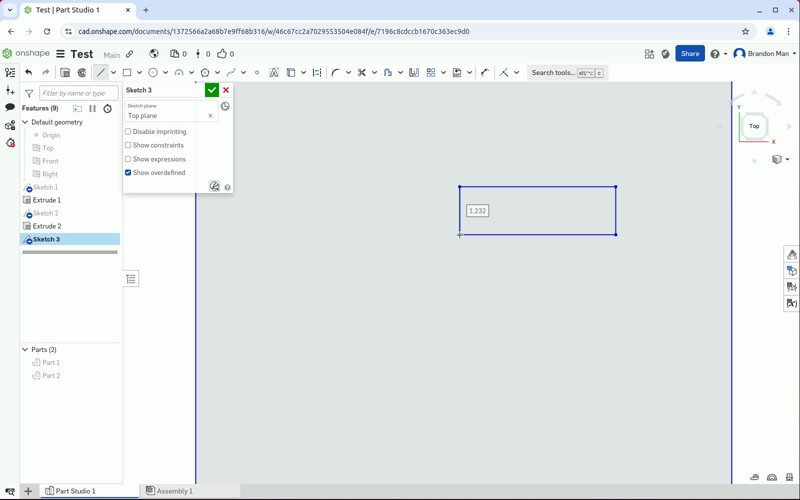
scroll(-6)
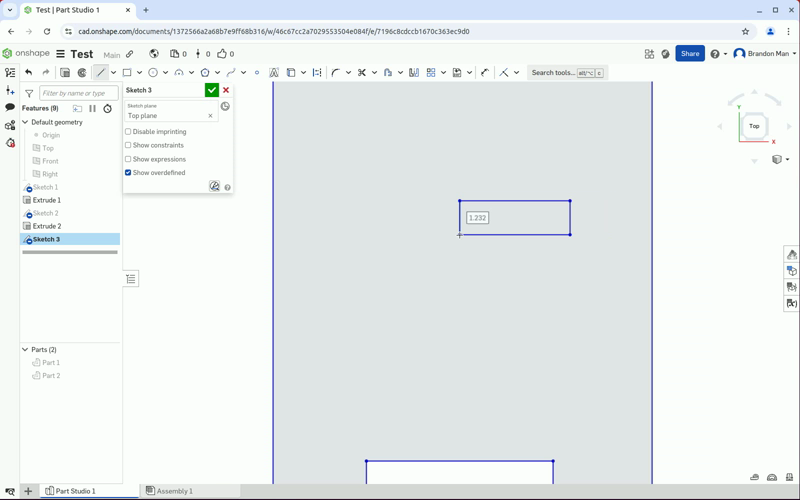
scroll(-6)
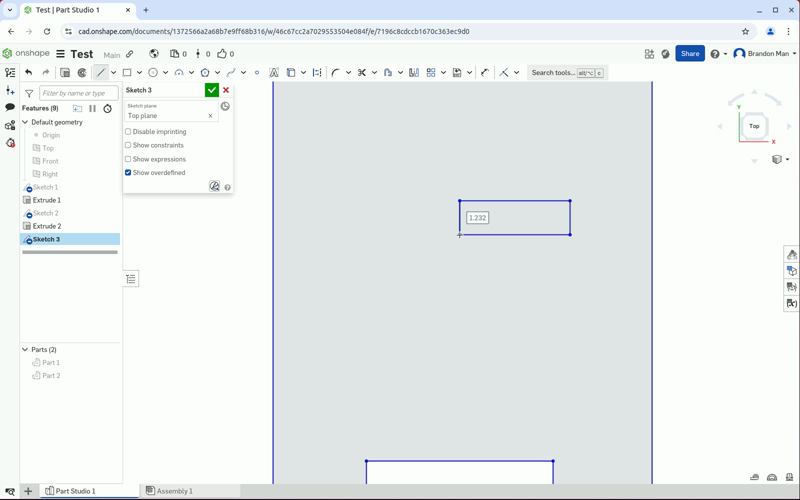
scroll(-6)
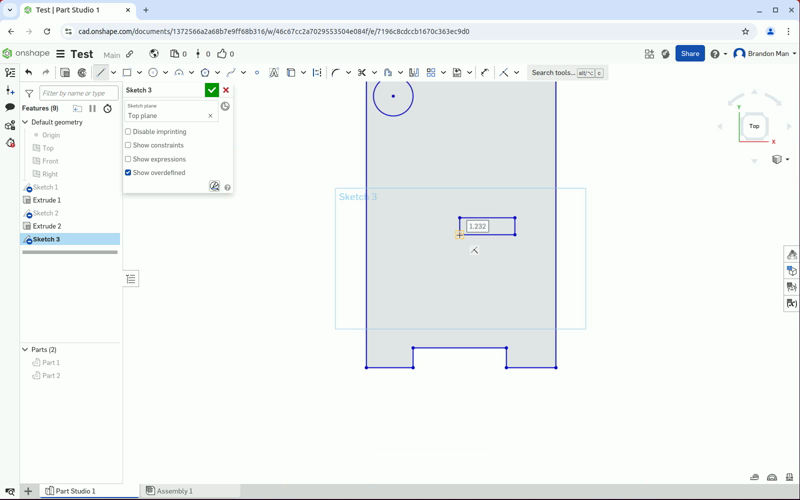
scroll(-6)
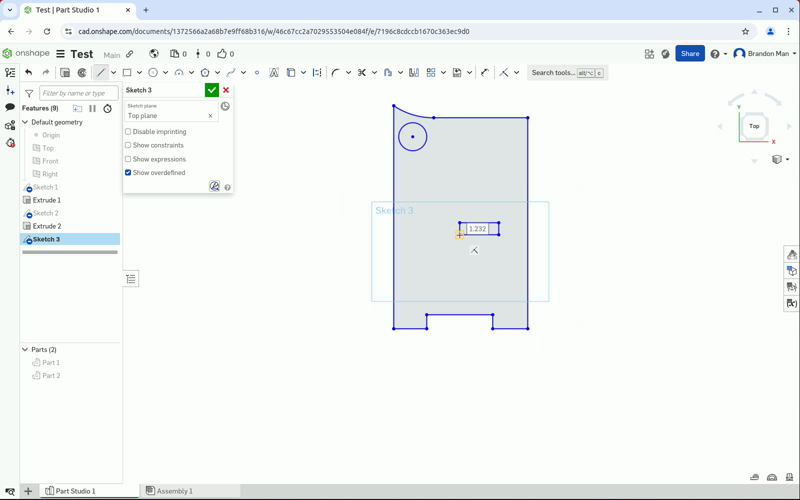
scroll(-6)
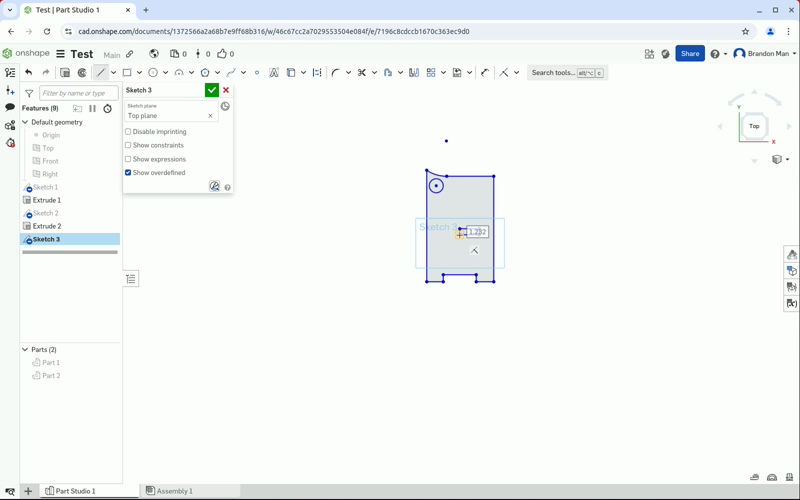
key(esc)
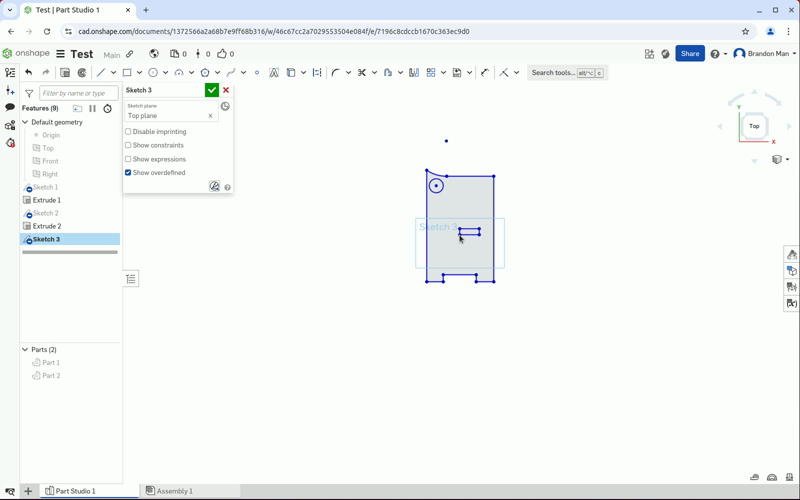
key(l)
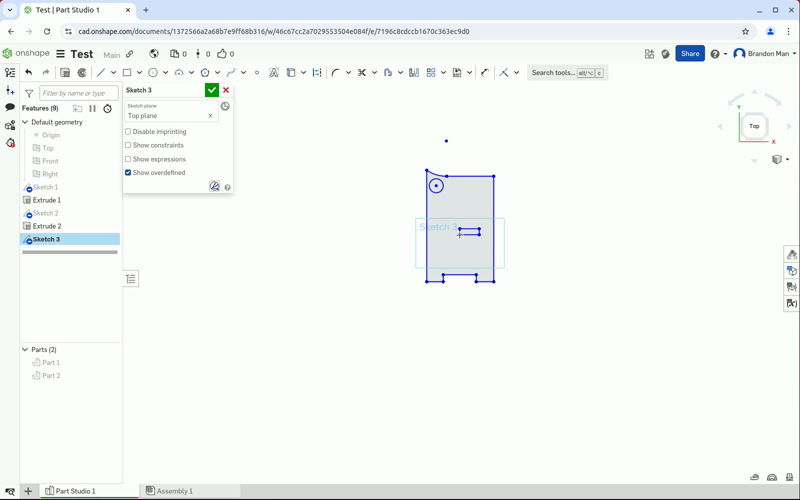
key_down(shift)
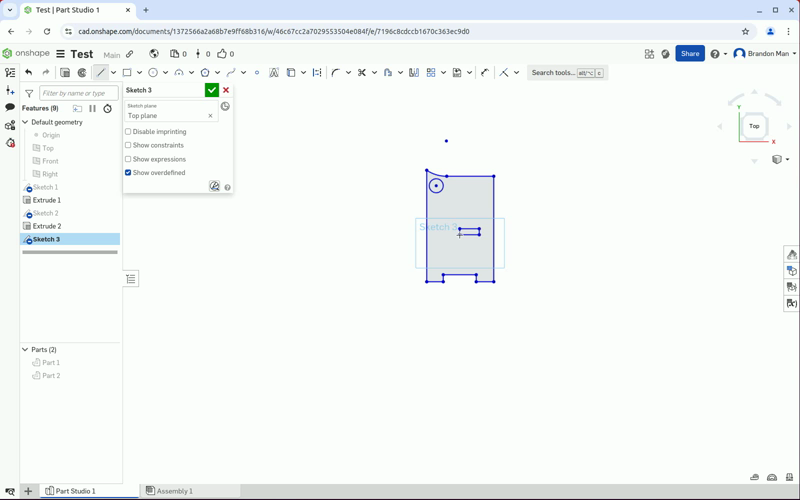
mouse_move(459, 189)
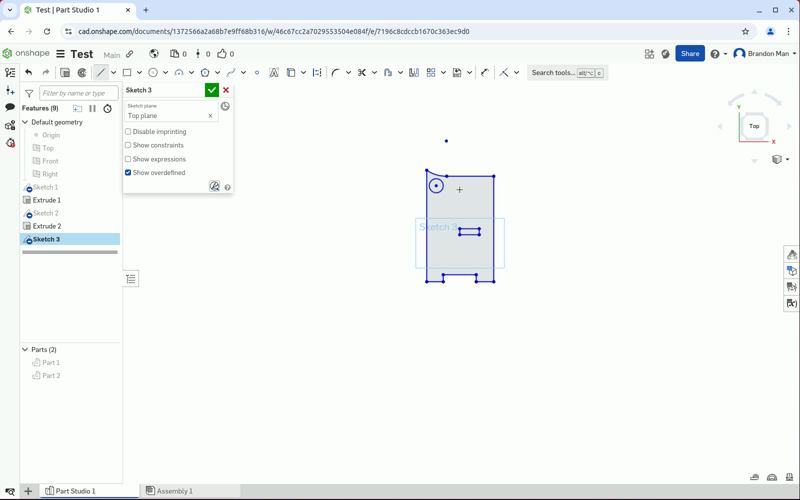
click(459, 189)
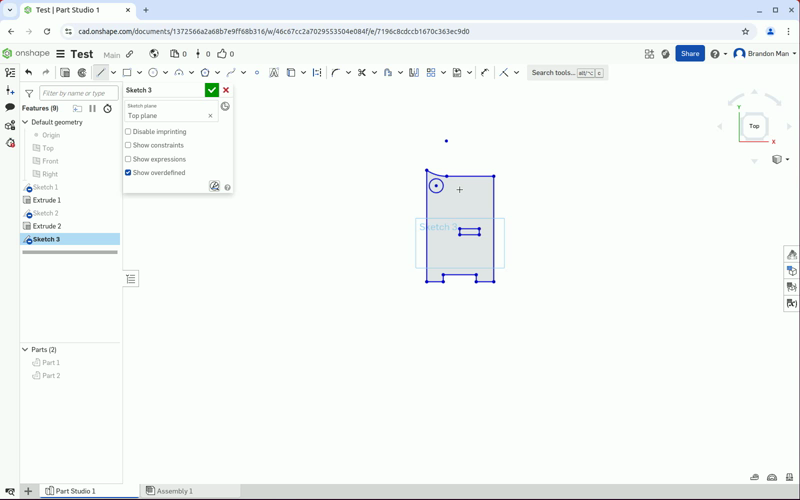
key_up(shift)
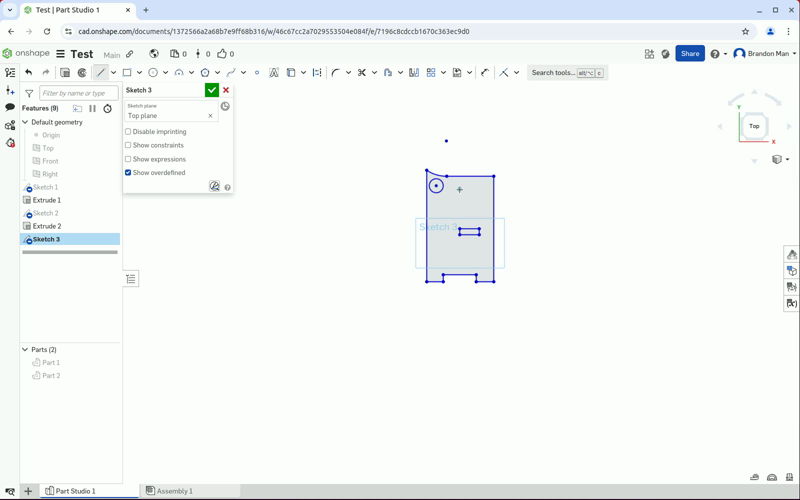
key_down(shift)
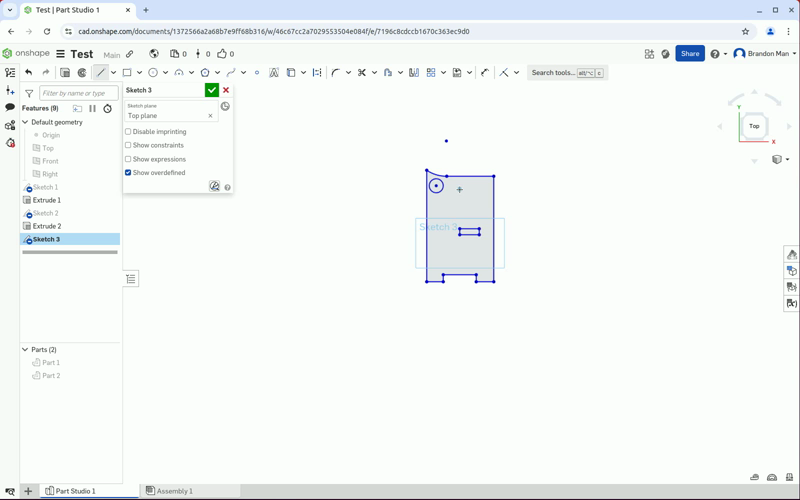
mouse_move(489, 189)
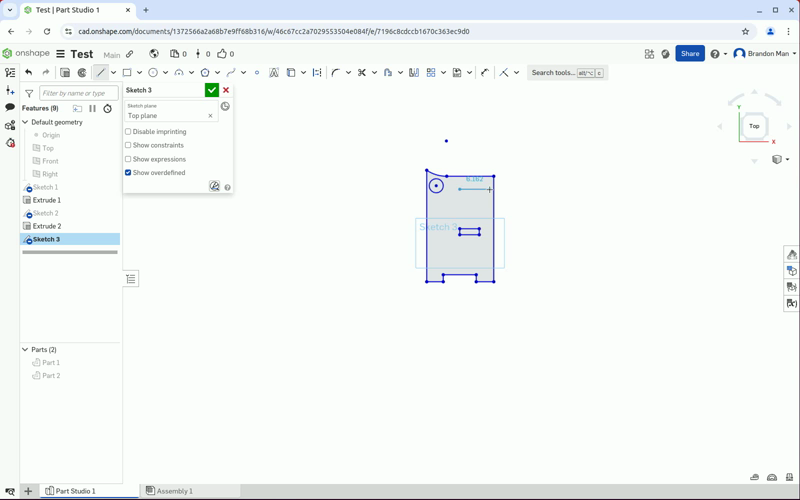
mouse_move(479, 189)
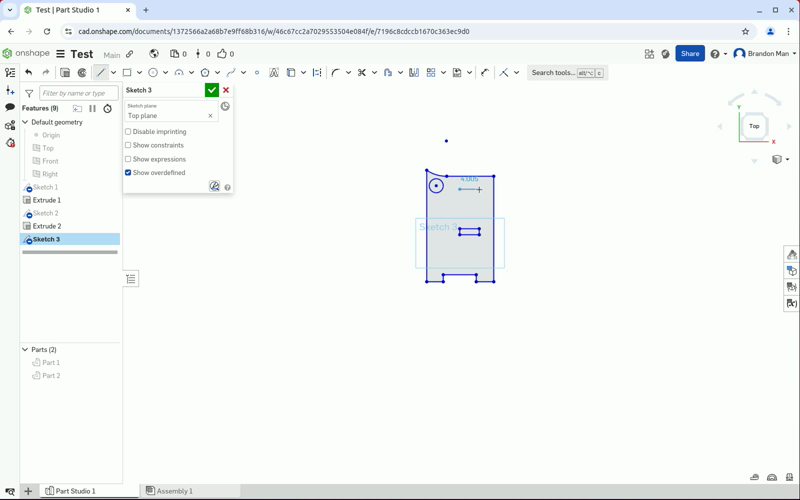
click(479, 189)
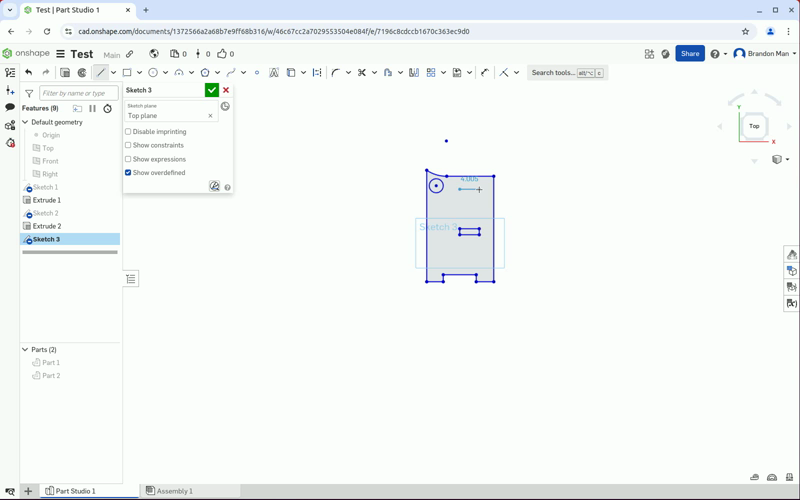
key_up(shift)
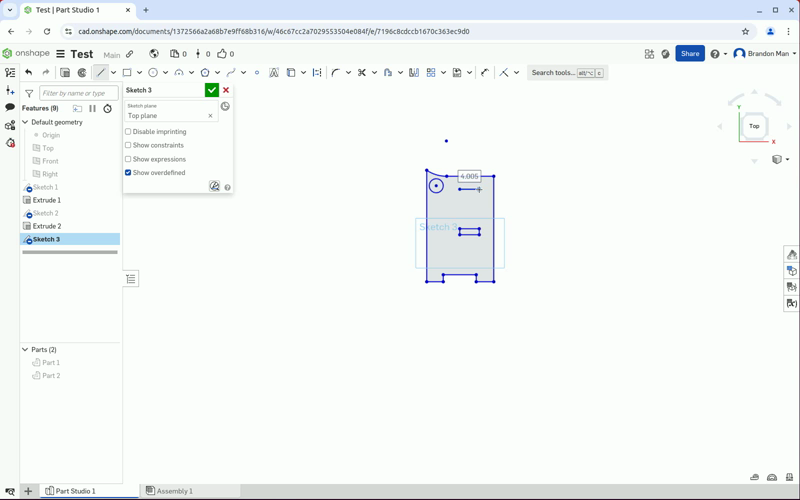
key_down(shift)
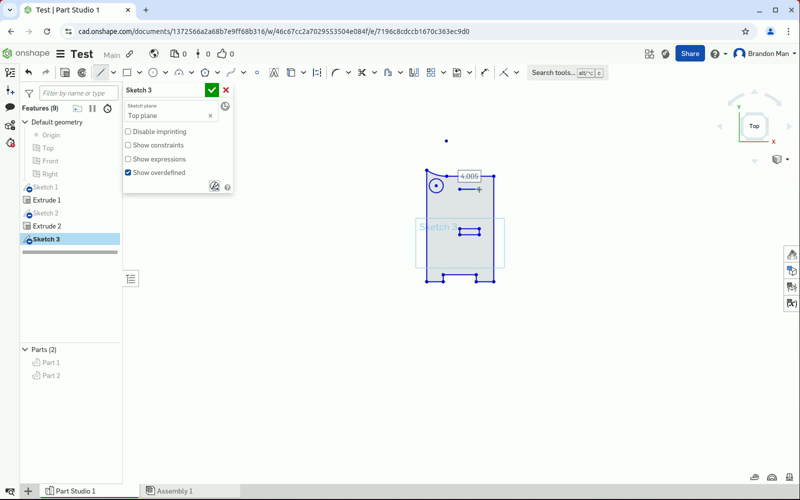
mouse_move(509, 189)
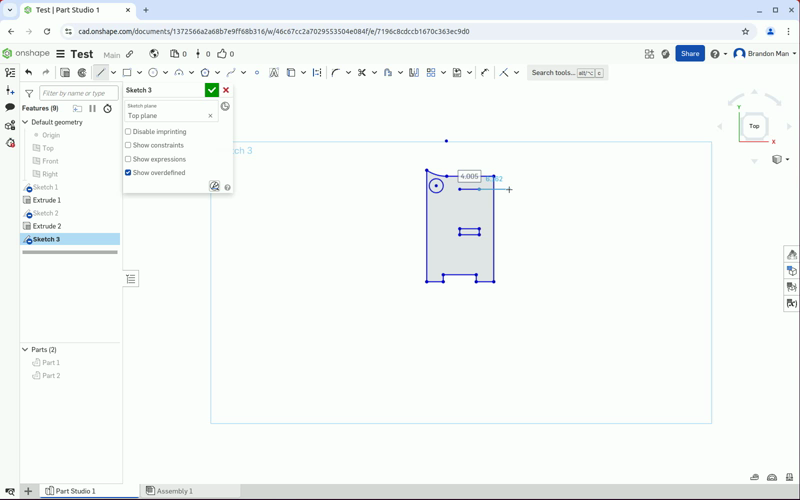
mouse_move(479, 182)
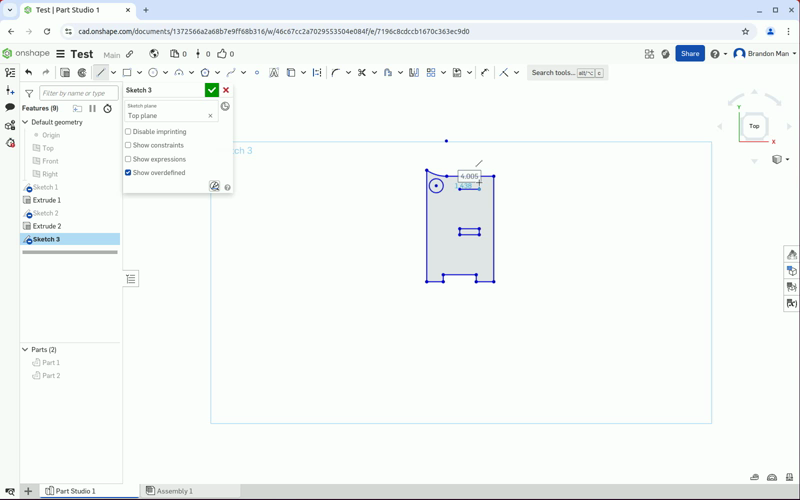
scroll(6)
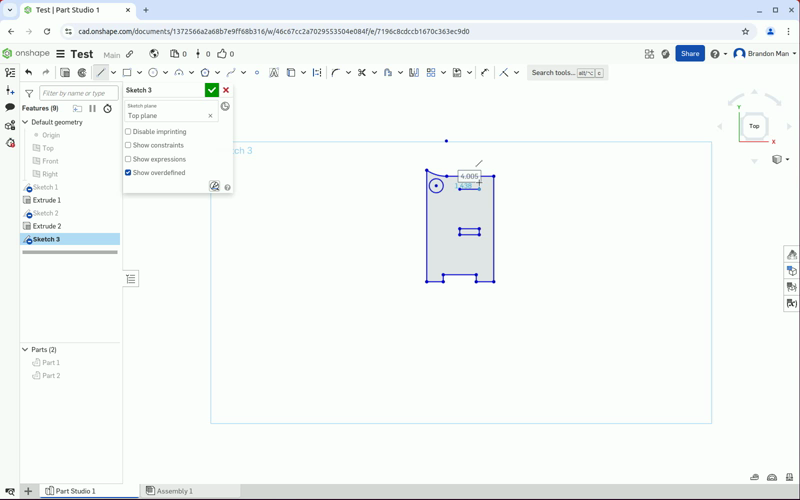
scroll(6)
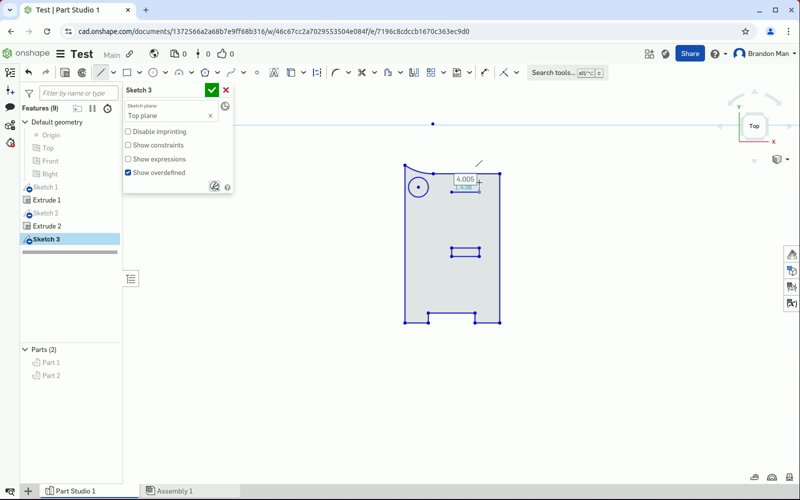
scroll(6)
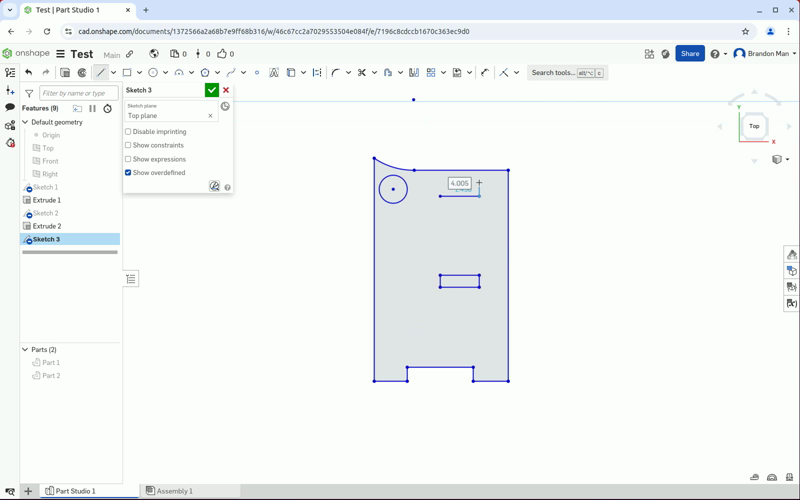
scroll(6)
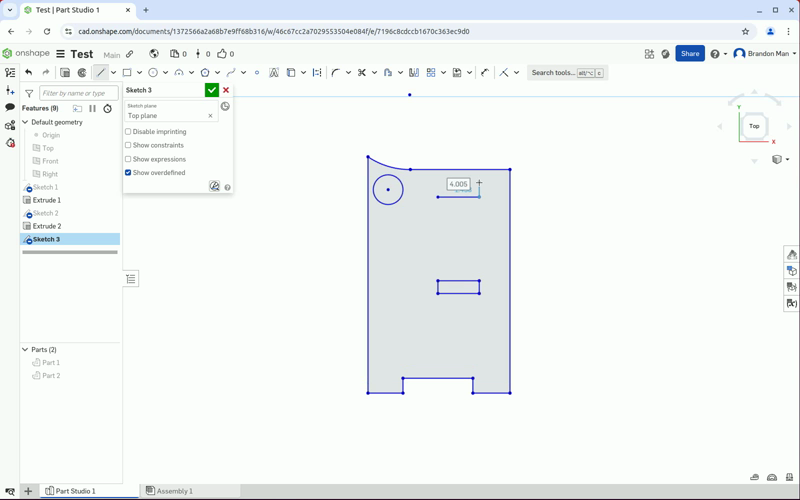
scroll(6)
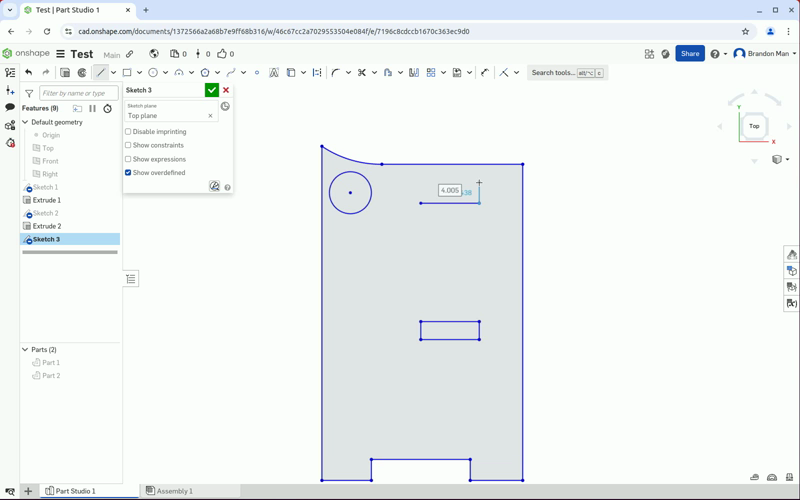
scroll(6)
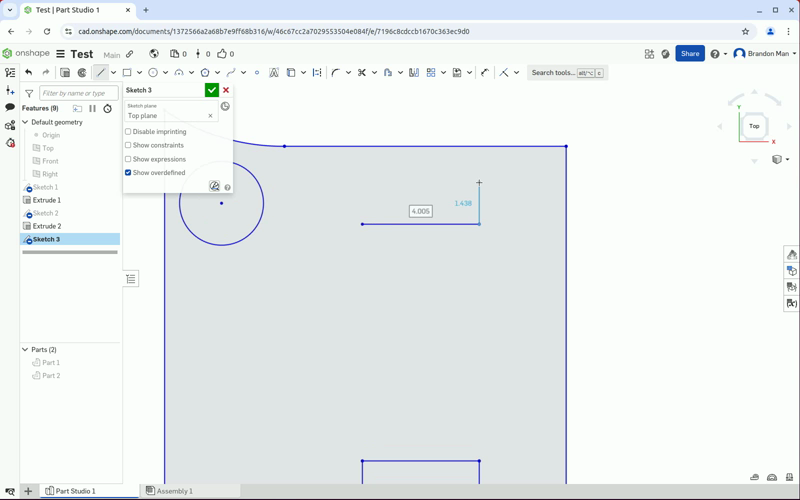
scroll(6)
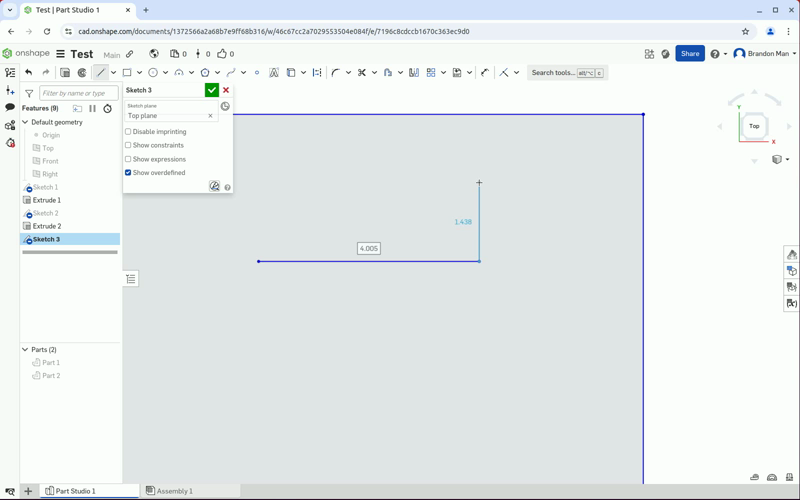
click(479, 182)
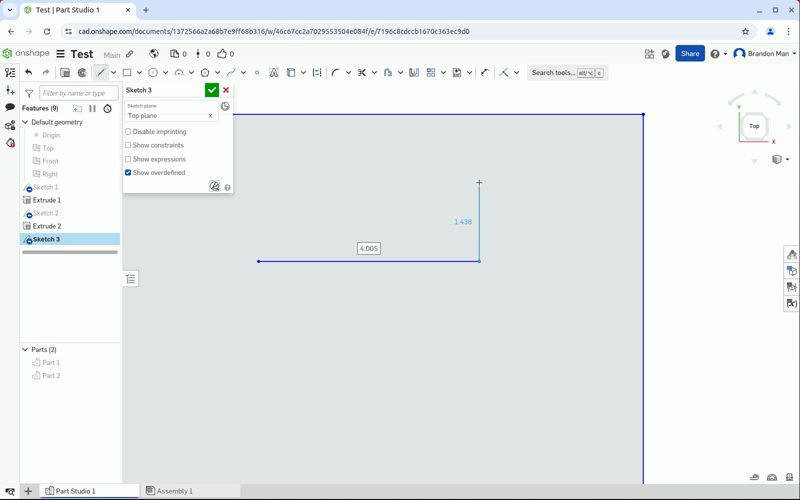
scroll(-6)
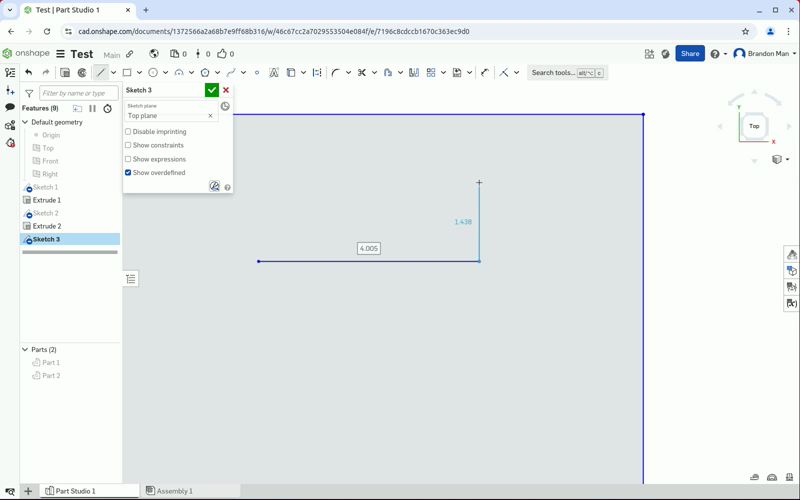
scroll(-6)
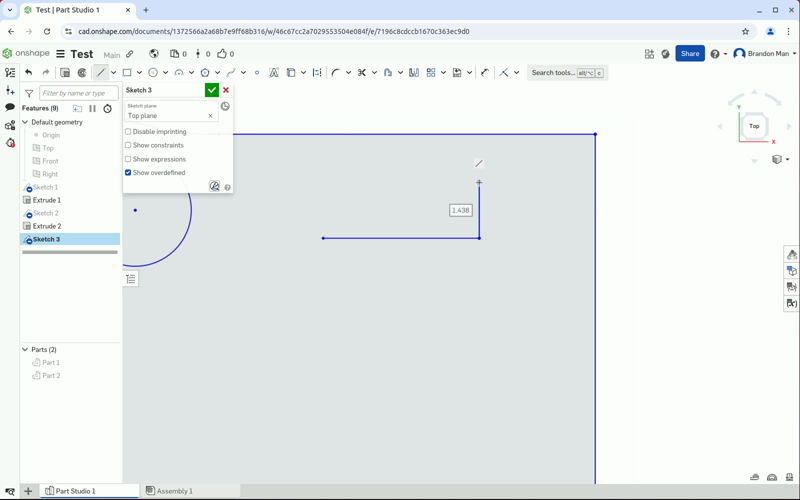
scroll(-6)
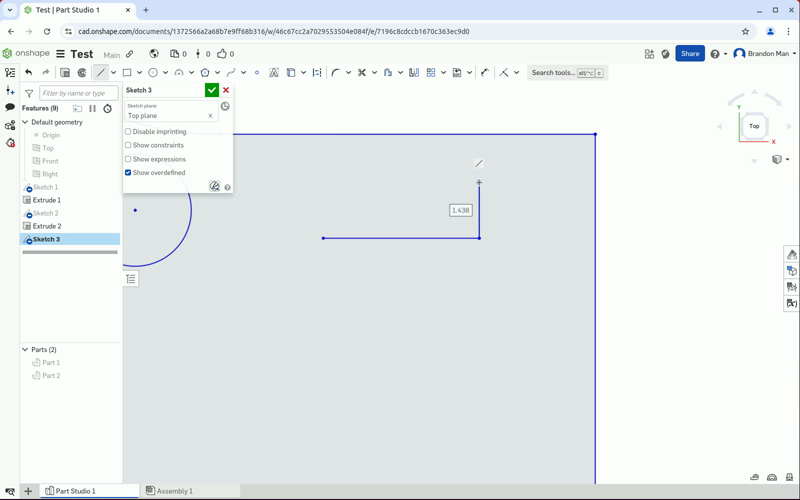
scroll(-6)
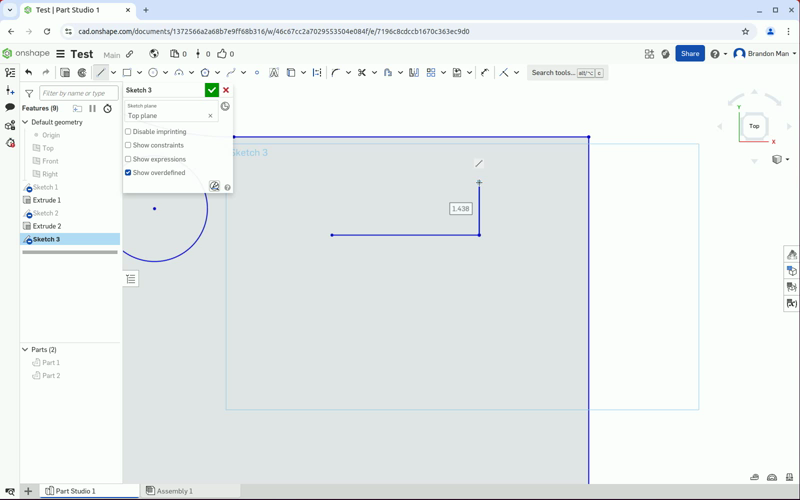
scroll(-6)
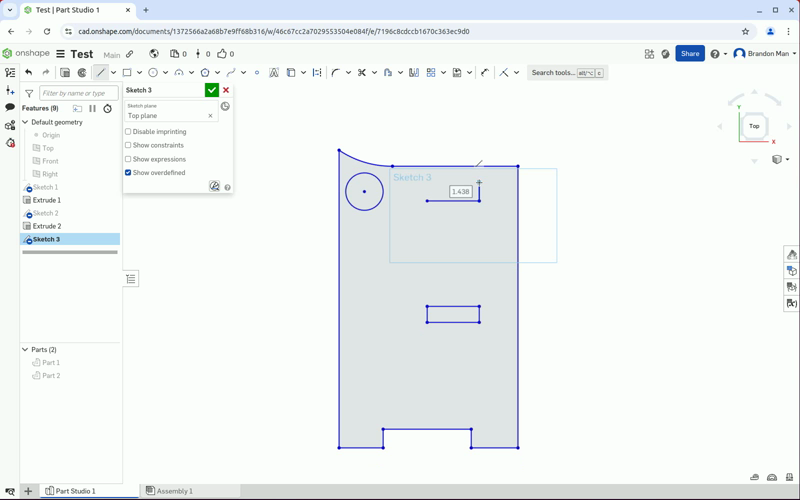
scroll(-6)
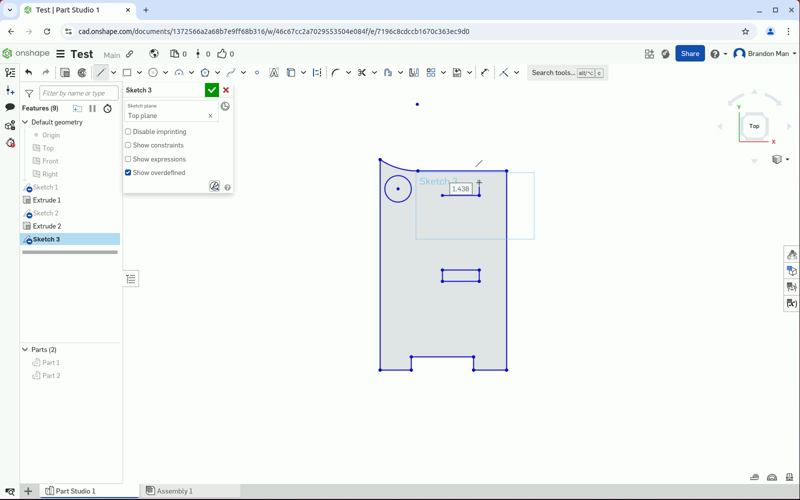
scroll(-6)
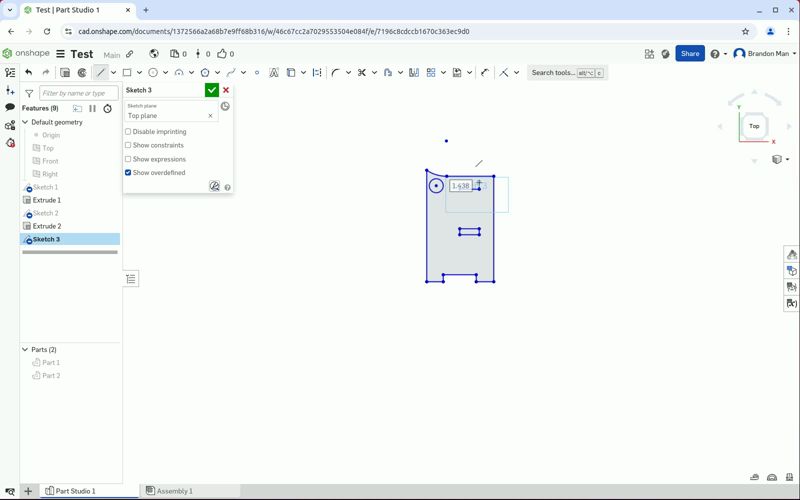
key_up(shift)
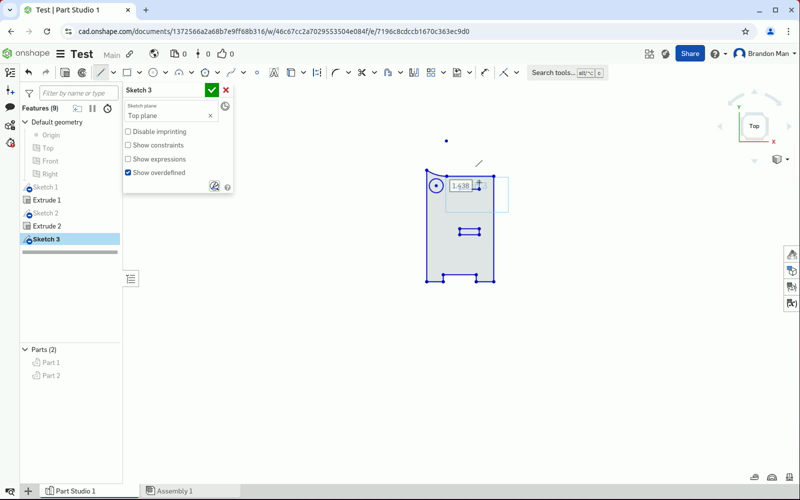
key_down(shift)
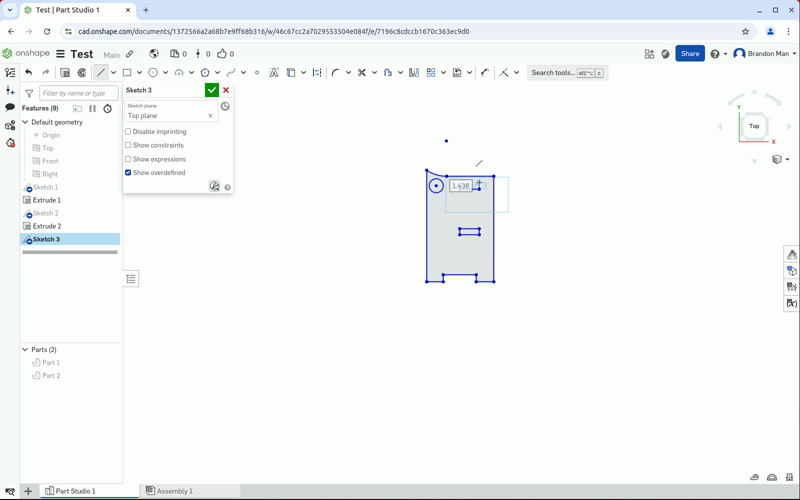
mouse_move(509, 182)
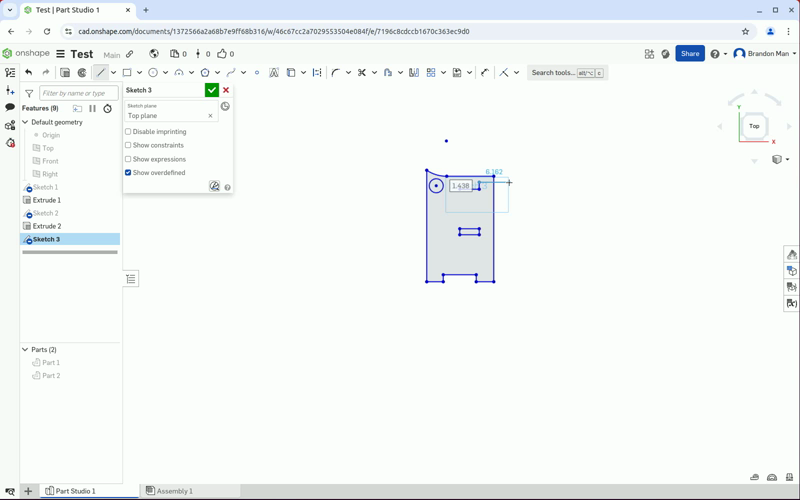
mouse_move(459, 182)
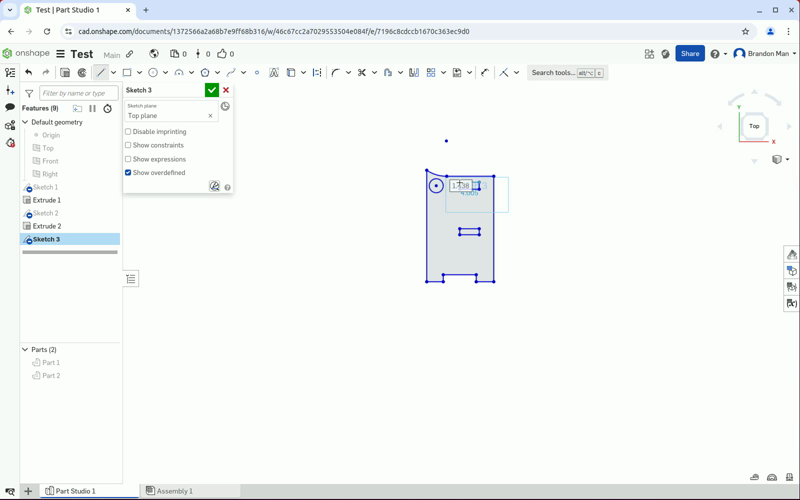
click(459, 182)
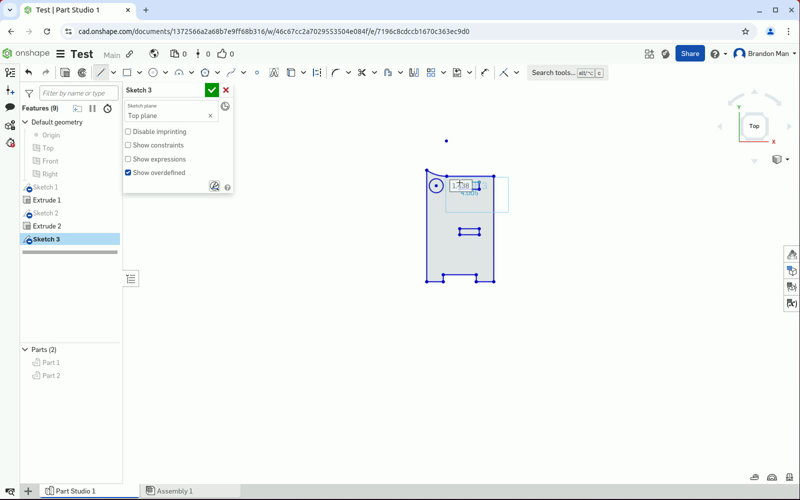
key_up(shift)
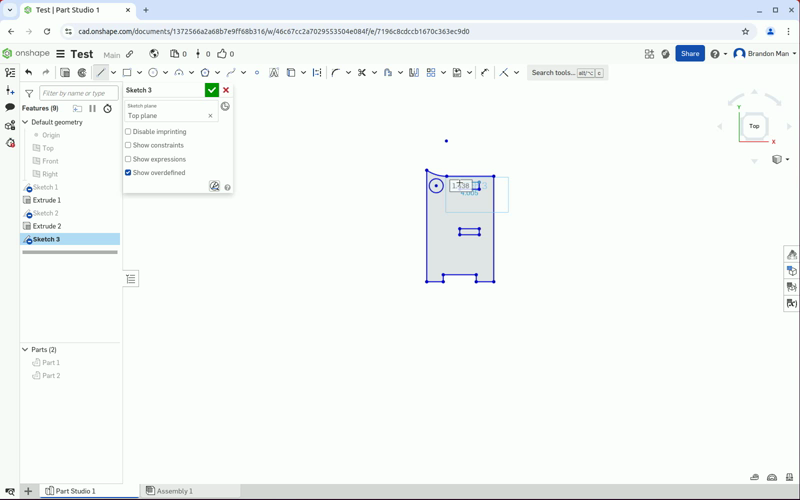
mouse_move(489, 182)
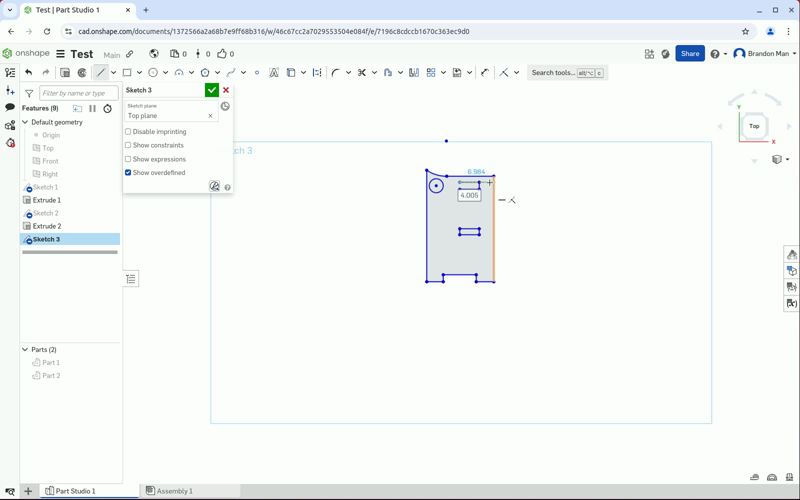
key_down(shift)
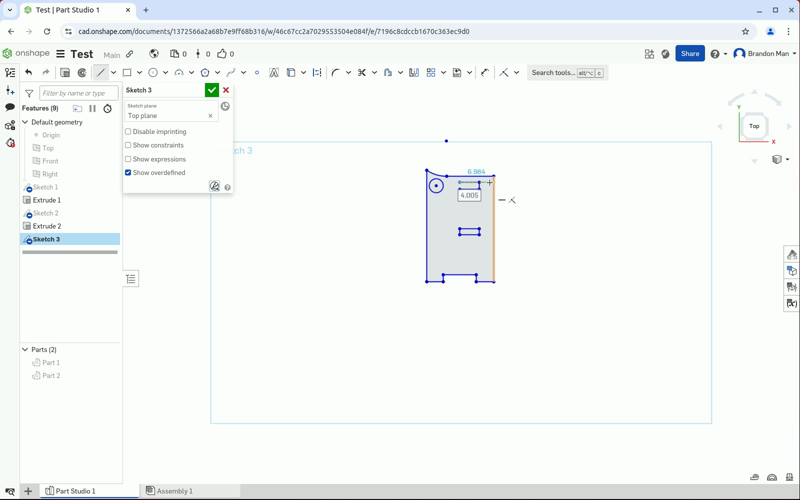
mouse_move(459, 189)
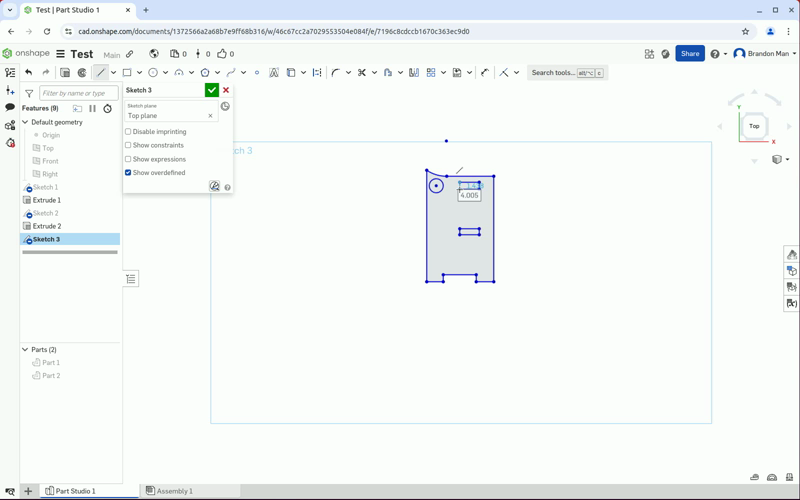
scroll(6)
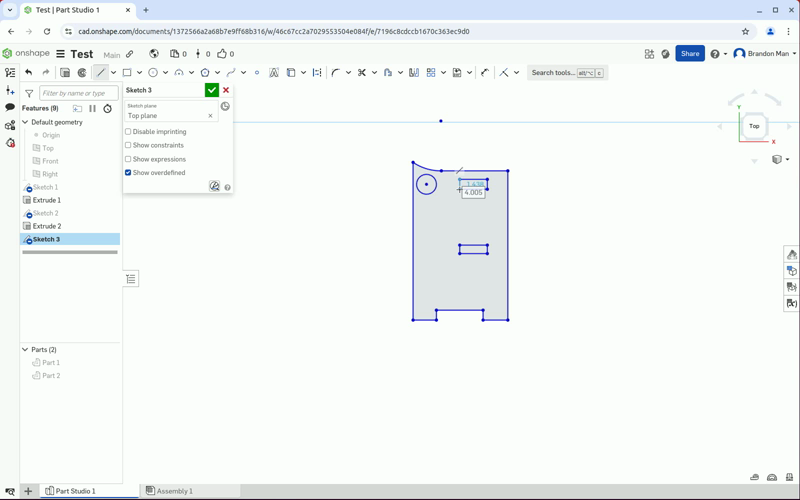
scroll(6)
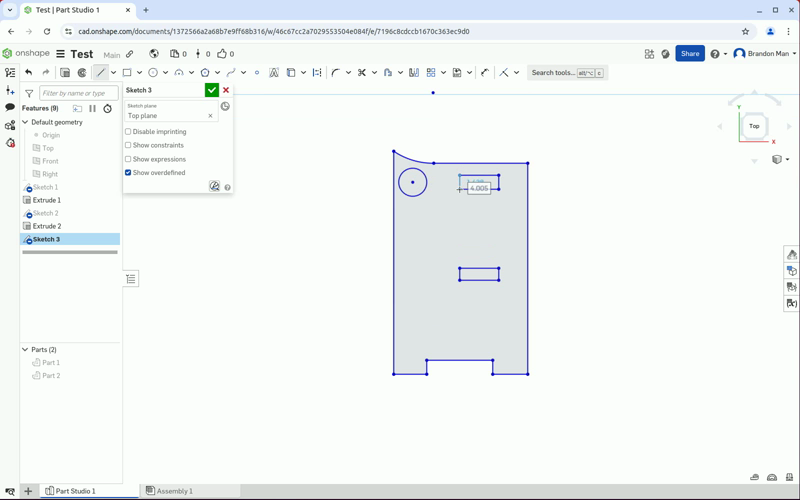
scroll(6)
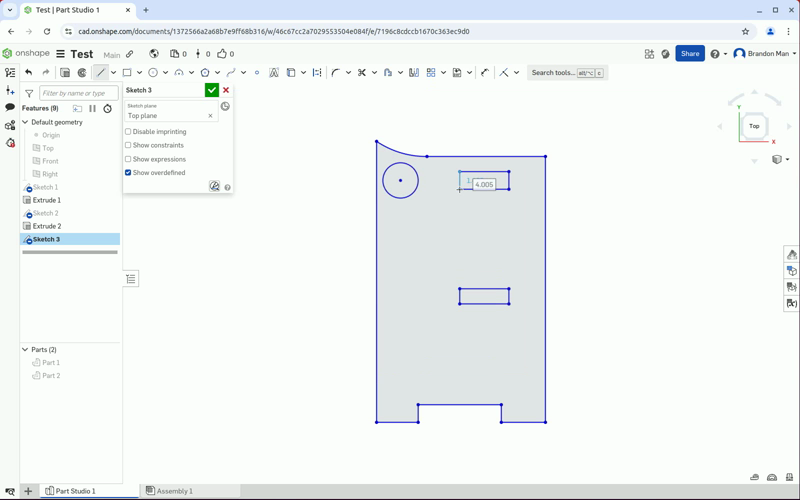
scroll(6)
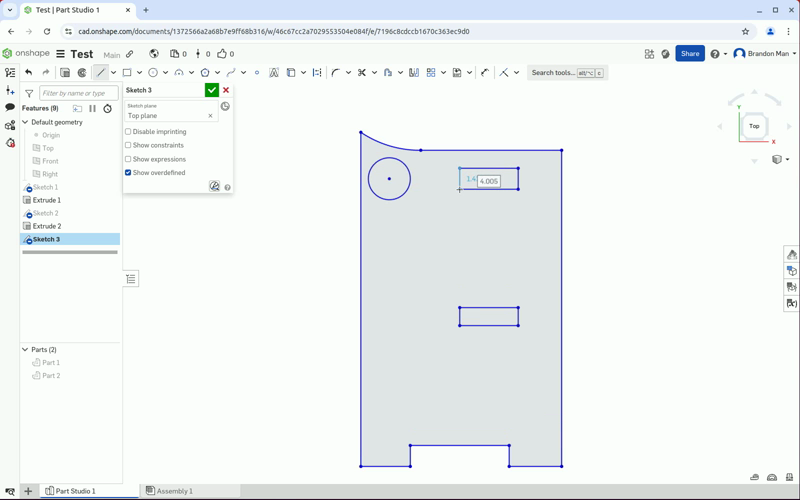
scroll(6)
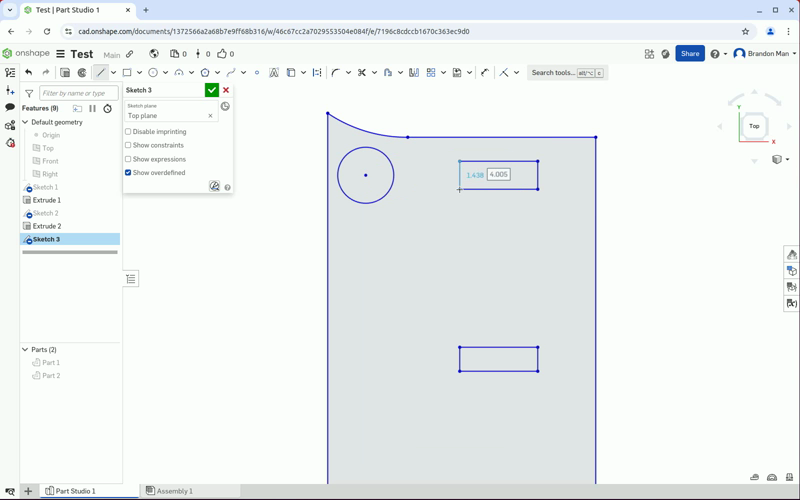
scroll(6)
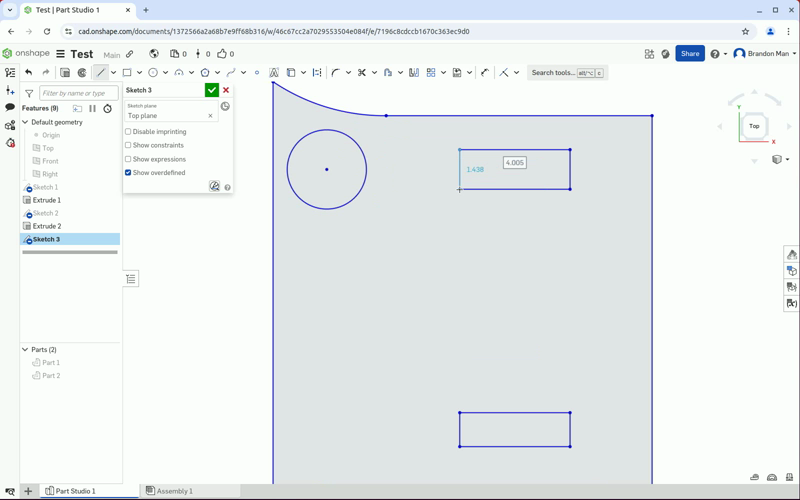
scroll(6)
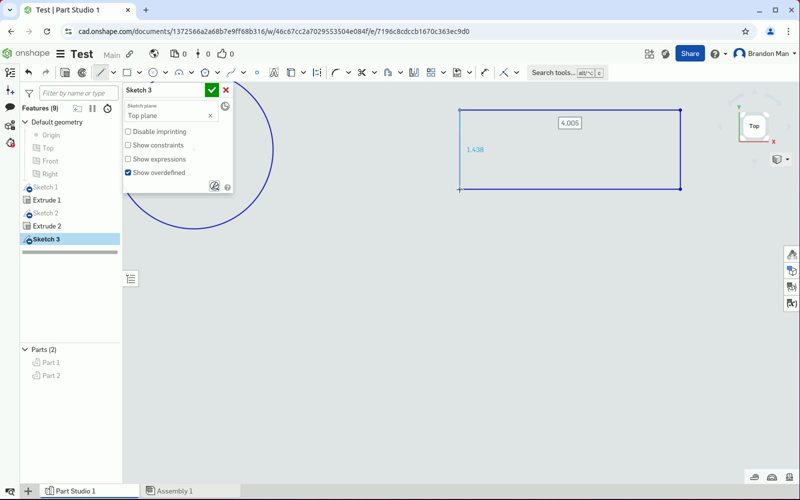
key_up(shift)
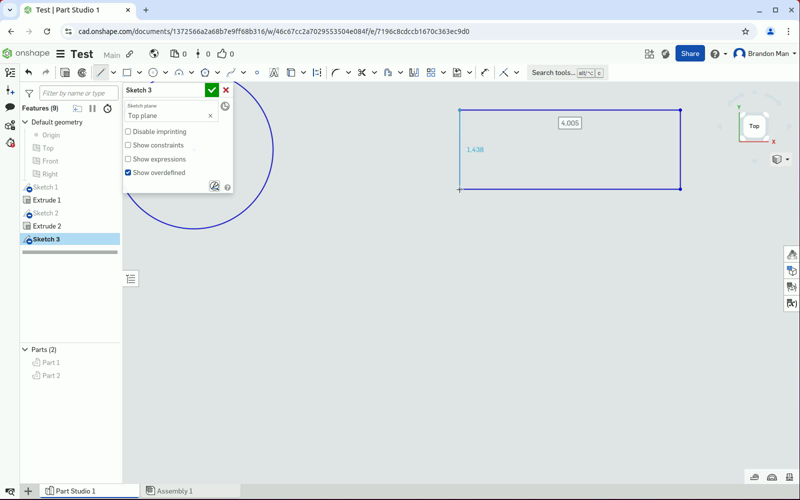
click(459, 189)
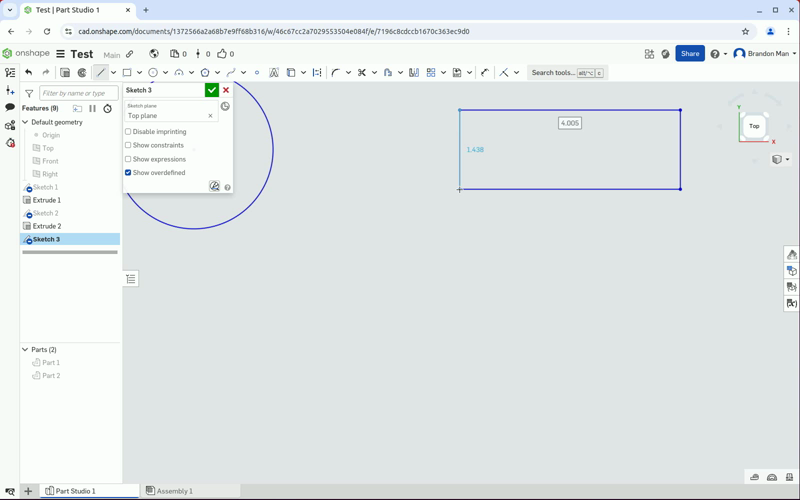
scroll(-6)
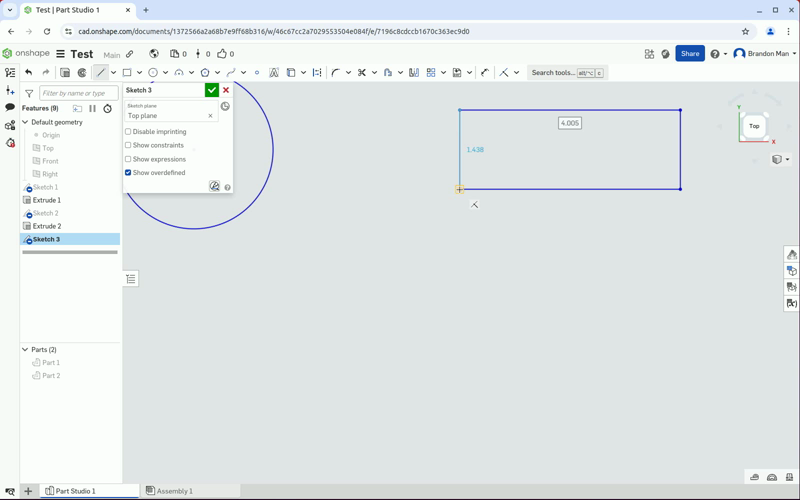
scroll(-6)
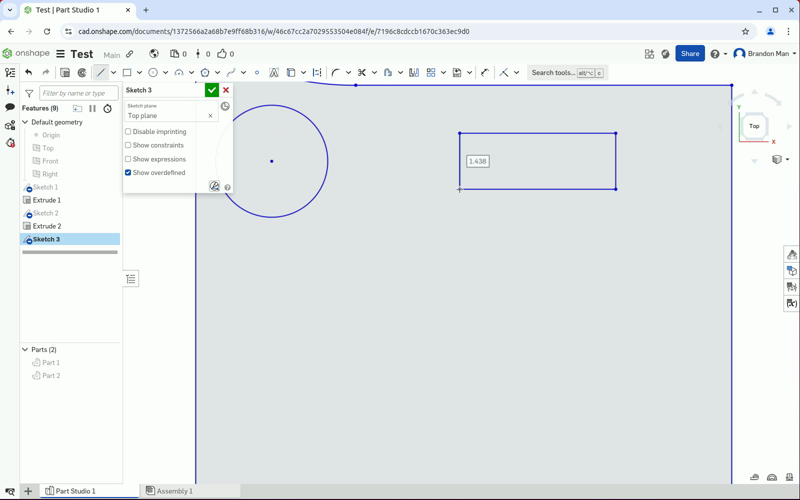
scroll(-6)
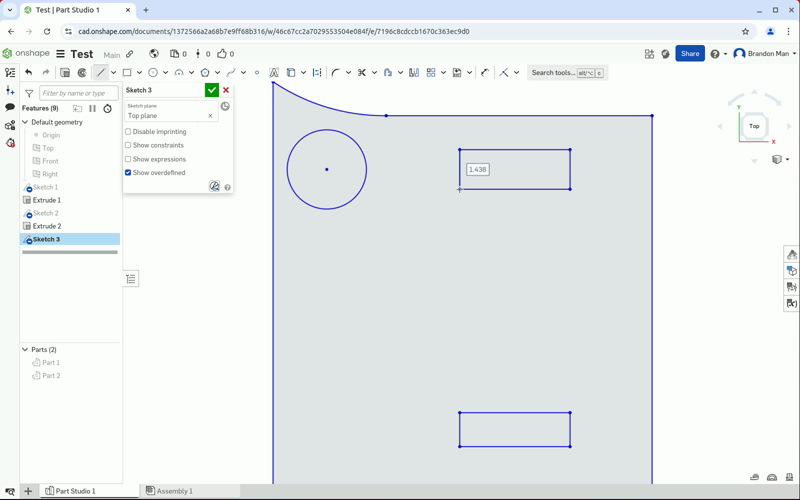
scroll(-6)
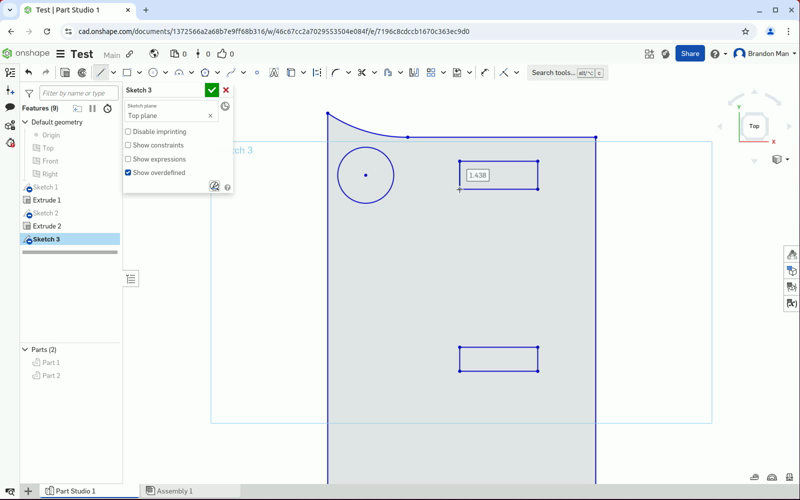
scroll(-6)
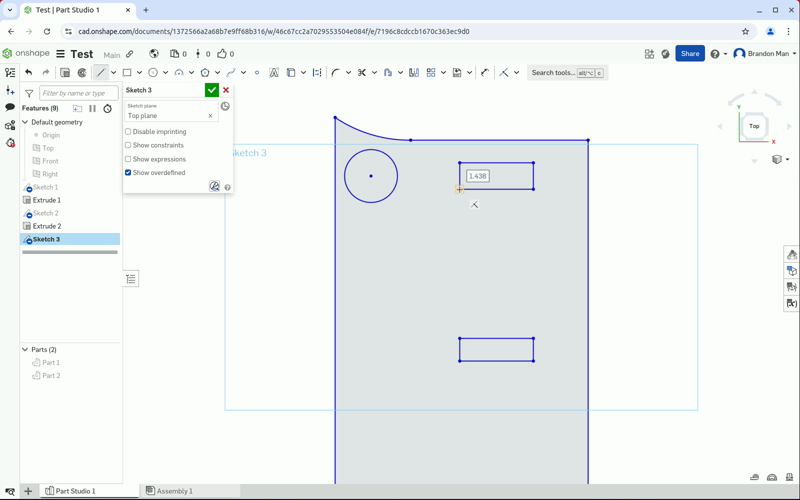
scroll(-6)
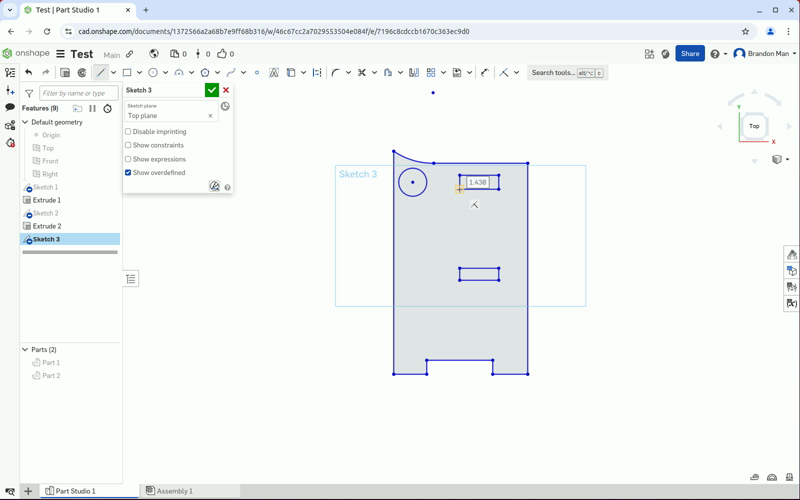
scroll(-6)
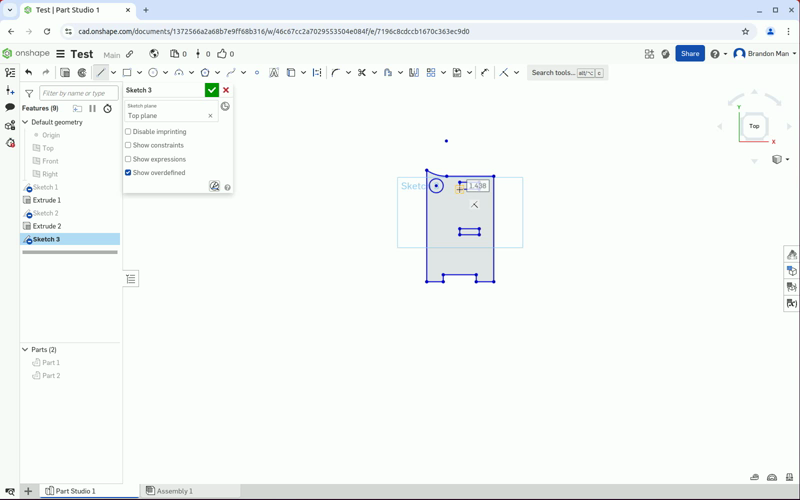
key(esc)
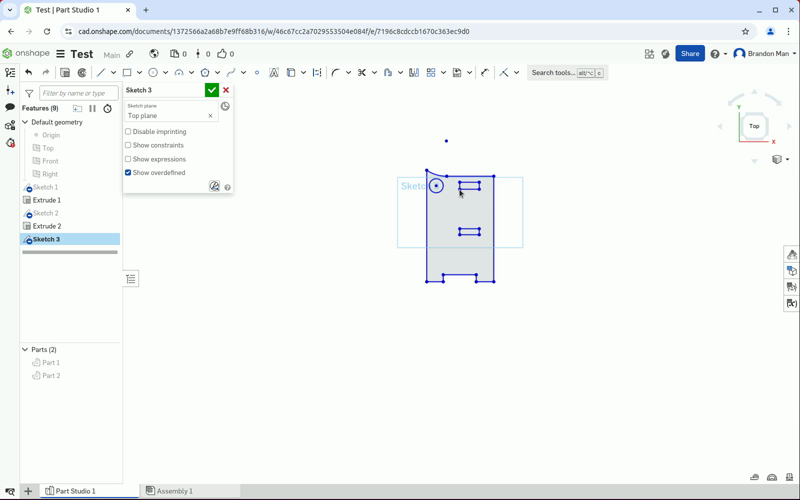
mouse_move(485, 247)
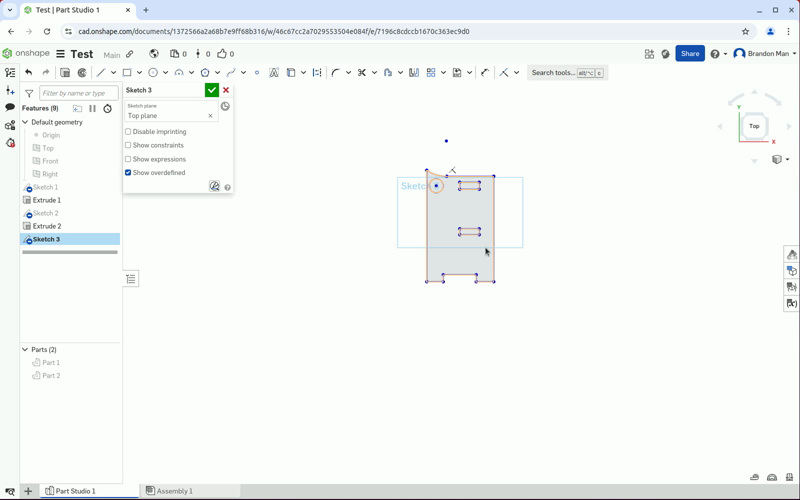
click(485, 247)
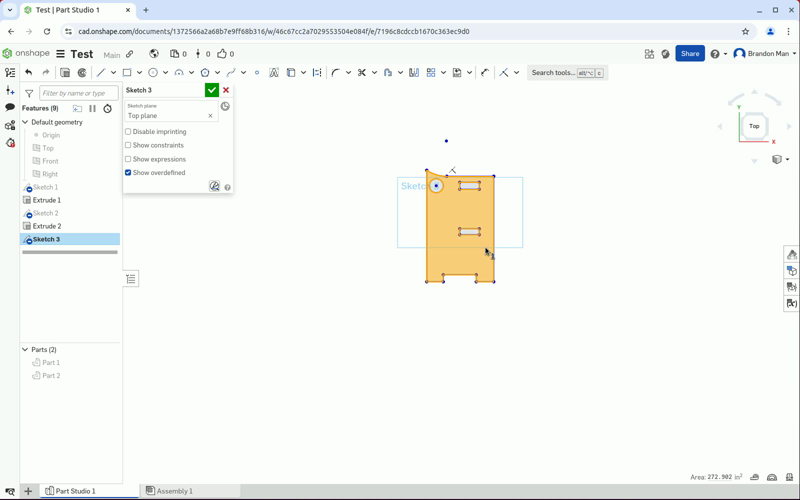
mouse_move(73, 352)
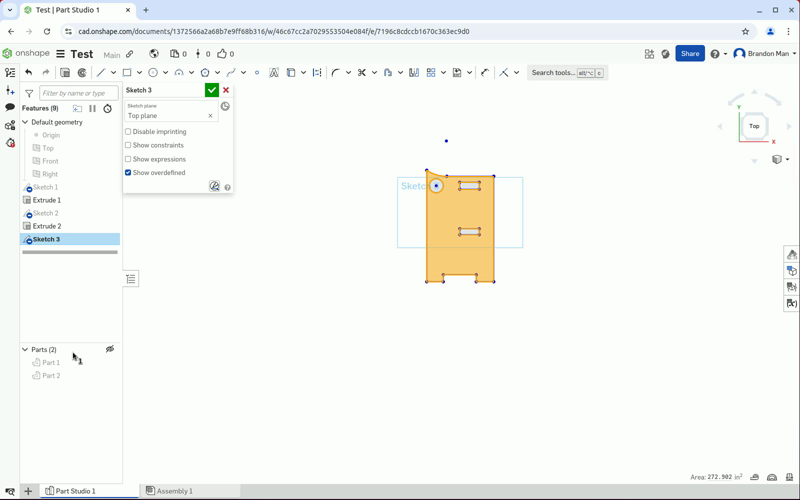
key(shift+y)
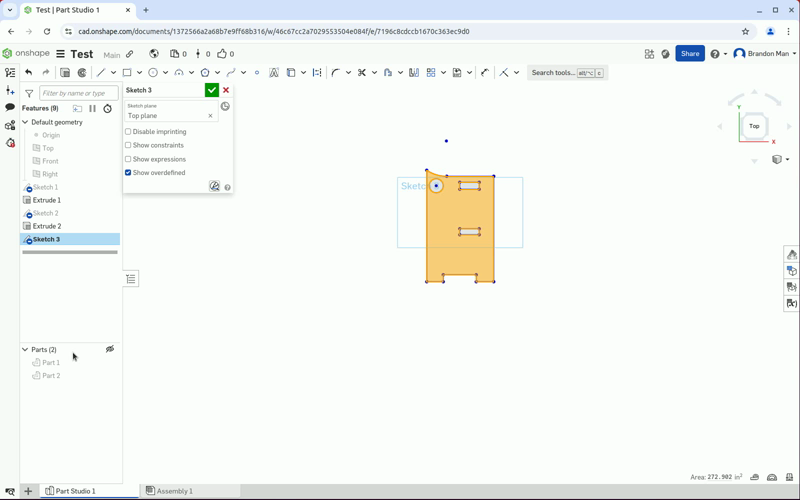
key(shift+e)
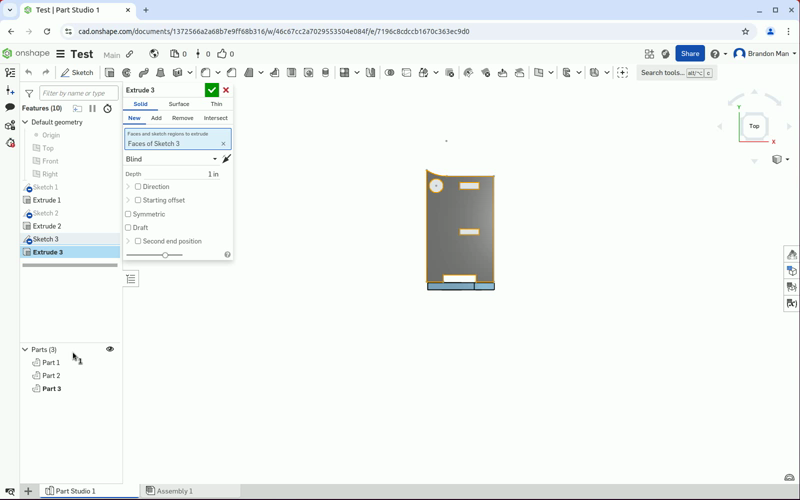
mouse_move(143, 106)
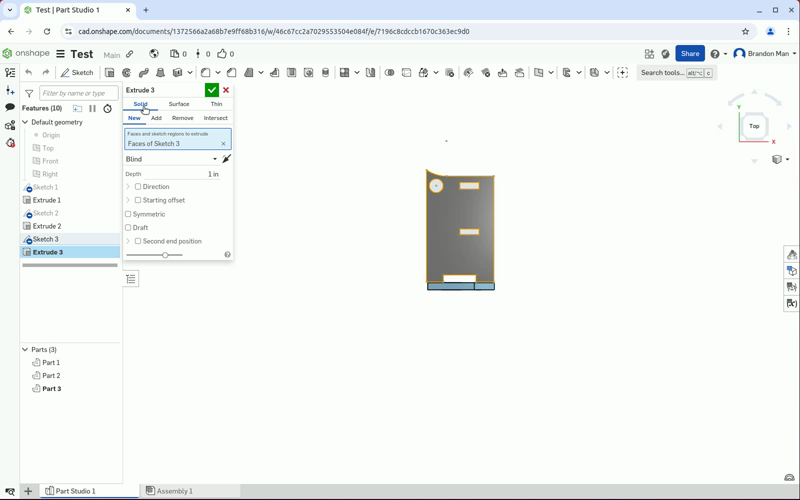
click(143, 106)
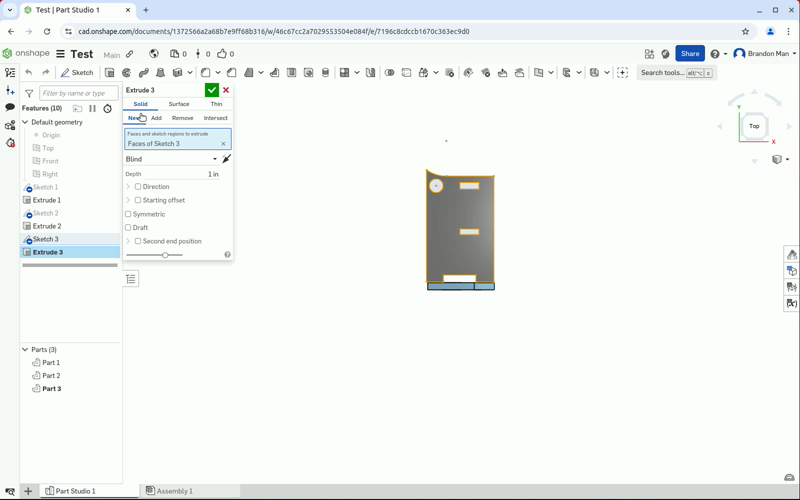
mouse_move(137, 120)
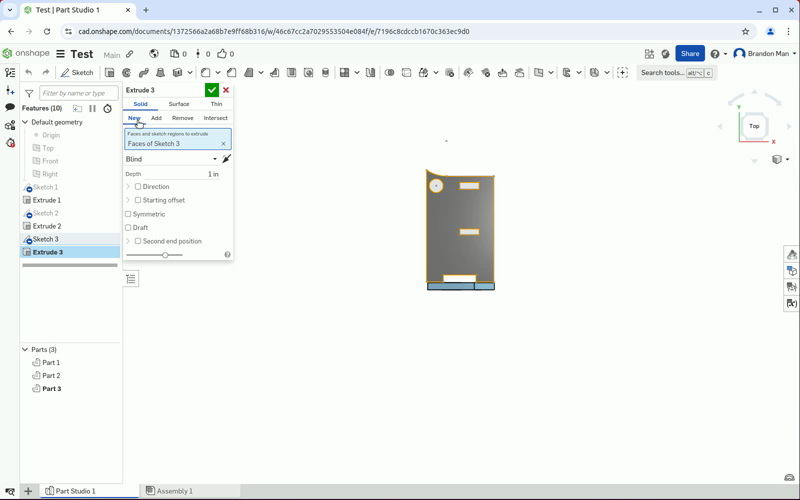
click(137, 120)
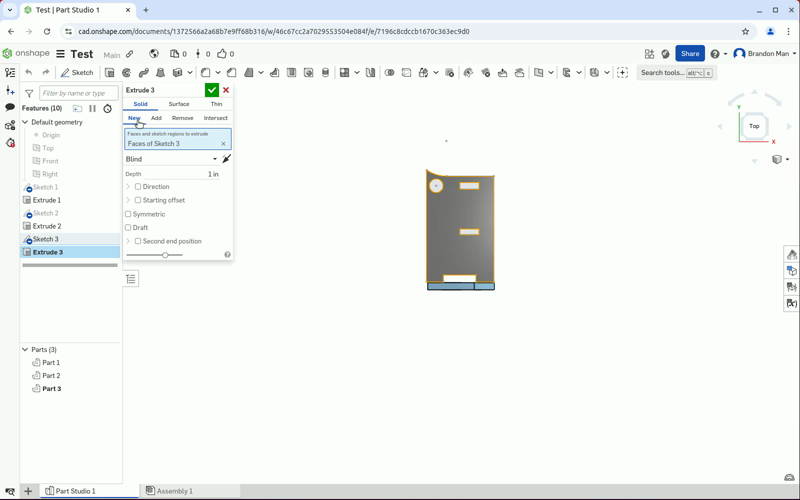
key(tab, 4)
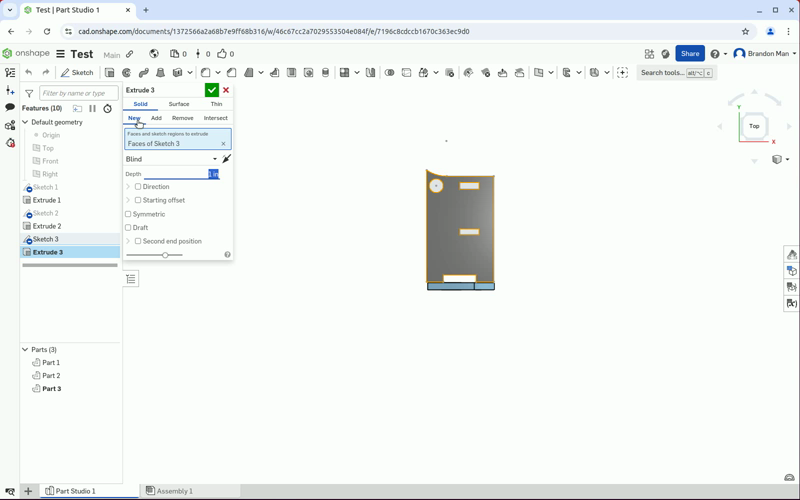
text(1.444)
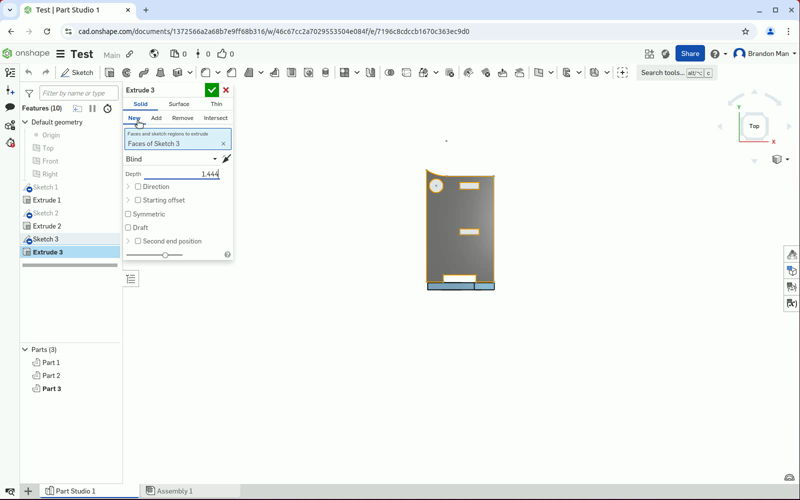
key(enter)
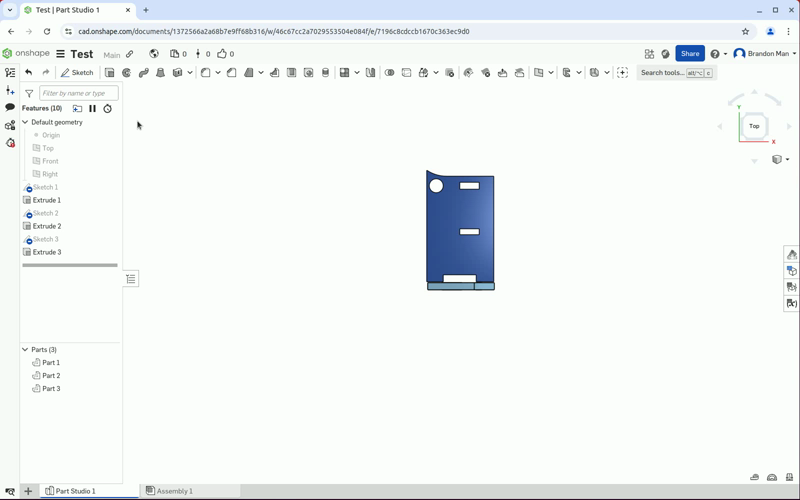
key(shift+h)
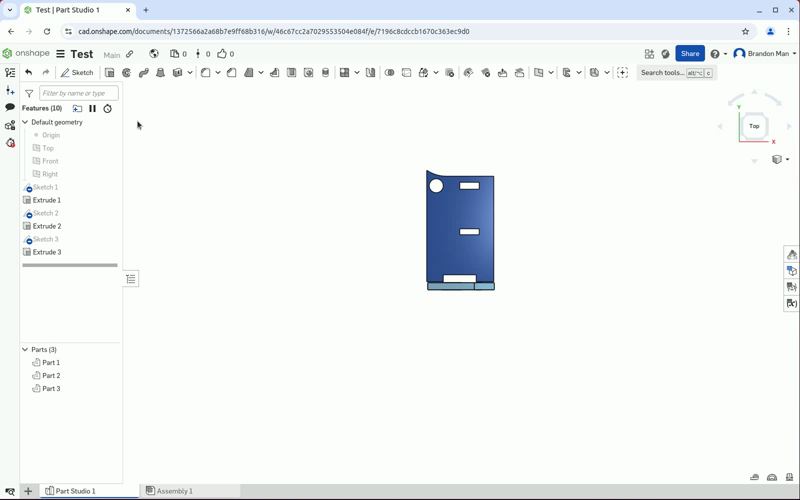
key(shift+h)
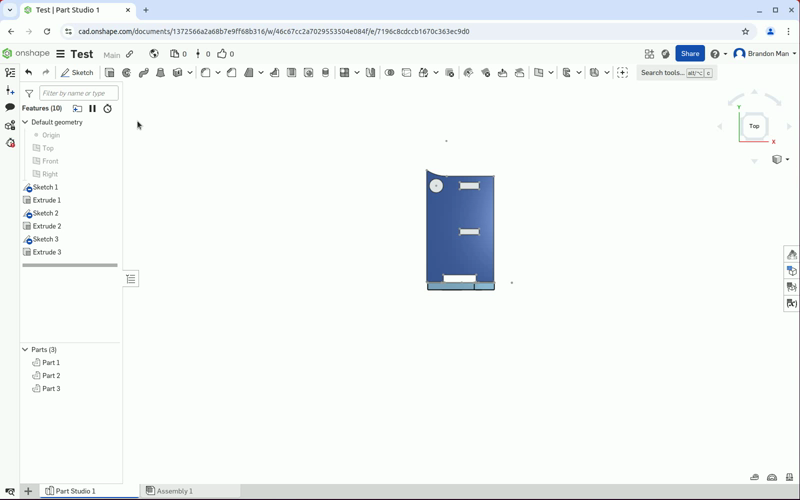
key(shift+7)
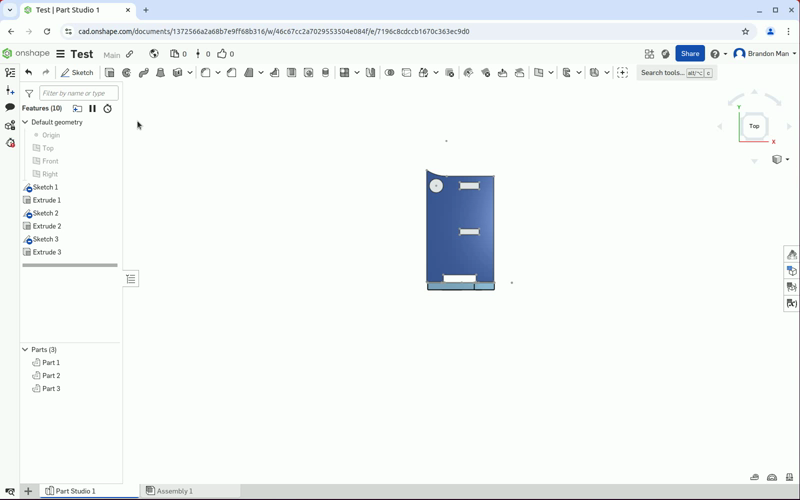
key(up, 3)
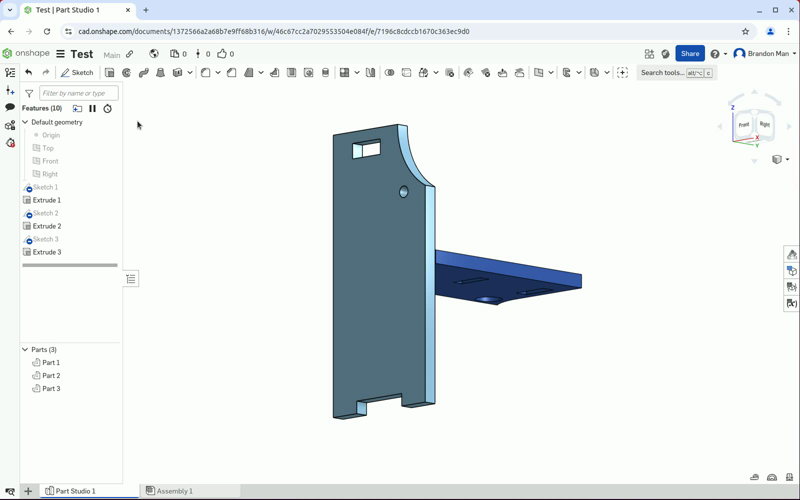
key(left, 3)
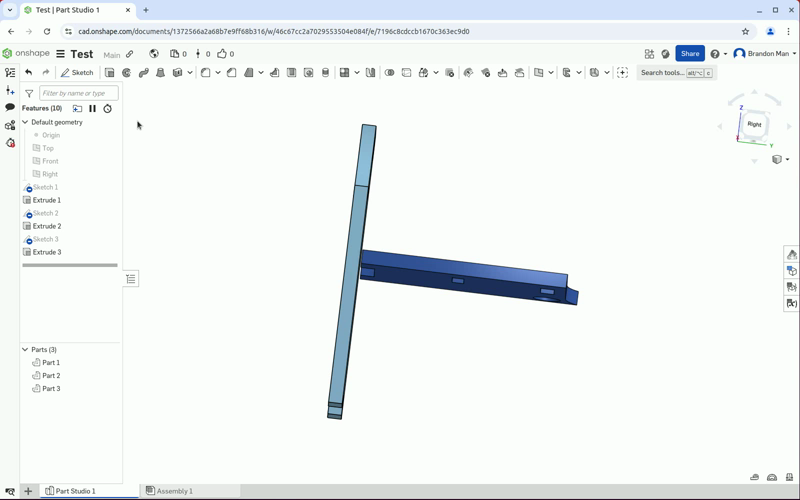
key(right, 3)
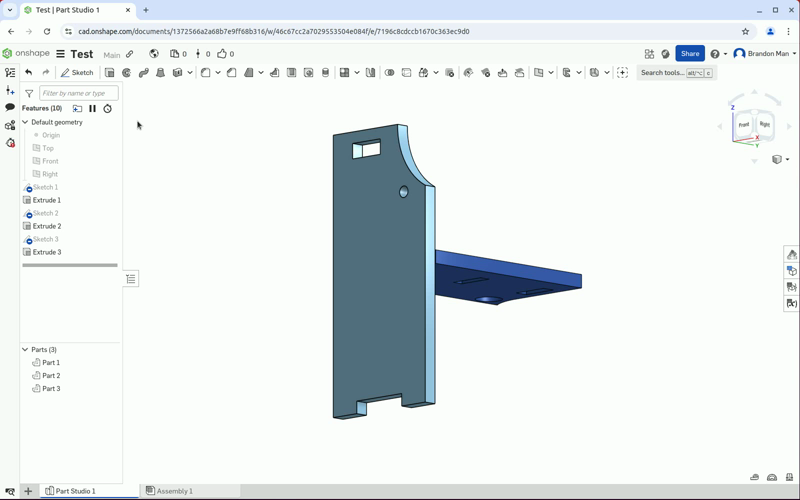
key(down, 3)
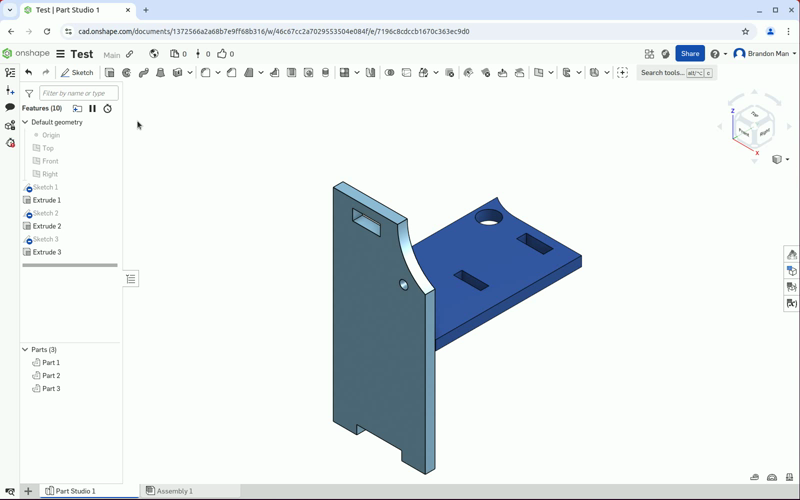
mouse_move(73, 189)
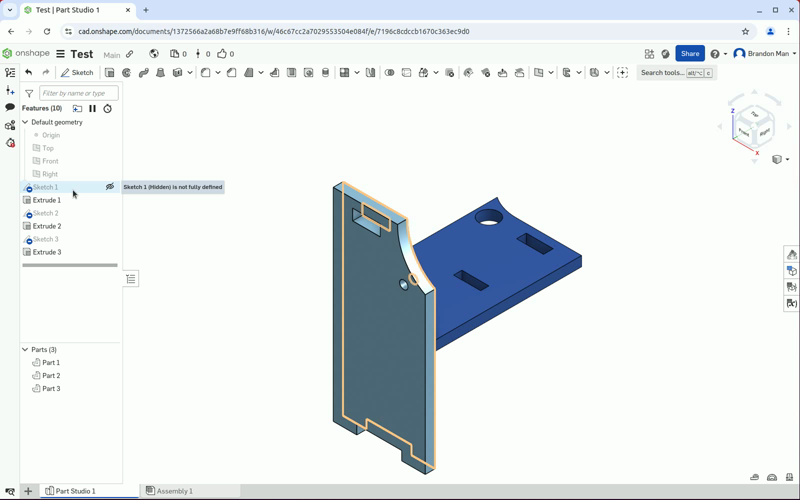
click(73, 189)